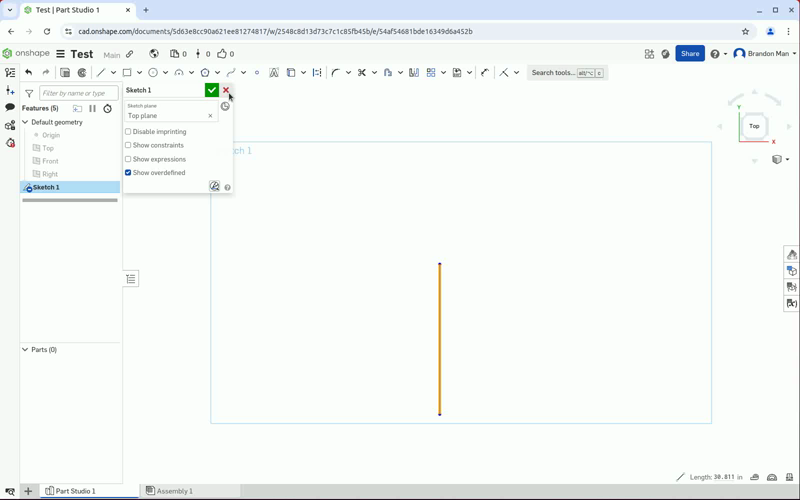
key(shift+h)
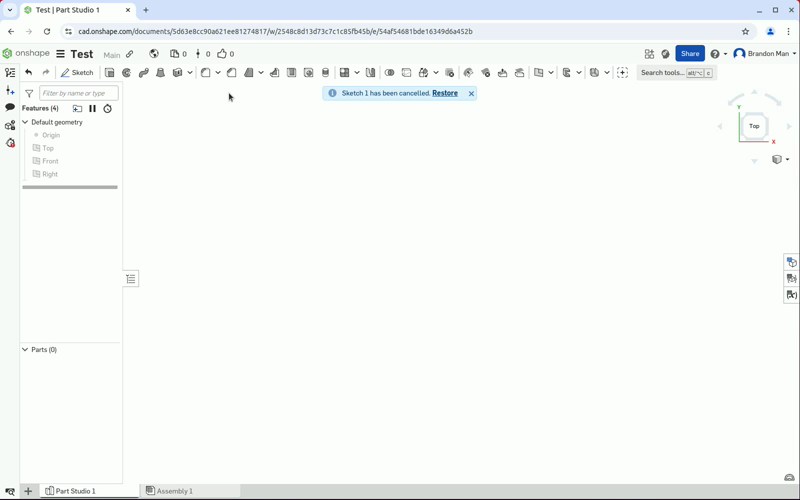
mouse_move(73, 352)
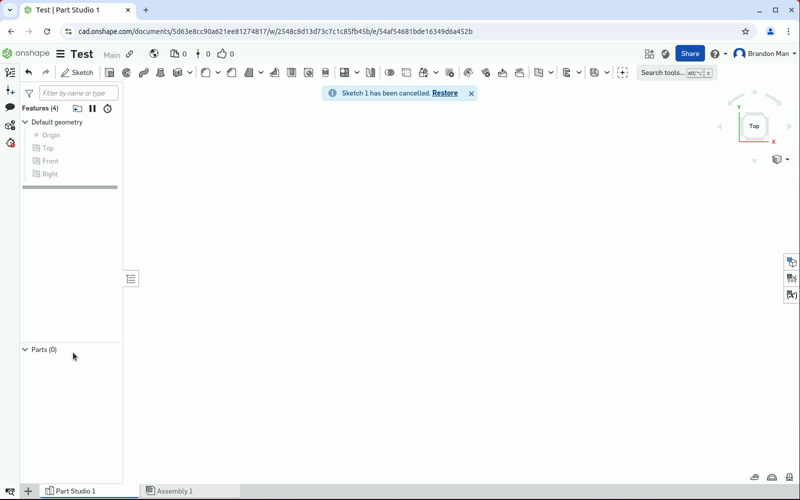
key(y)
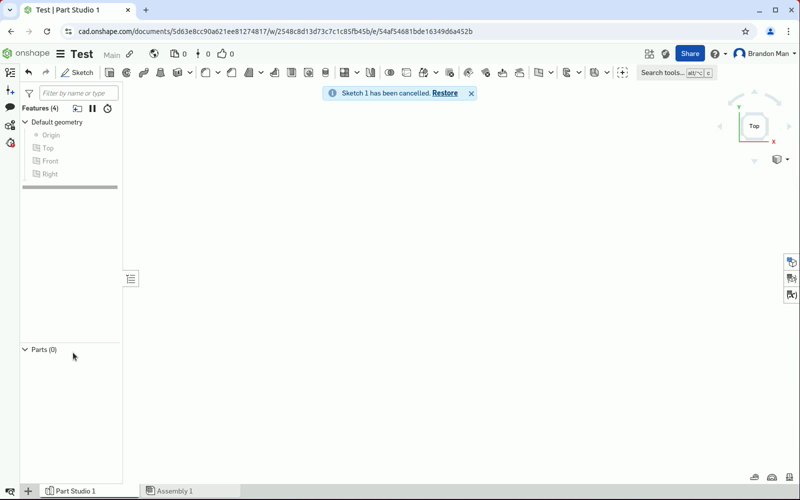
key(shift+p)
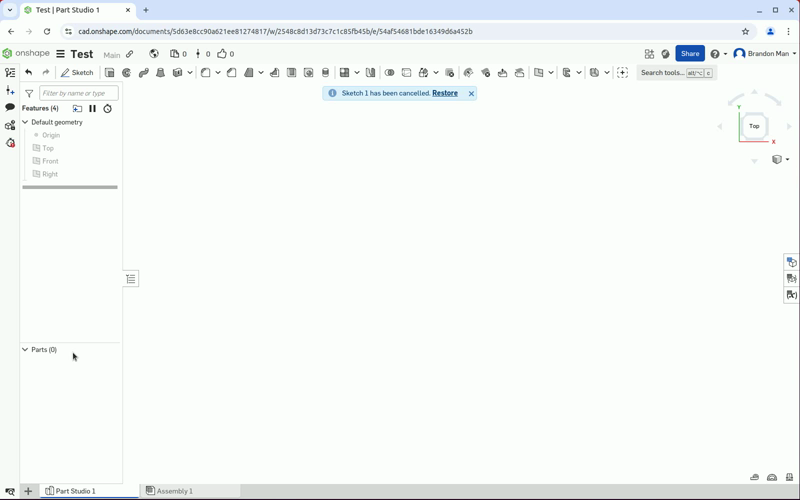
key(space)
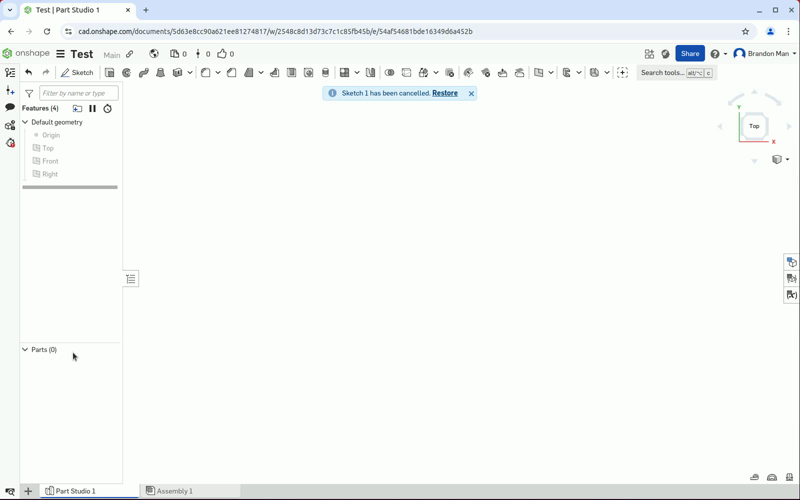
key_down(shift)
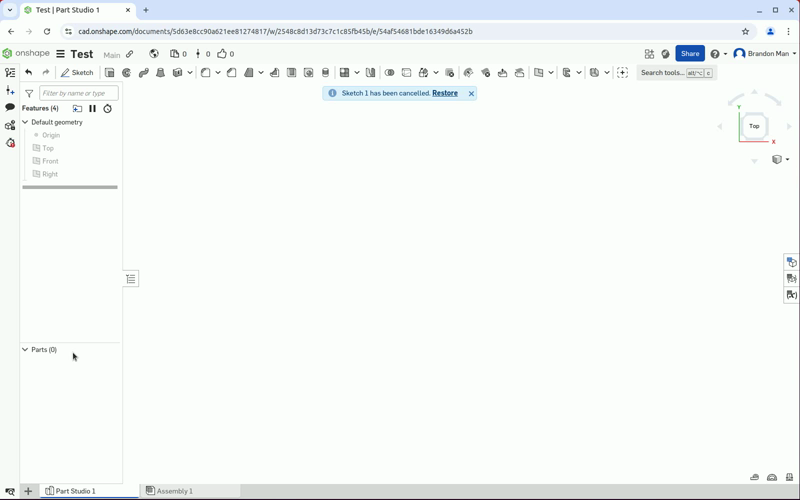
key(up)
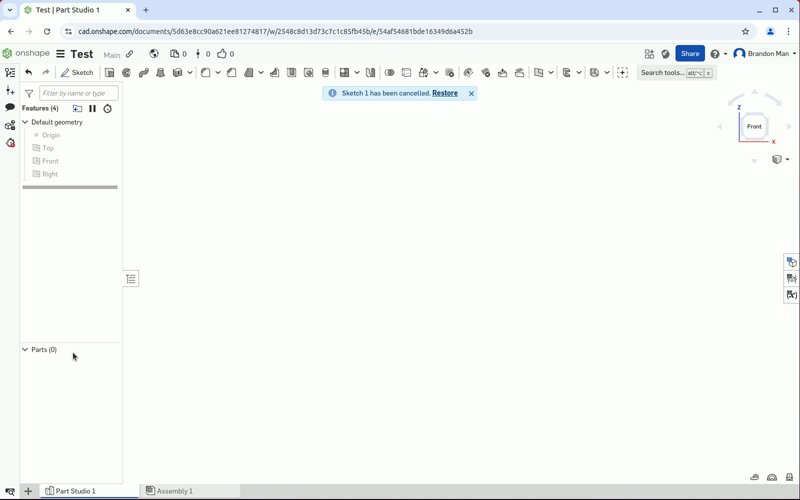
key_up(shift)
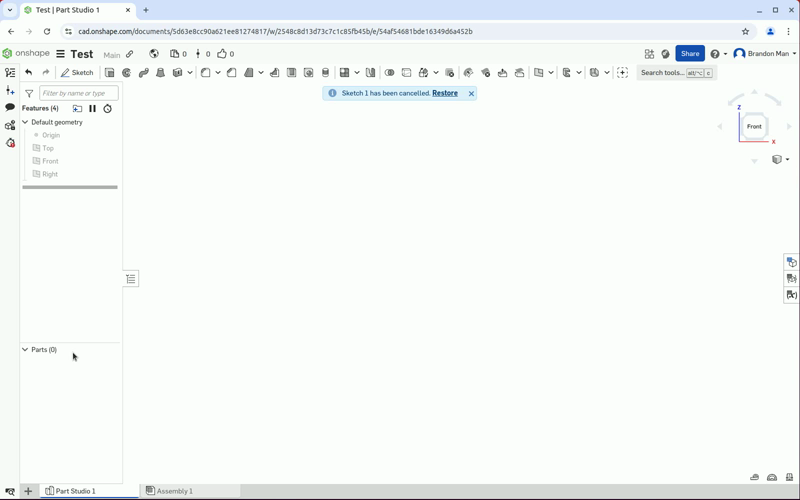
mouse_move(73, 352)
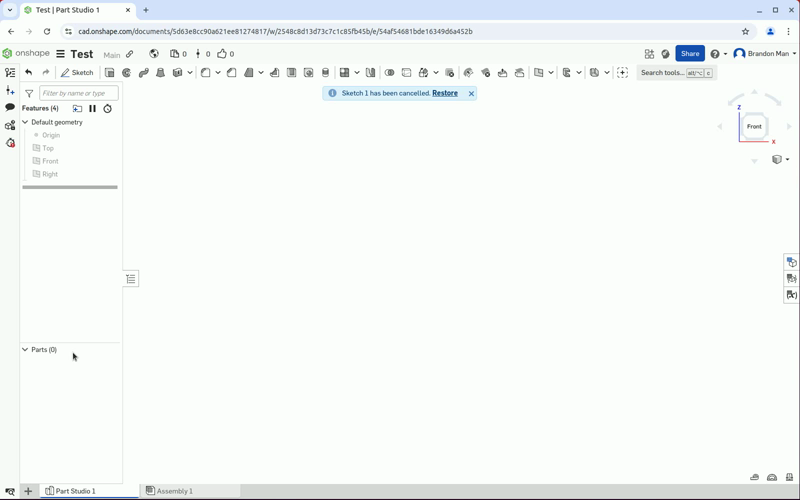
key(shift+y)
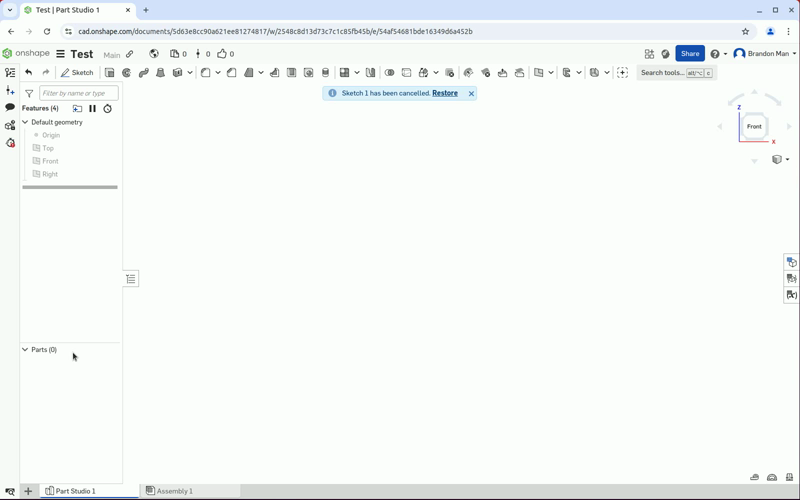
key(shift+s)
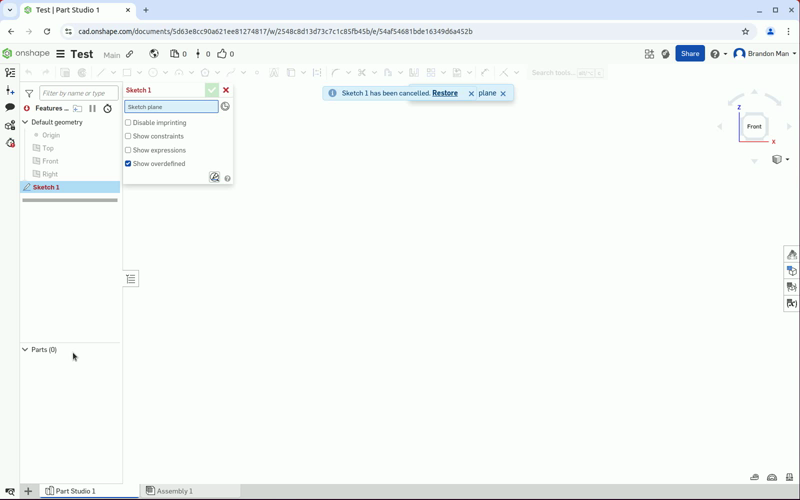
mouse_move(73, 163)
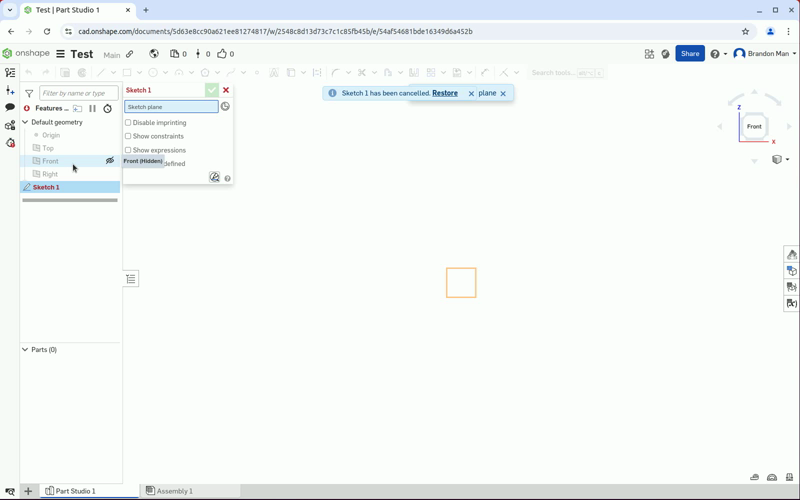
click(73, 163)
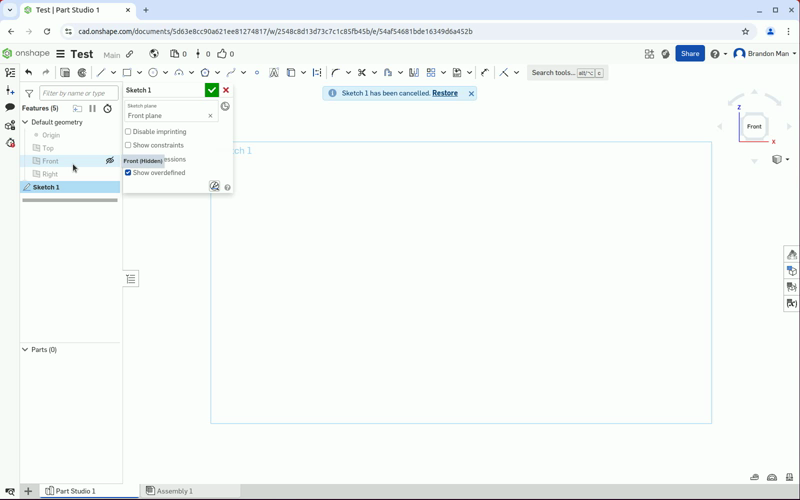
mouse_move(73, 352)
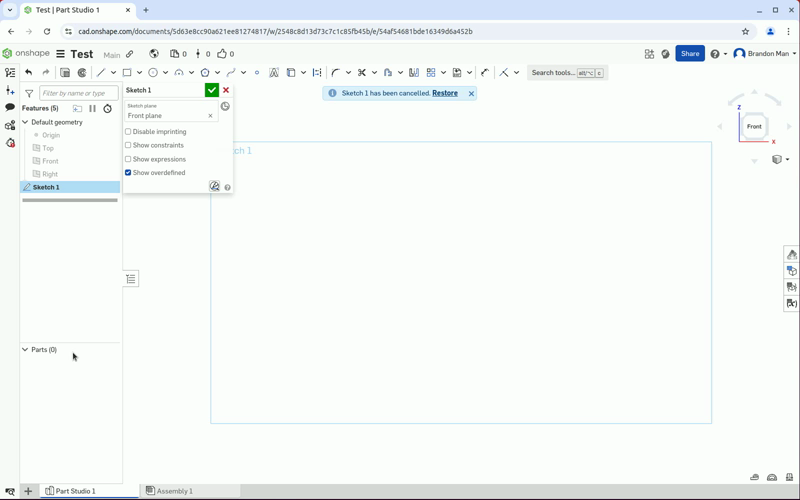
key(y)
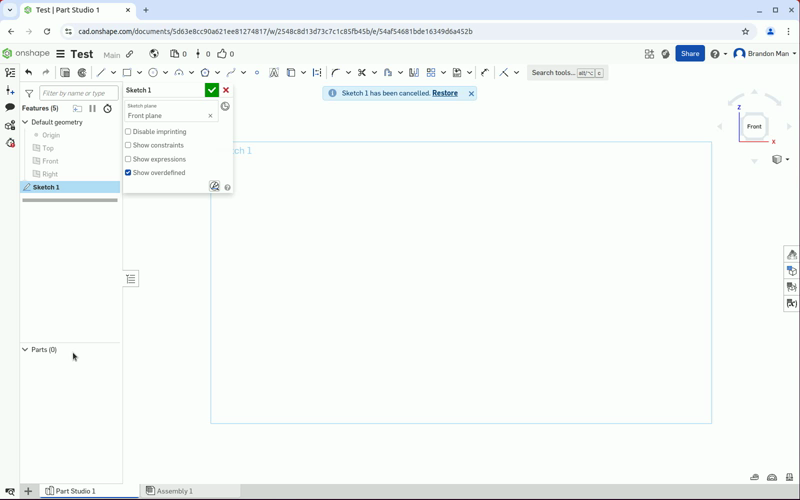
key(l)
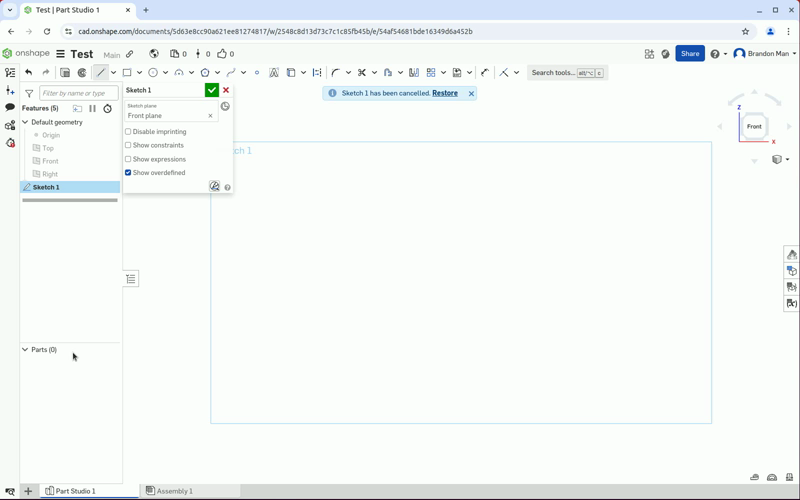
key_down(shift)
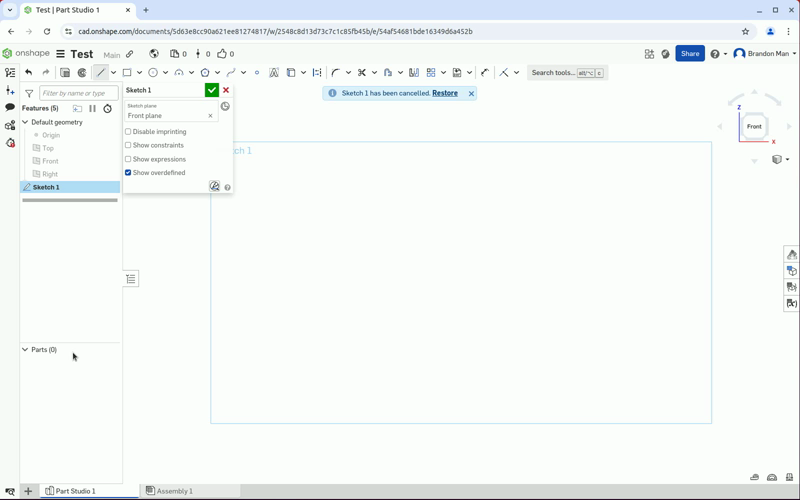
mouse_move(433, 312)
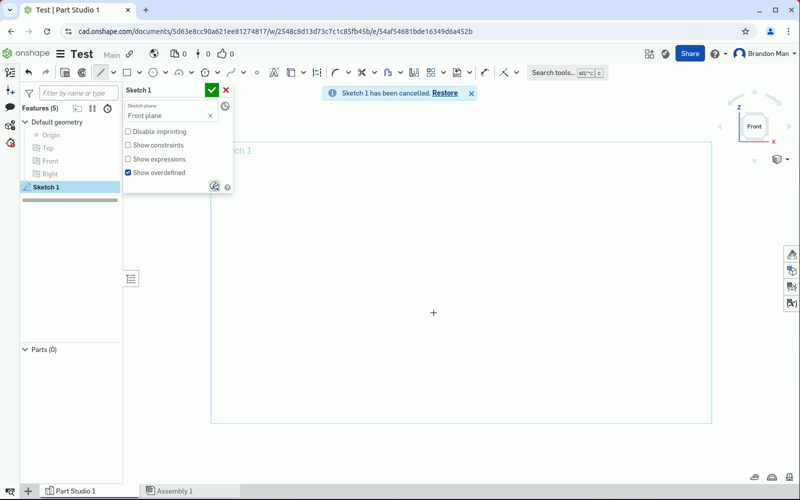
click(433, 312)
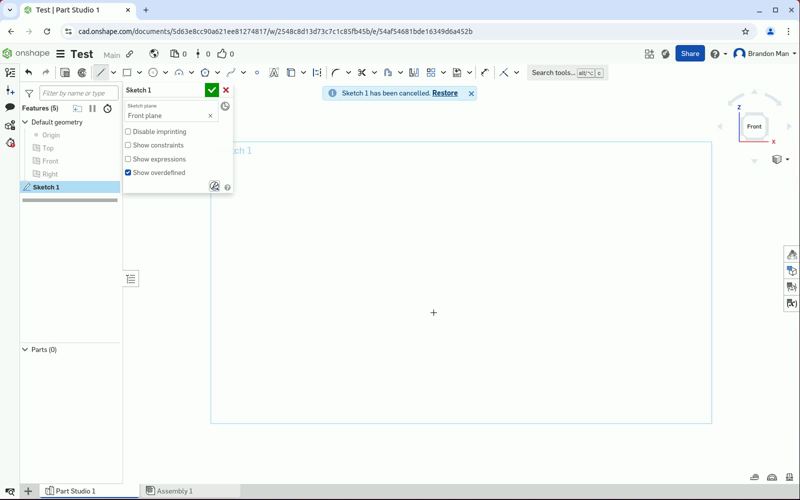
key_up(shift)
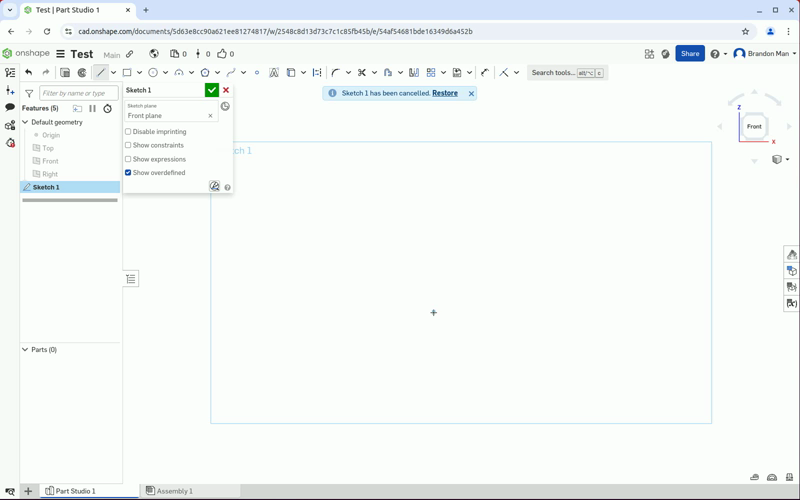
key_down(shift)
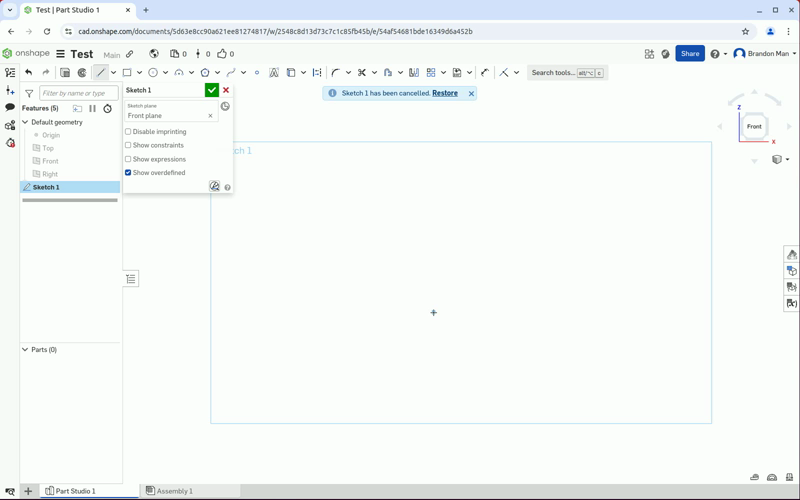
mouse_move(463, 312)
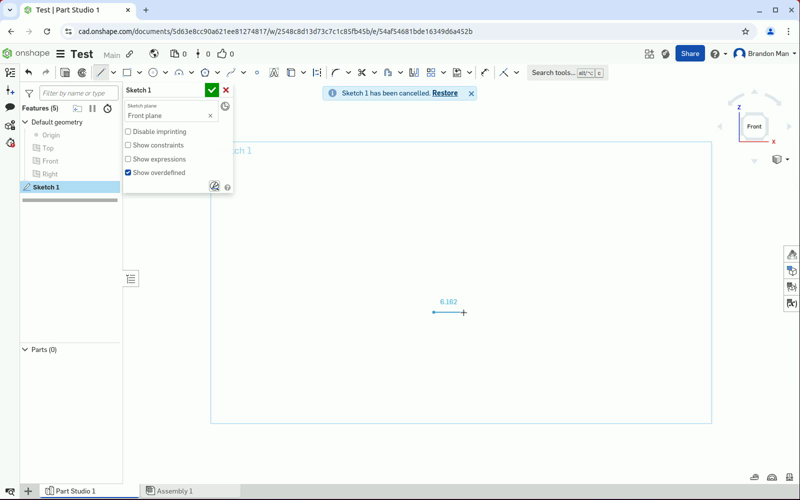
mouse_move(452, 312)
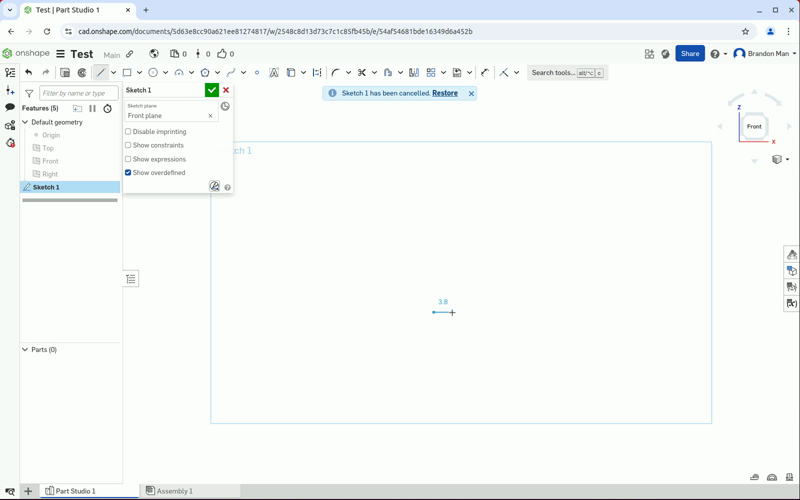
click(452, 312)
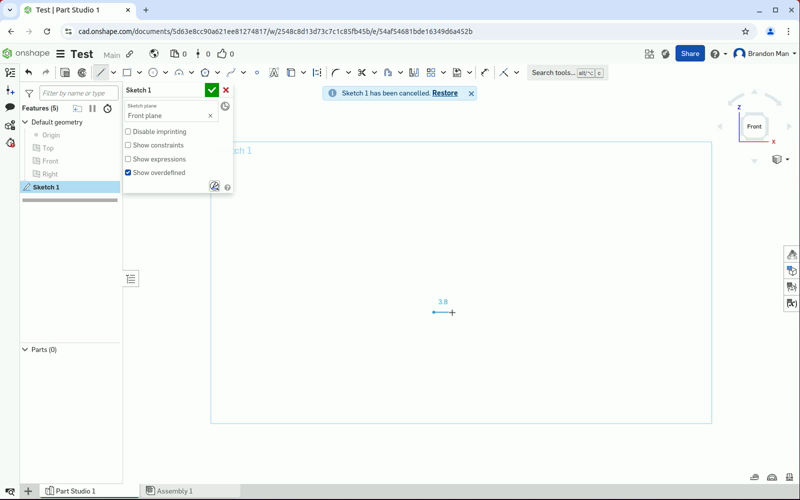
key_up(shift)
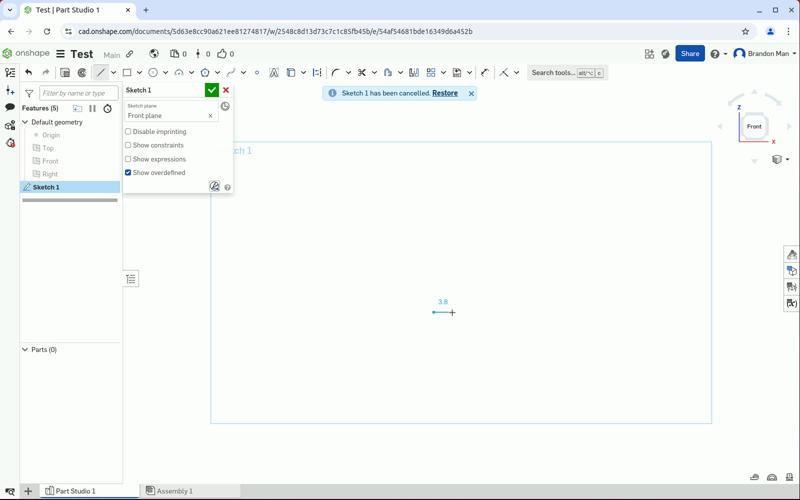
key_down(shift)
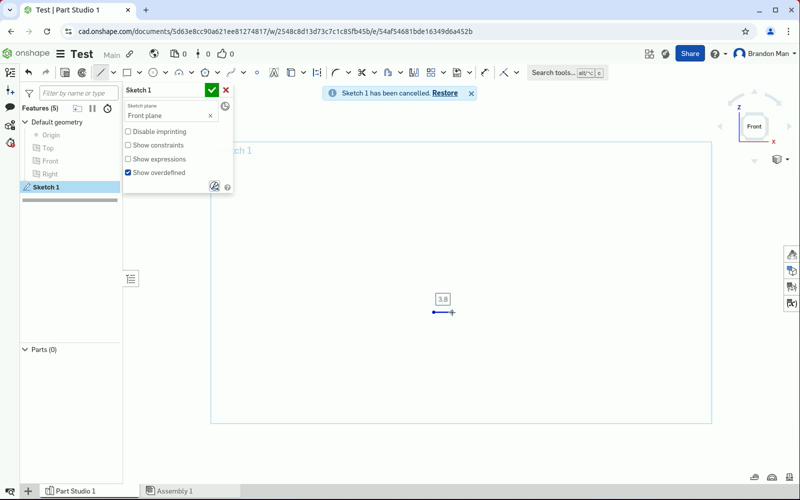
mouse_move(482, 312)
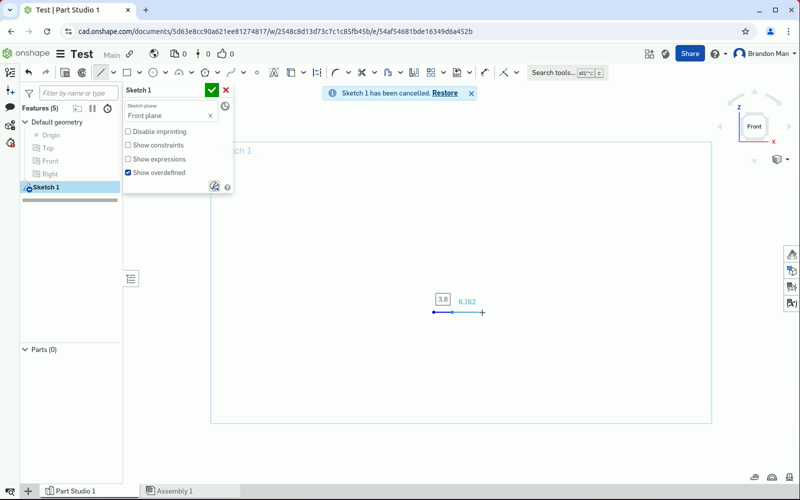
mouse_move(452, 290)
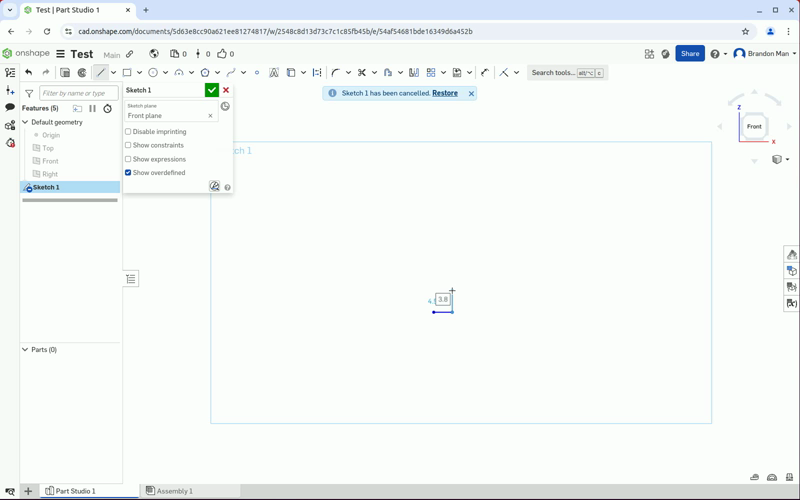
click(452, 290)
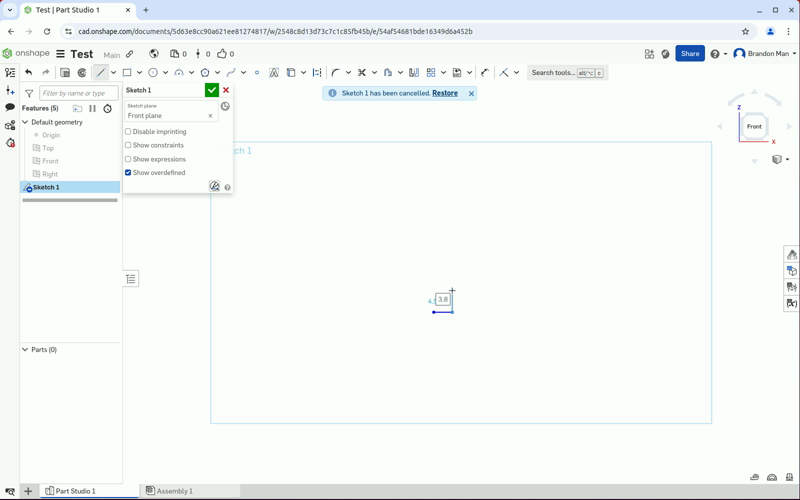
key_up(shift)
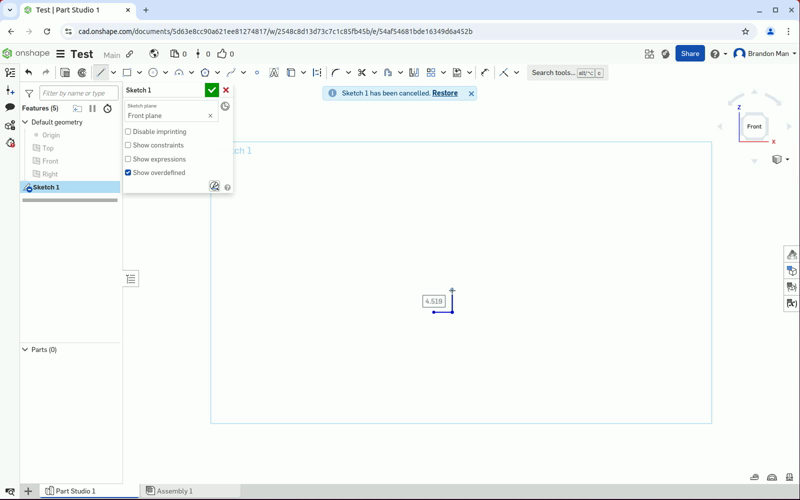
key_down(shift)
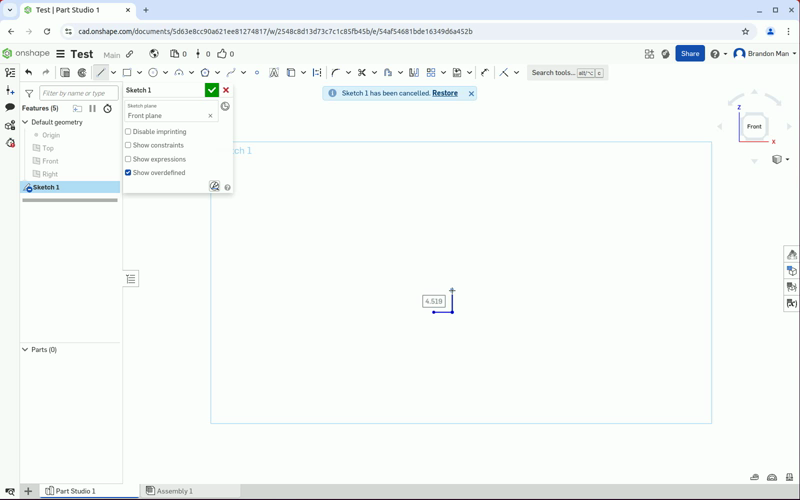
mouse_move(482, 290)
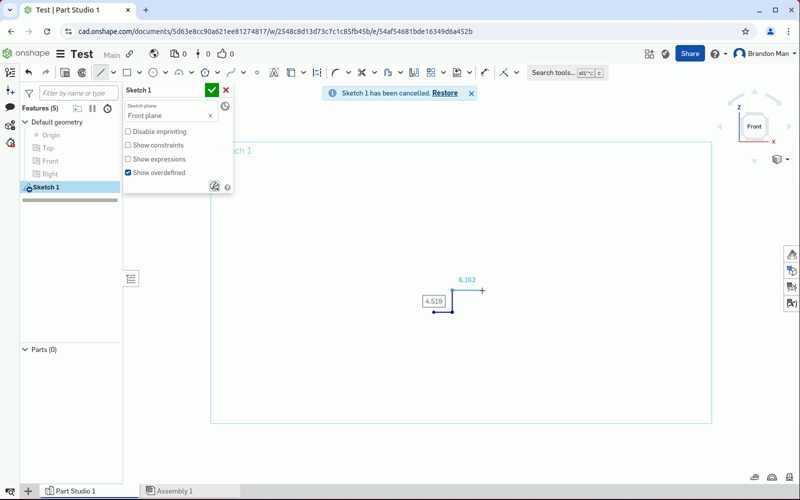
mouse_move(467, 290)
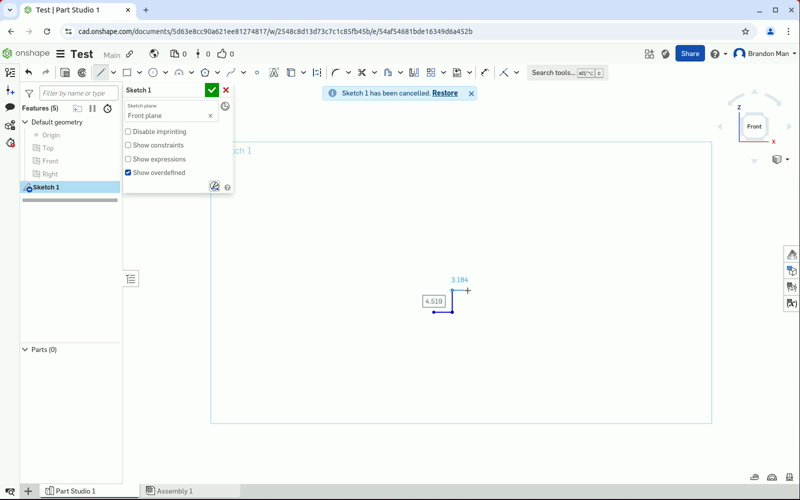
click(467, 290)
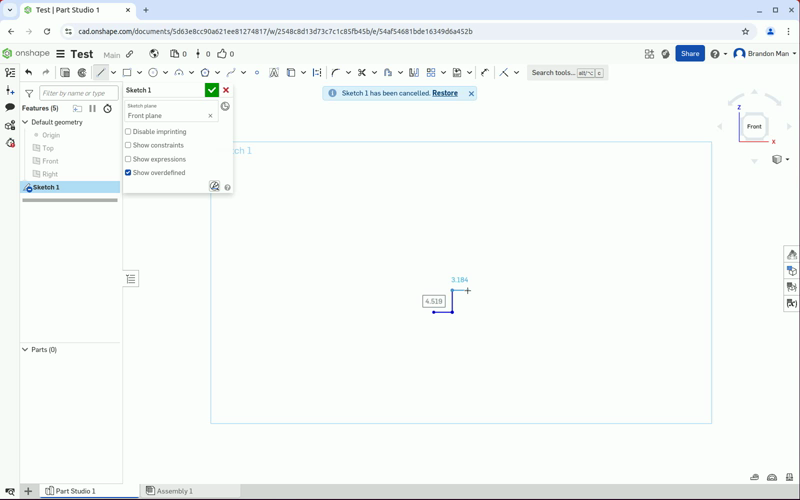
key_up(shift)
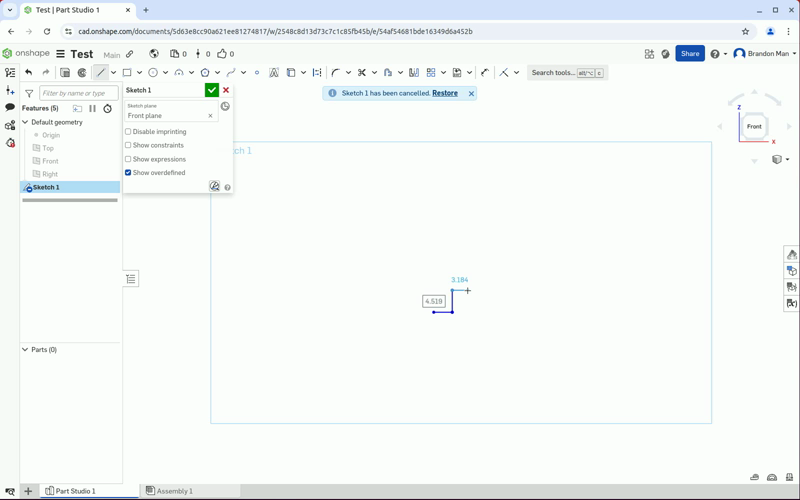
key_down(shift)
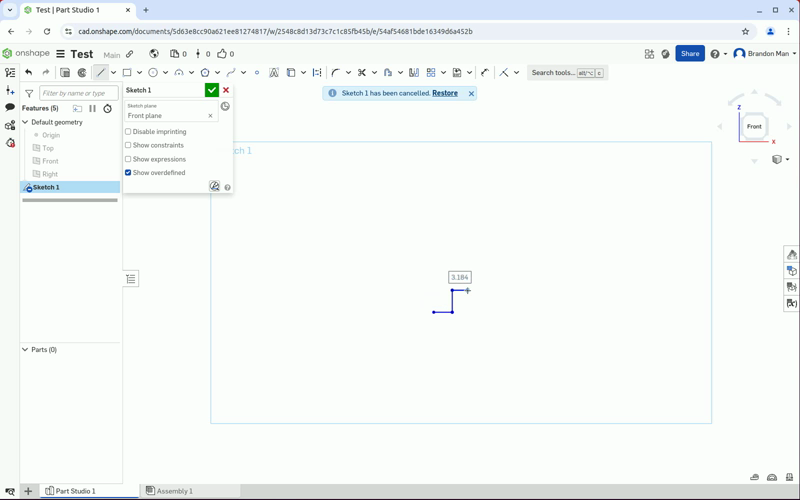
mouse_move(498, 290)
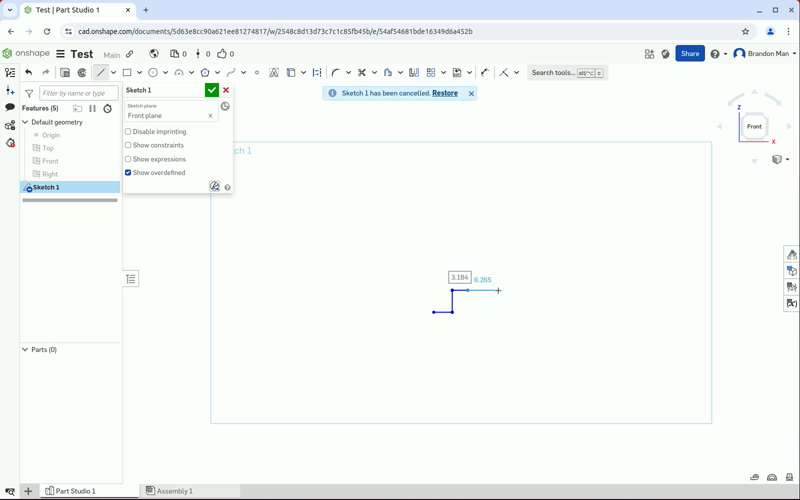
mouse_move(467, 312)
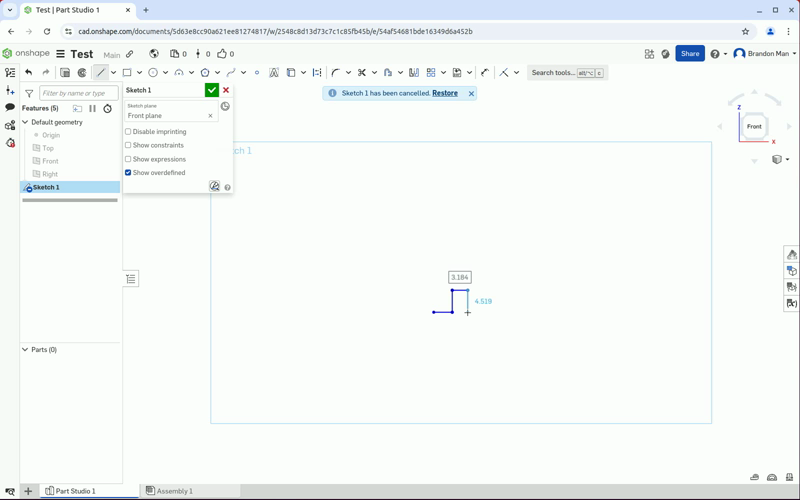
click(467, 312)
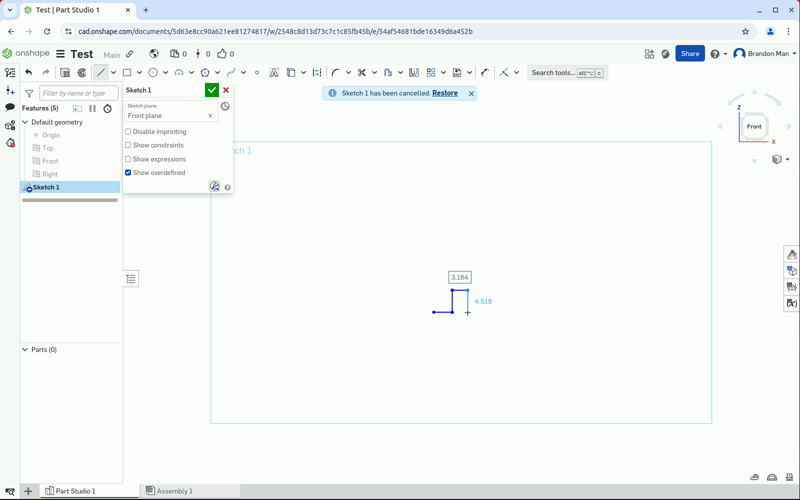
key_up(shift)
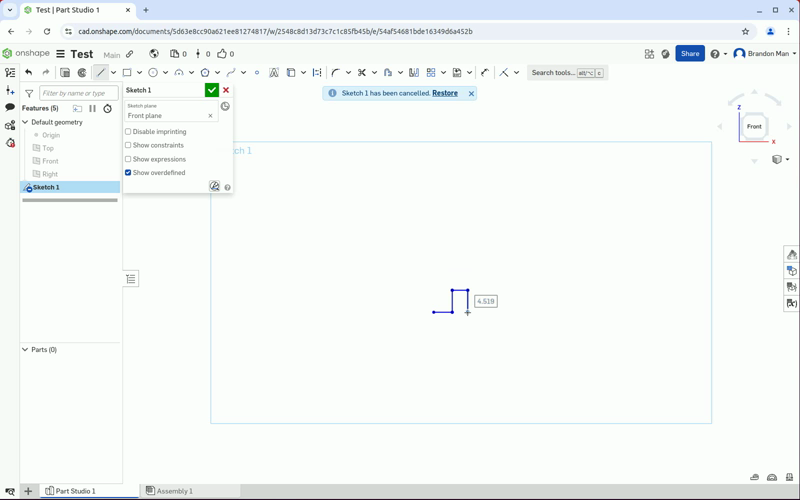
key_down(shift)
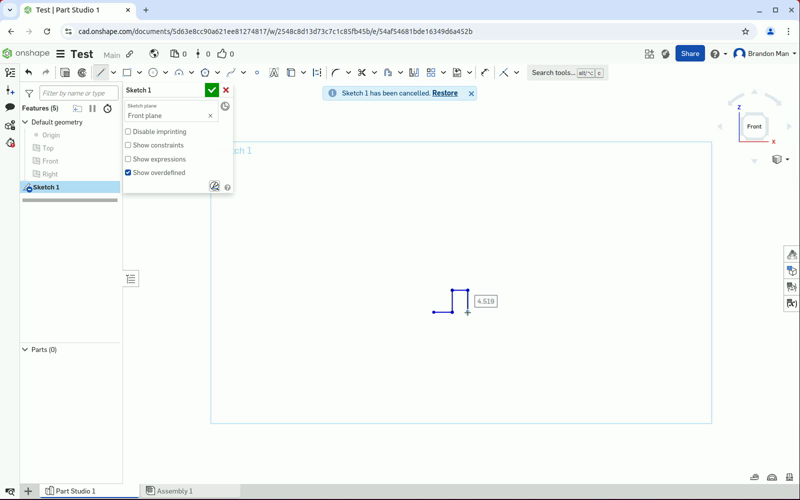
mouse_move(498, 312)
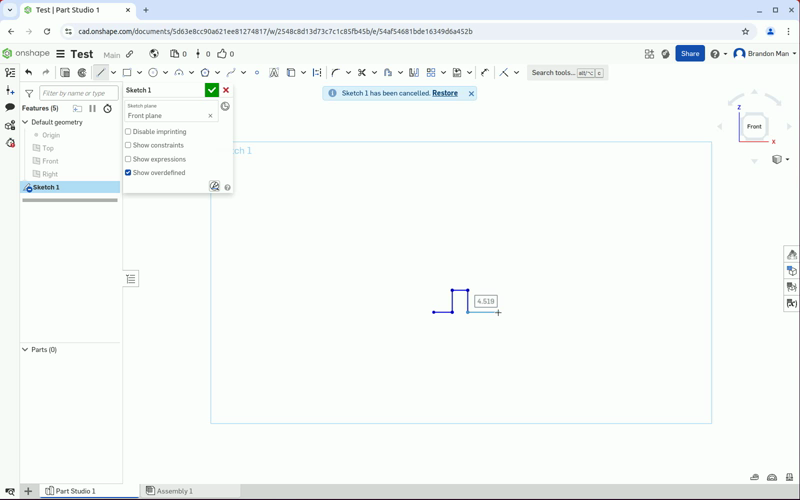
mouse_move(488, 312)
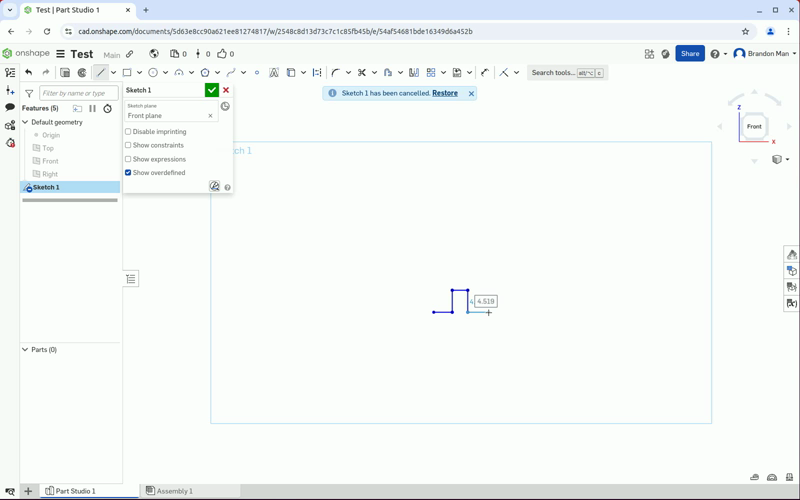
click(488, 312)
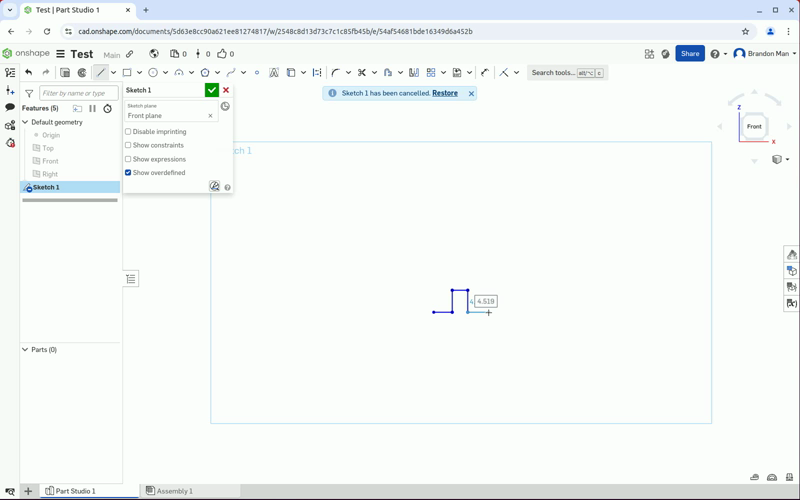
key_up(shift)
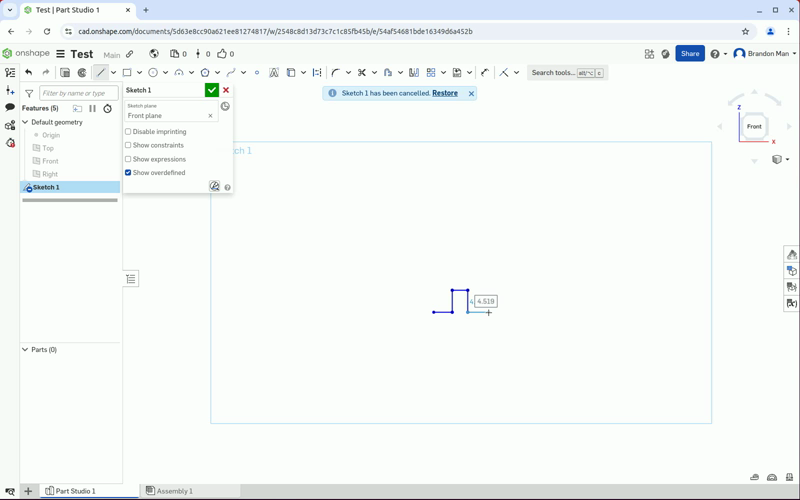
key_down(shift)
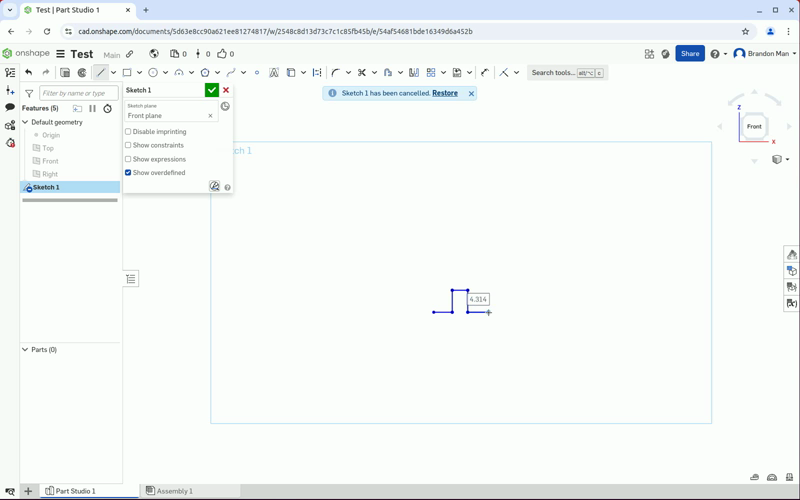
mouse_move(518, 312)
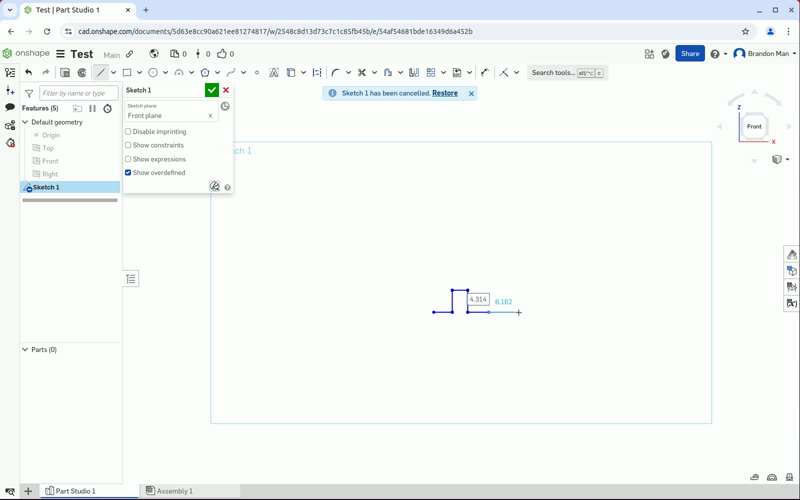
mouse_move(488, 258)
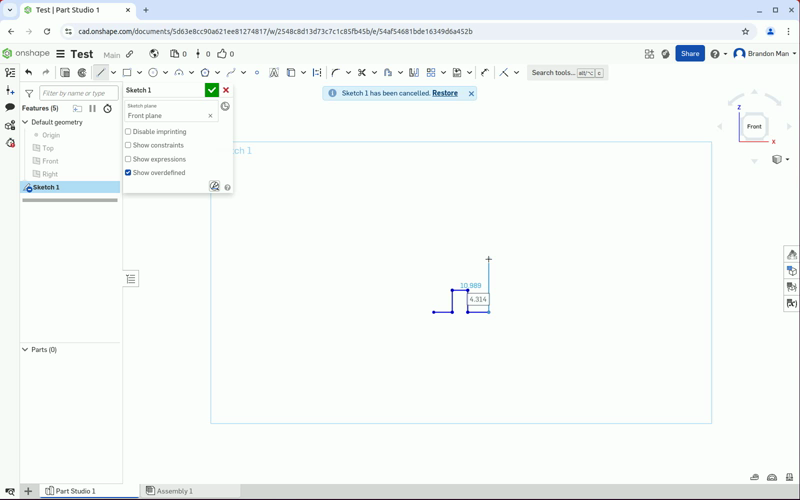
click(488, 258)
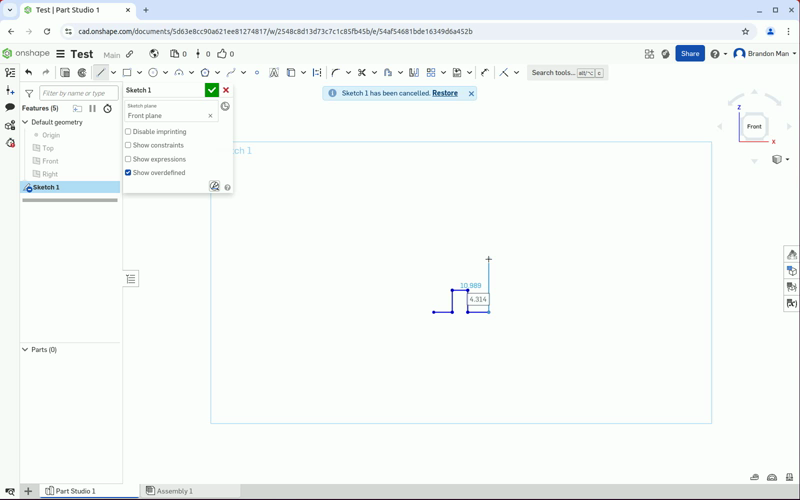
key_up(shift)
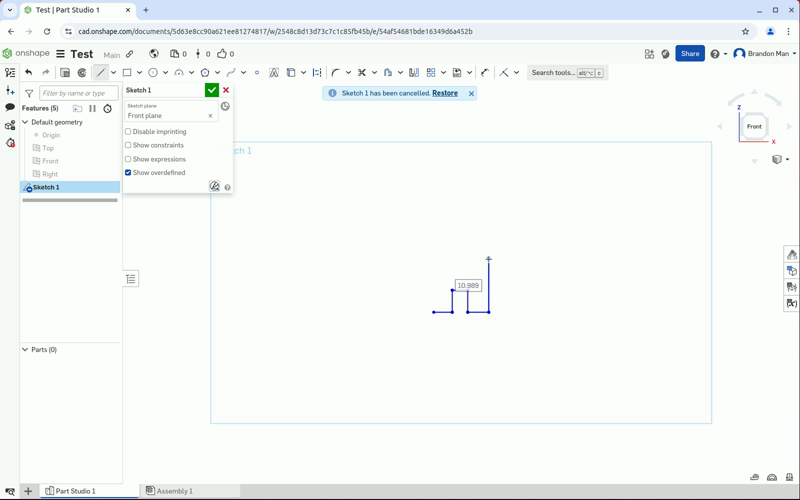
key_down(shift)
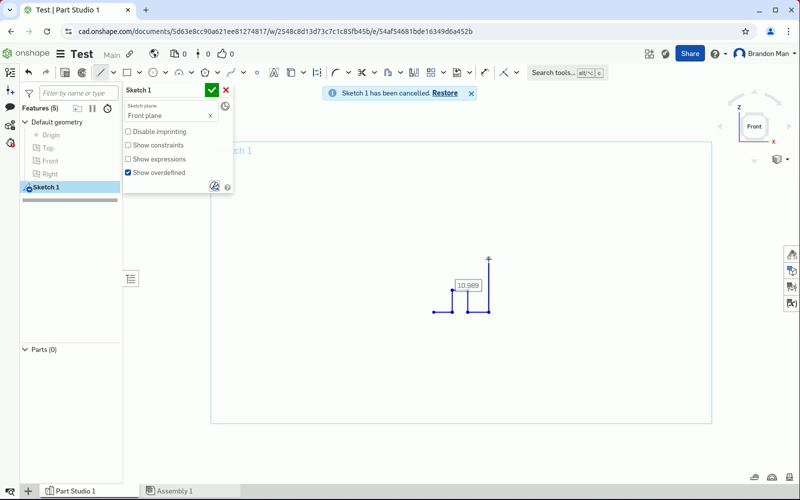
mouse_move(518, 258)
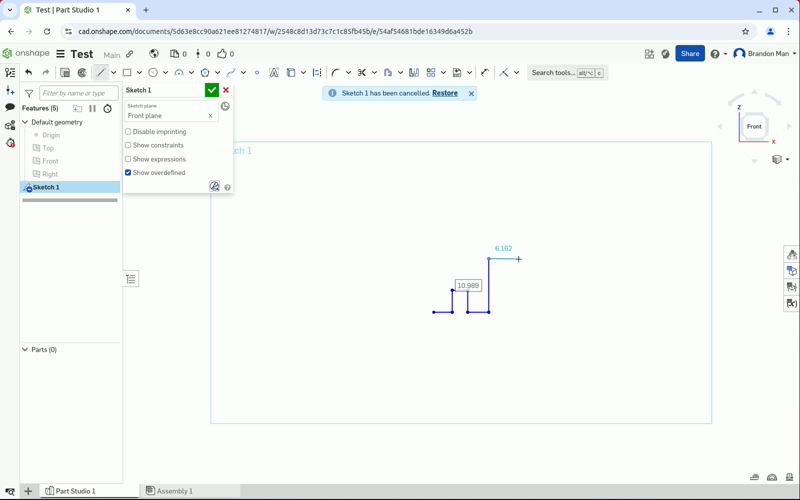
mouse_move(488, 254)
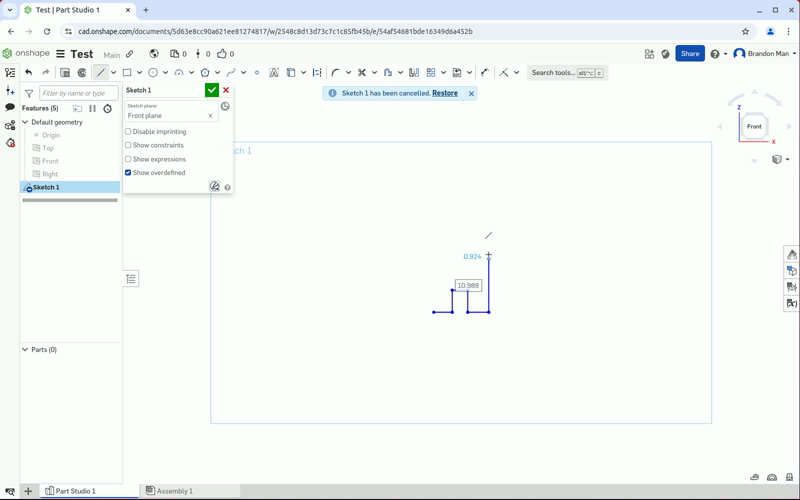
scroll(6)
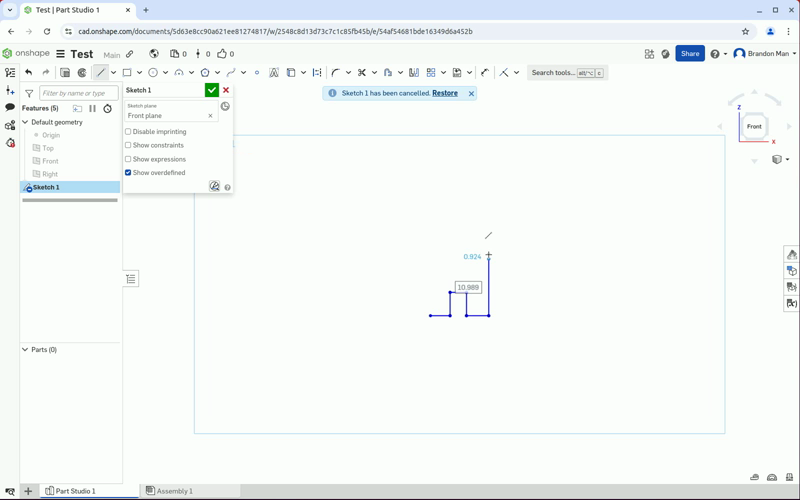
scroll(6)
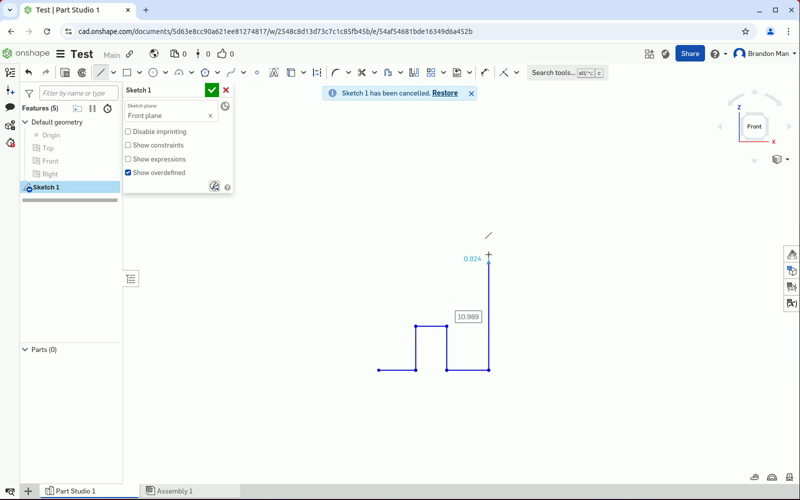
scroll(6)
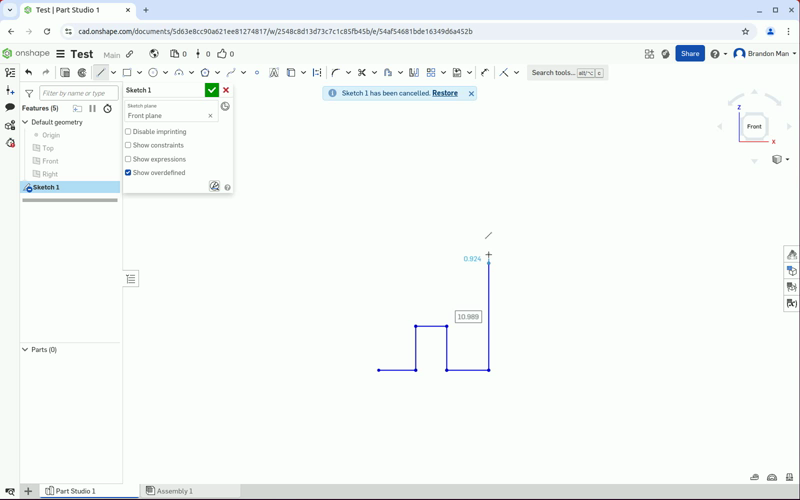
scroll(6)
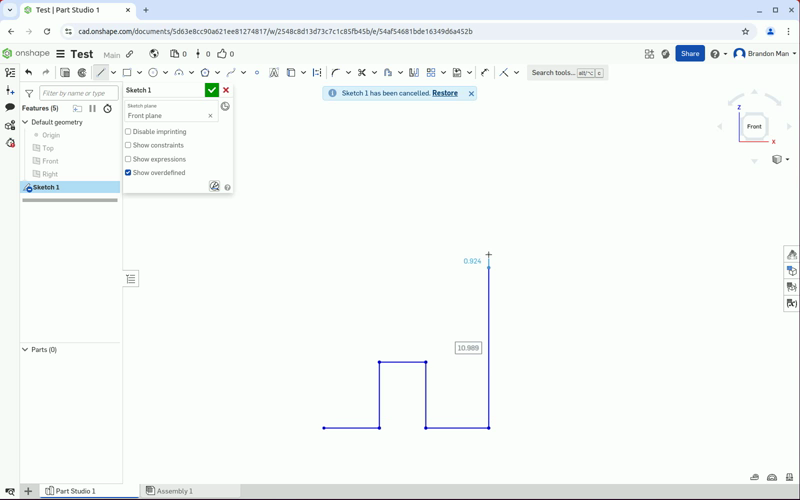
scroll(6)
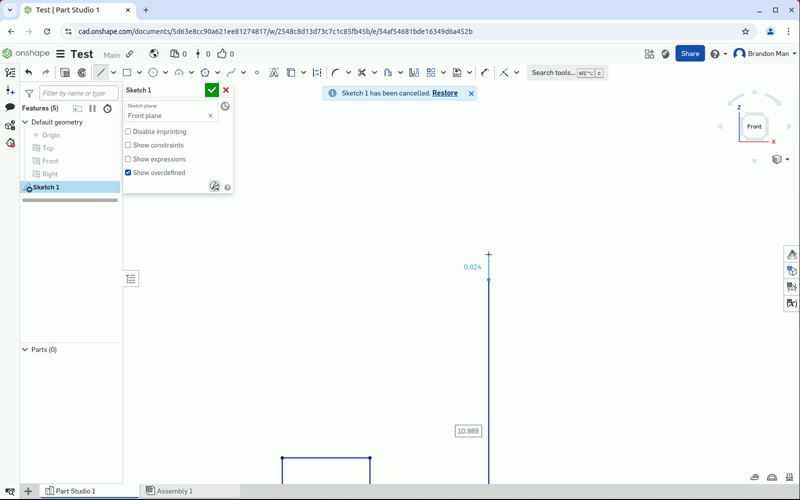
scroll(6)
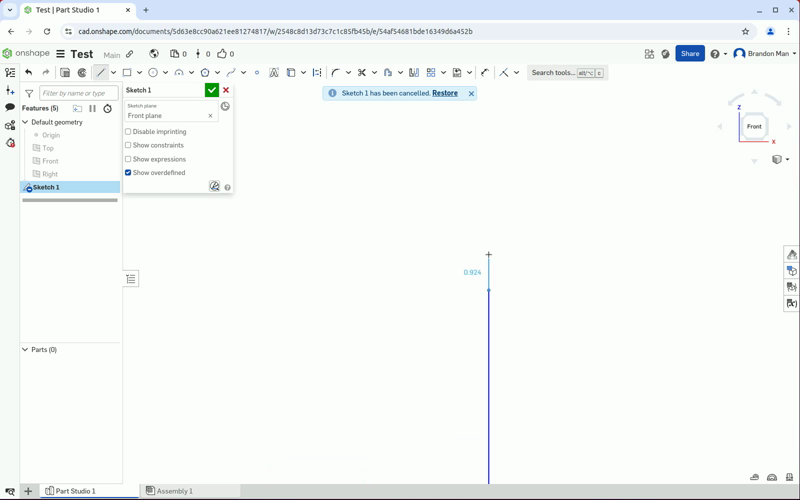
scroll(6)
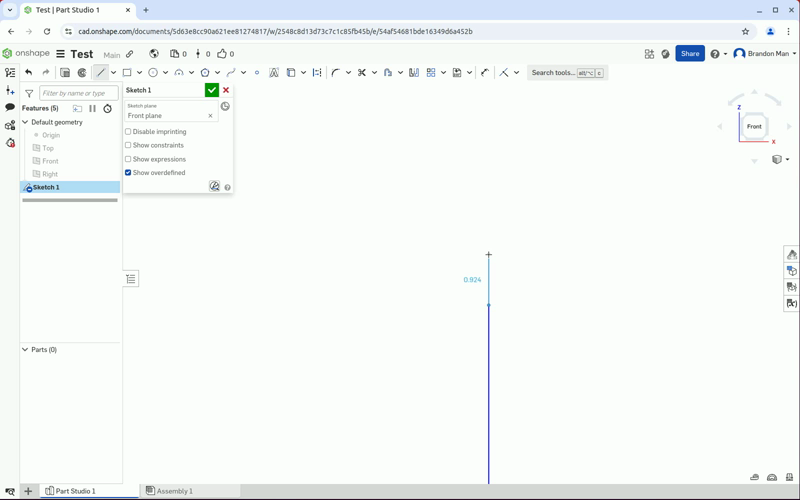
click(488, 254)
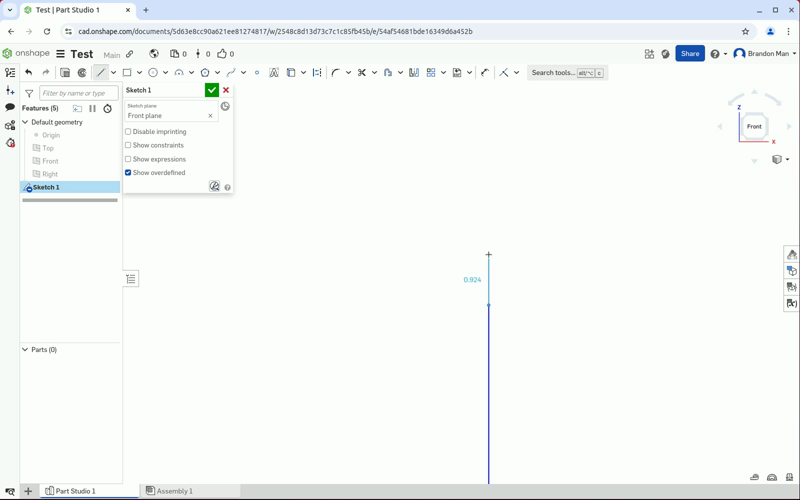
scroll(-6)
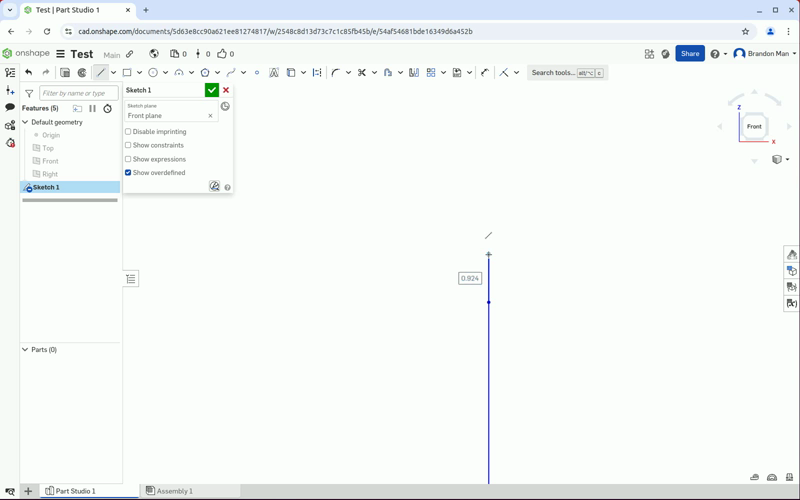
scroll(-6)
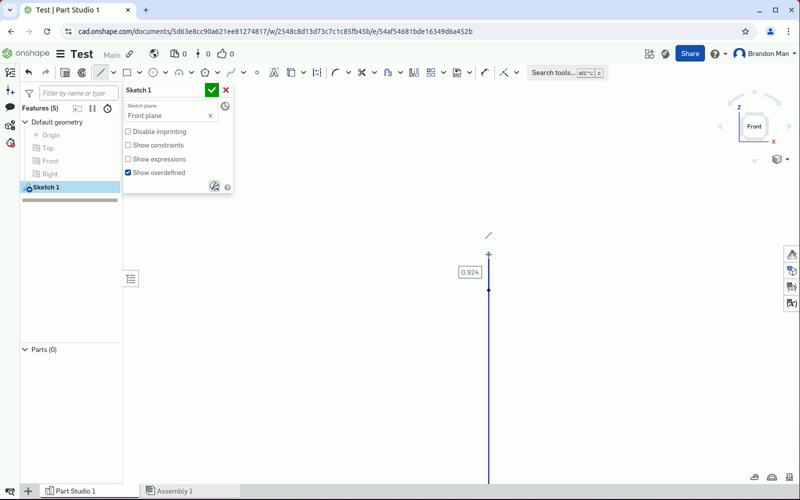
scroll(-6)
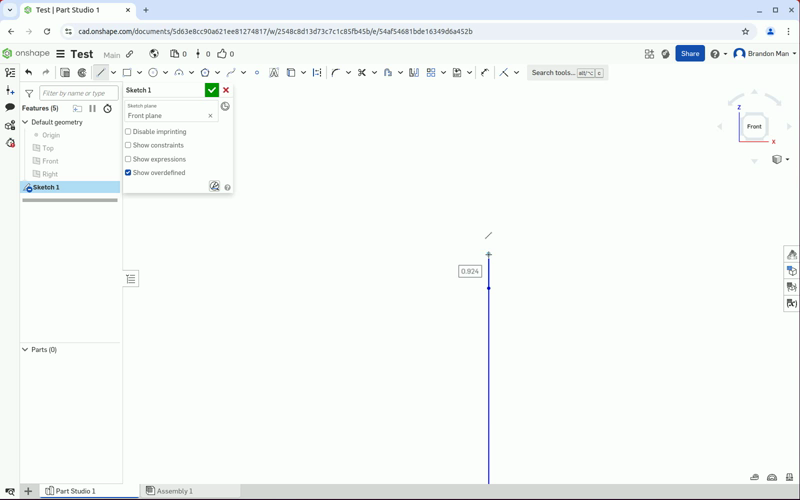
scroll(-6)
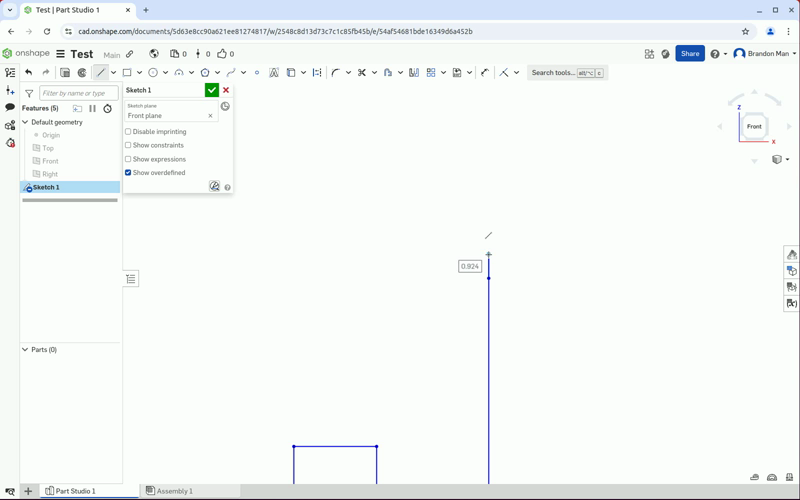
scroll(-6)
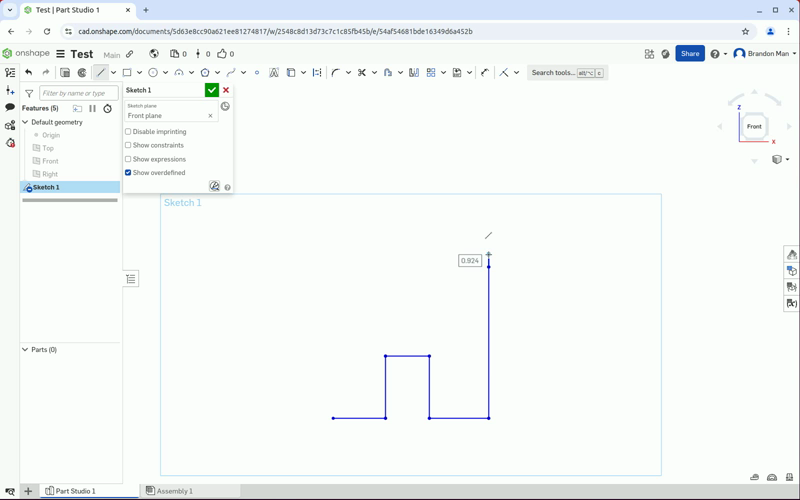
scroll(-6)
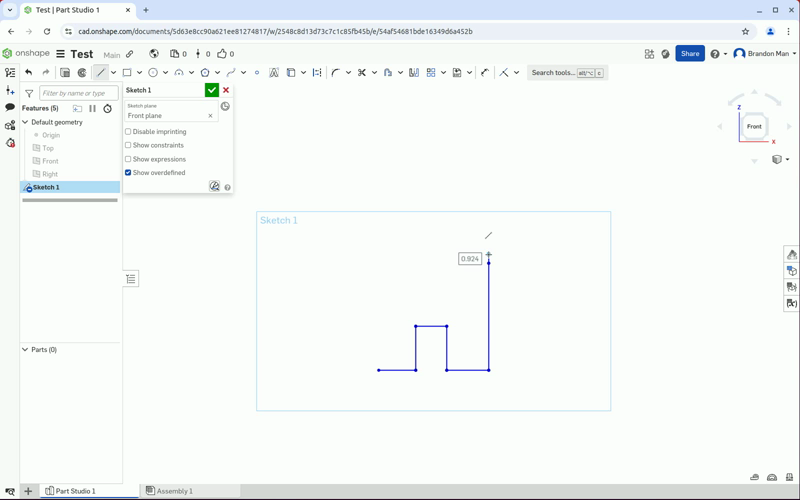
scroll(-6)
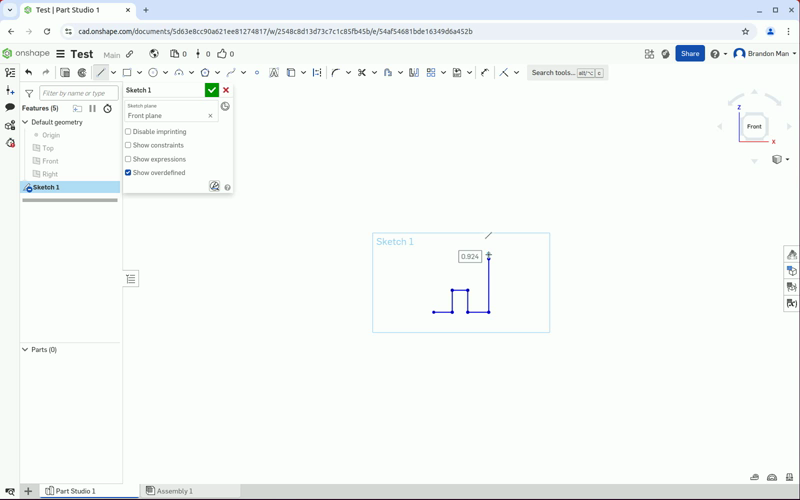
key_up(shift)
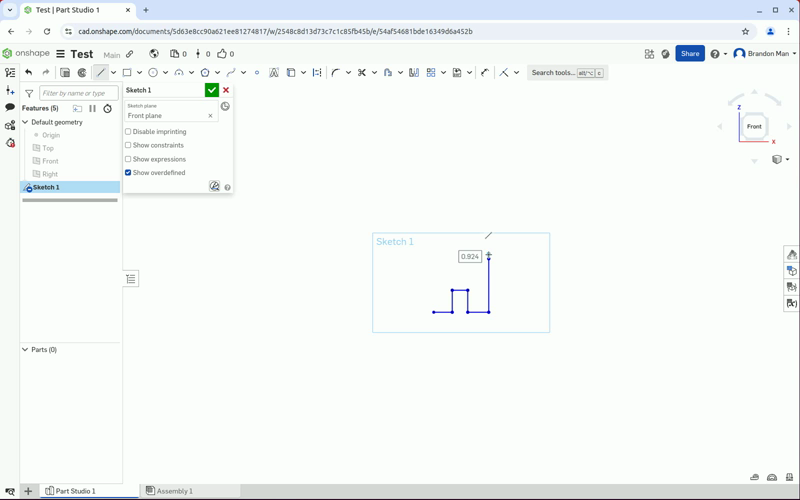
key_down(shift)
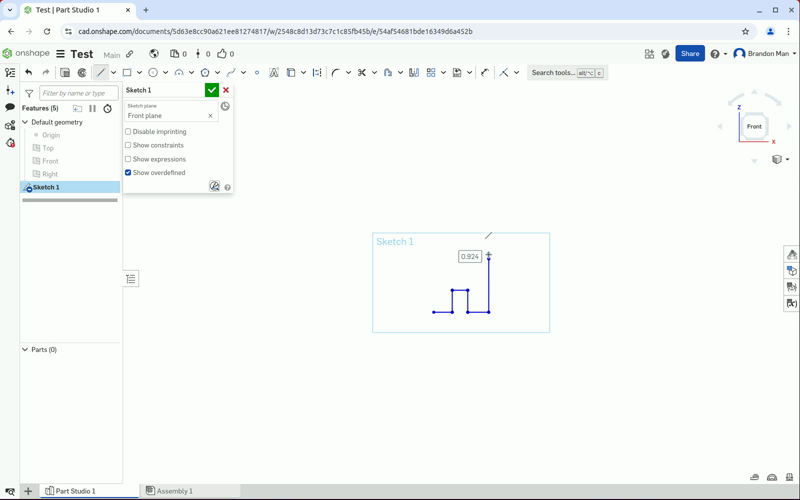
mouse_move(518, 254)
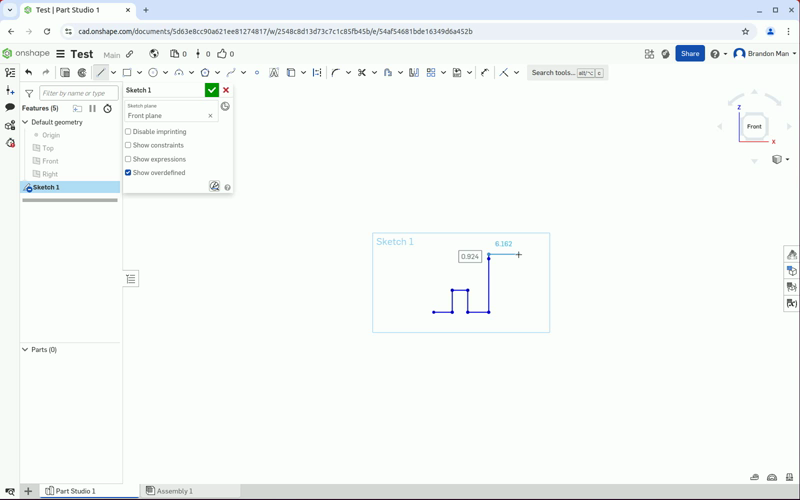
mouse_move(433, 254)
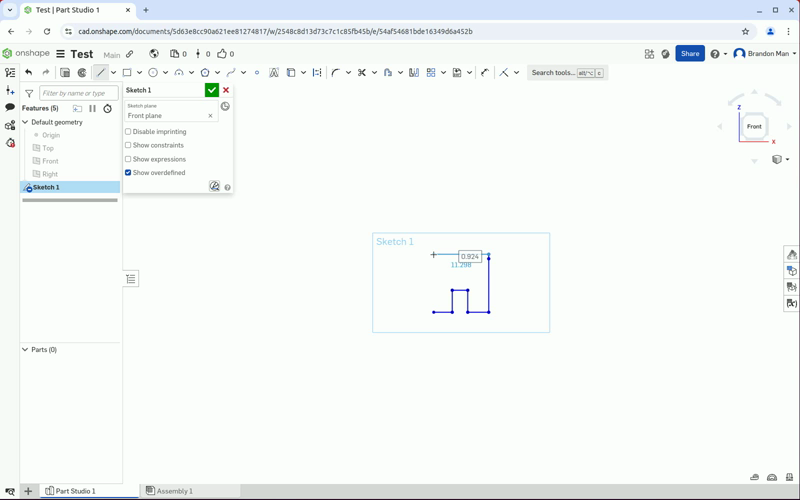
click(433, 254)
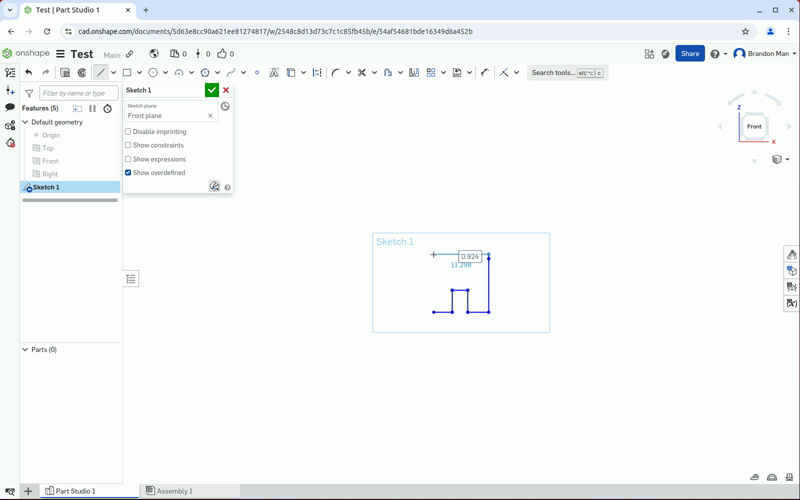
key_up(shift)
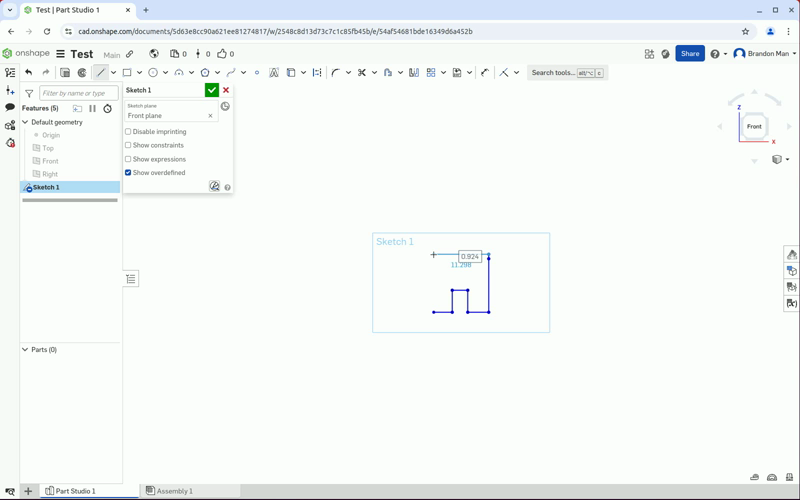
mouse_move(463, 254)
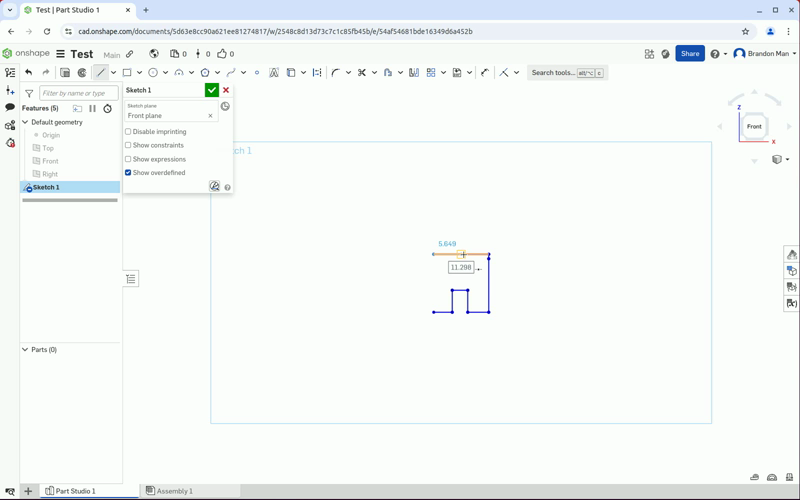
key_down(shift)
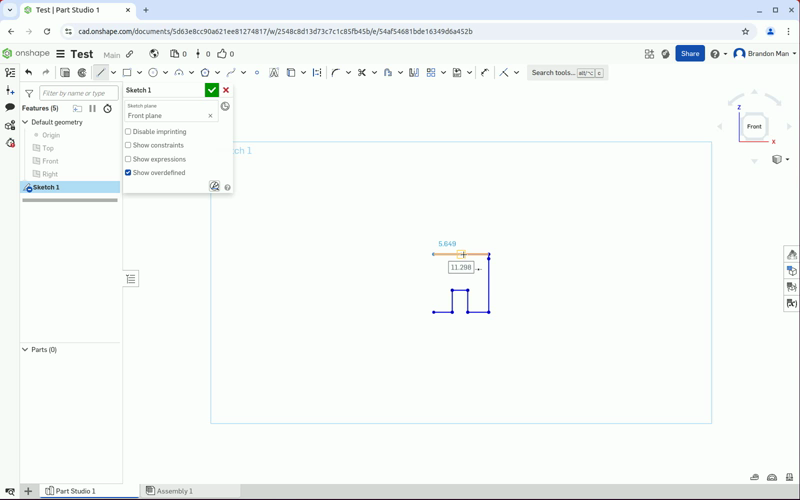
mouse_move(433, 312)
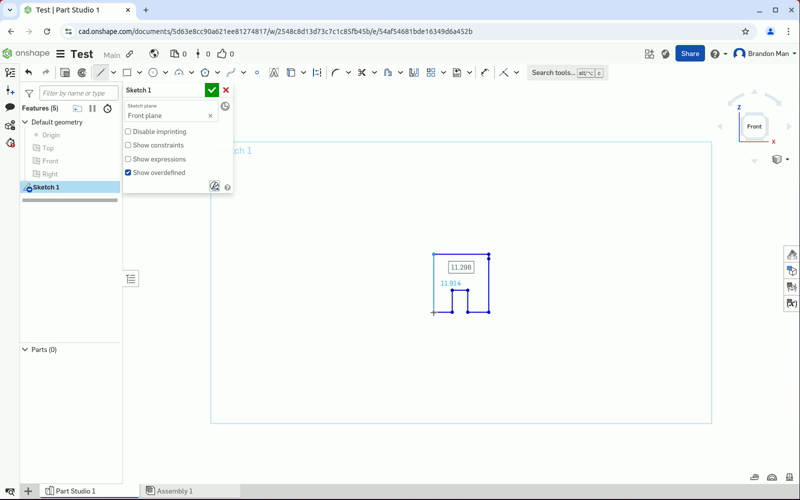
key_up(shift)
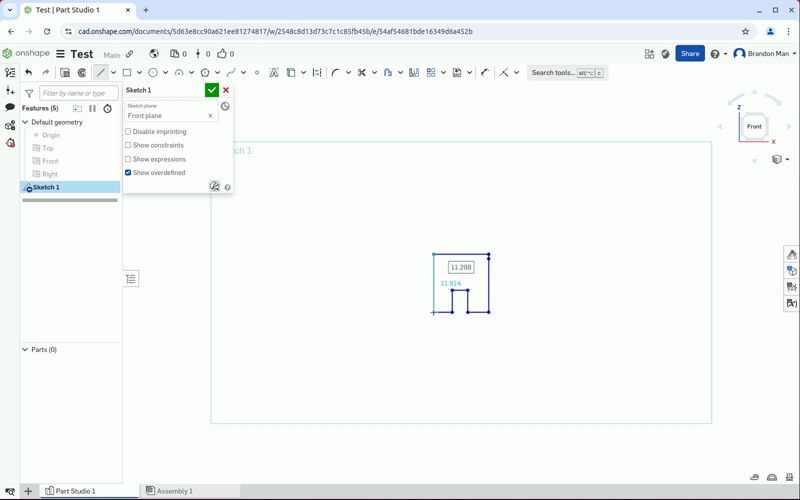
click(433, 312)
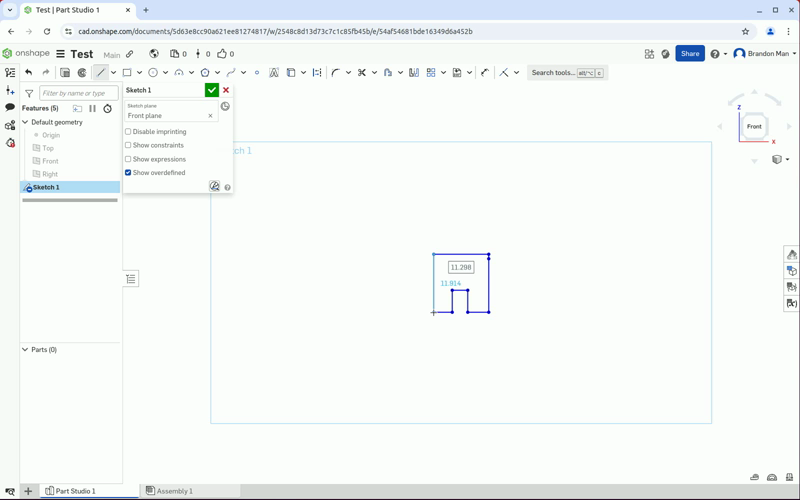
key(esc)
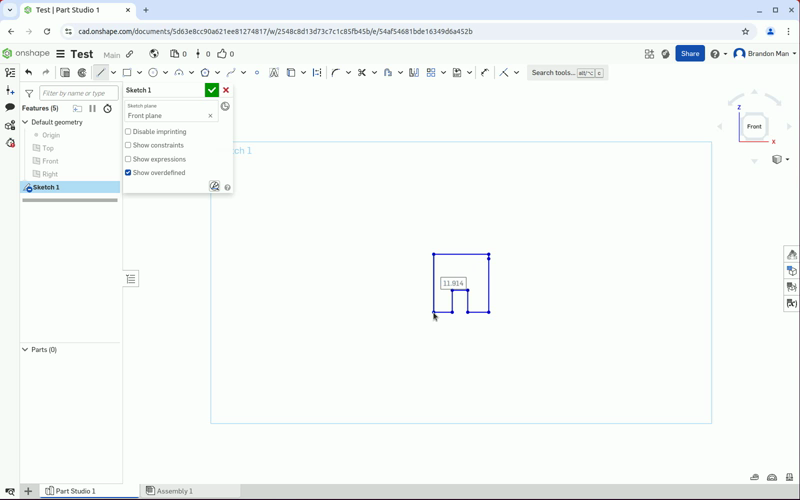
key(l)
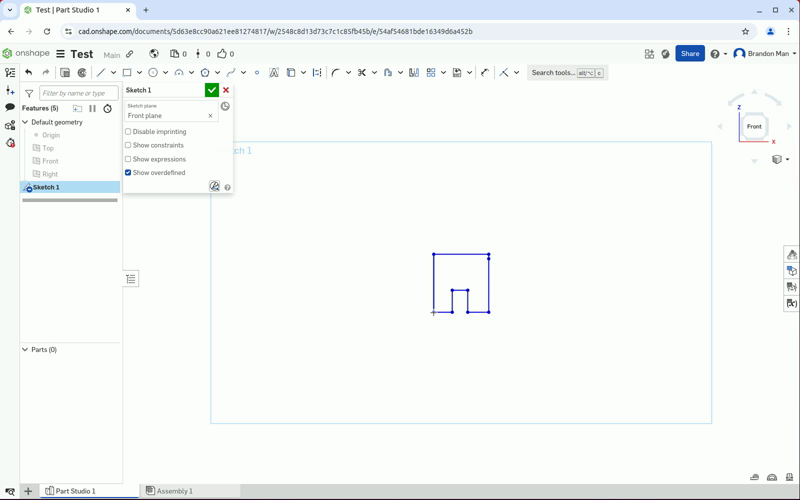
key_down(shift)
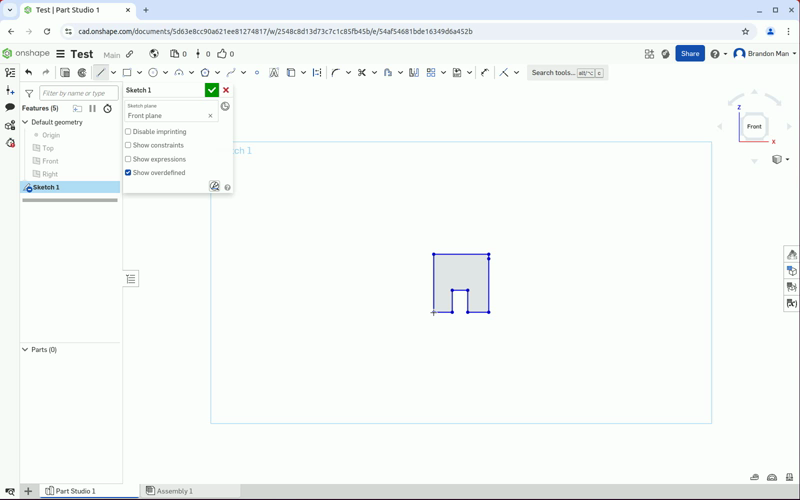
mouse_move(439, 278)
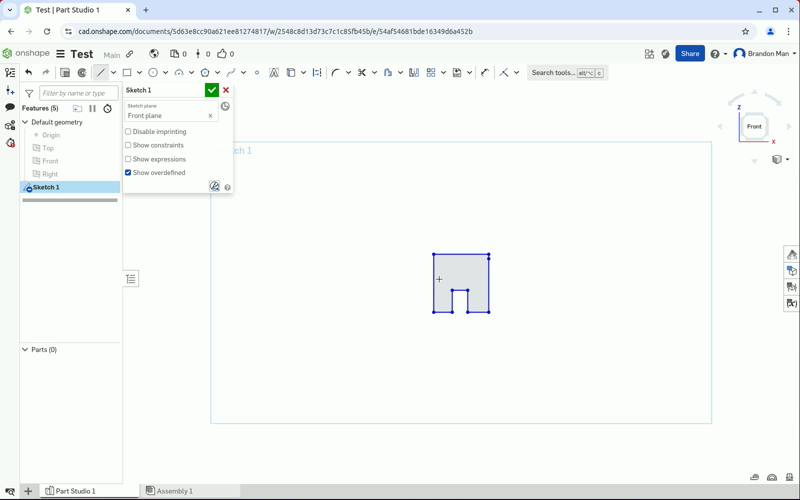
click(439, 278)
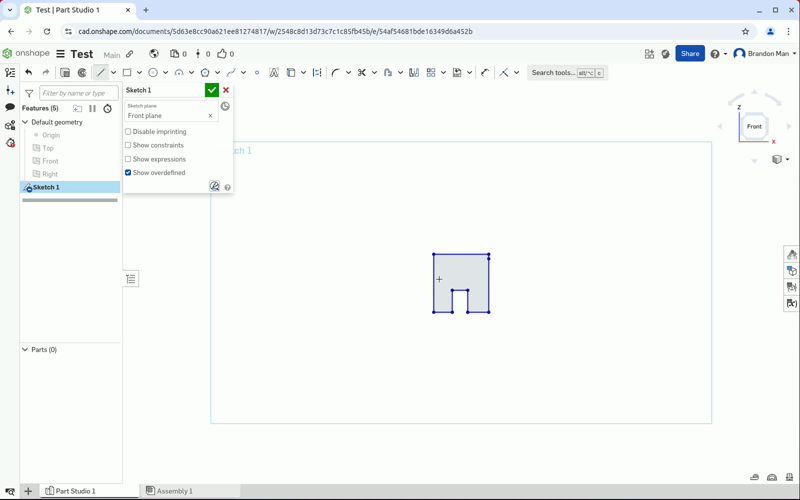
key_up(shift)
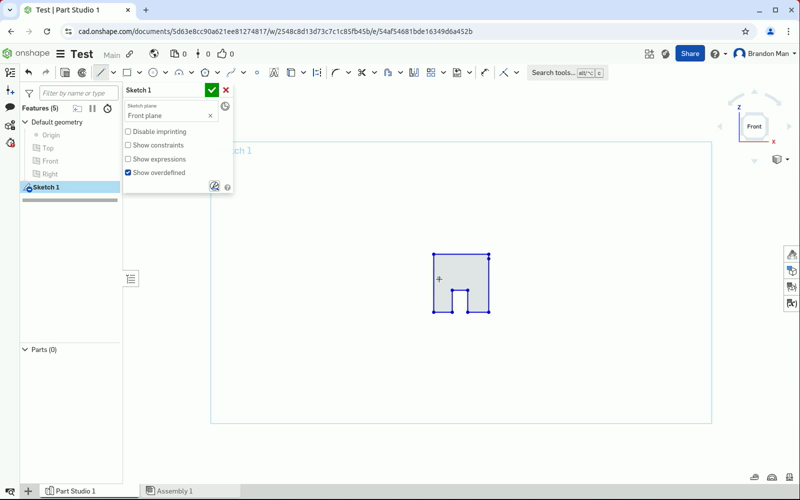
key_down(shift)
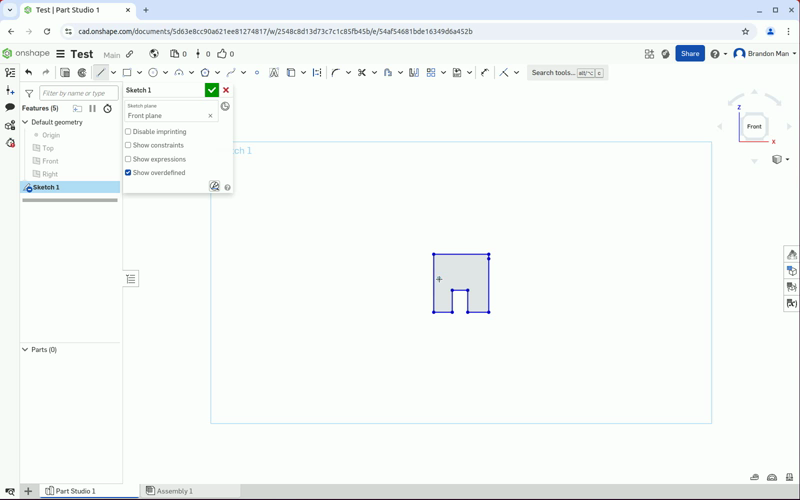
mouse_move(469, 278)
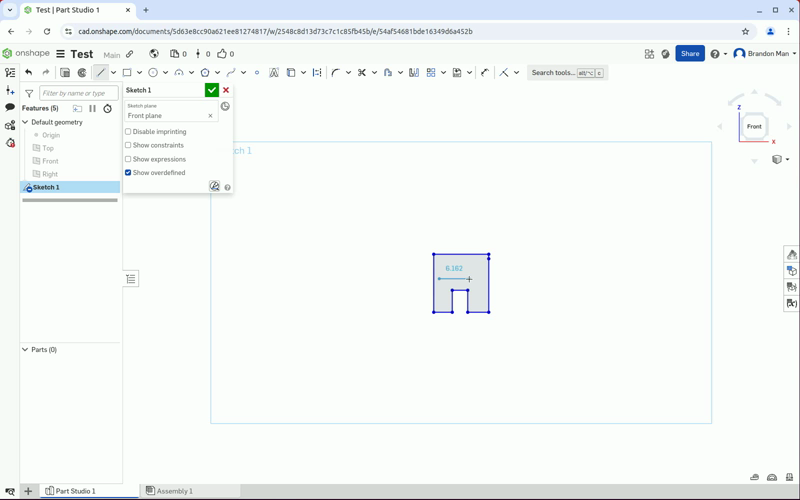
mouse_move(454, 278)
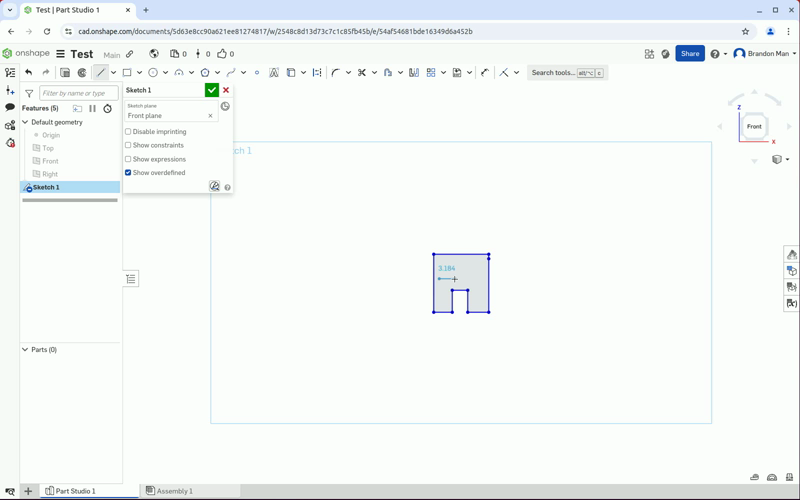
click(454, 278)
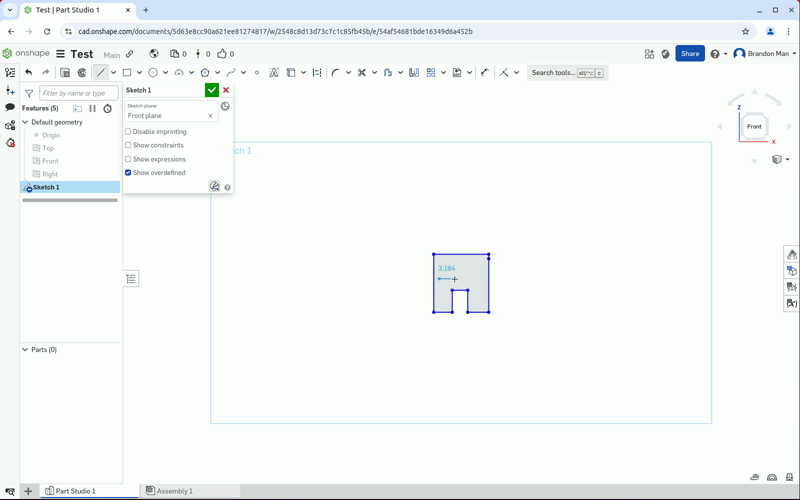
key_up(shift)
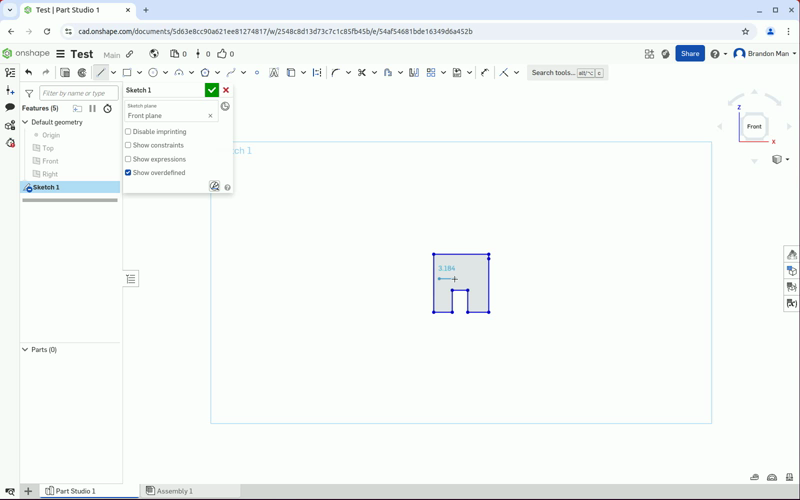
key_down(shift)
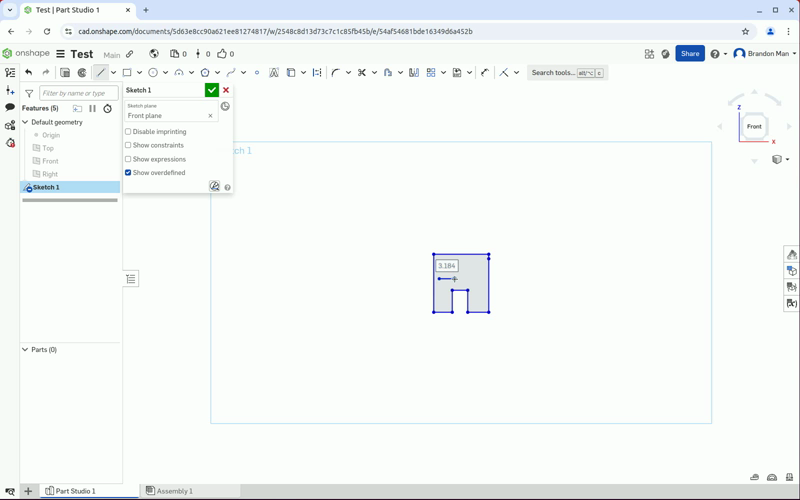
mouse_move(484, 278)
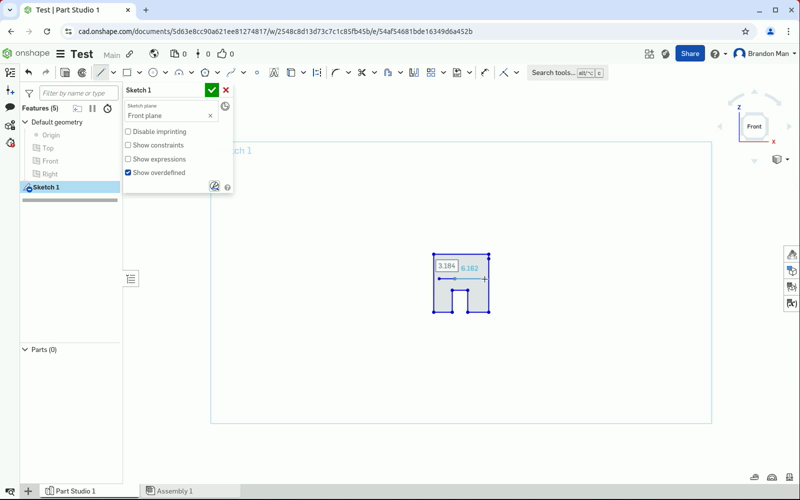
mouse_move(454, 261)
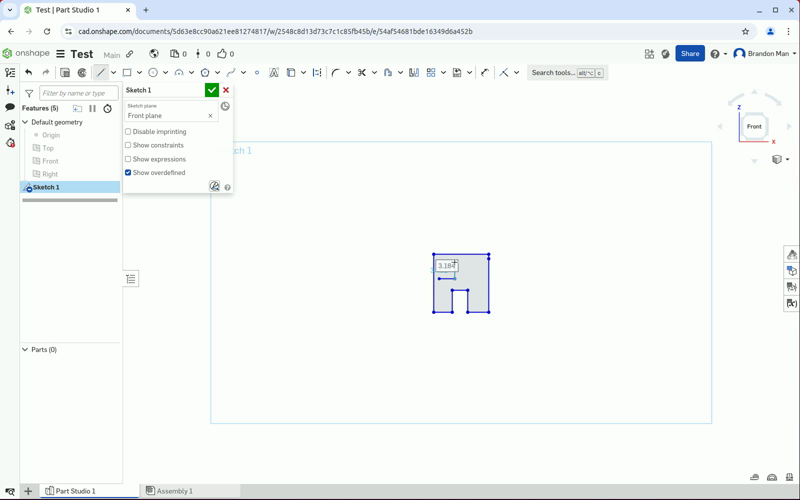
click(454, 261)
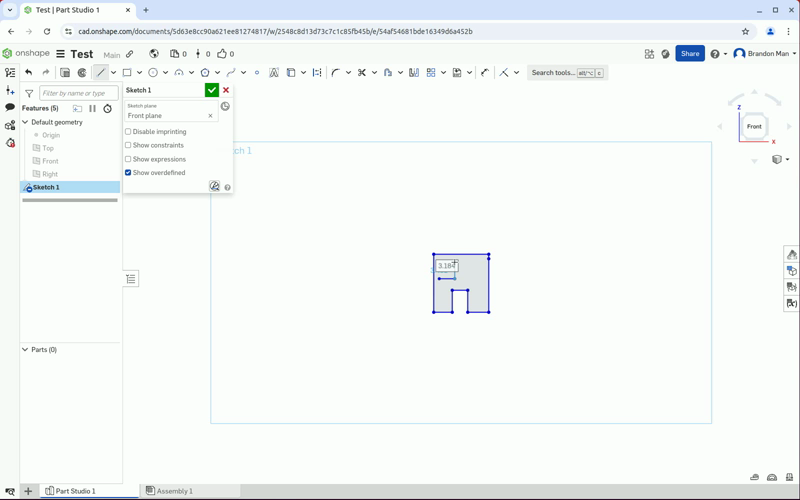
key_up(shift)
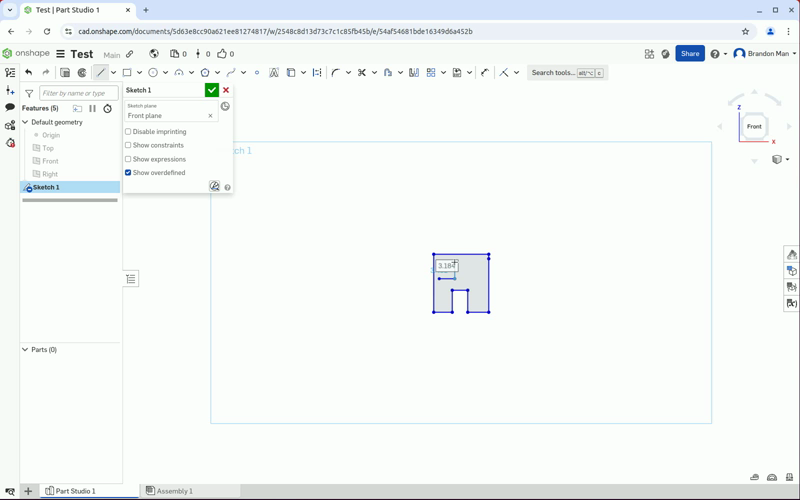
key_down(shift)
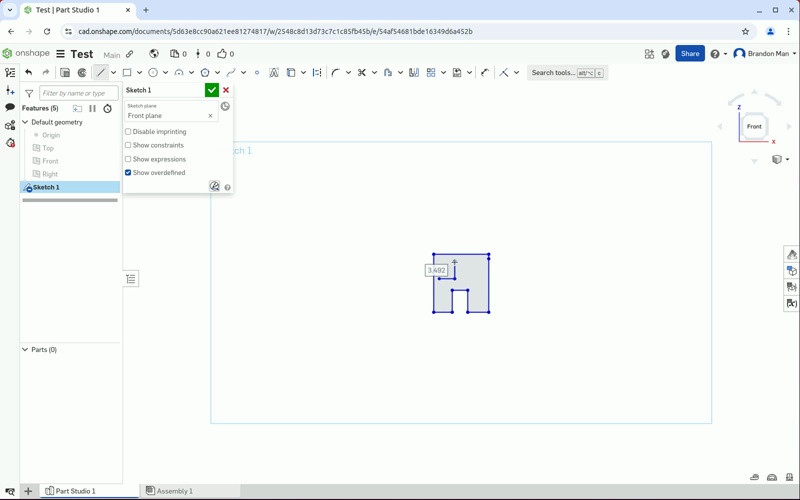
mouse_move(484, 261)
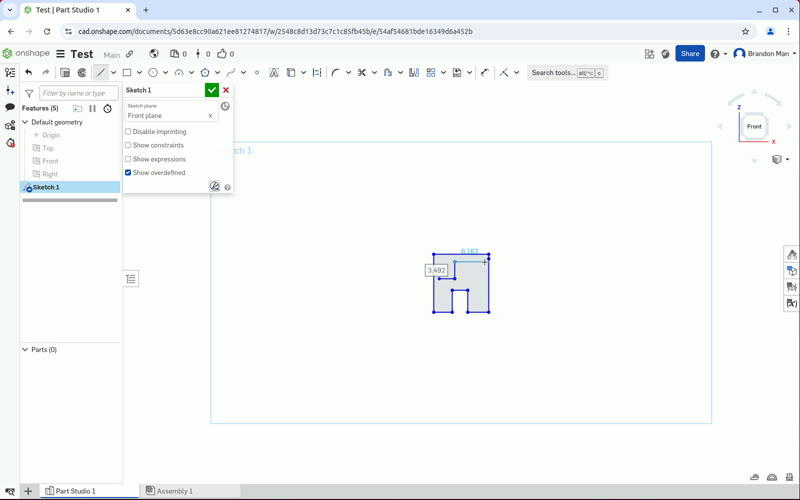
mouse_move(439, 261)
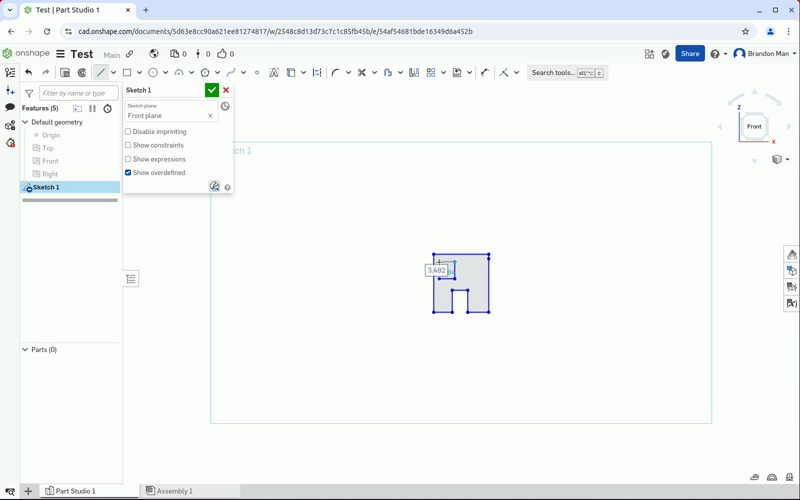
click(439, 261)
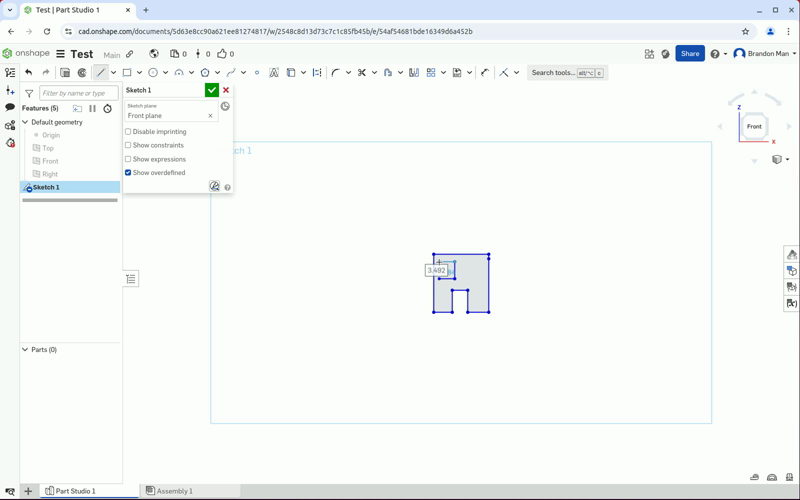
key_up(shift)
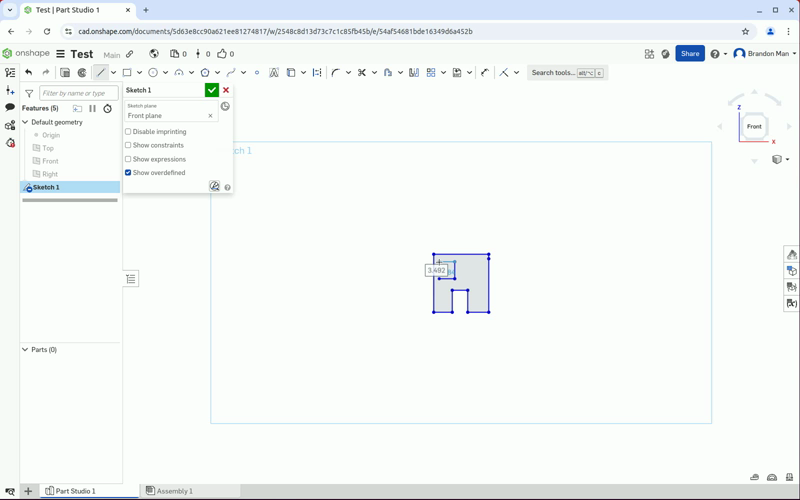
mouse_move(469, 261)
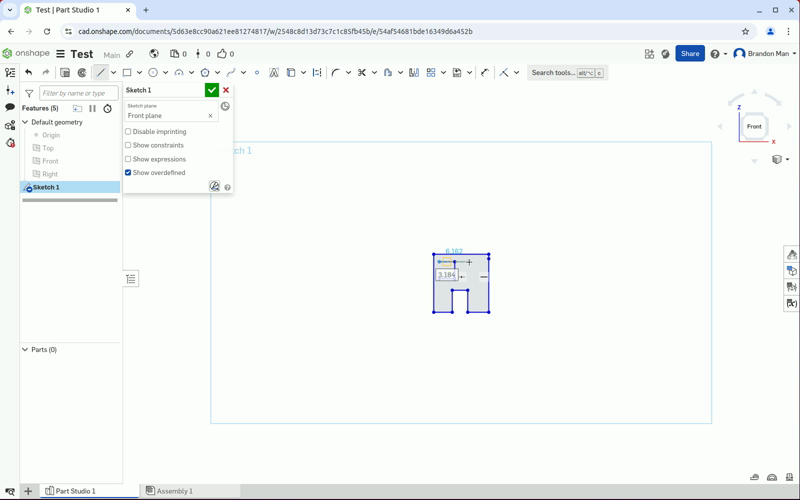
key_down(shift)
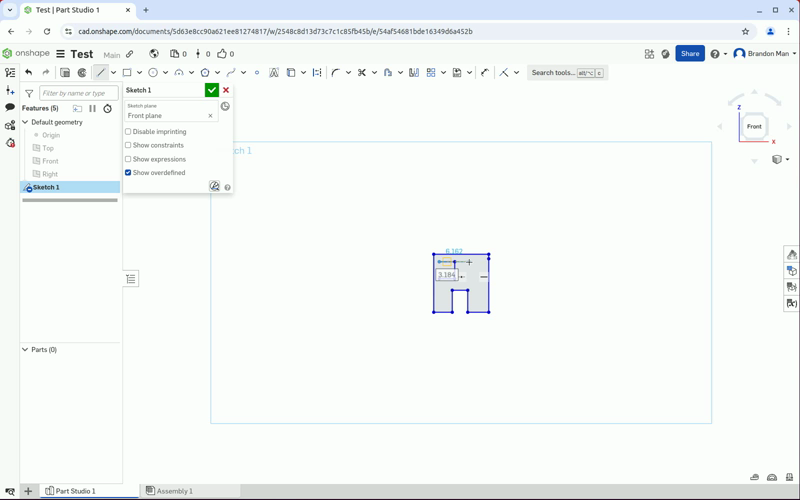
mouse_move(439, 278)
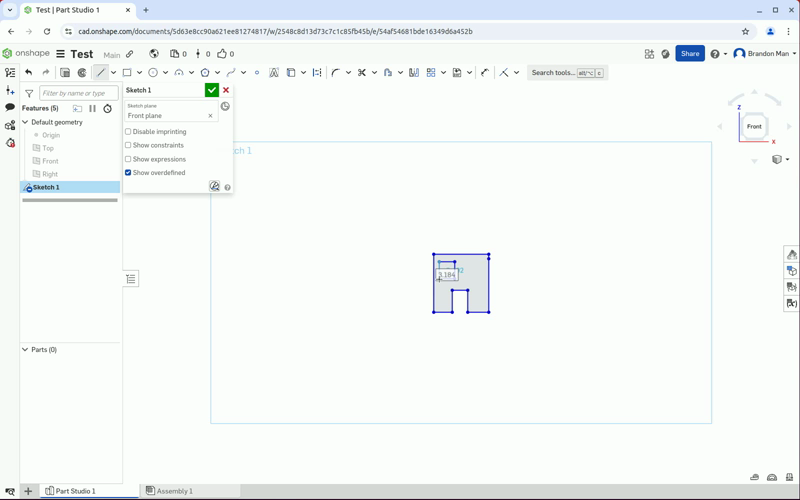
key_up(shift)
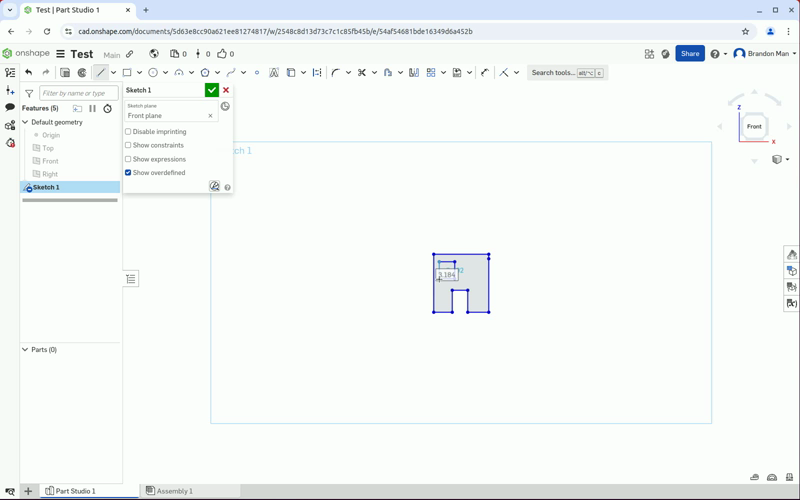
click(439, 278)
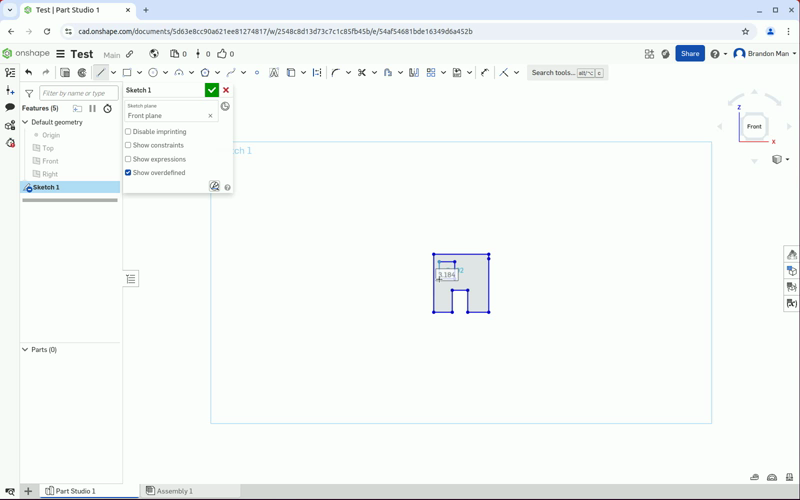
key(esc)
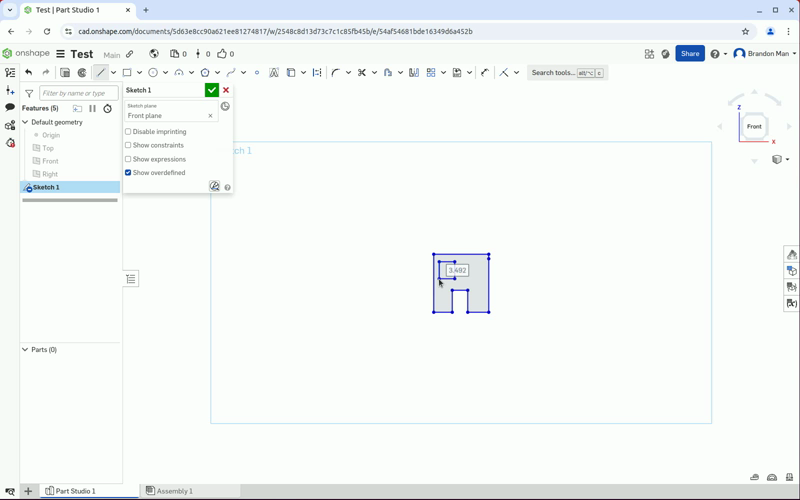
key(l)
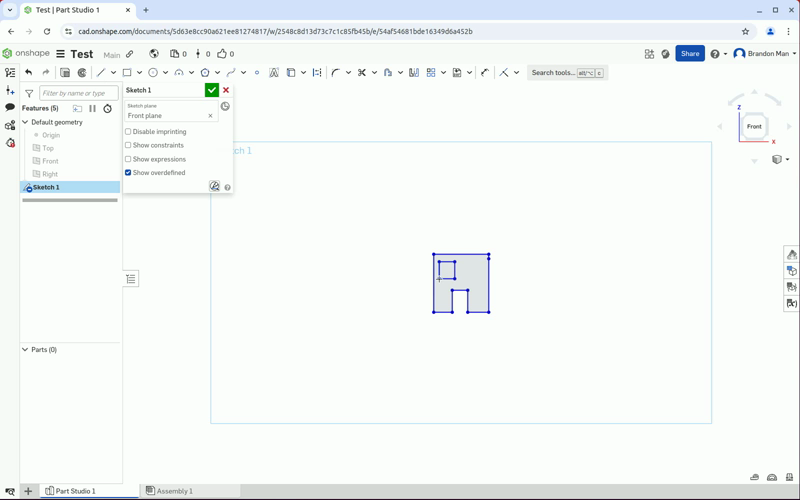
key_down(shift)
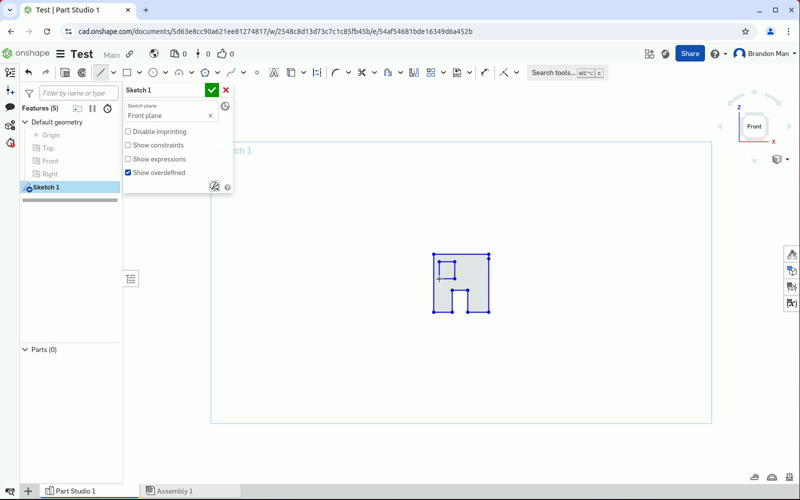
mouse_move(466, 278)
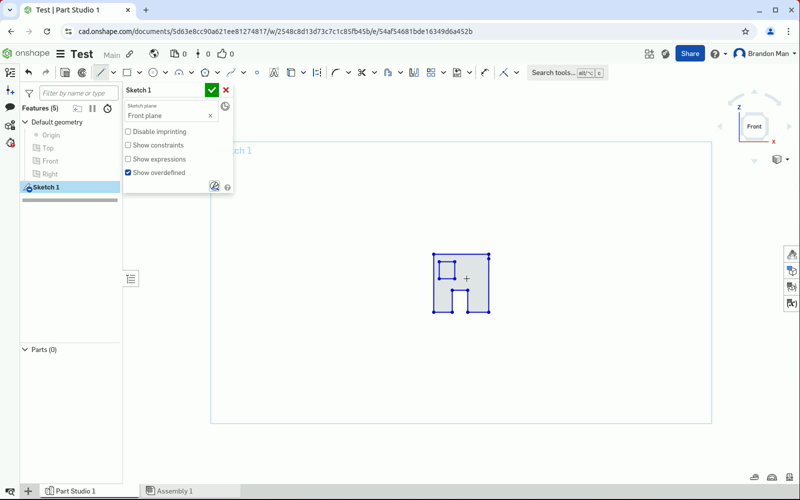
click(466, 278)
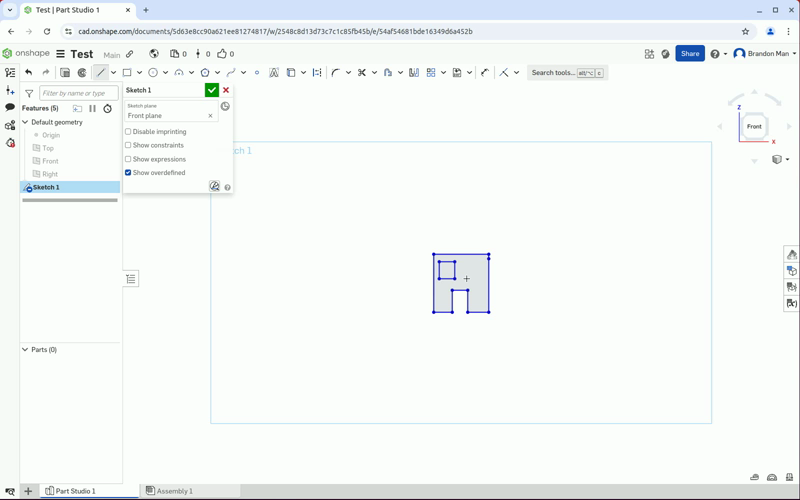
key_up(shift)
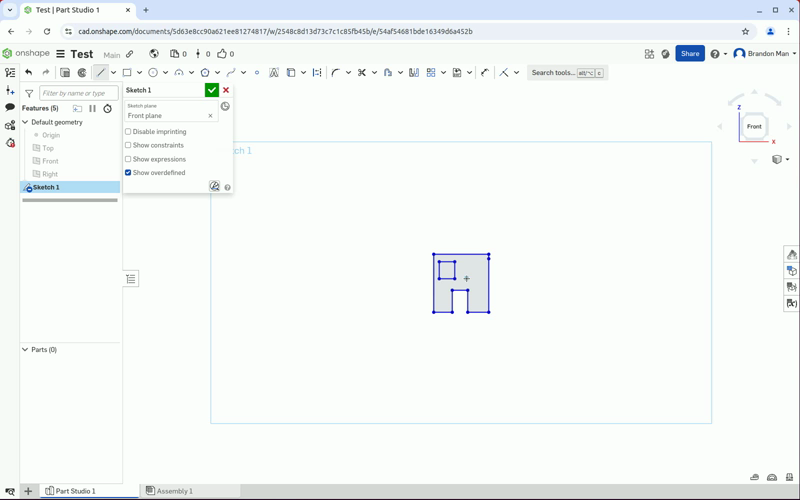
key_down(shift)
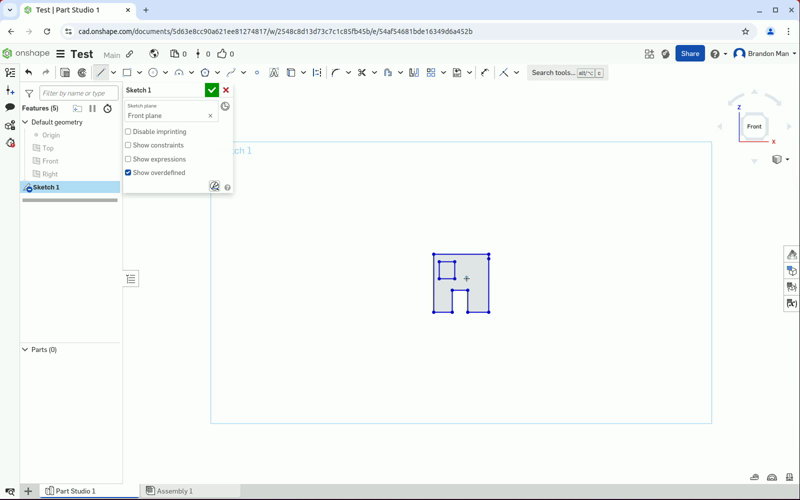
mouse_move(496, 278)
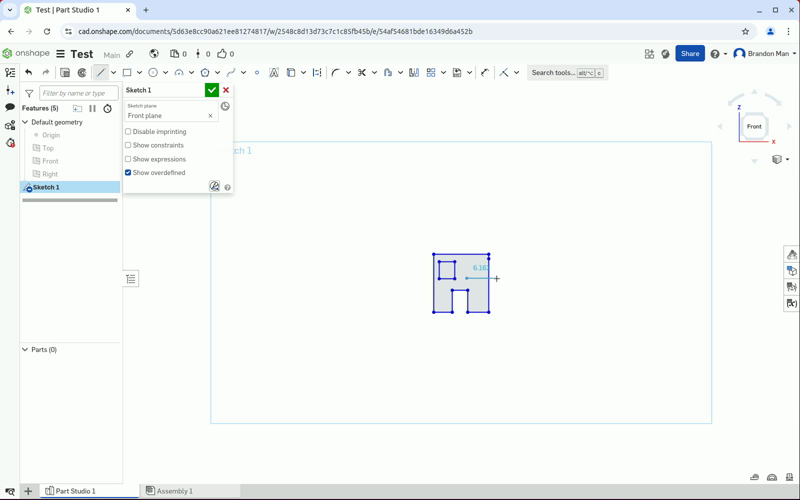
mouse_move(482, 278)
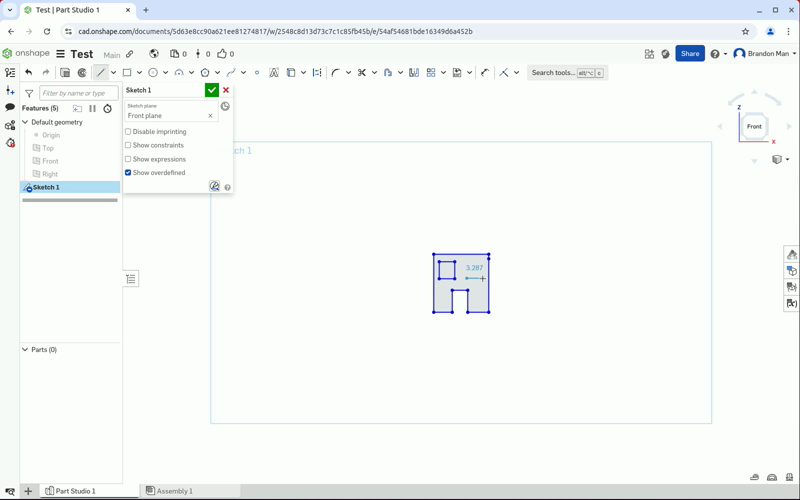
click(482, 278)
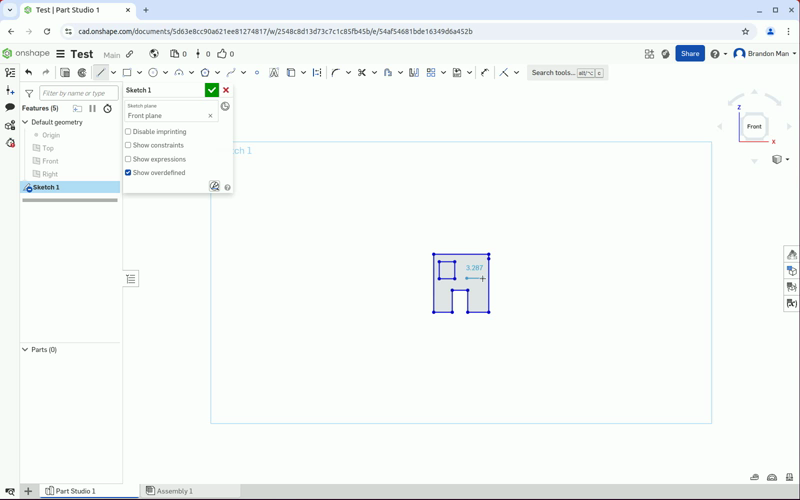
key_up(shift)
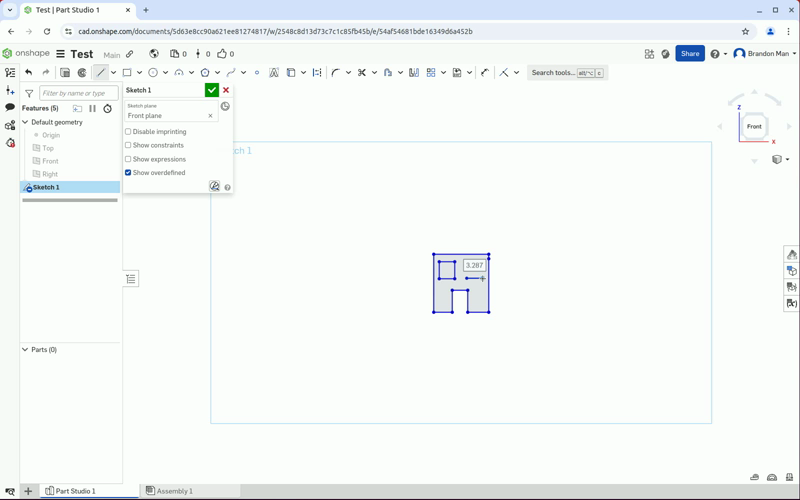
key_down(shift)
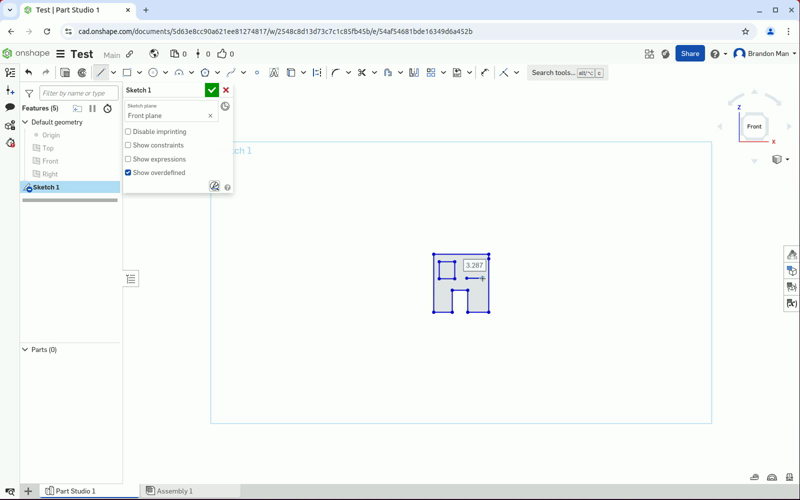
mouse_move(512, 278)
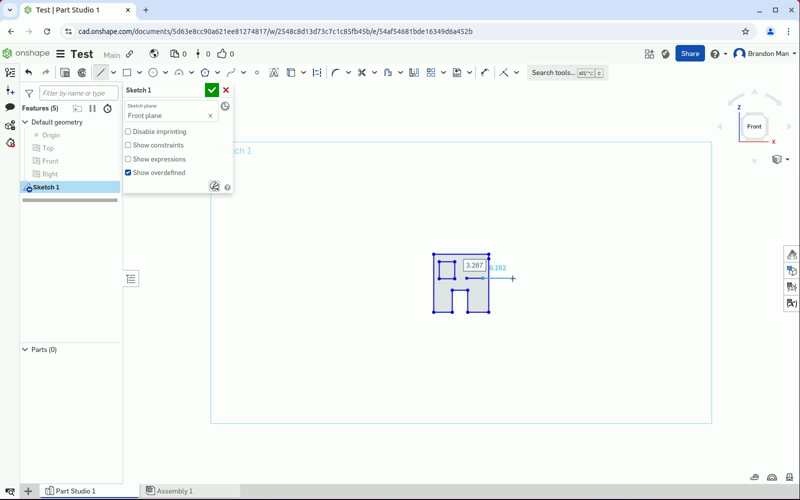
mouse_move(482, 261)
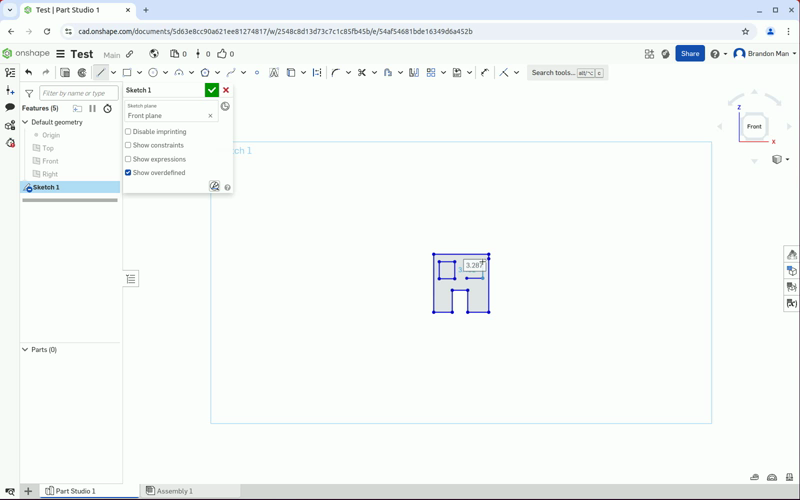
click(482, 261)
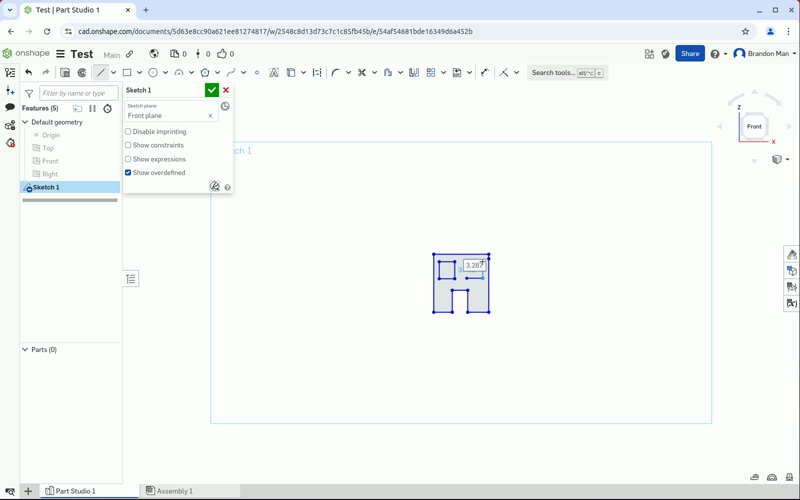
key_up(shift)
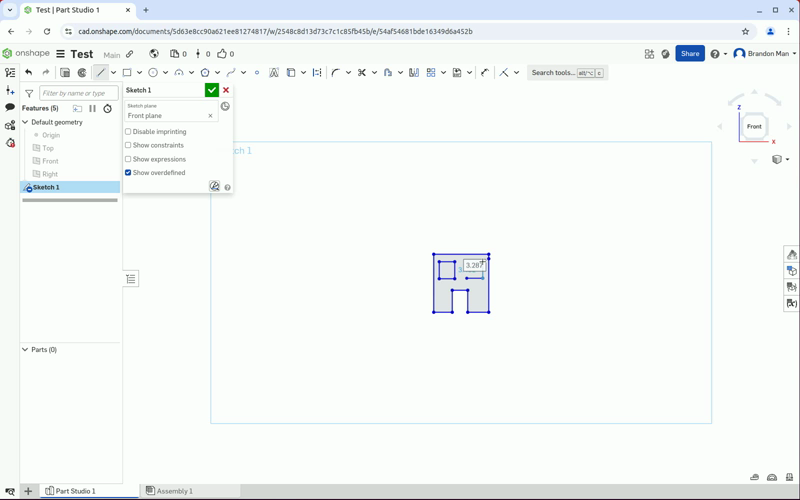
key_down(shift)
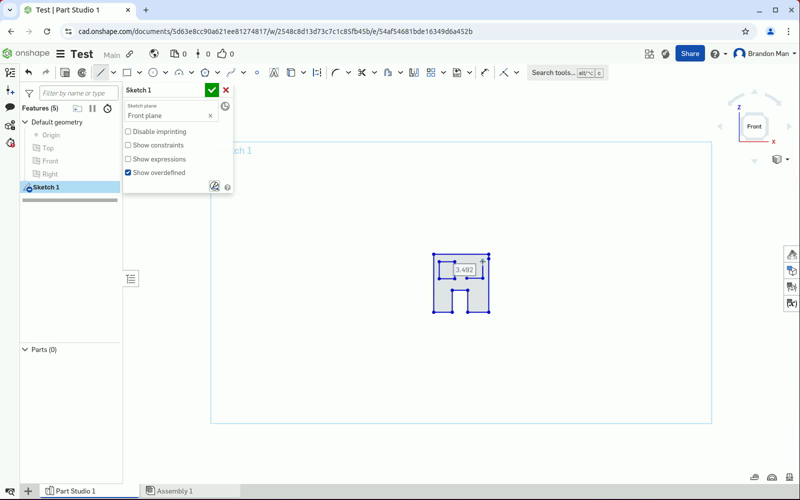
mouse_move(512, 261)
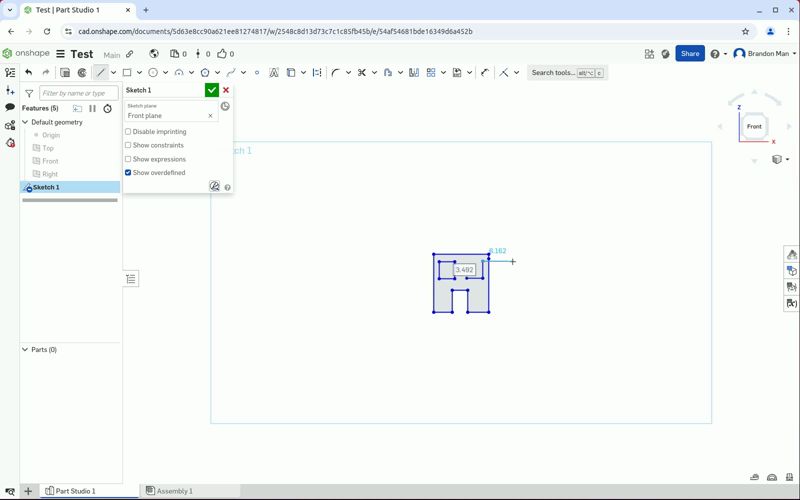
mouse_move(466, 261)
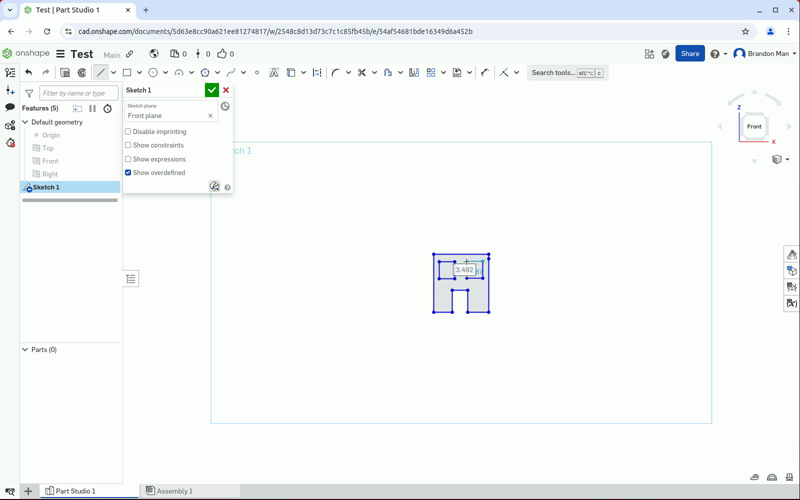
click(466, 261)
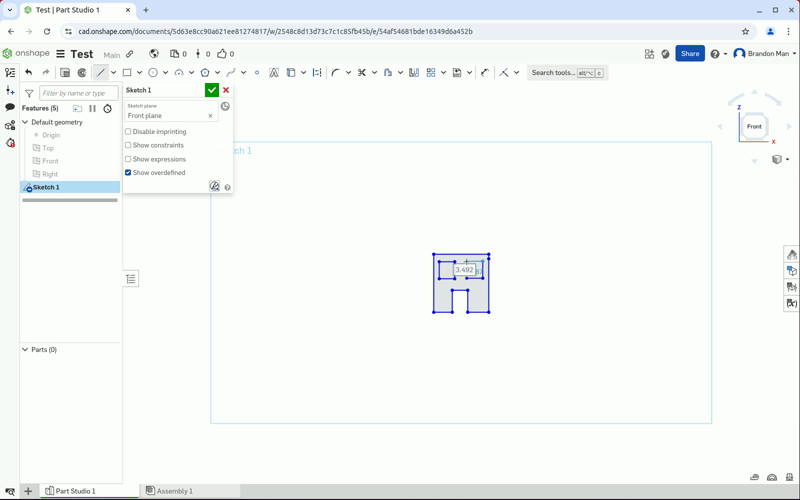
key_up(shift)
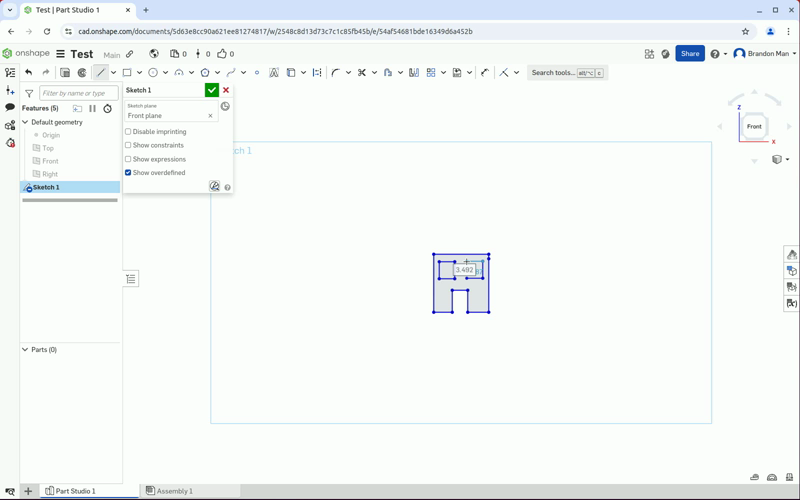
mouse_move(496, 261)
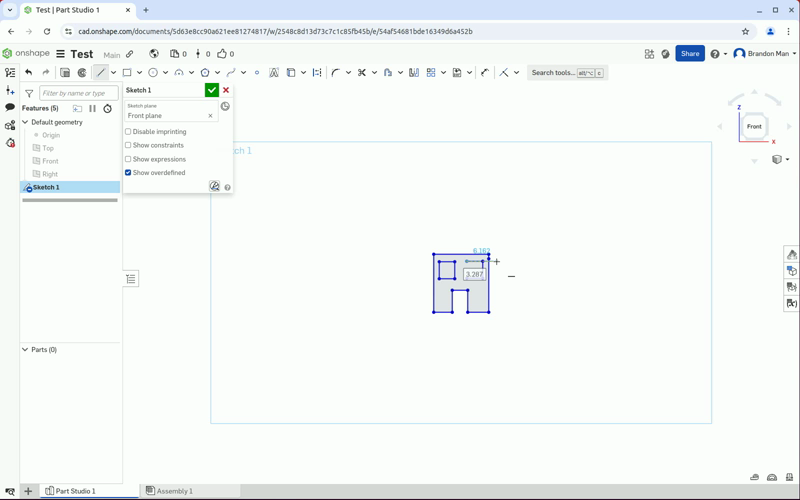
key_down(shift)
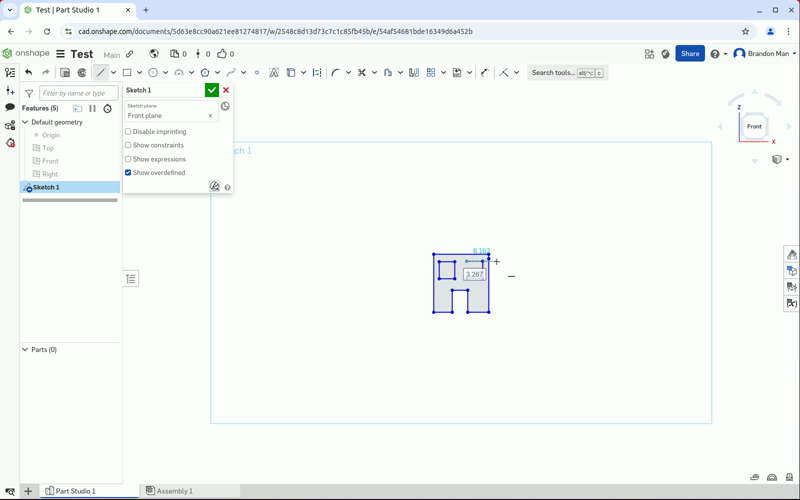
mouse_move(466, 278)
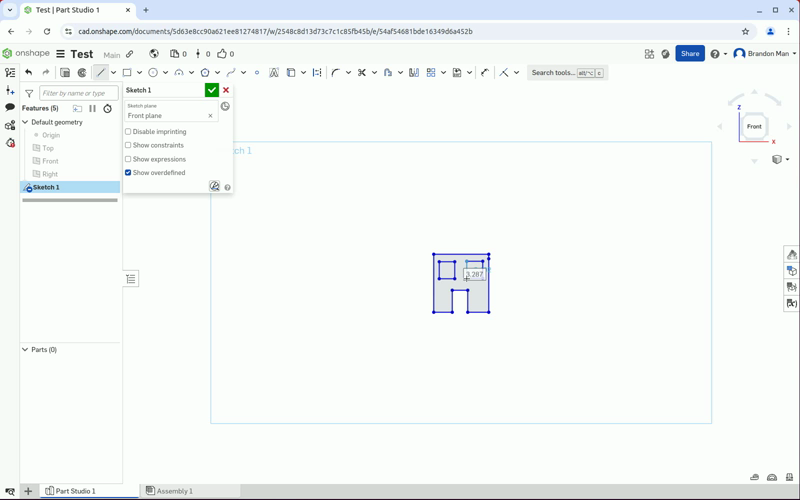
key_up(shift)
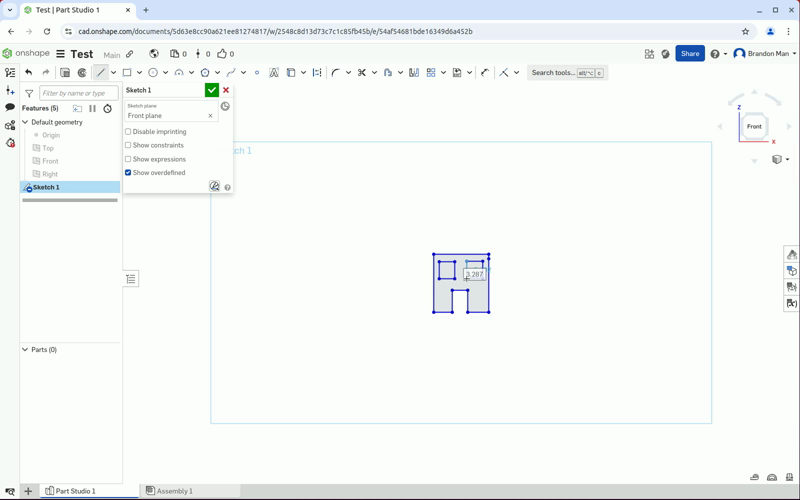
click(466, 278)
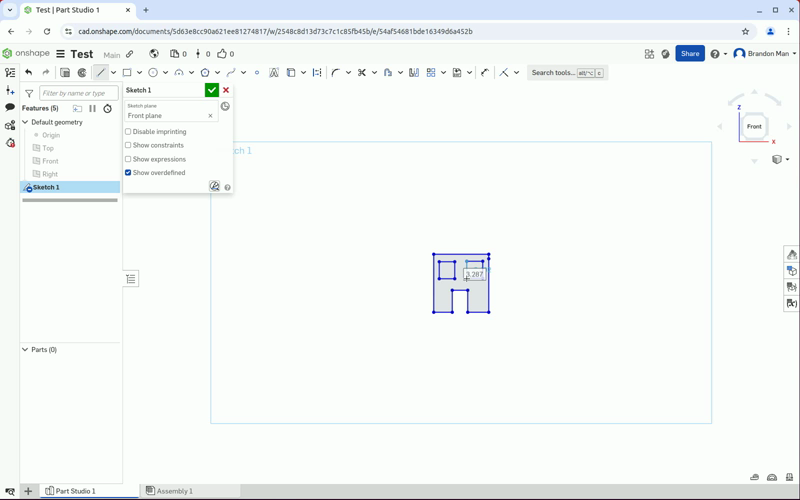
key(esc)
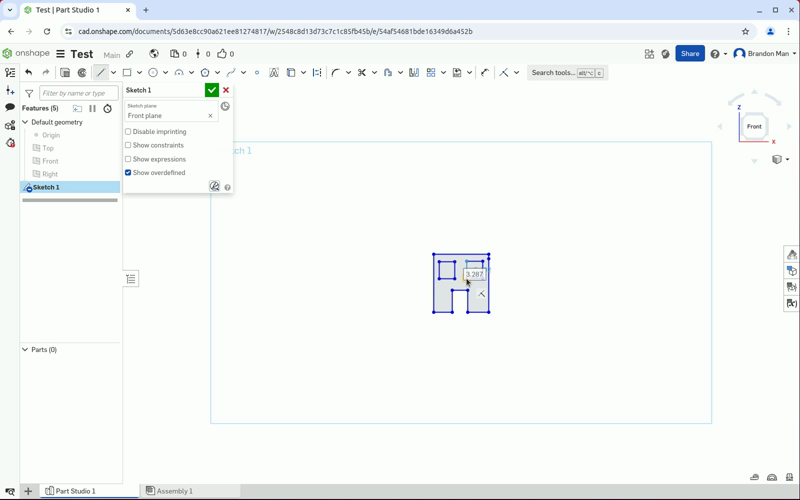
mouse_move(485, 297)
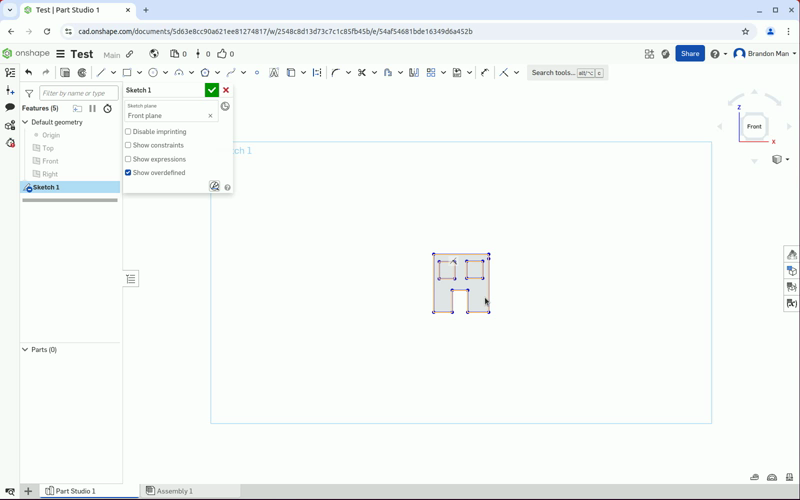
click(485, 297)
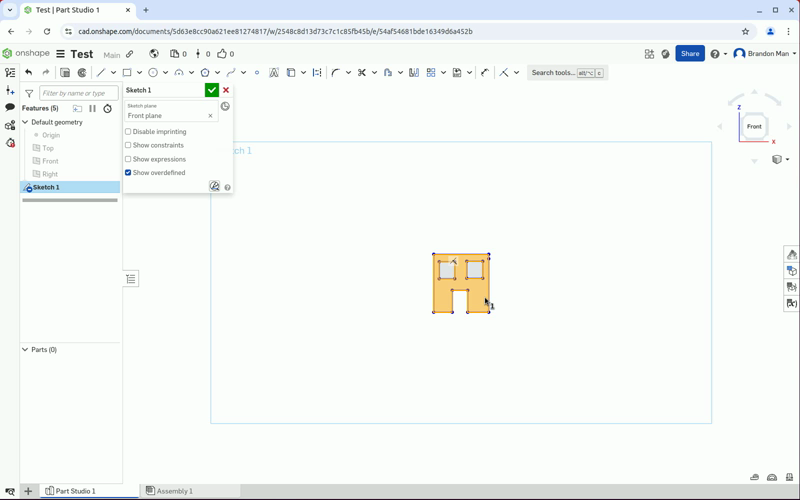
mouse_move(73, 352)
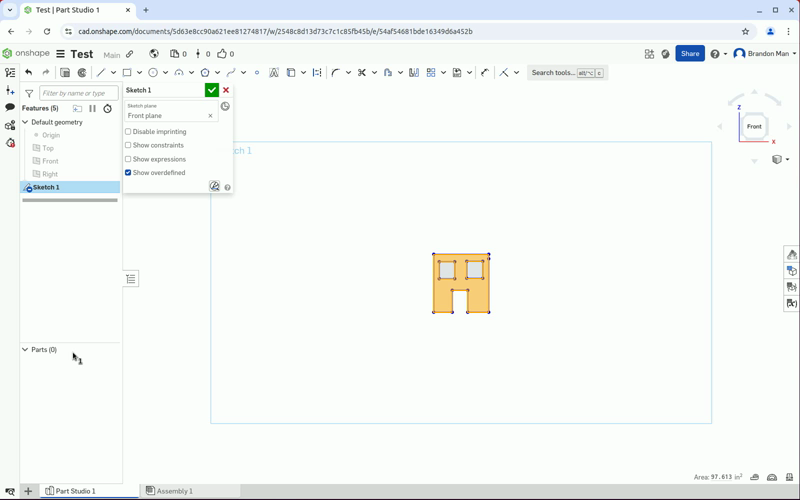
key(shift+y)
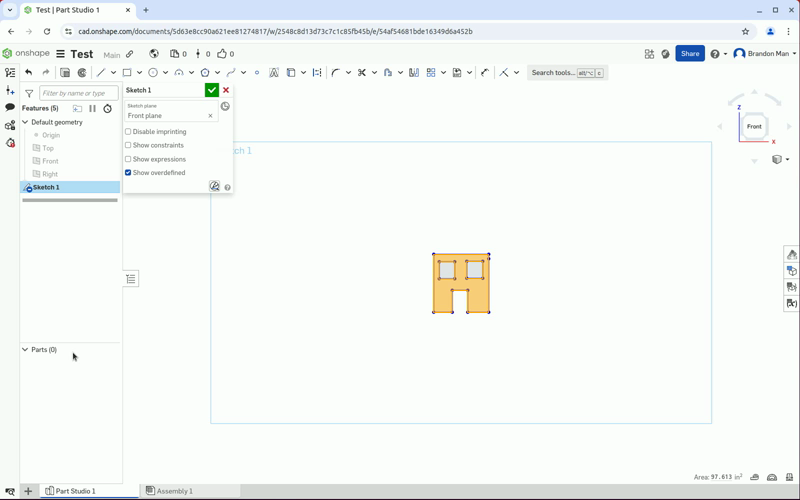
key(shift+e)
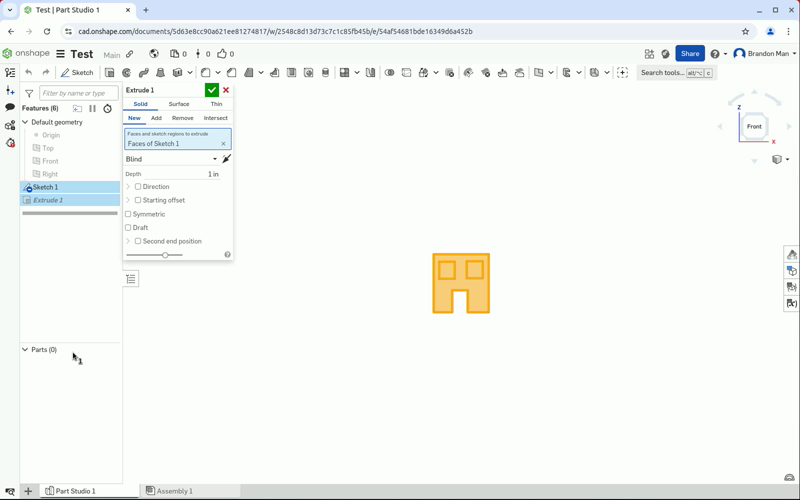
mouse_move(143, 106)
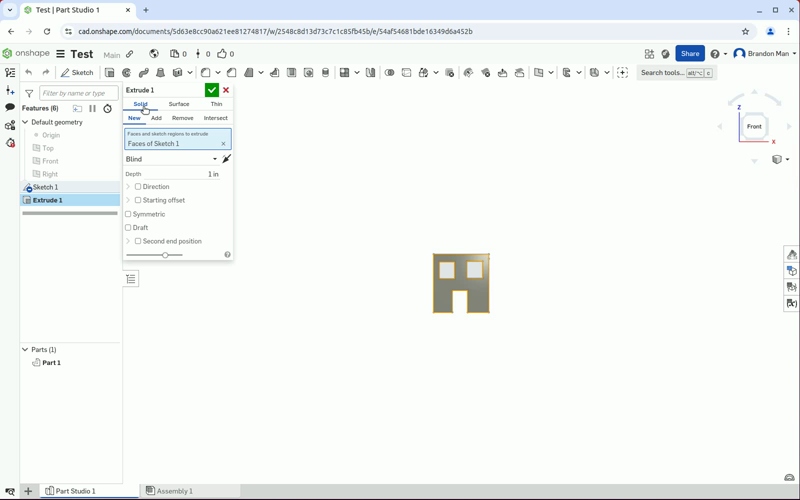
click(143, 106)
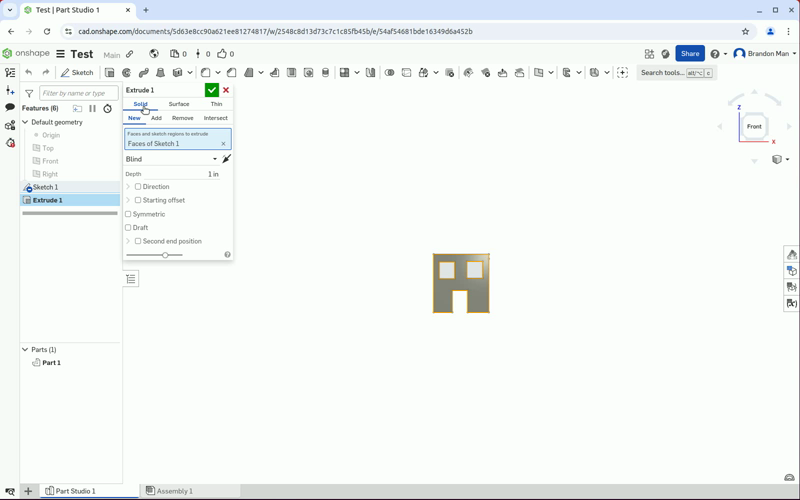
mouse_move(137, 120)
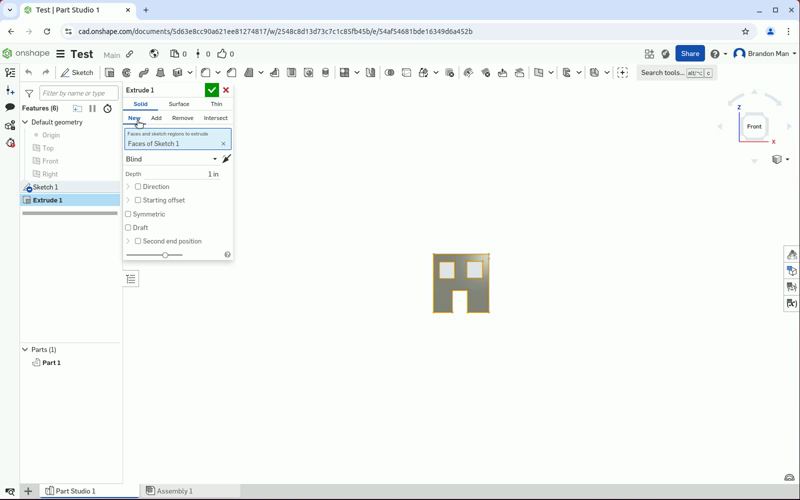
click(137, 120)
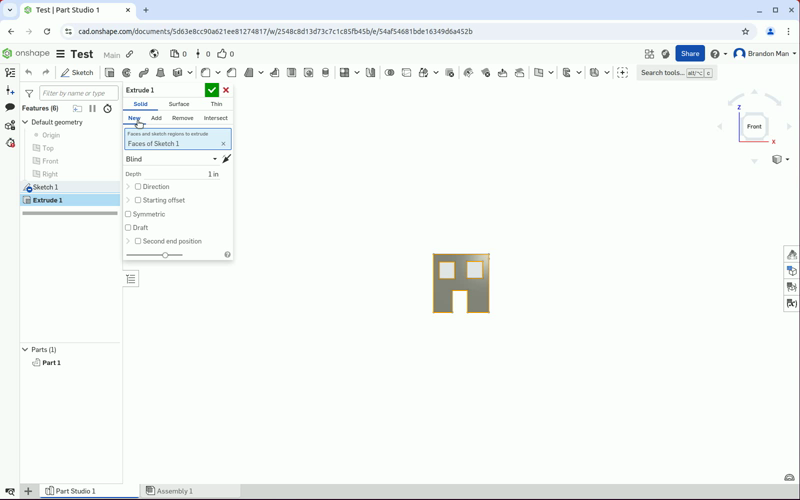
key(tab, 4)
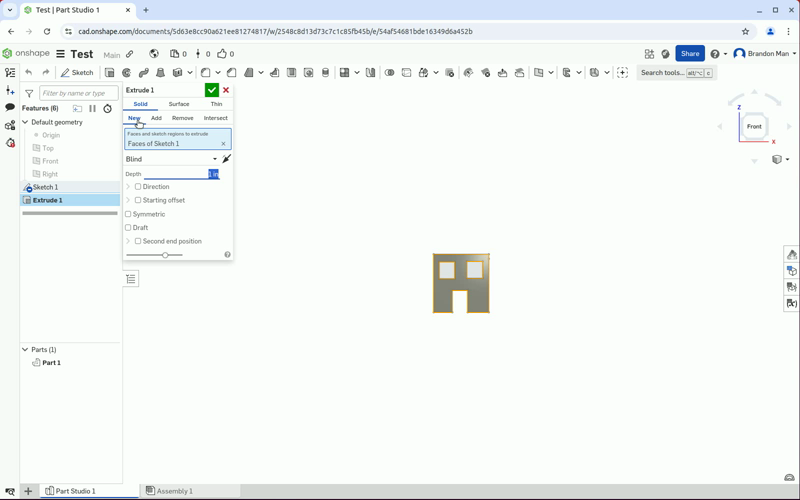
text(2.166)
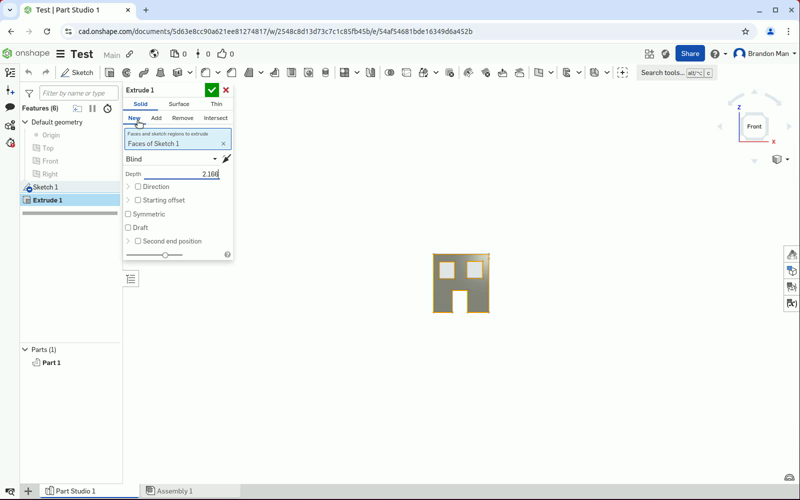
key(enter)
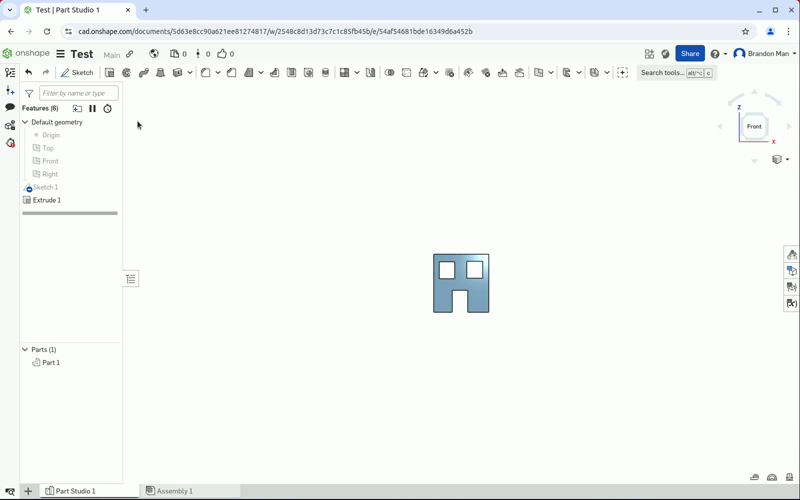
key(shift+h)
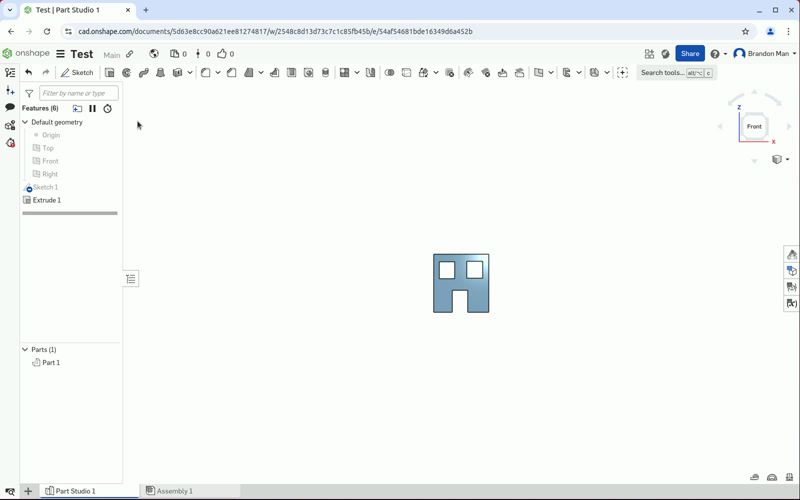
key(shift+h)
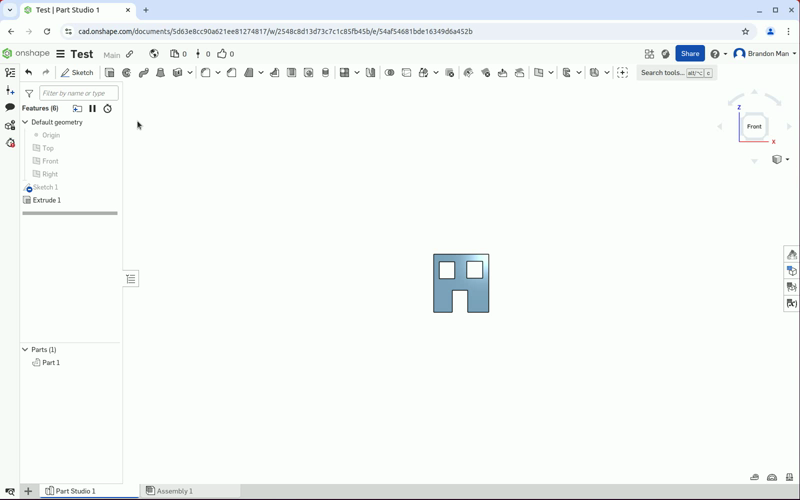
mouse_move(73, 189)
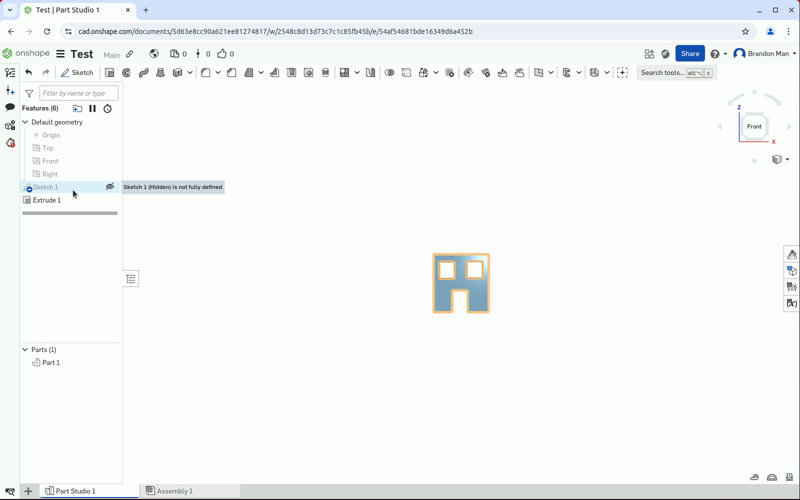
click(73, 189)
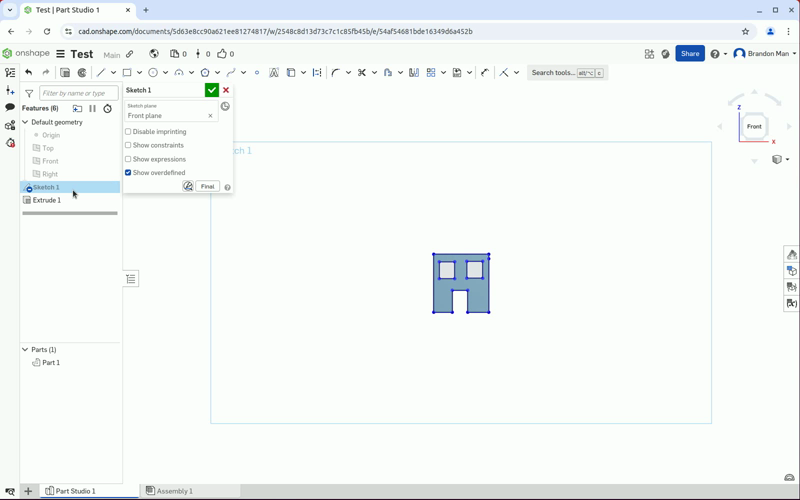
mouse_move(229, 92)
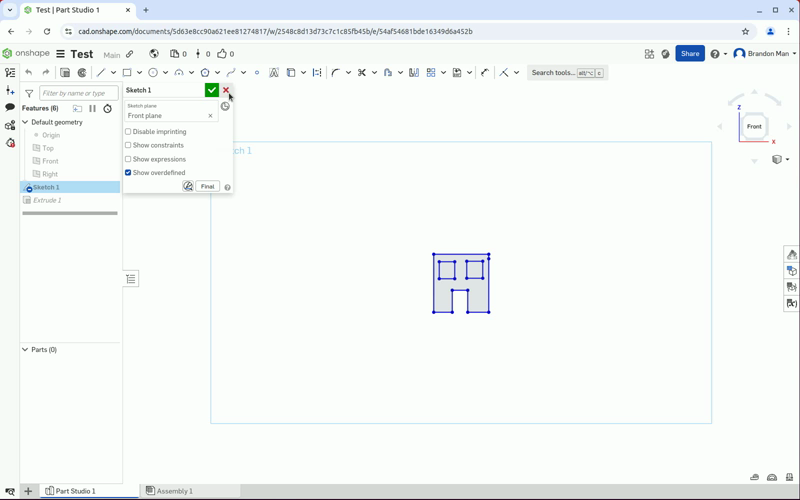
click(229, 92)
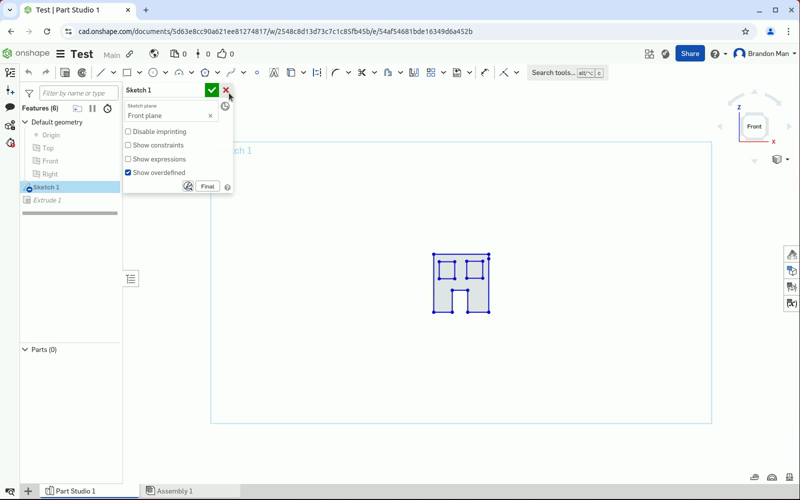
key(shift+s)
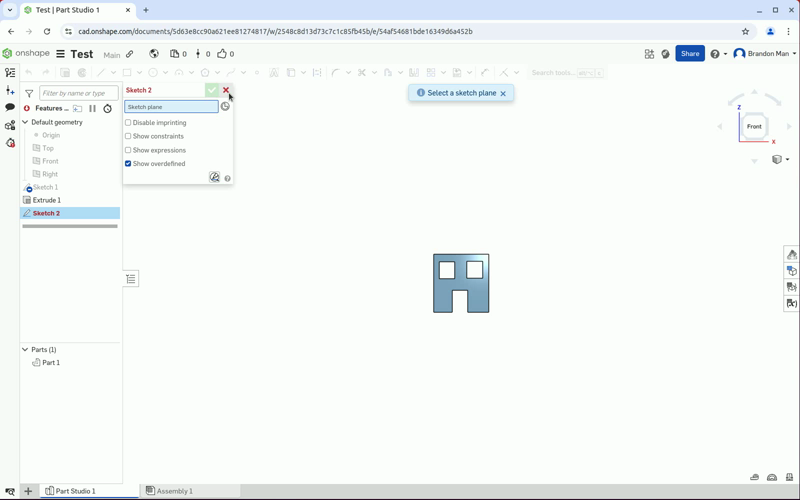
mouse_move(73, 163)
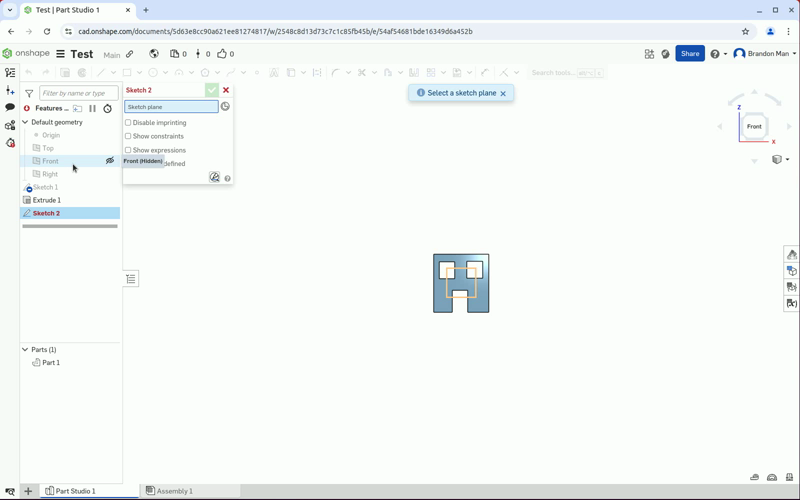
click(73, 163)
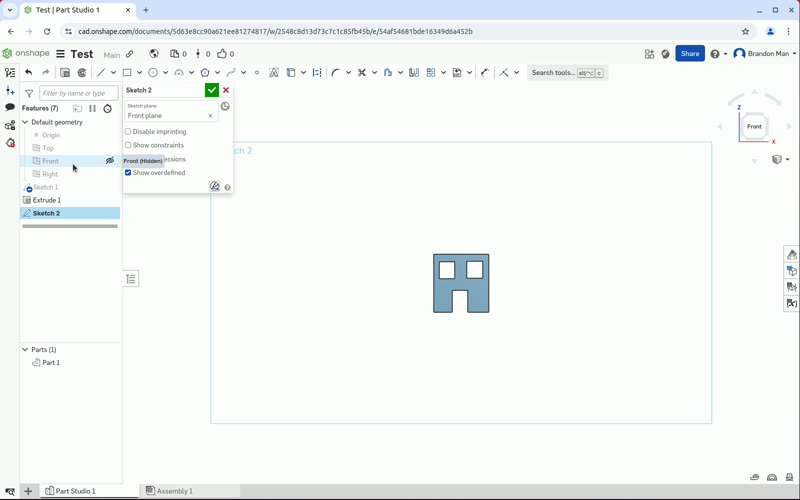
mouse_move(73, 352)
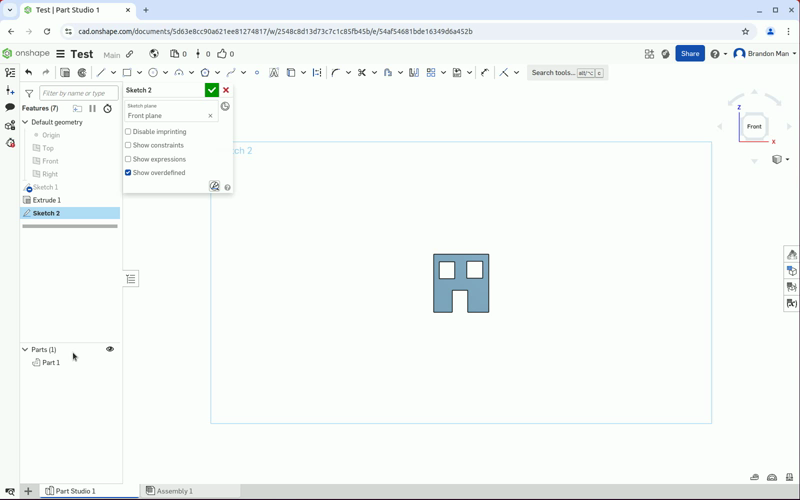
key(y)
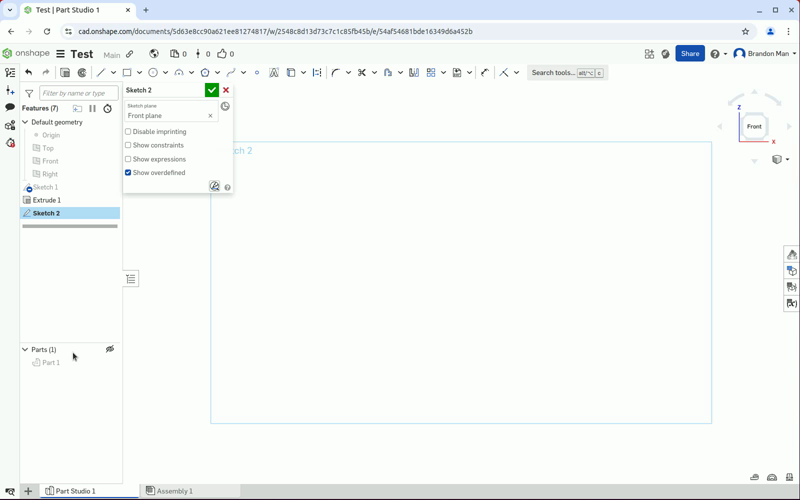
key(c)
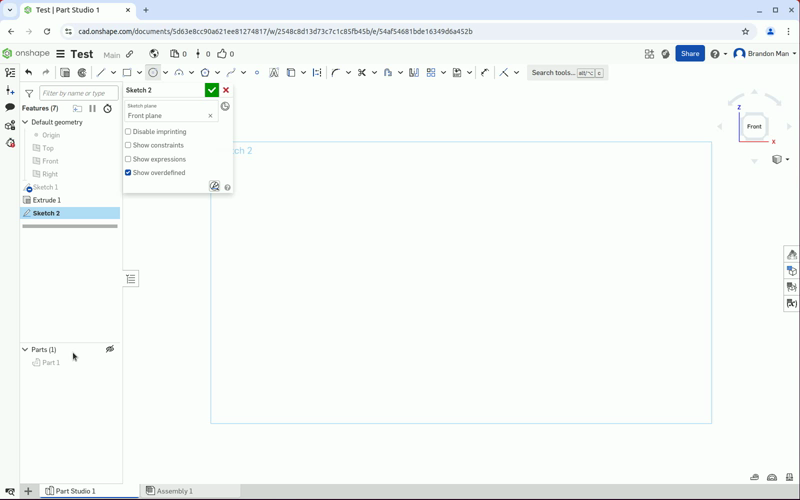
key_down(shift)
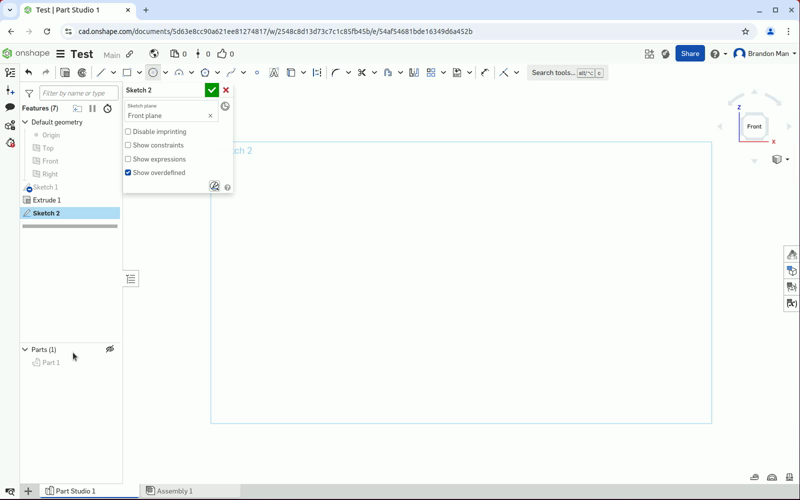
mouse_move(464, 303)
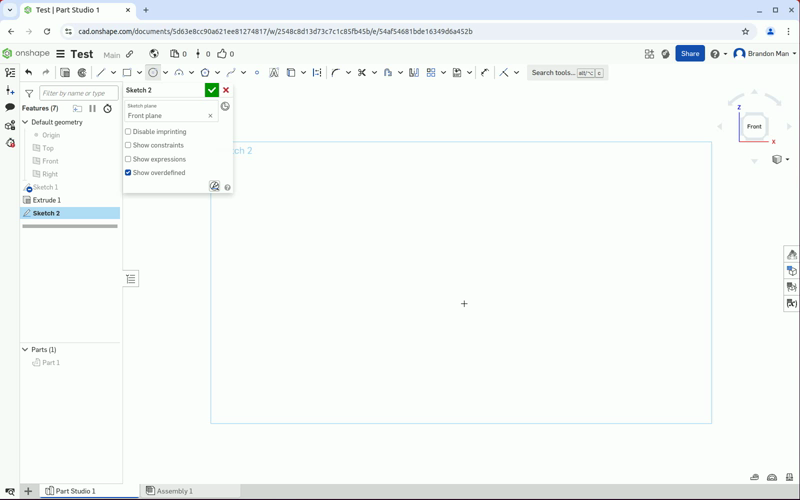
click(464, 303)
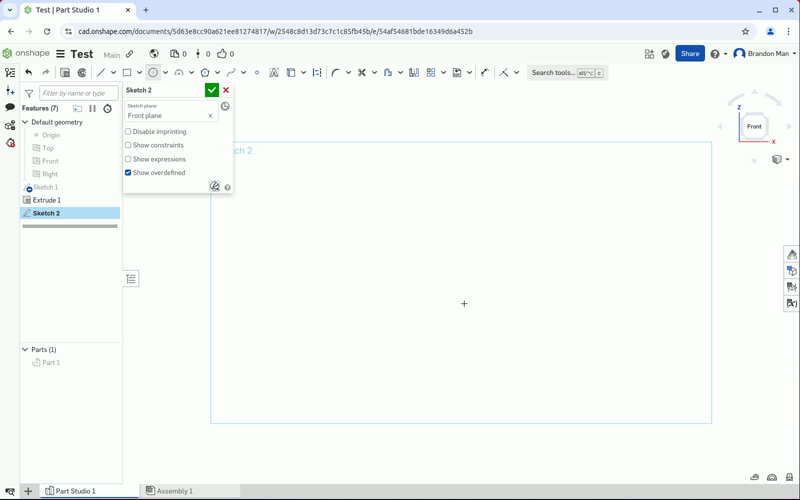
key_up(shift)
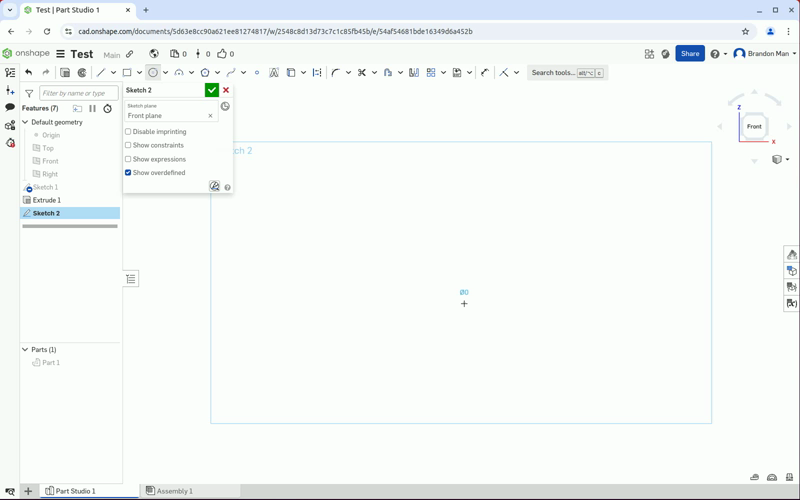
mouse_move(466, 303)
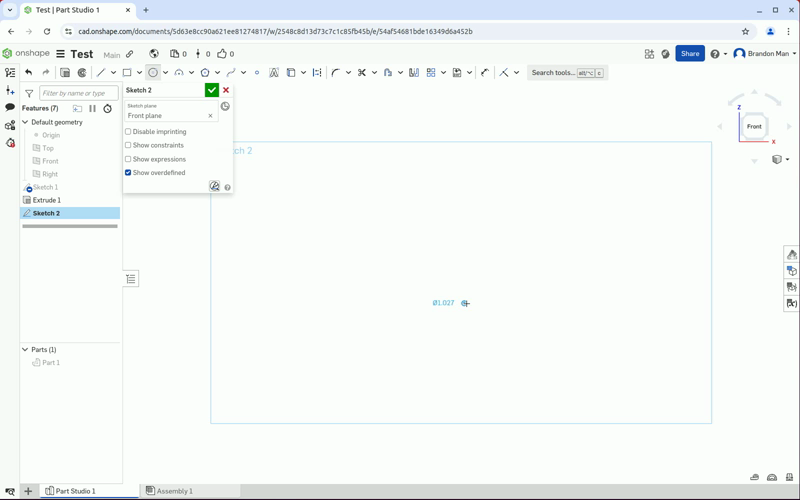
scroll(6)
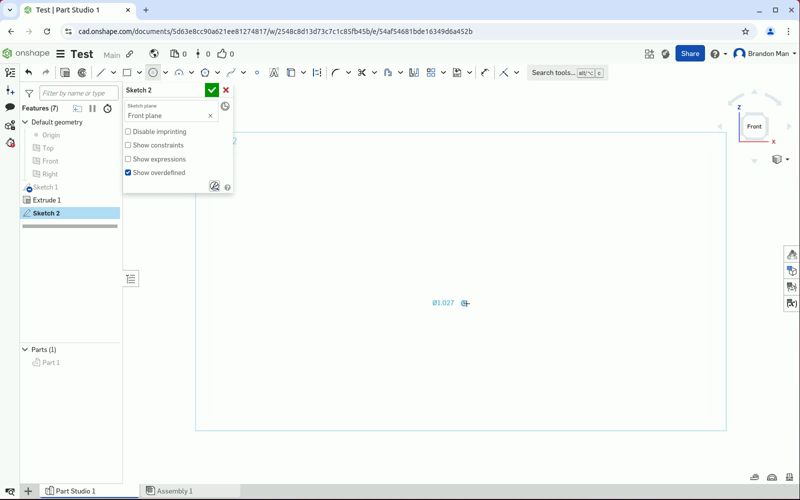
scroll(6)
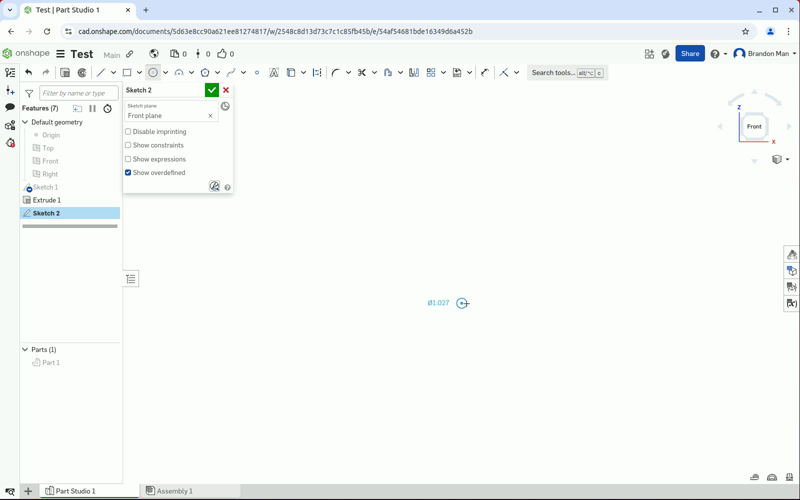
scroll(6)
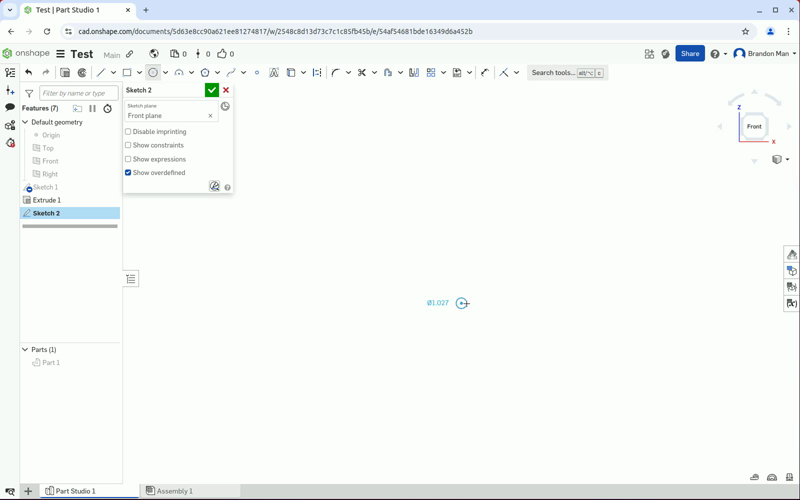
scroll(6)
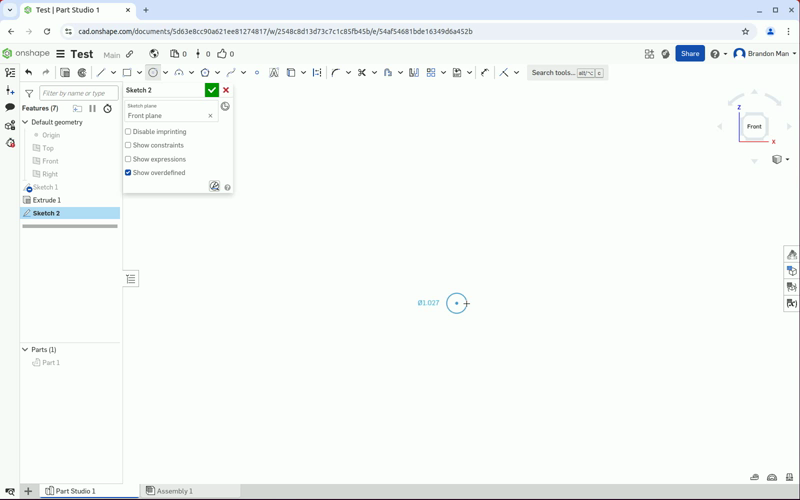
scroll(6)
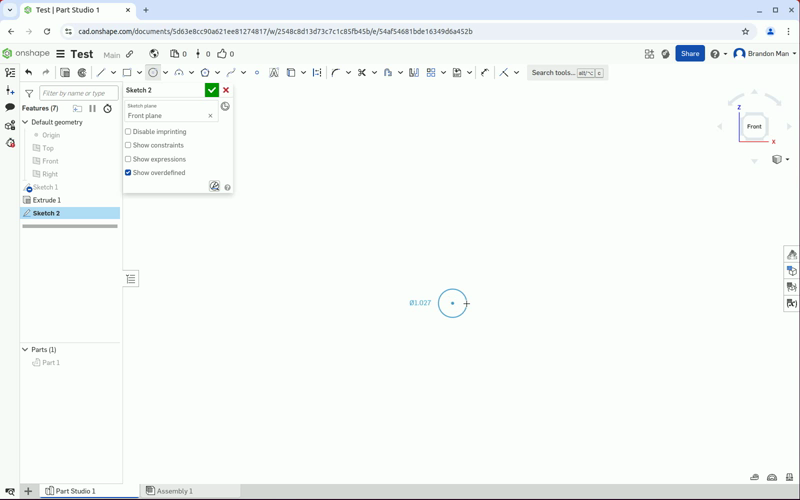
scroll(6)
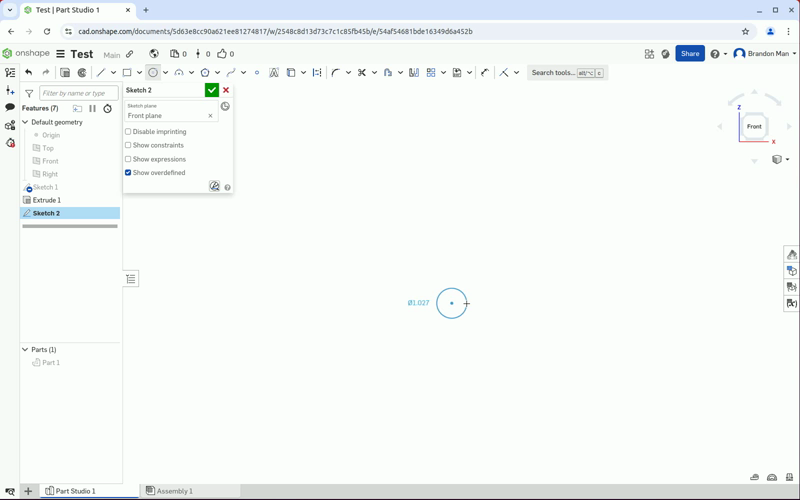
scroll(6)
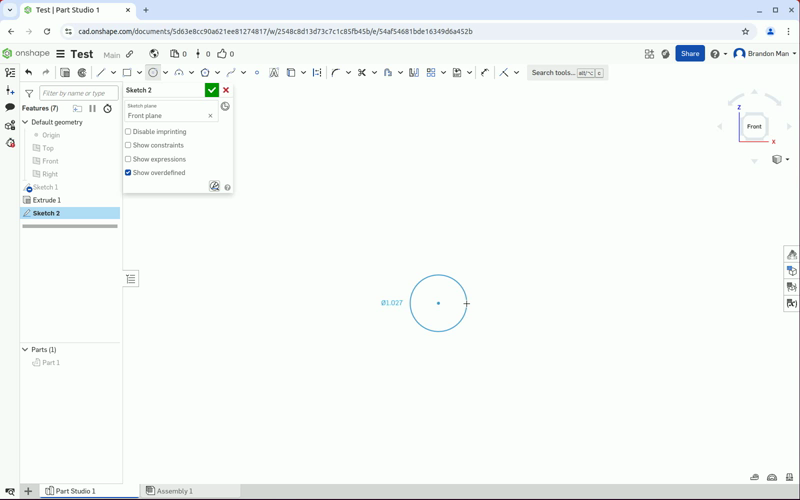
click(466, 303)
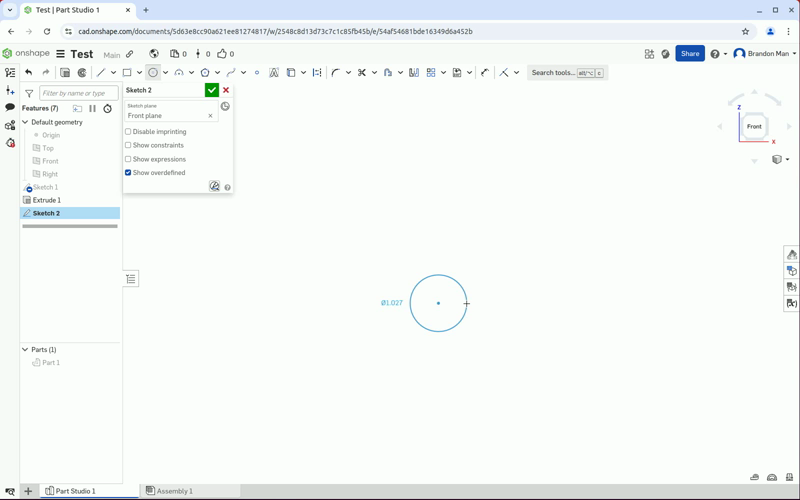
scroll(-6)
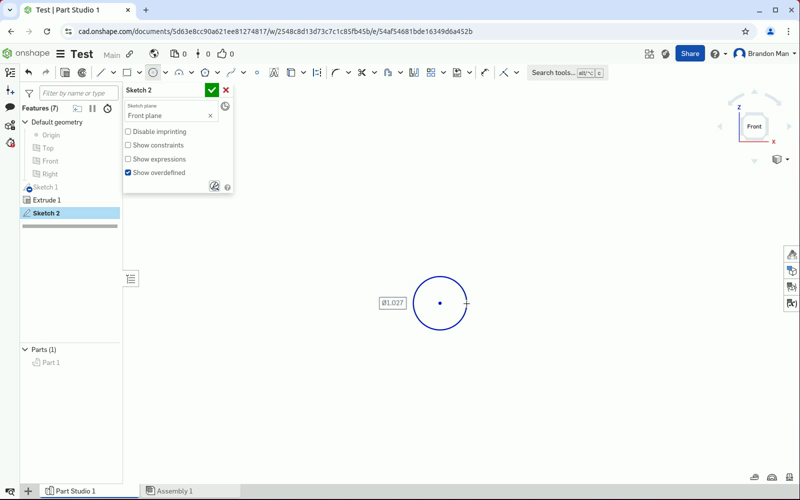
scroll(-6)
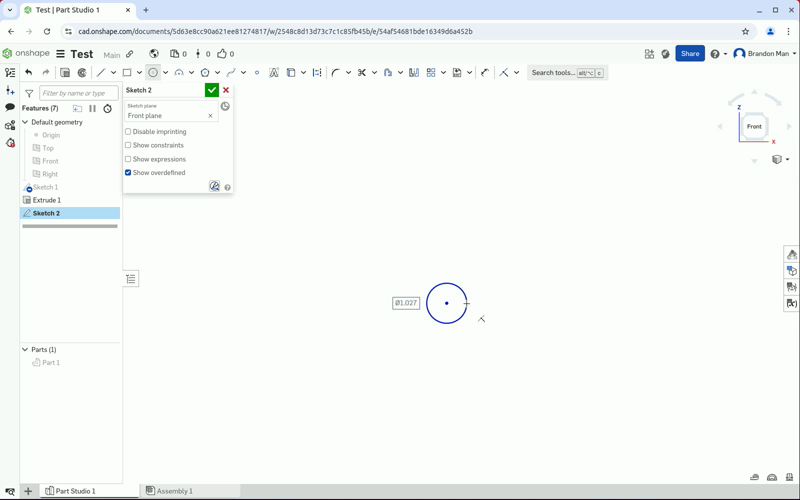
scroll(-6)
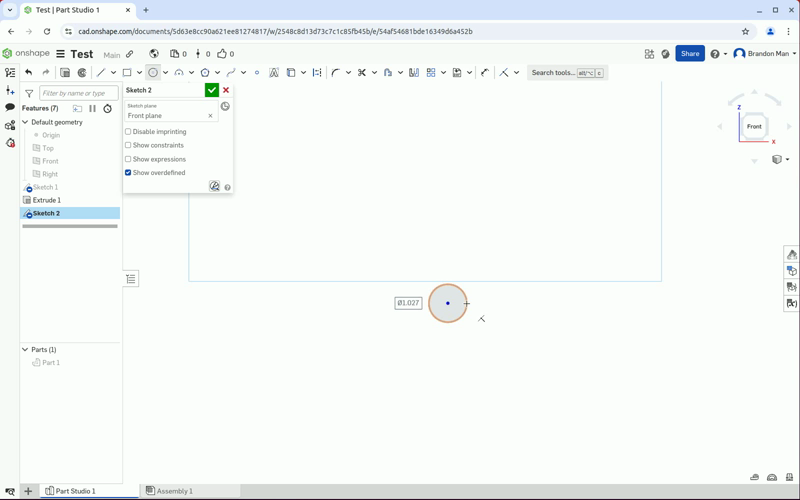
scroll(-6)
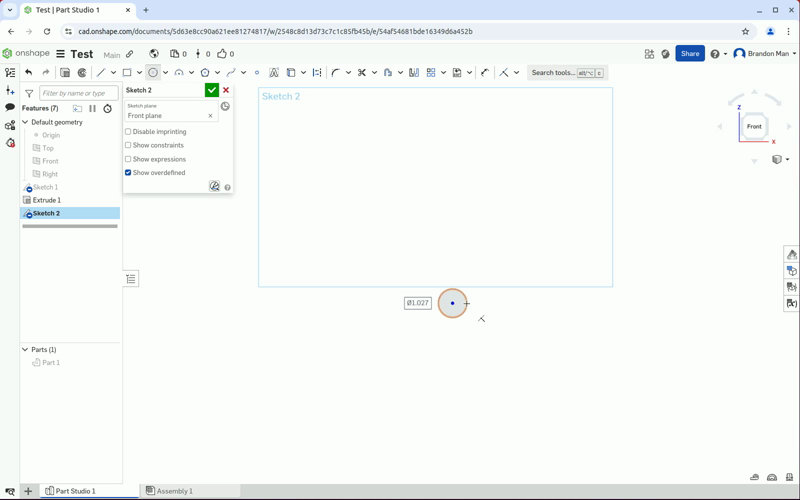
scroll(-6)
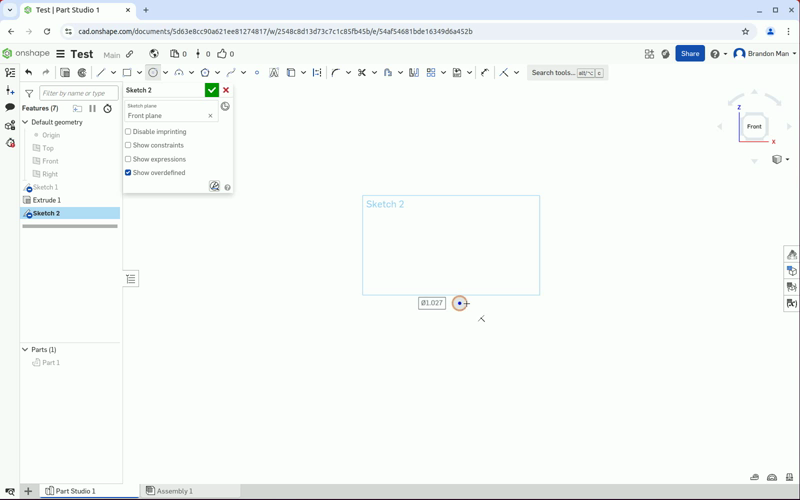
scroll(-6)
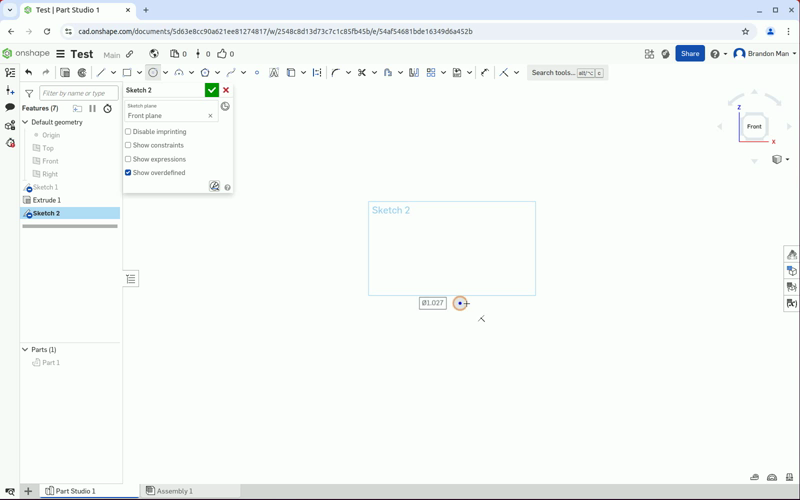
scroll(-6)
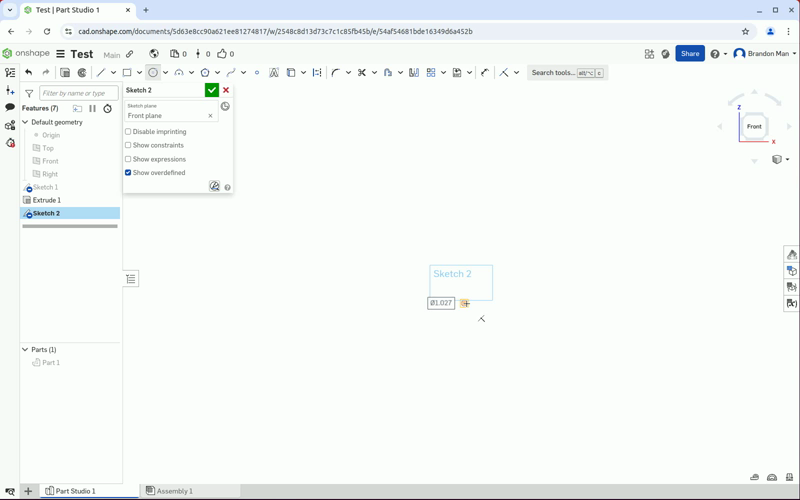
key(esc)
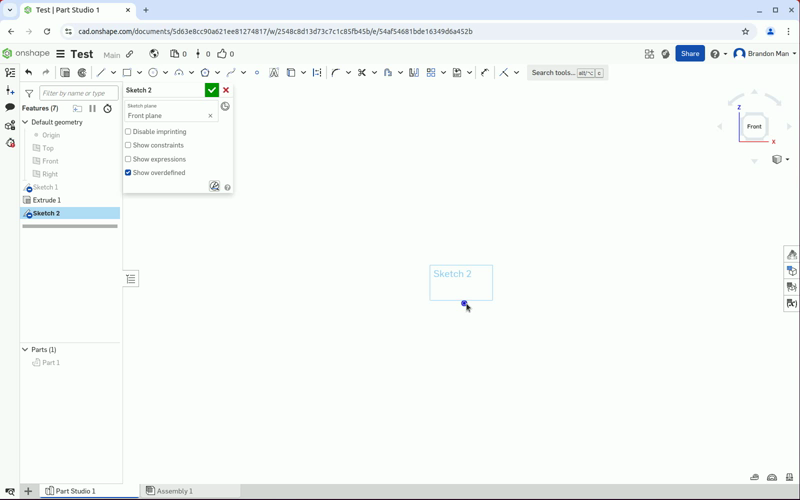
mouse_move(464, 302)
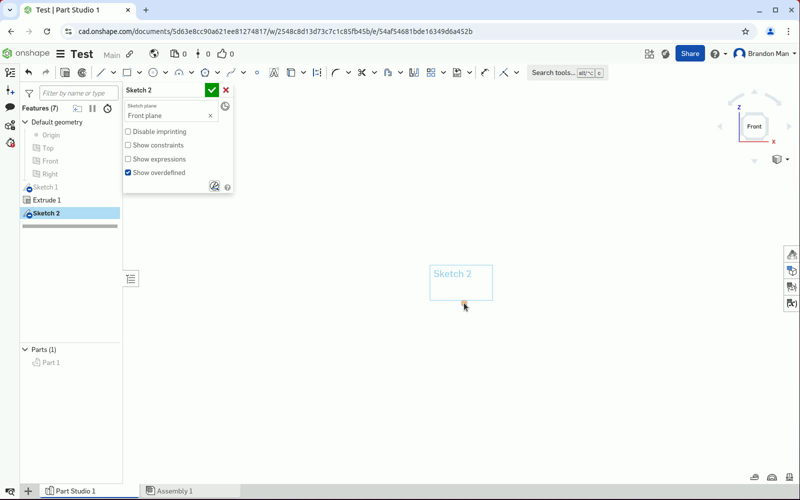
scroll(6)
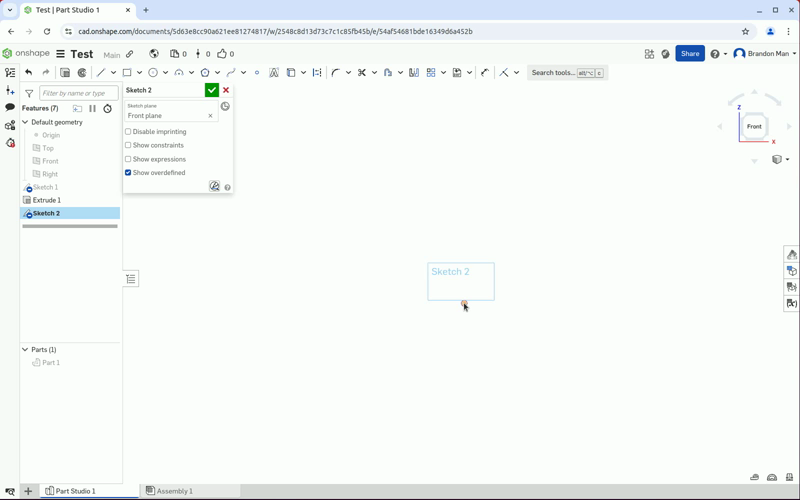
scroll(6)
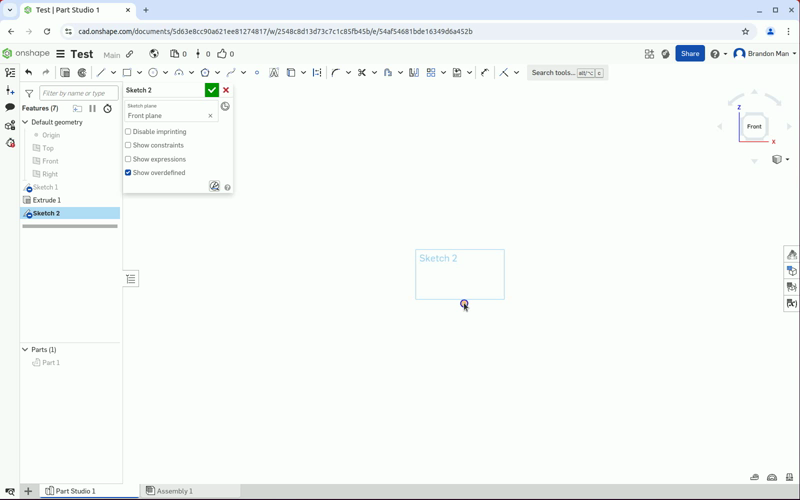
scroll(6)
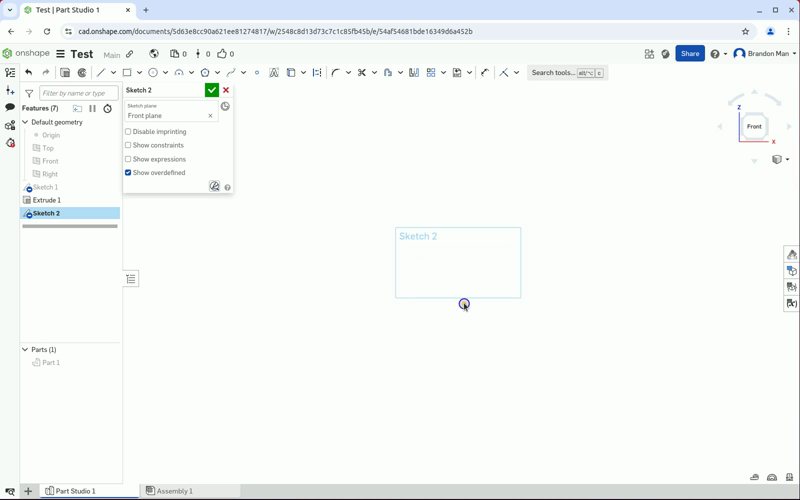
scroll(6)
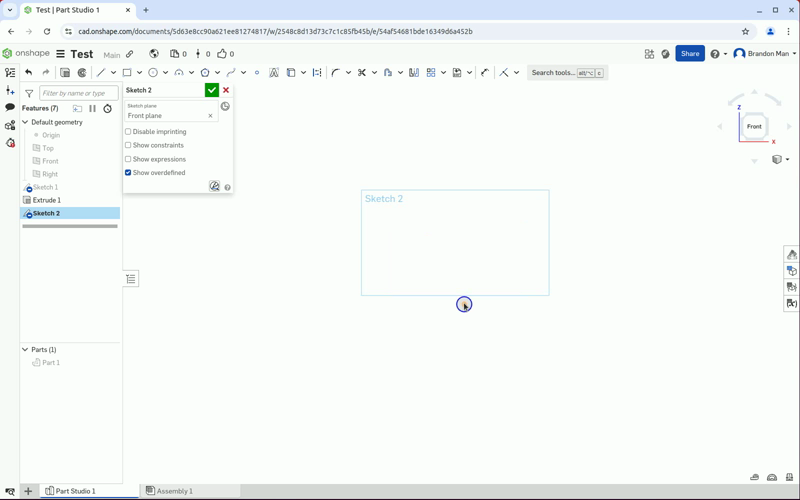
scroll(6)
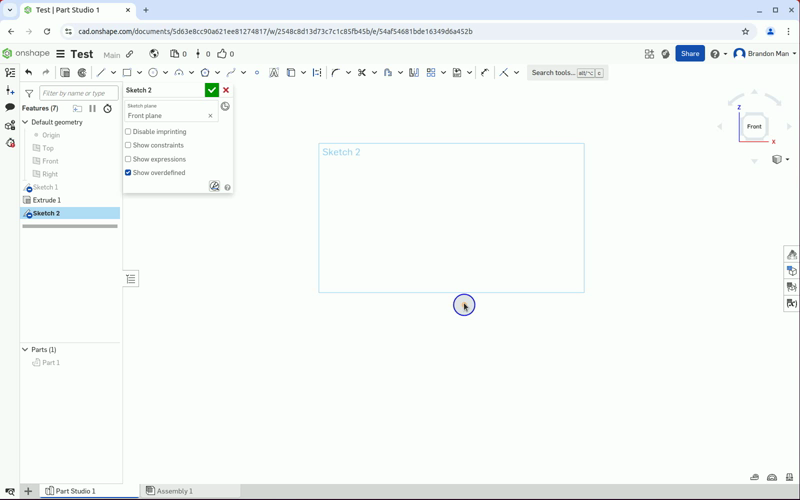
scroll(6)
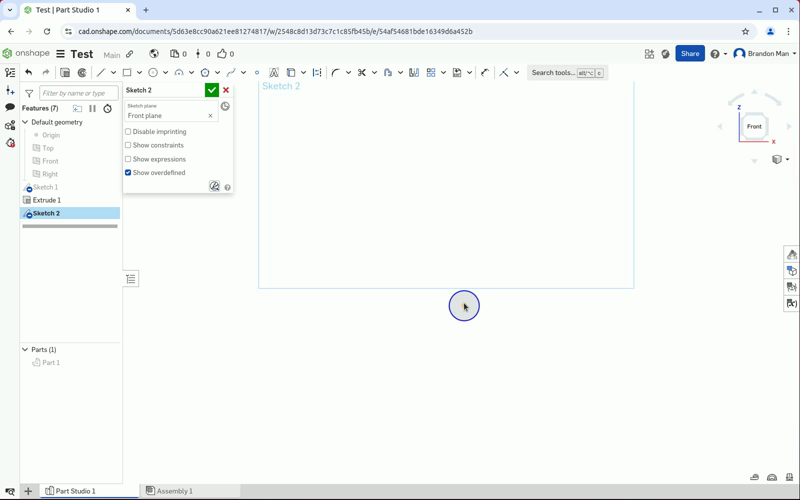
scroll(6)
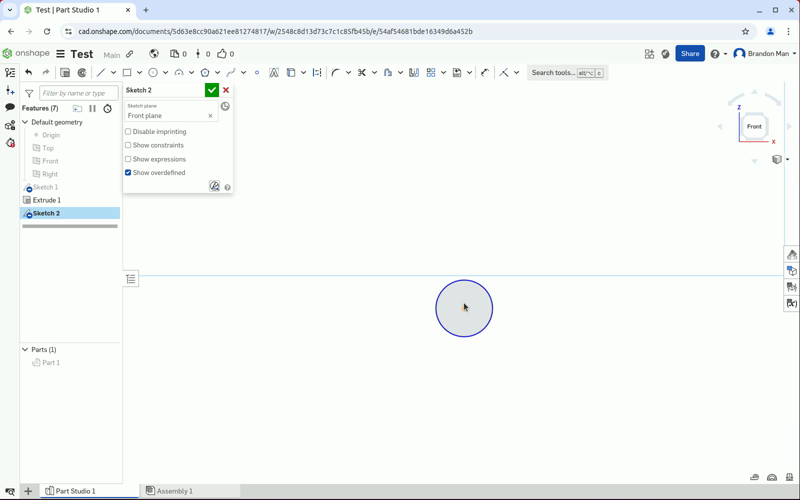
click(464, 302)
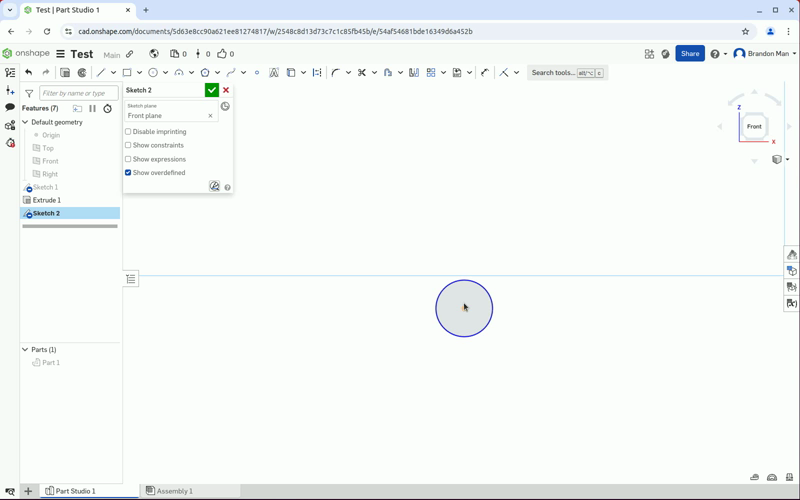
scroll(-6)
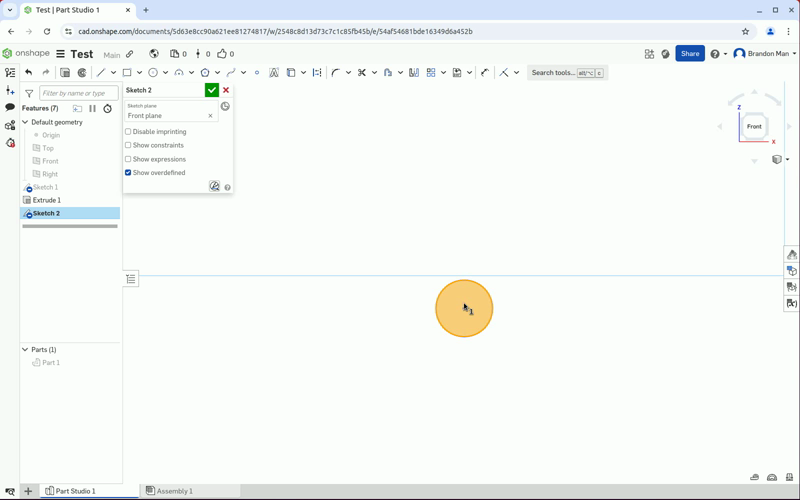
scroll(-6)
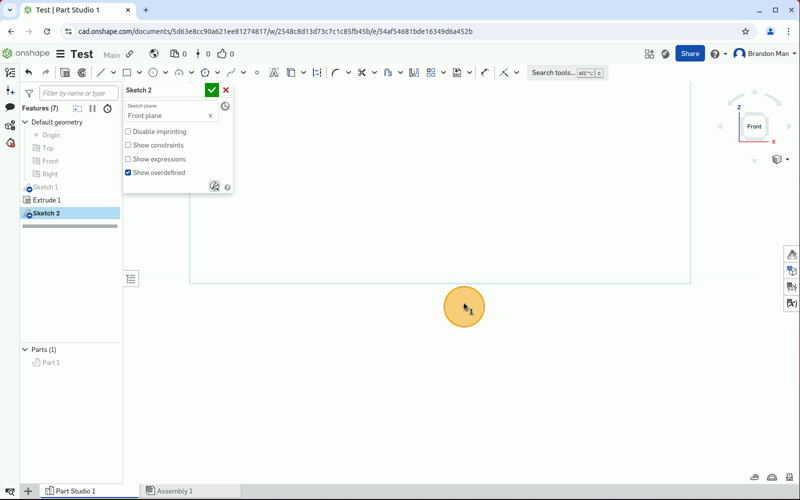
scroll(-6)
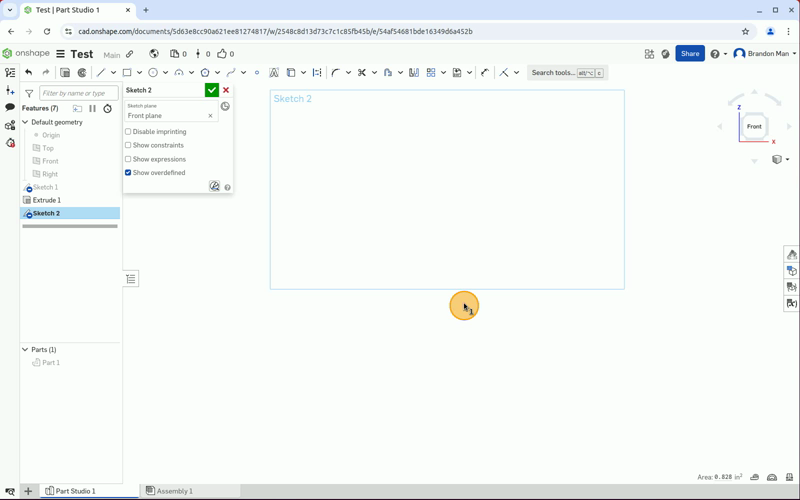
scroll(-6)
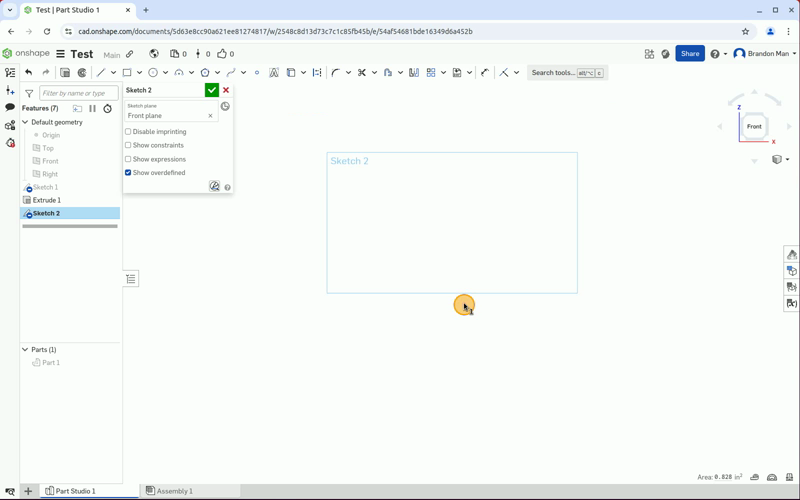
scroll(-6)
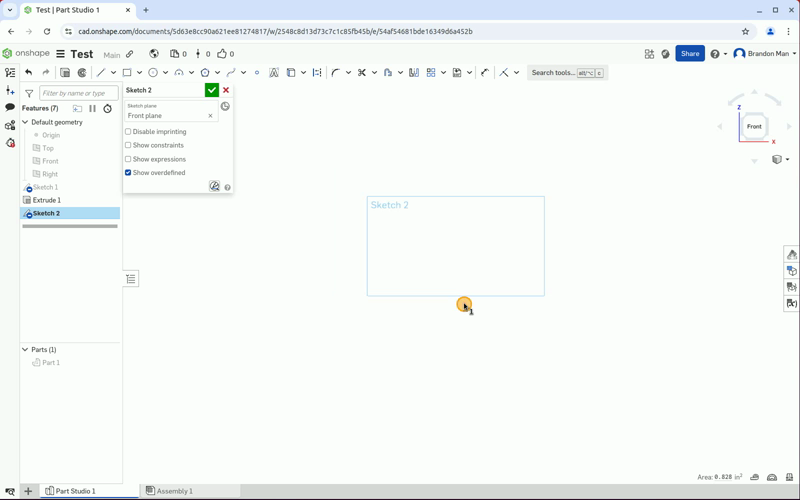
scroll(-6)
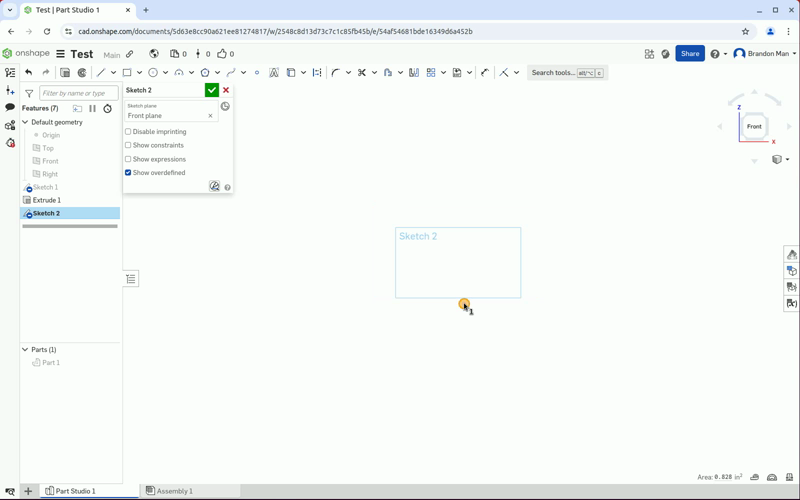
scroll(-6)
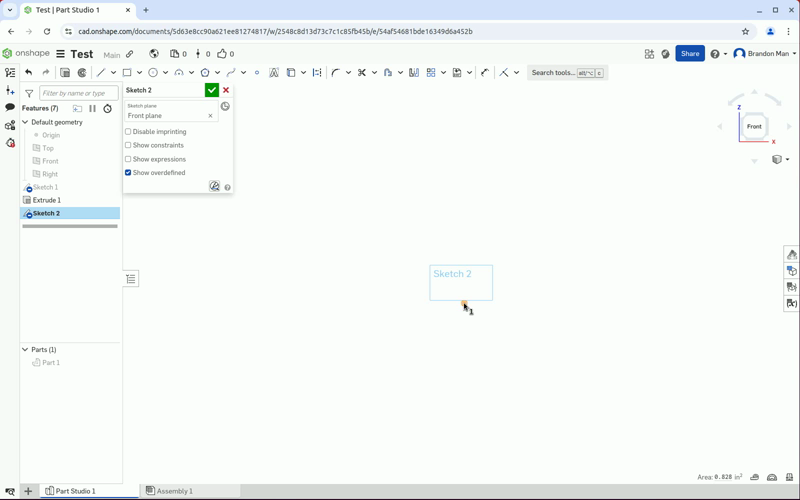
mouse_move(73, 352)
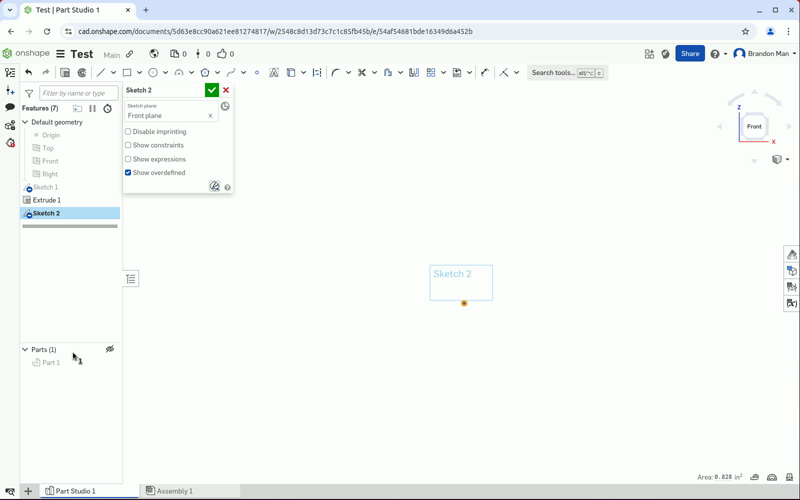
key(shift+y)
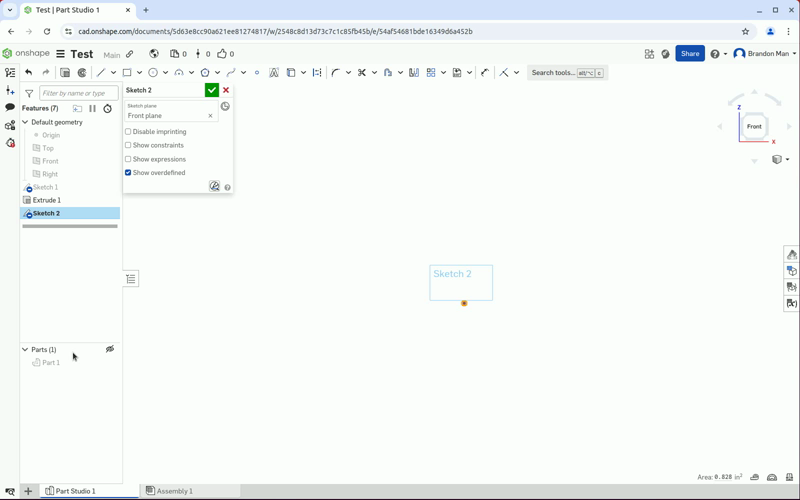
key(shift+e)
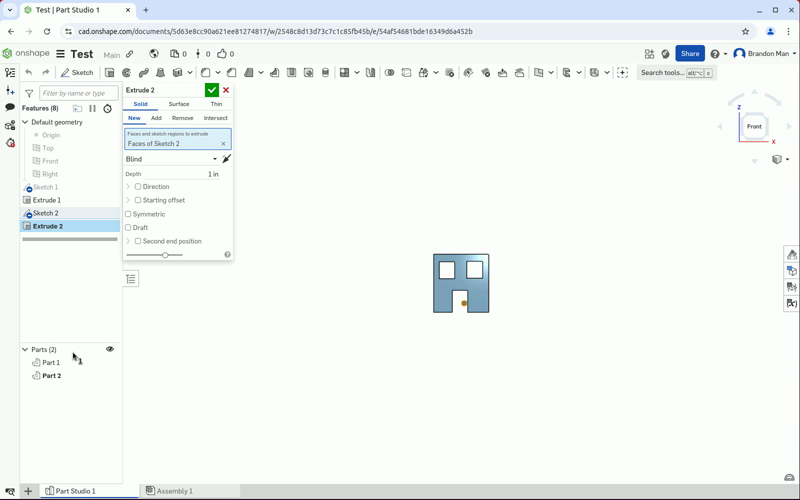
mouse_move(143, 106)
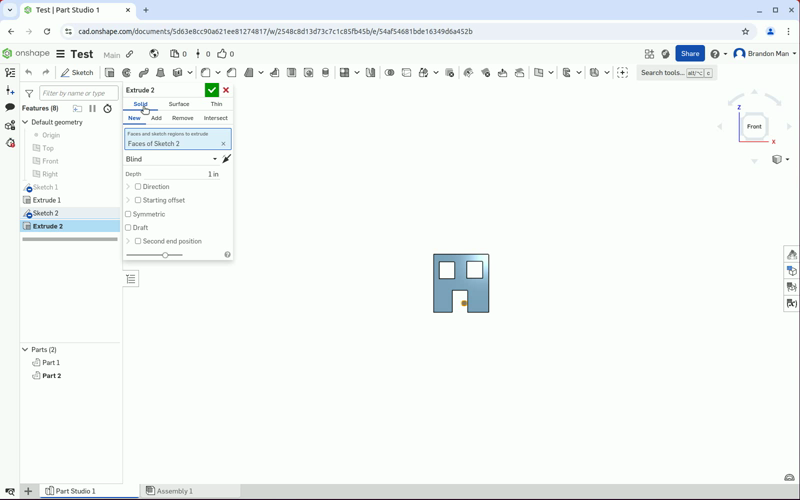
click(143, 106)
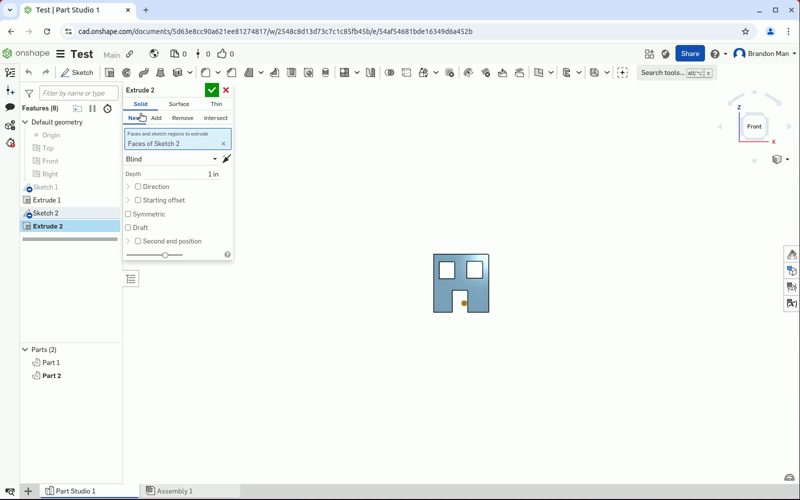
mouse_move(137, 120)
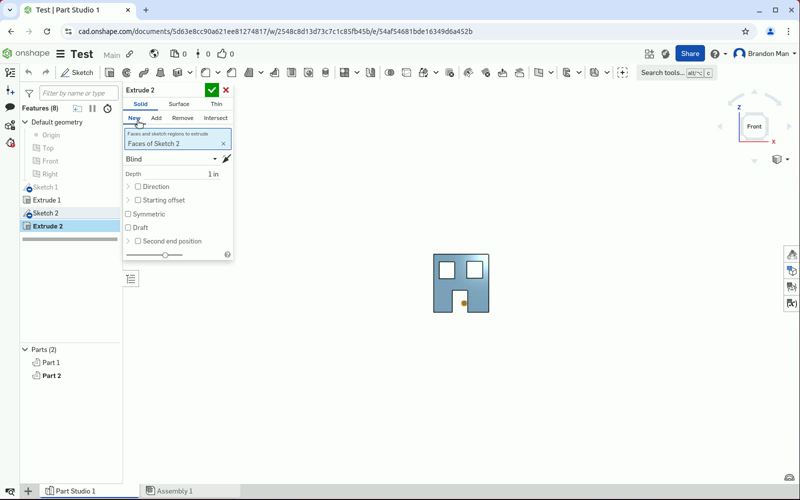
click(137, 120)
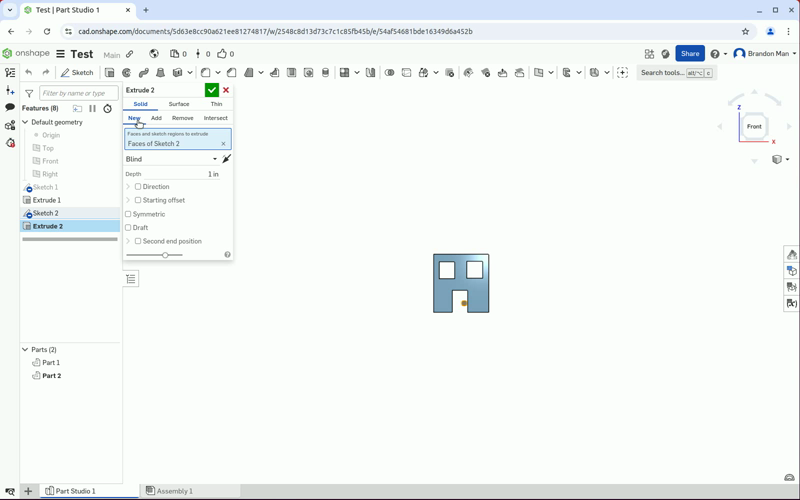
key(tab, 4)
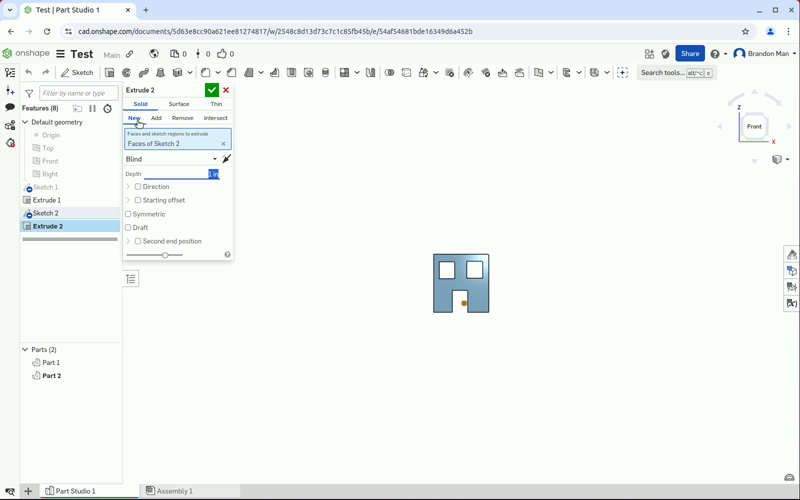
text(2.166)
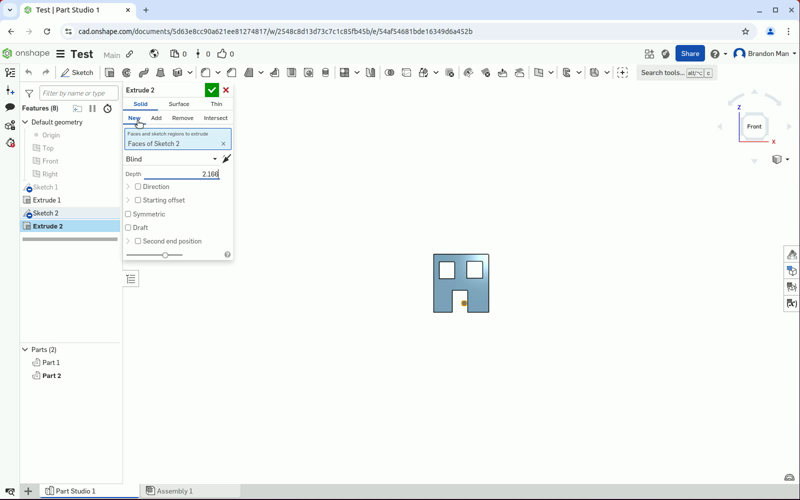
key(enter)
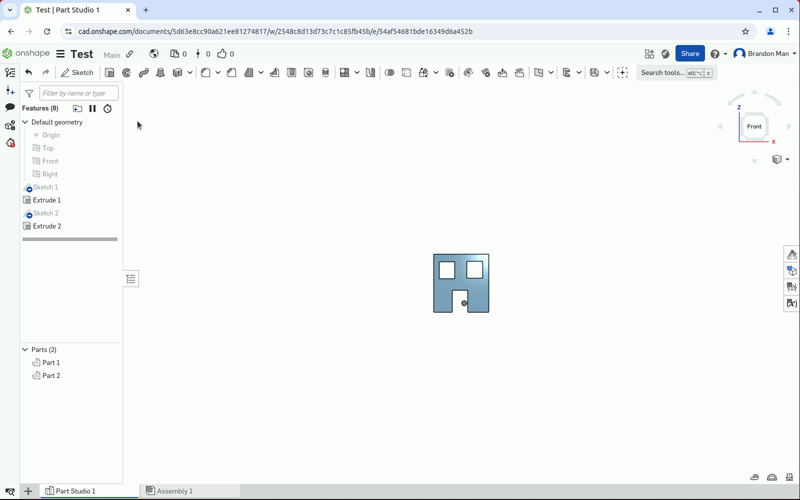
key(shift+h)
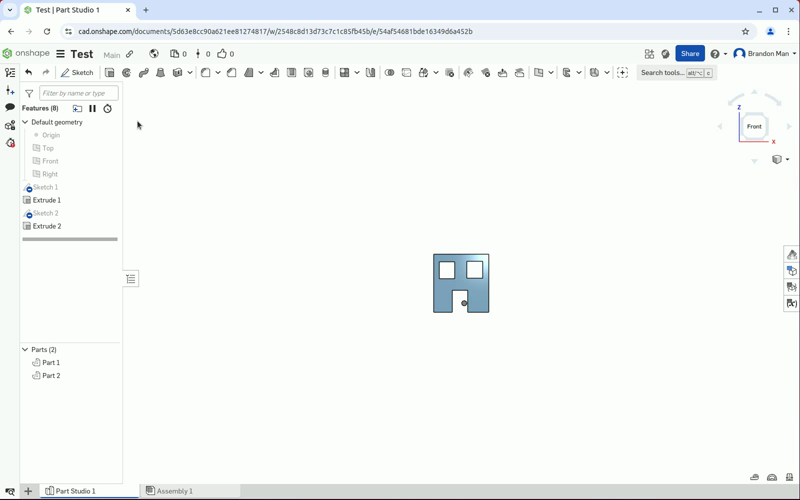
key(shift+h)
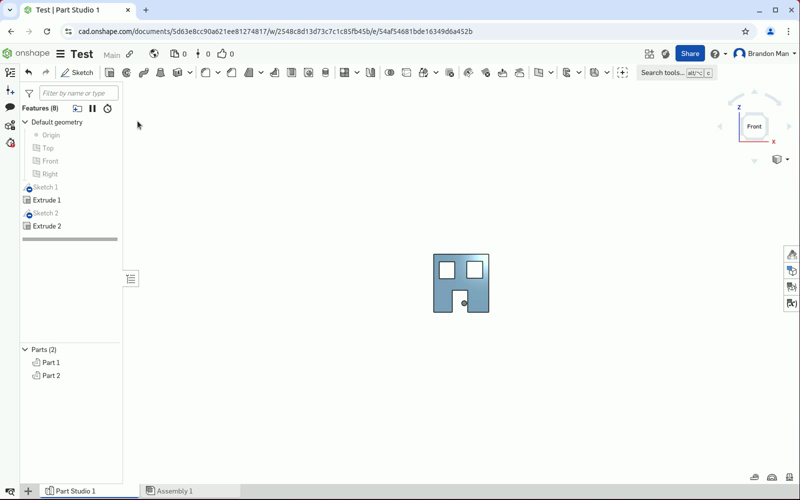
mouse_move(73, 189)
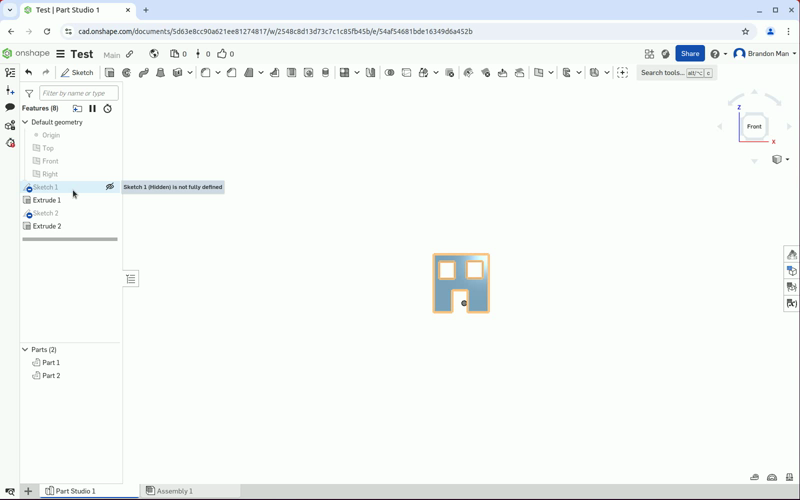
click(73, 189)
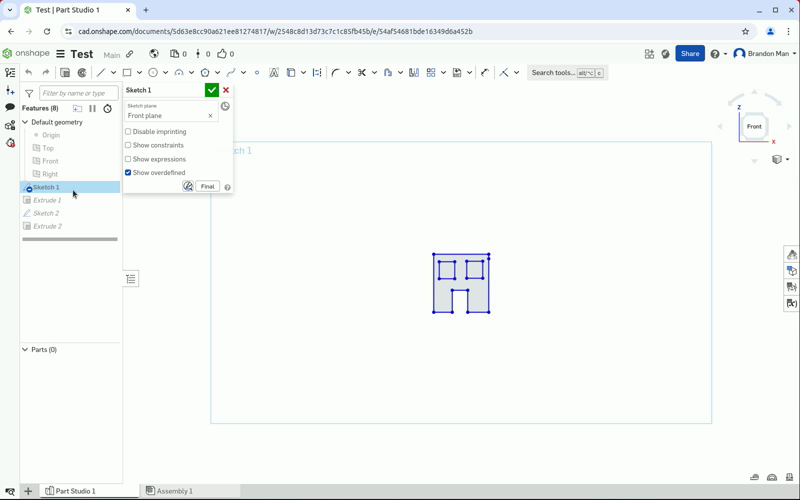
mouse_move(229, 92)
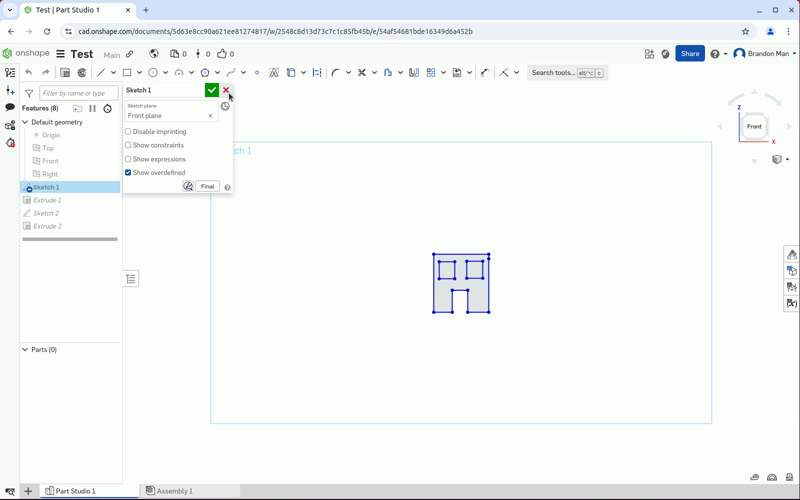
click(229, 92)
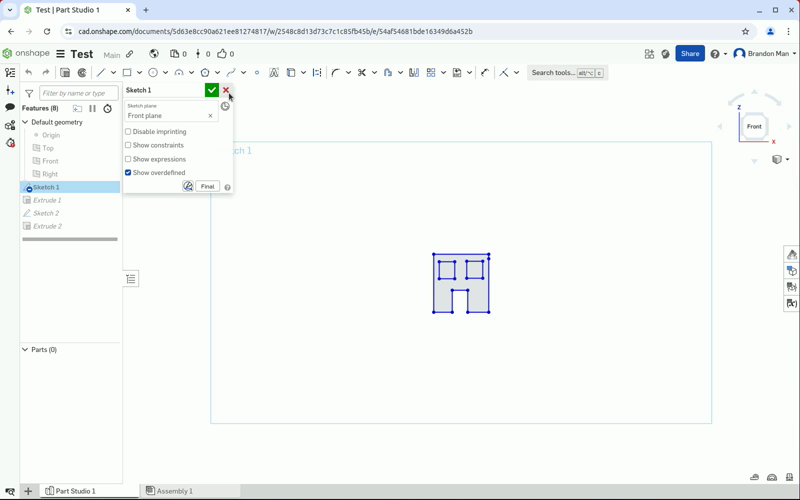
key(shift+s)
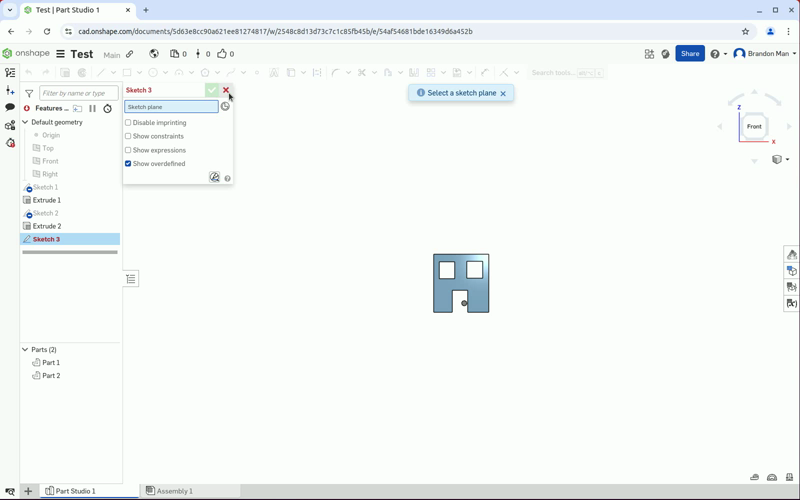
mouse_move(73, 163)
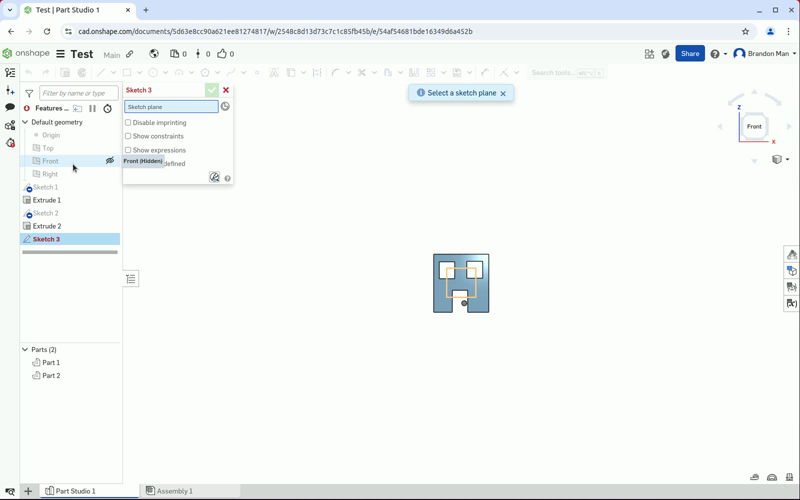
click(73, 163)
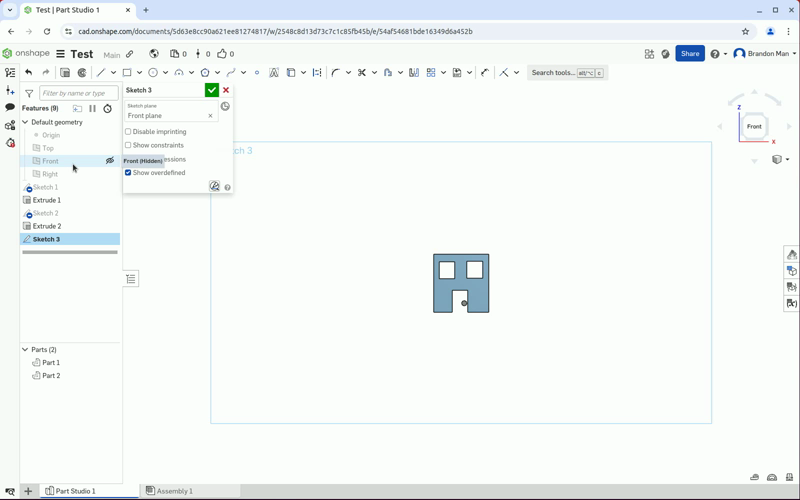
mouse_move(73, 352)
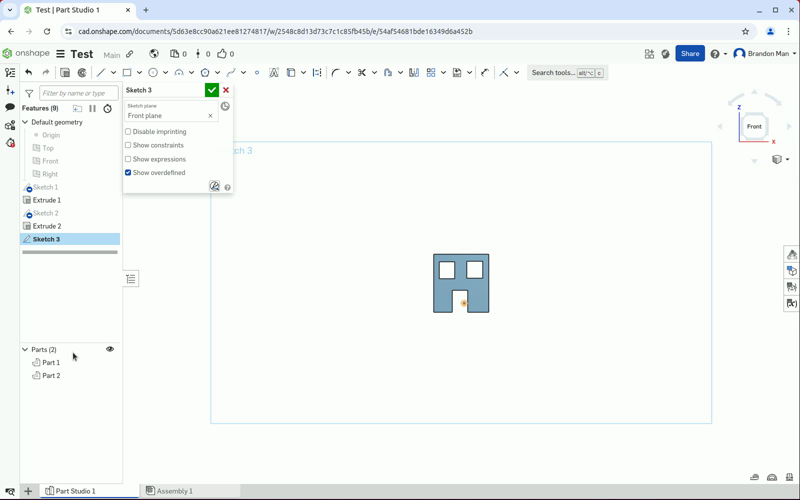
key(y)
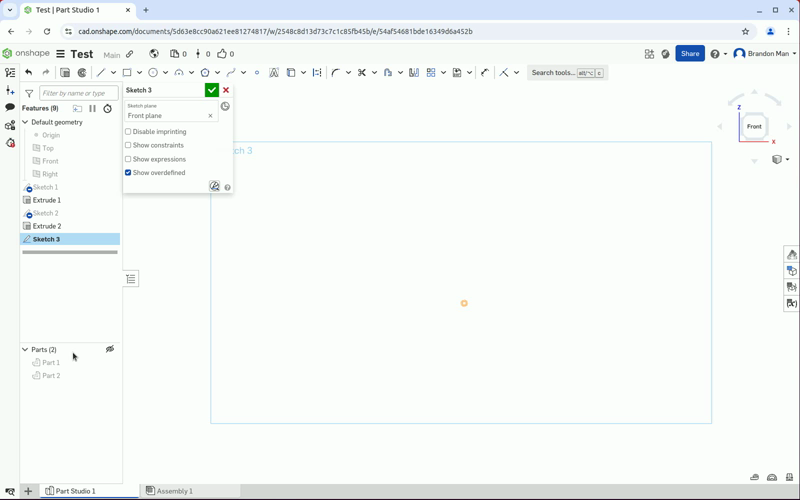
key(l)
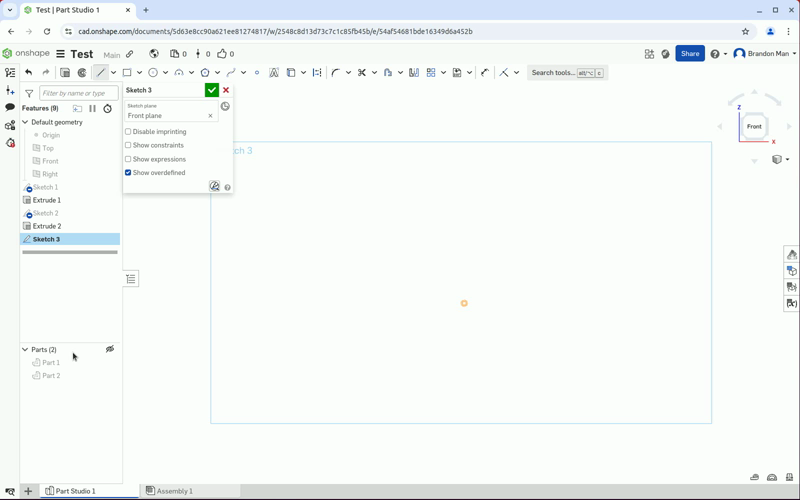
key_down(shift)
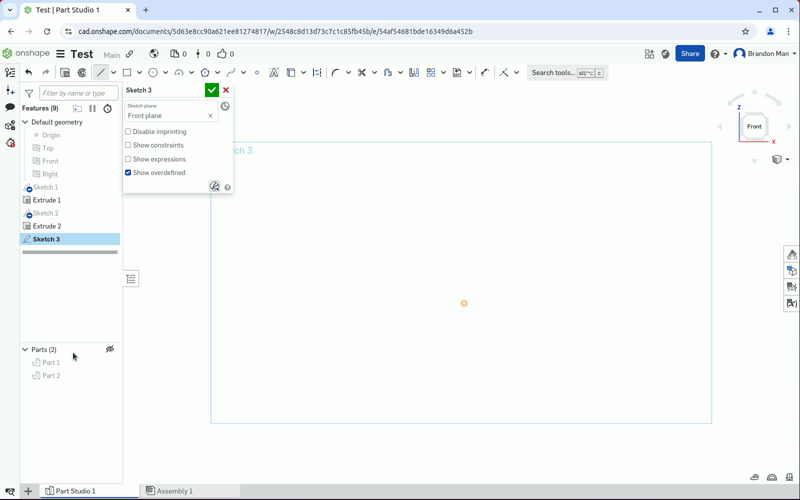
mouse_move(433, 253)
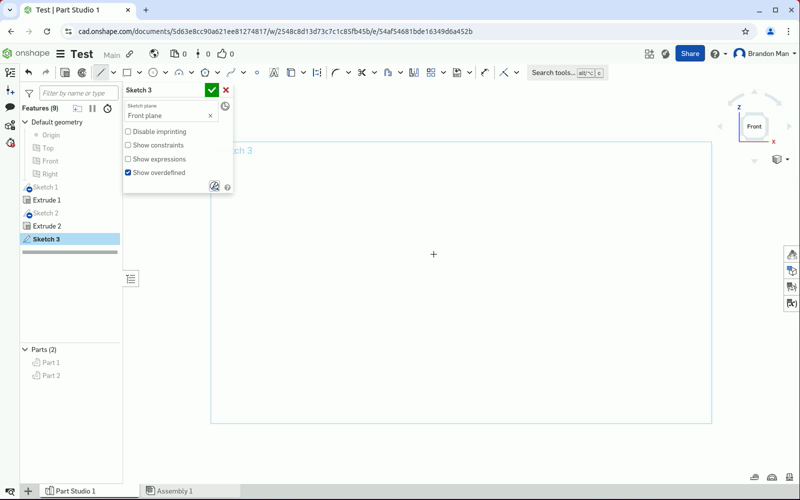
click(433, 253)
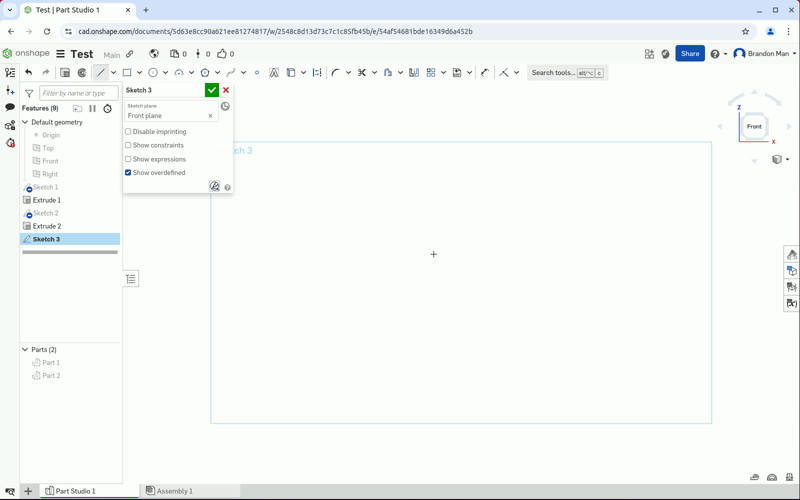
key_up(shift)
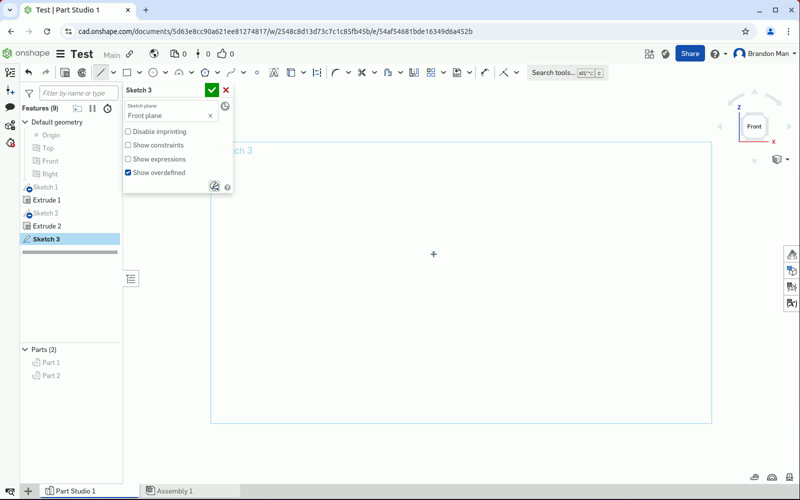
key_down(shift)
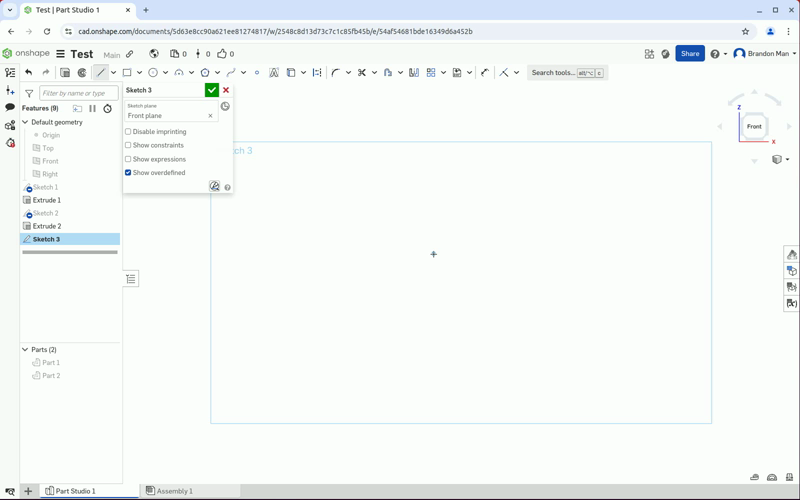
mouse_move(463, 253)
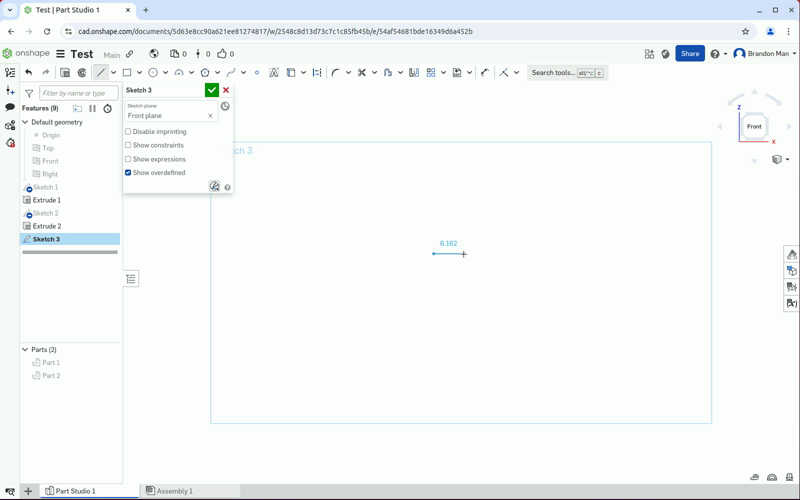
mouse_move(489, 253)
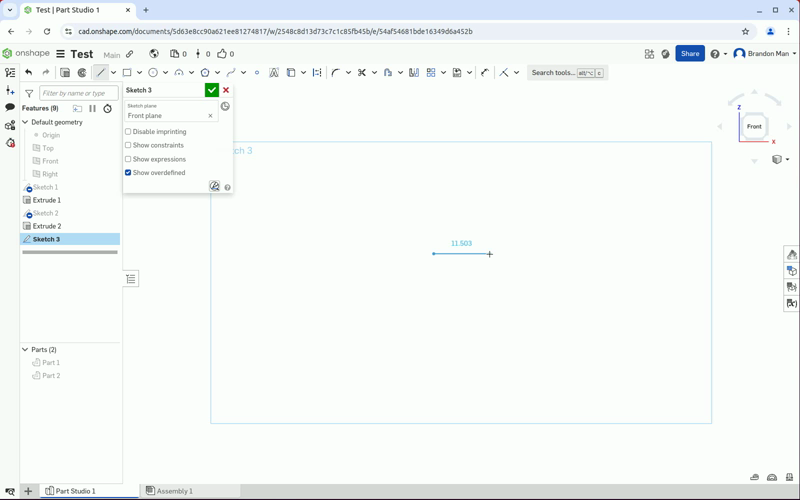
click(489, 253)
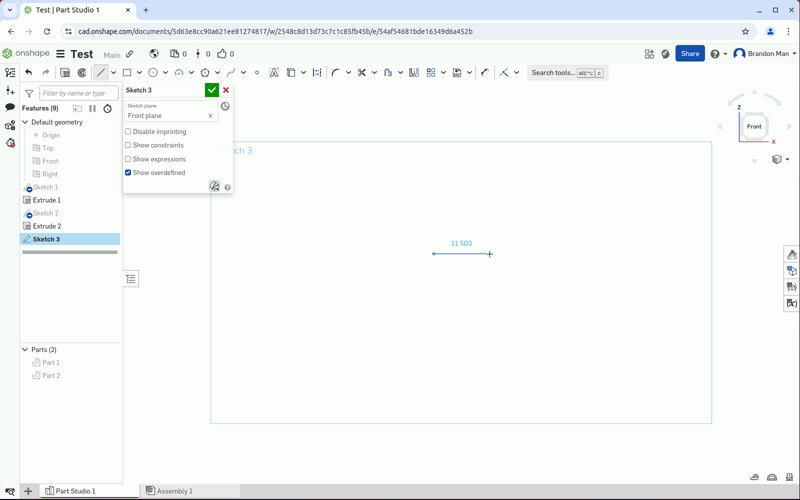
key_up(shift)
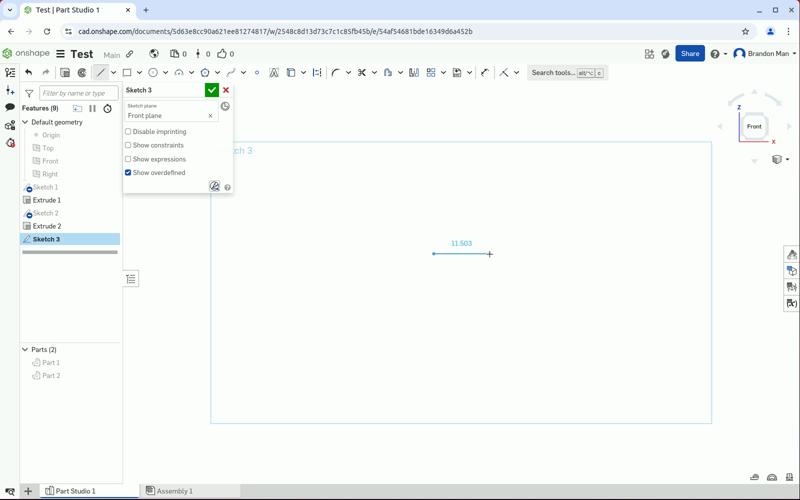
key_down(shift)
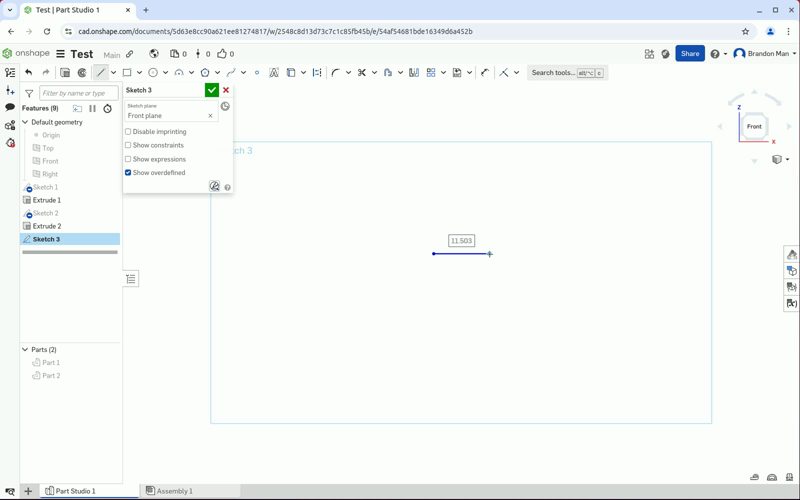
mouse_move(519, 253)
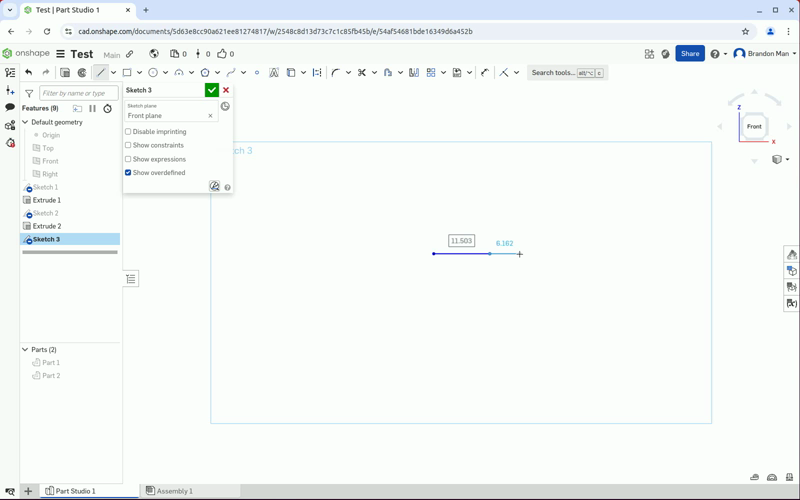
mouse_move(461, 221)
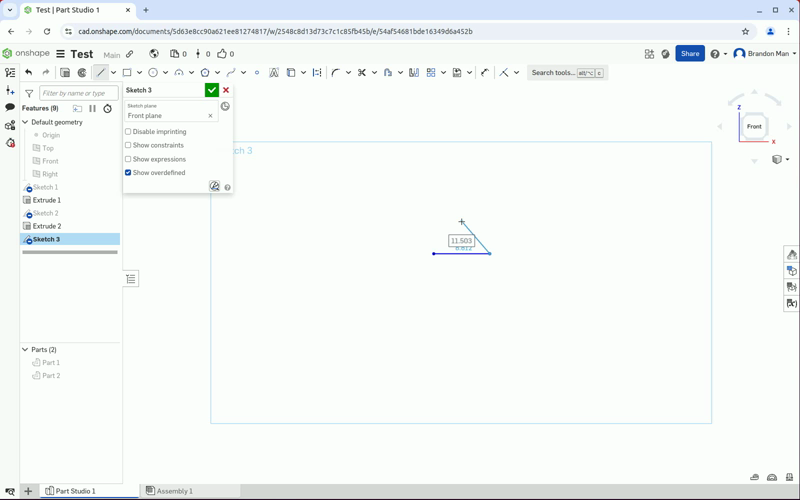
click(461, 221)
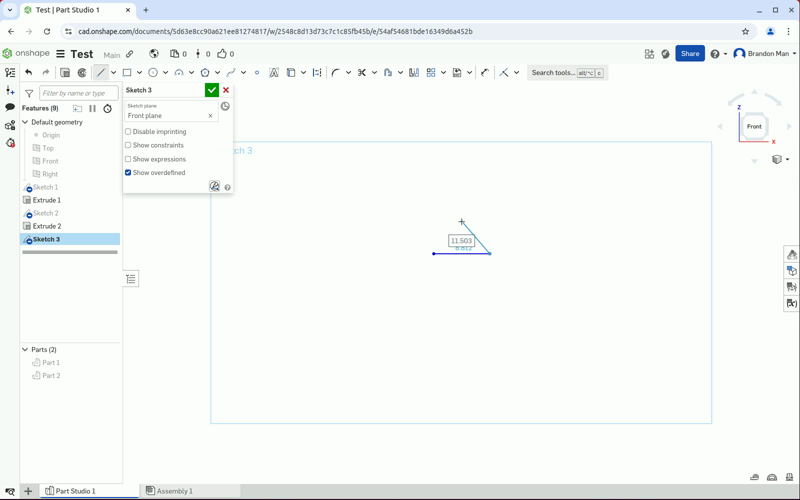
key_up(shift)
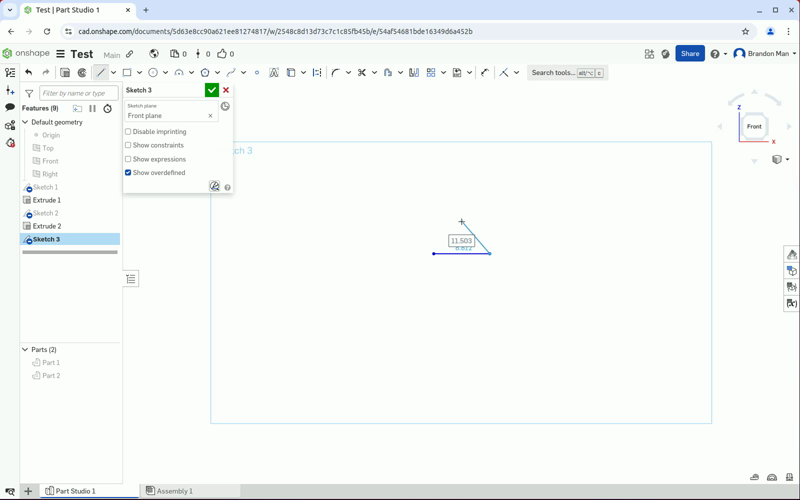
mouse_move(492, 221)
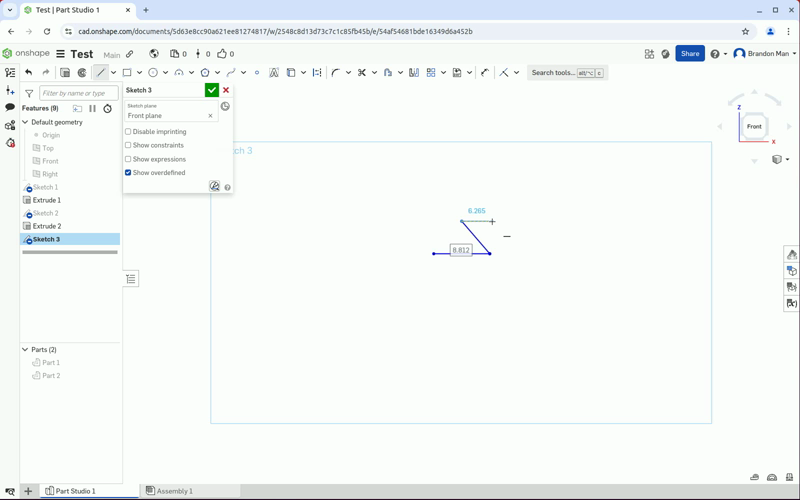
key_down(shift)
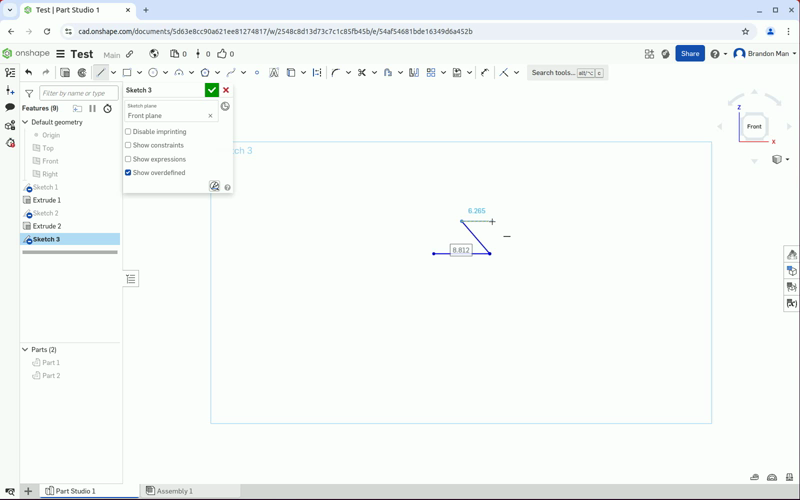
mouse_move(433, 253)
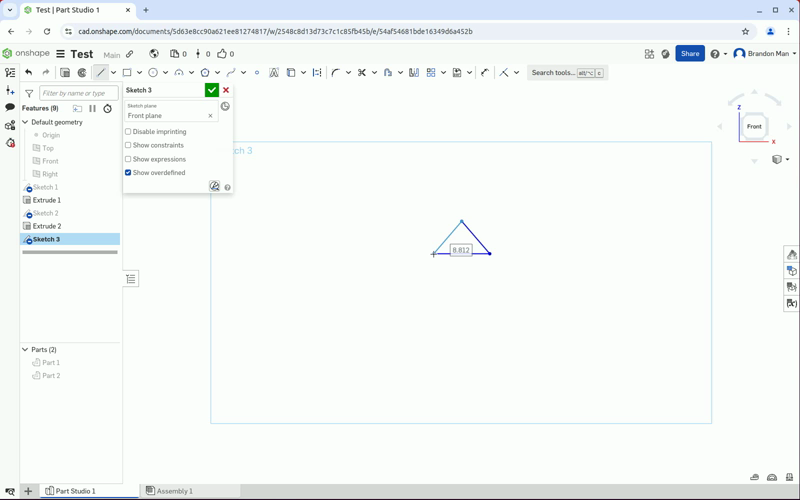
key_up(shift)
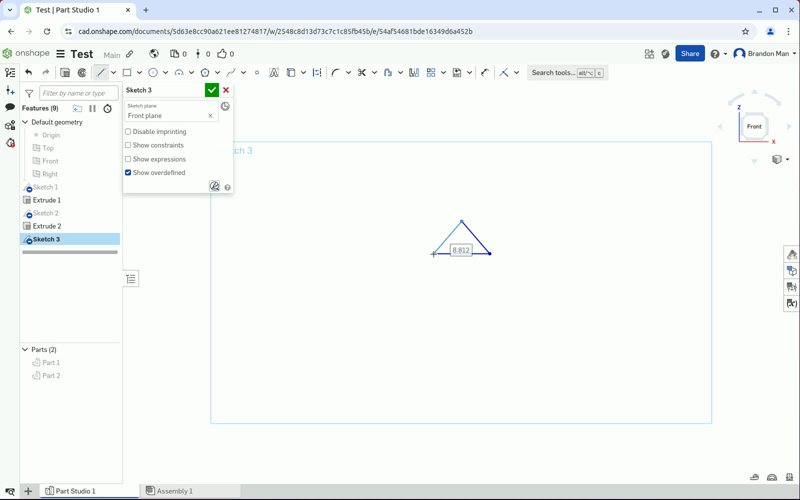
click(433, 253)
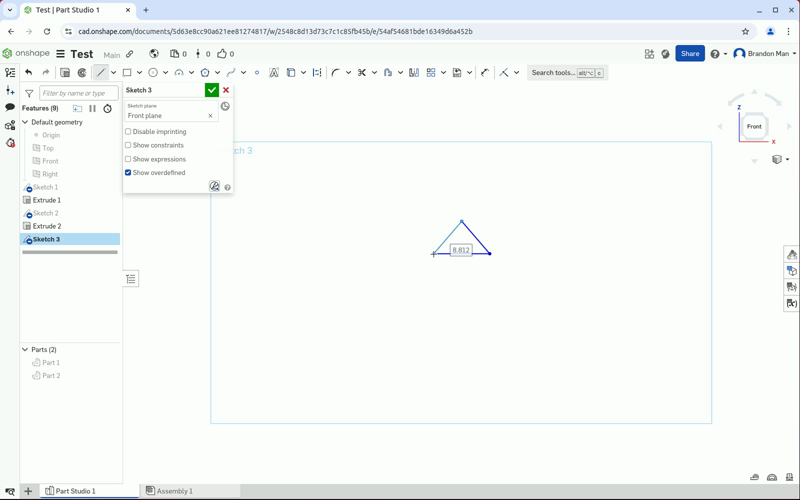
key(esc)
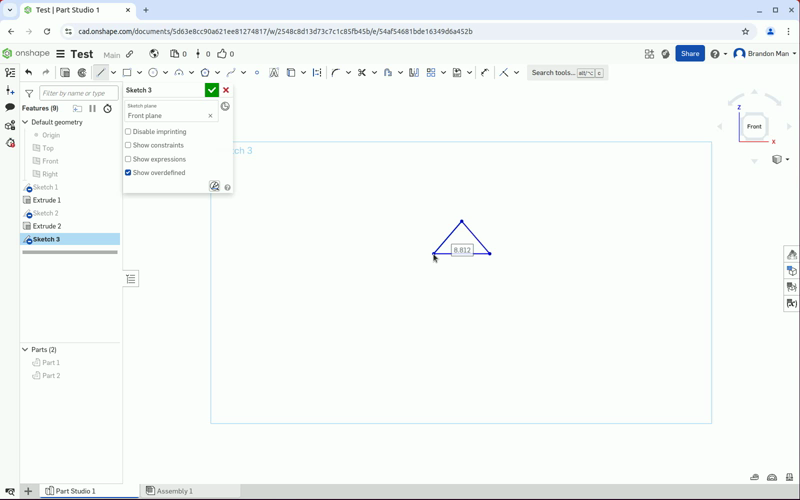
mouse_move(457, 248)
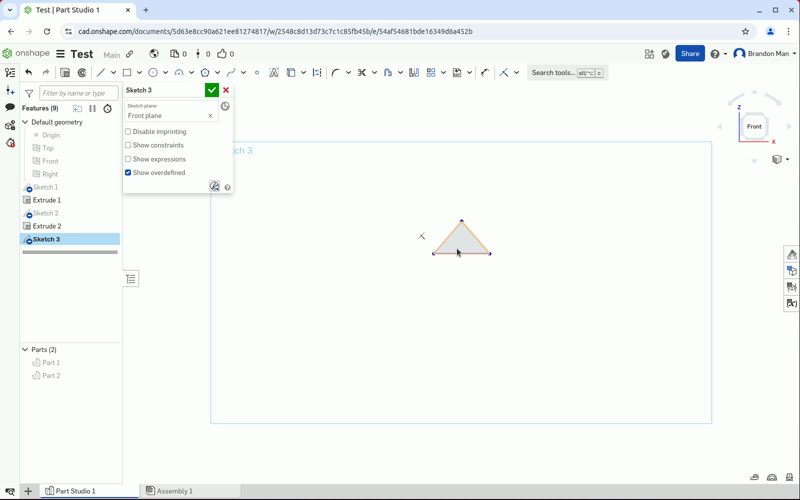
scroll(6)
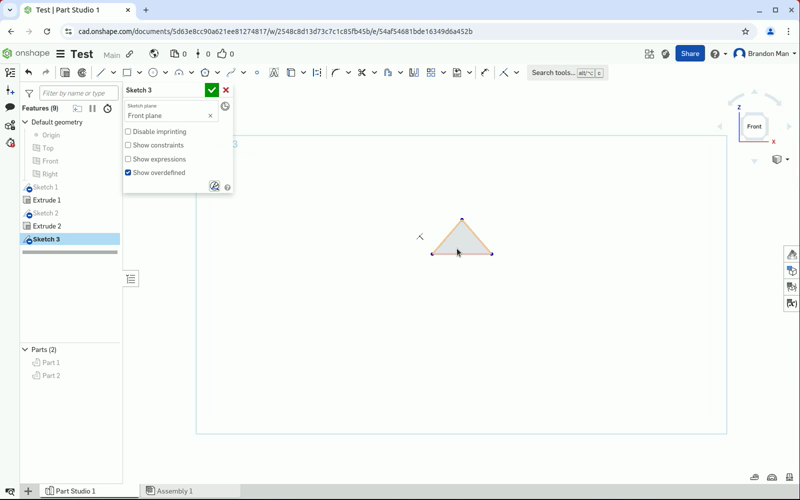
scroll(6)
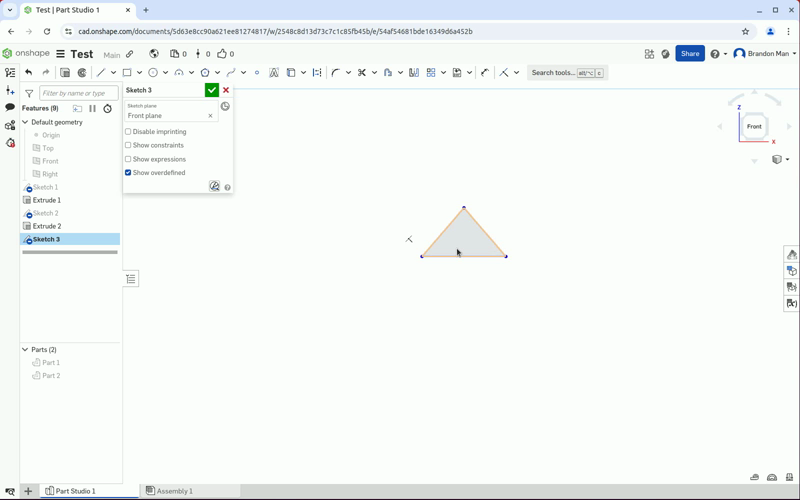
scroll(6)
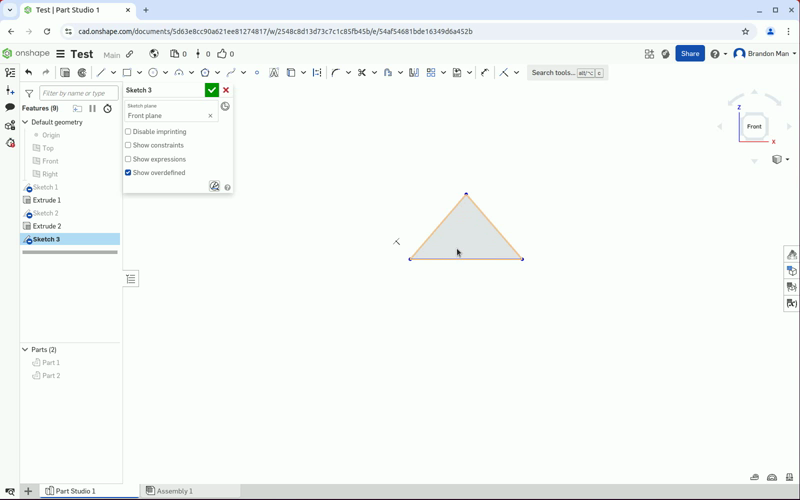
scroll(6)
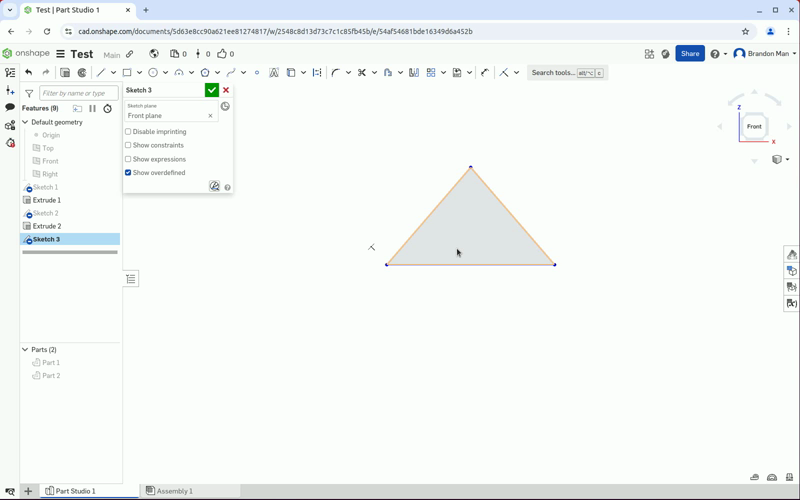
scroll(6)
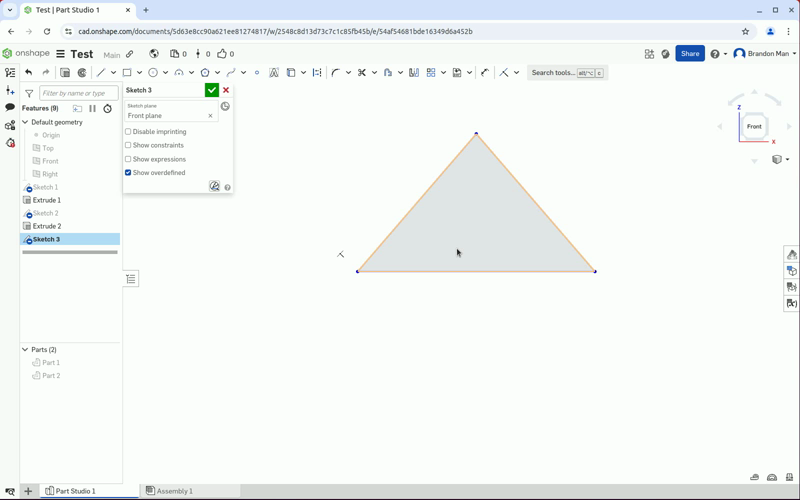
scroll(6)
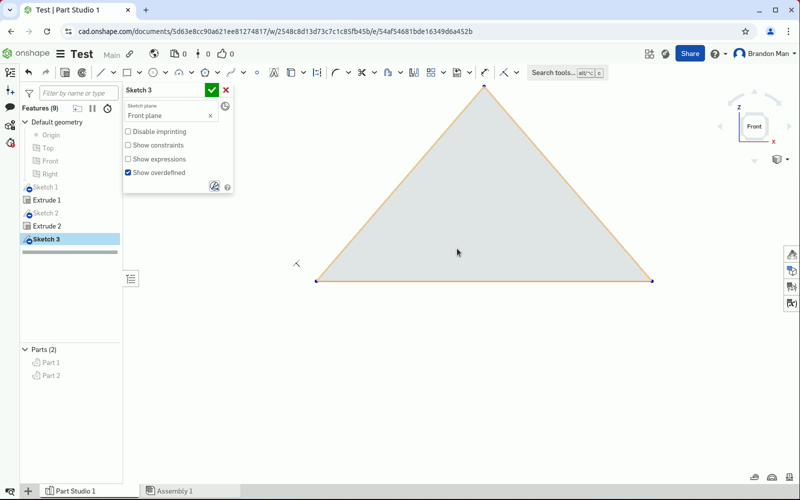
scroll(6)
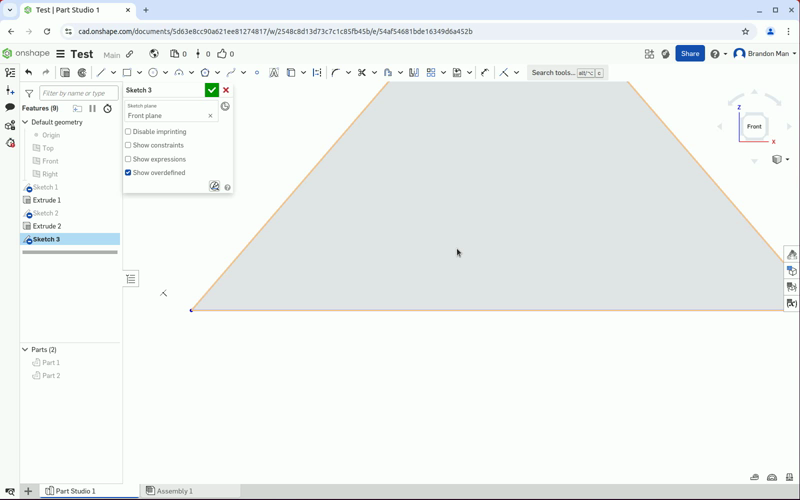
click(457, 248)
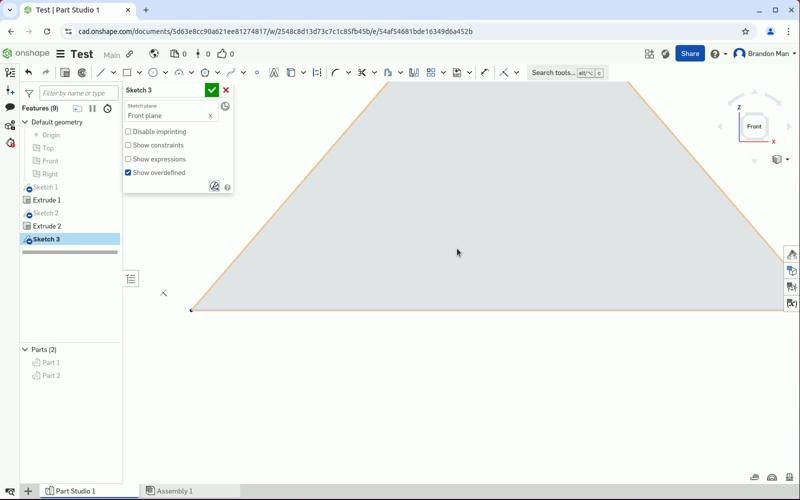
scroll(-6)
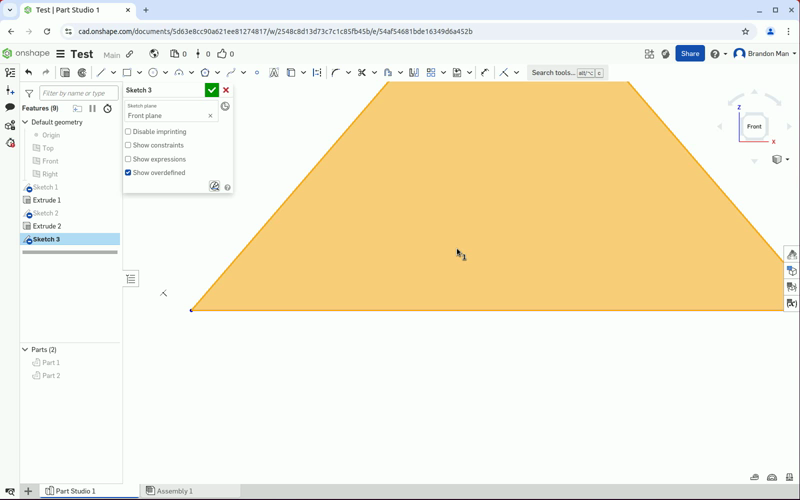
scroll(-6)
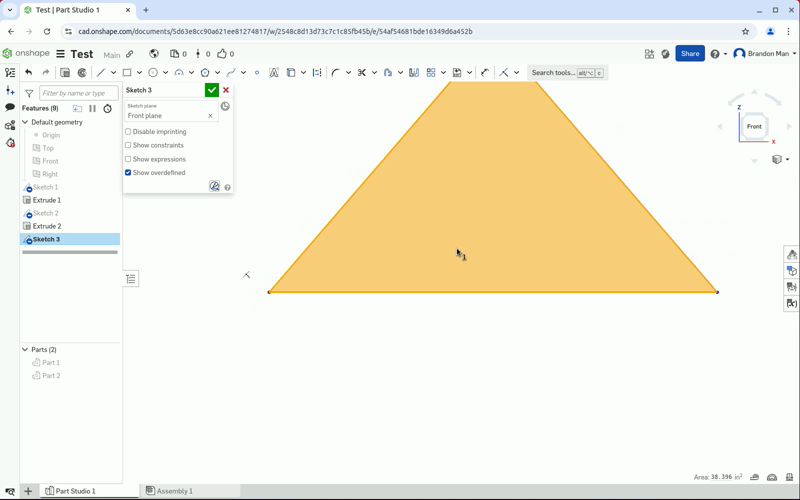
scroll(-6)
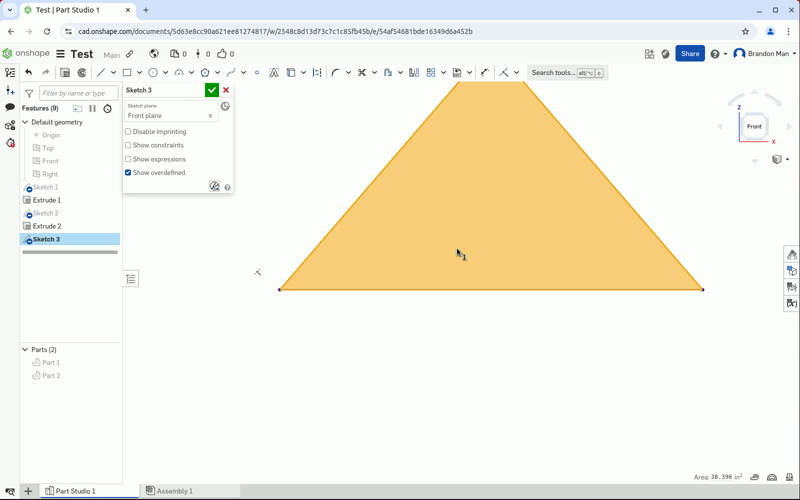
scroll(-6)
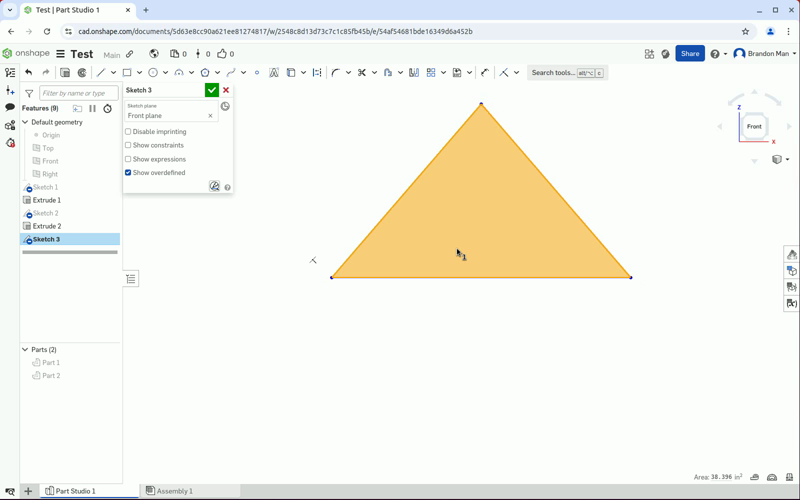
scroll(-6)
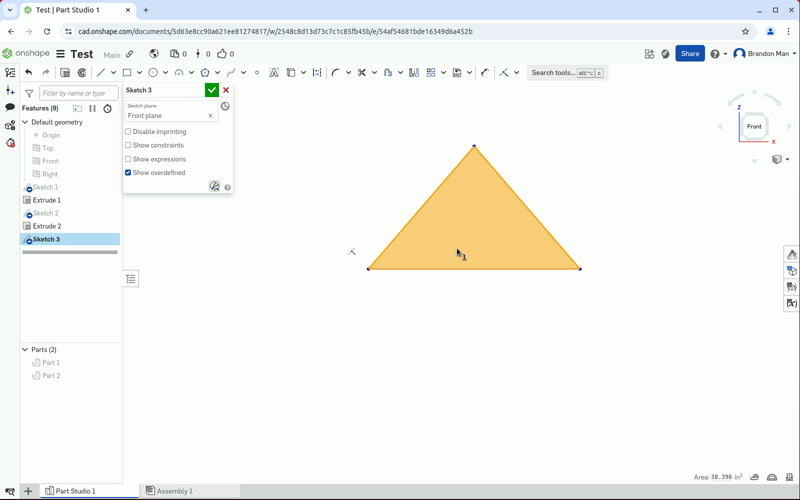
scroll(-6)
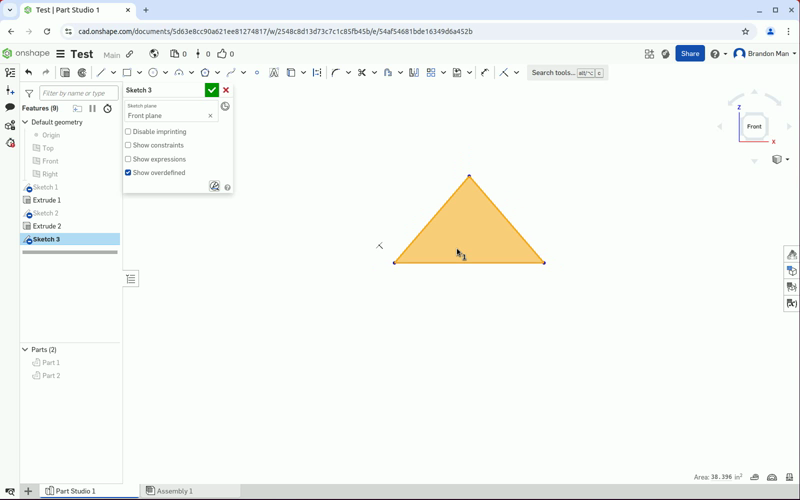
scroll(-6)
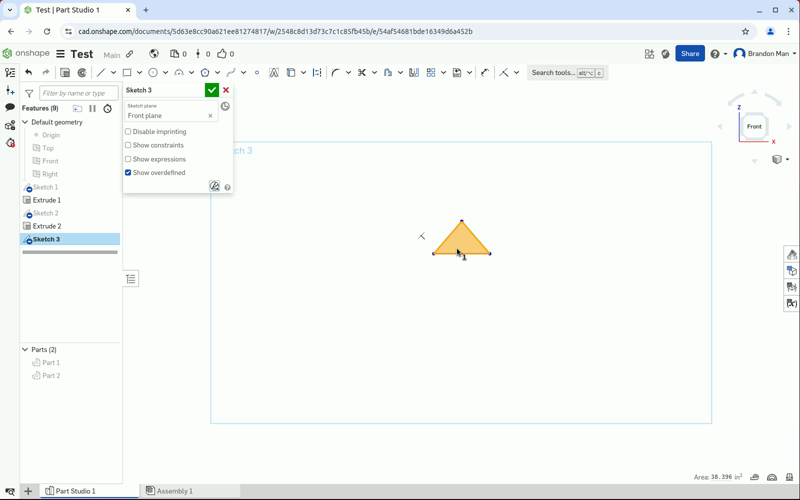
mouse_move(73, 352)
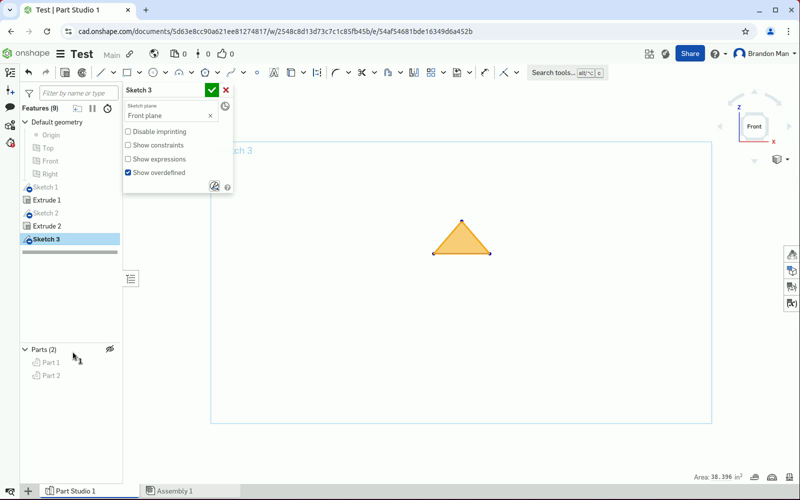
key(shift+y)
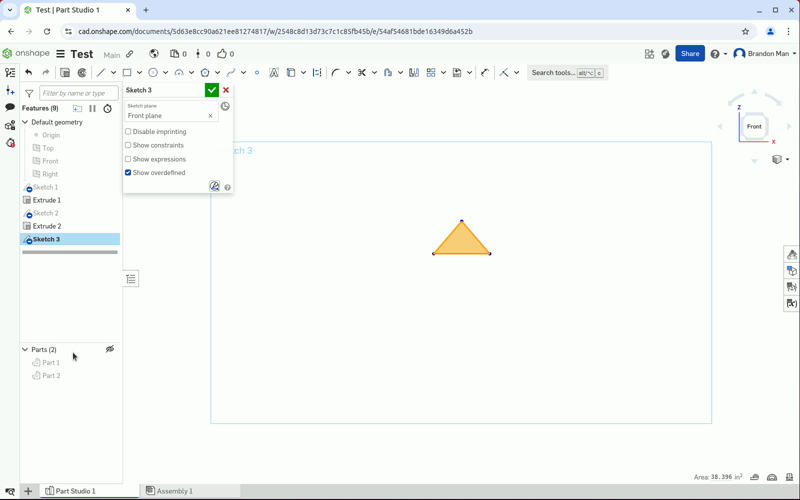
key(shift+e)
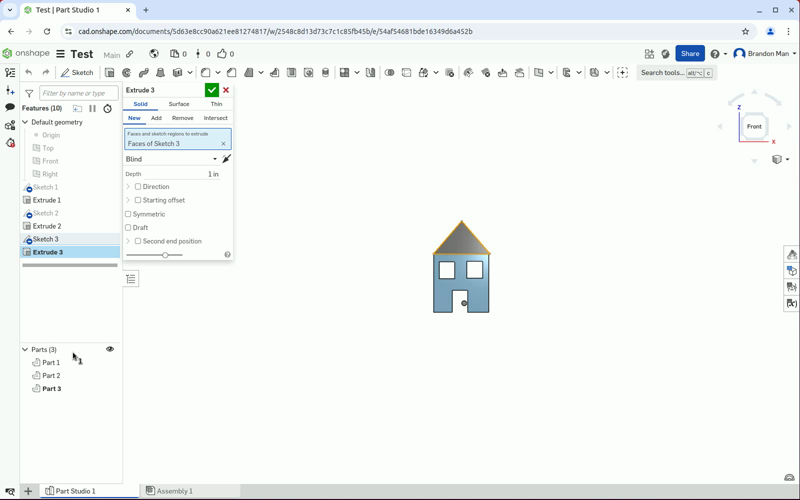
mouse_move(143, 106)
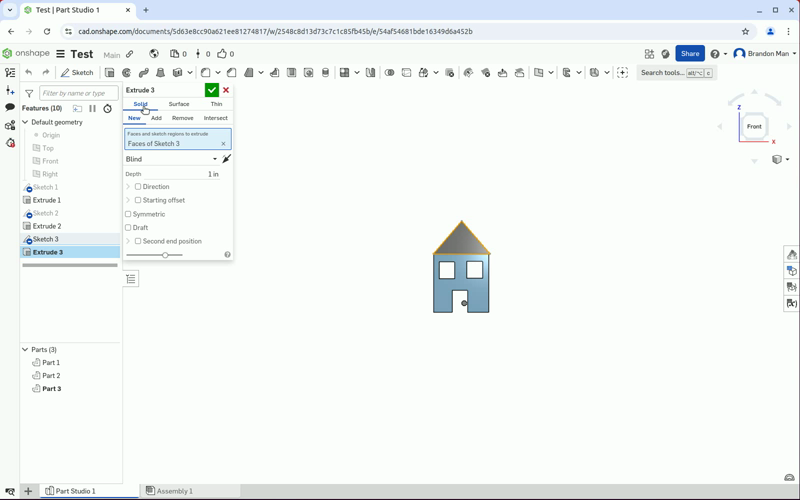
click(143, 106)
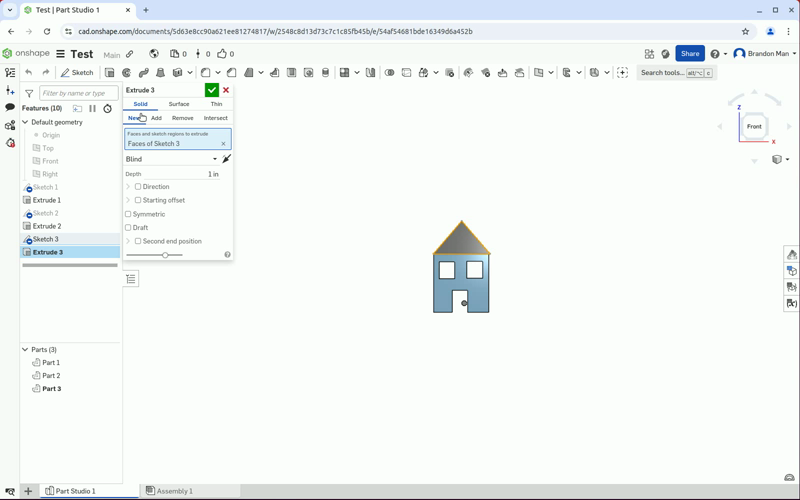
mouse_move(137, 120)
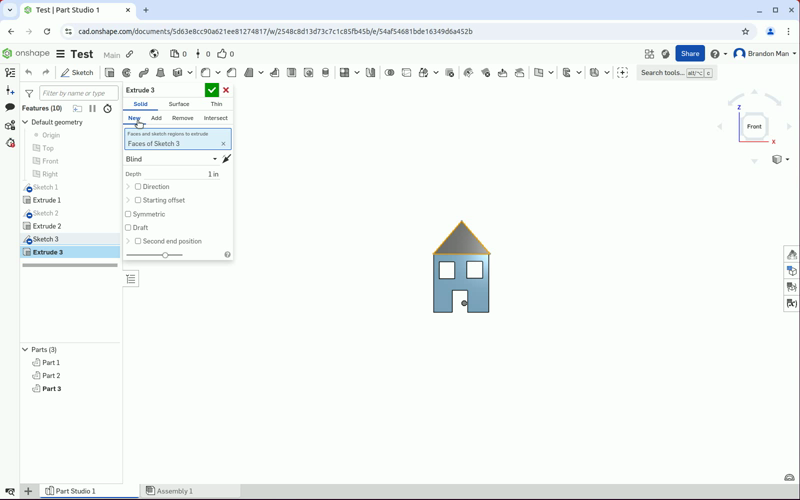
click(137, 120)
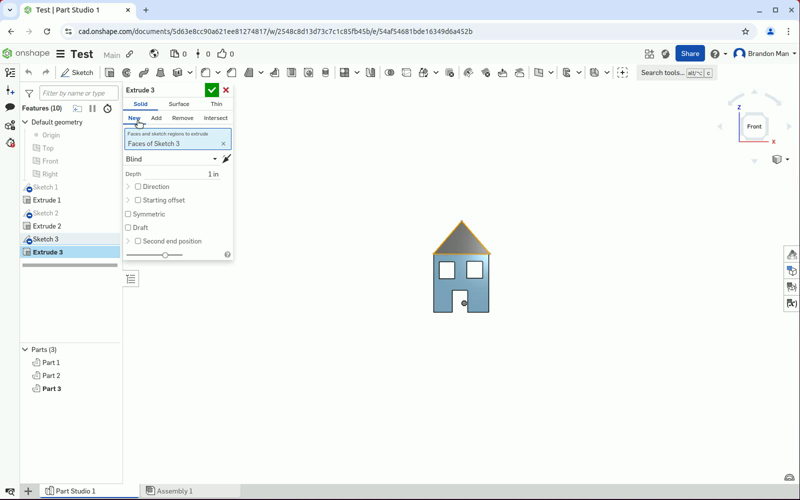
key(tab, 4)
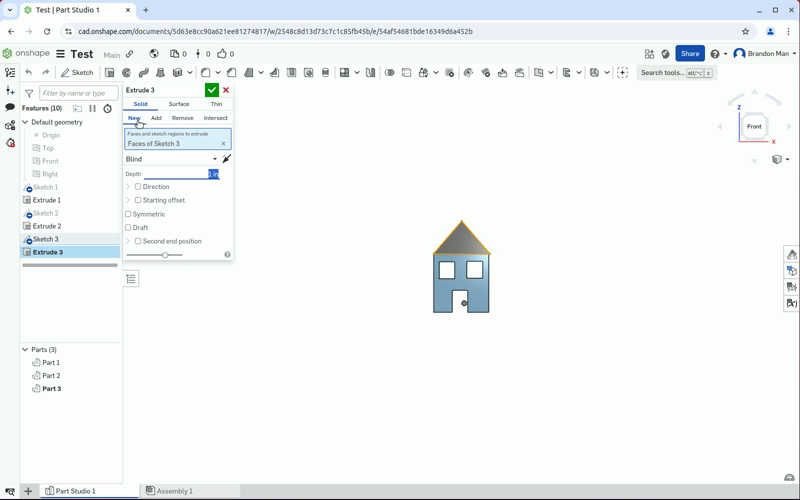
text(2.166)
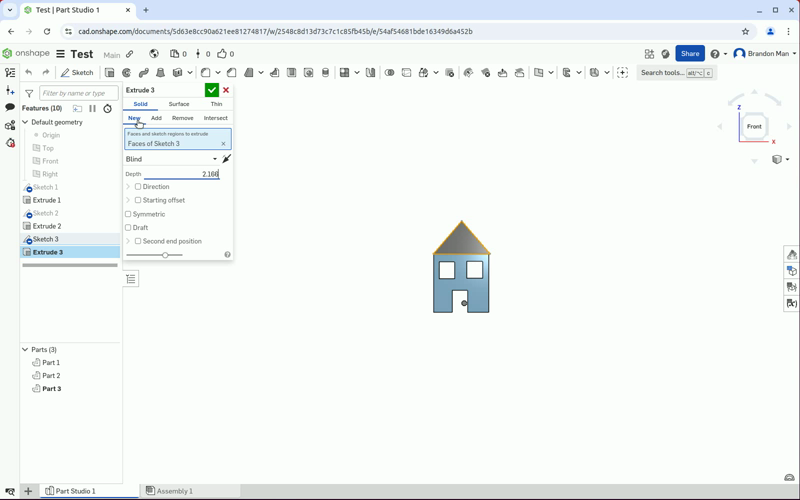
key(enter)
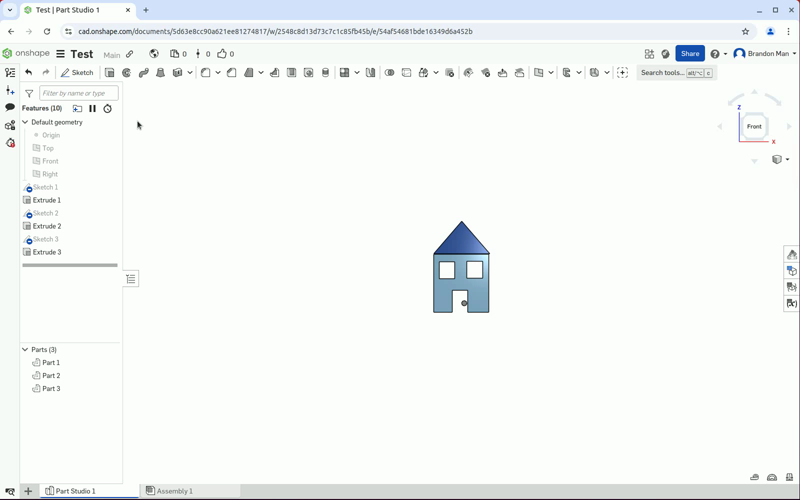
key(shift+h)
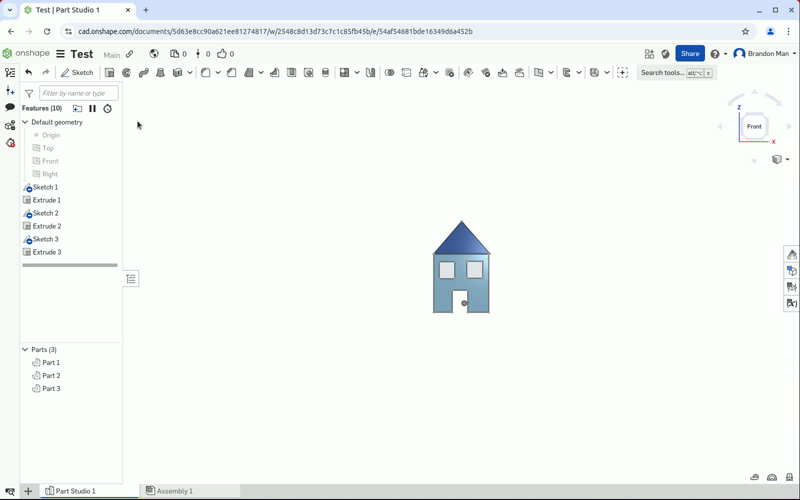
key(shift+h)
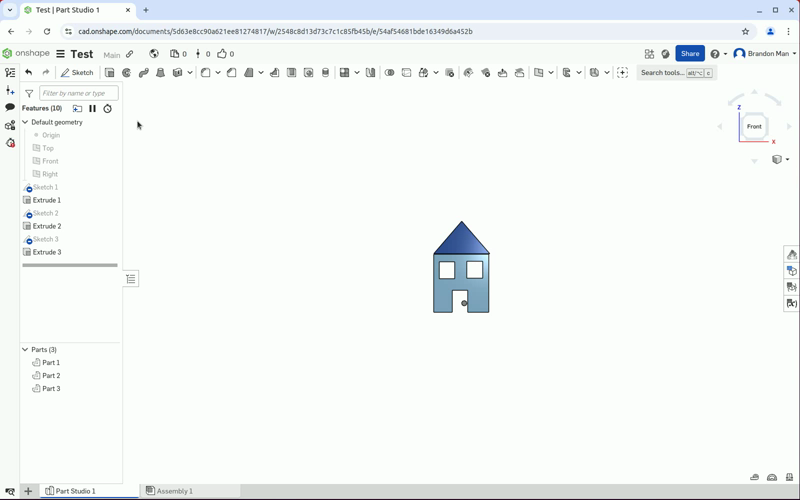
mouse_move(73, 189)
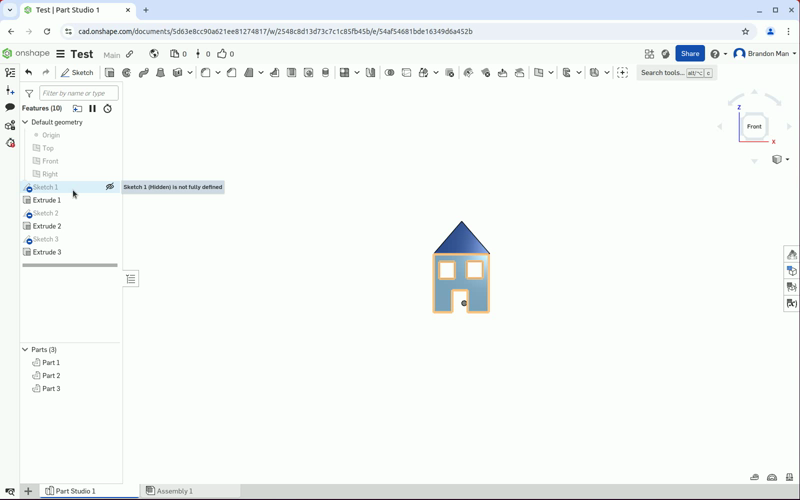
click(73, 189)
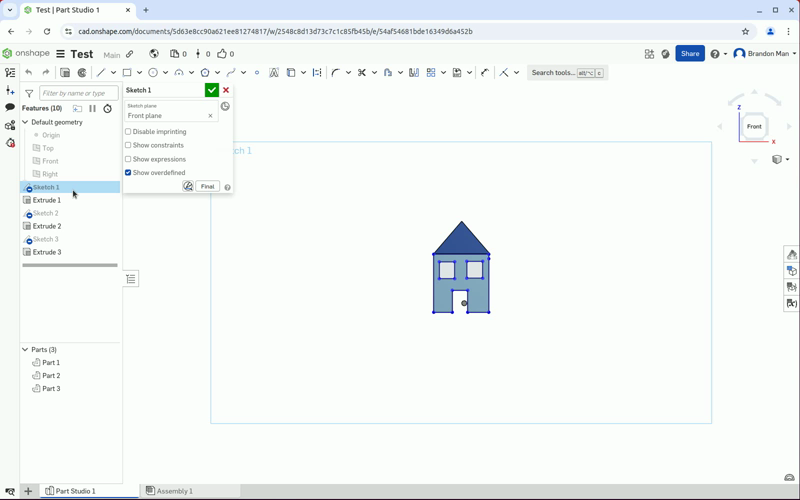
mouse_move(229, 92)
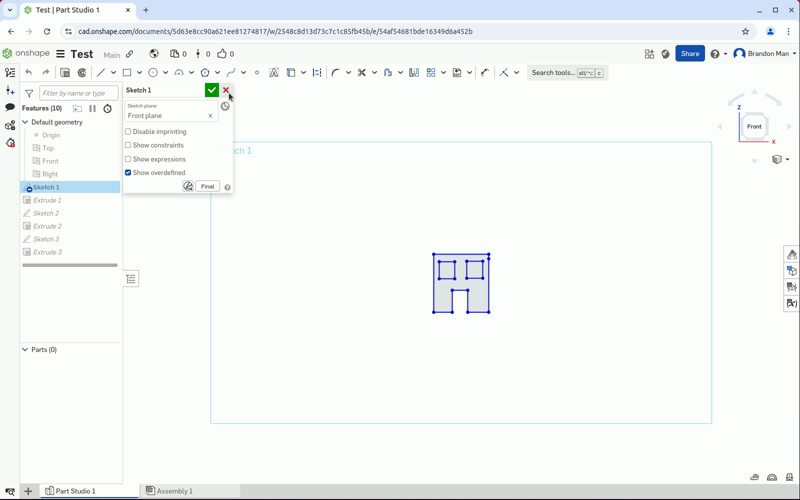
click(229, 92)
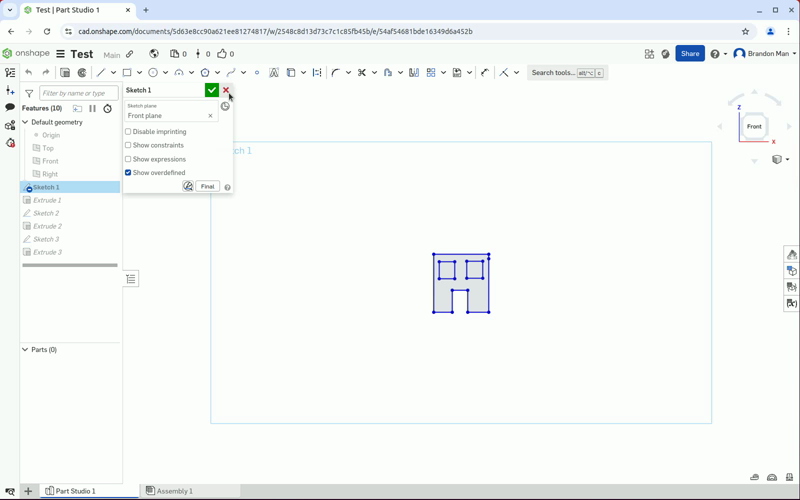
key(shift+s)
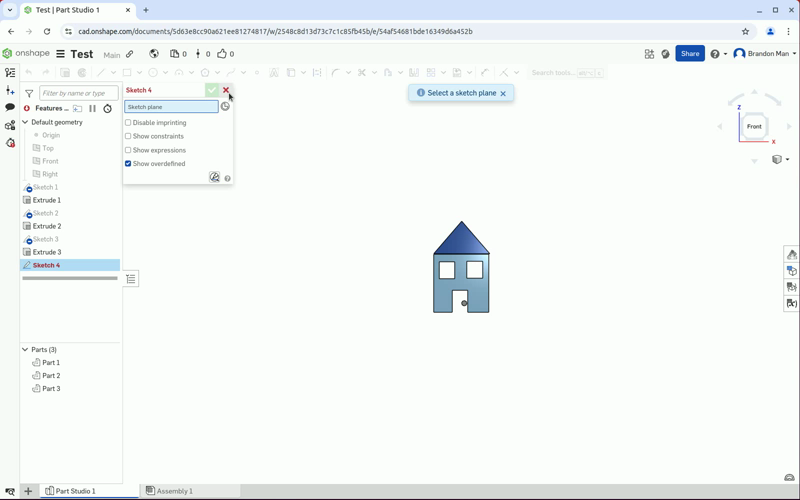
mouse_move(73, 163)
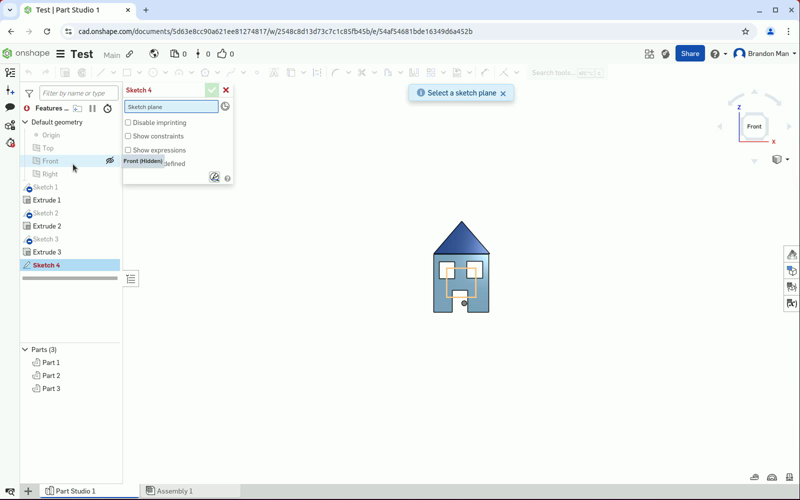
click(73, 163)
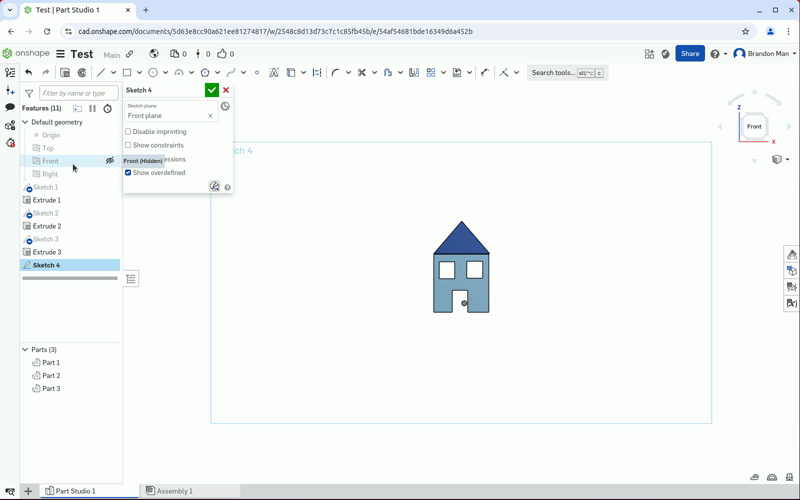
mouse_move(73, 352)
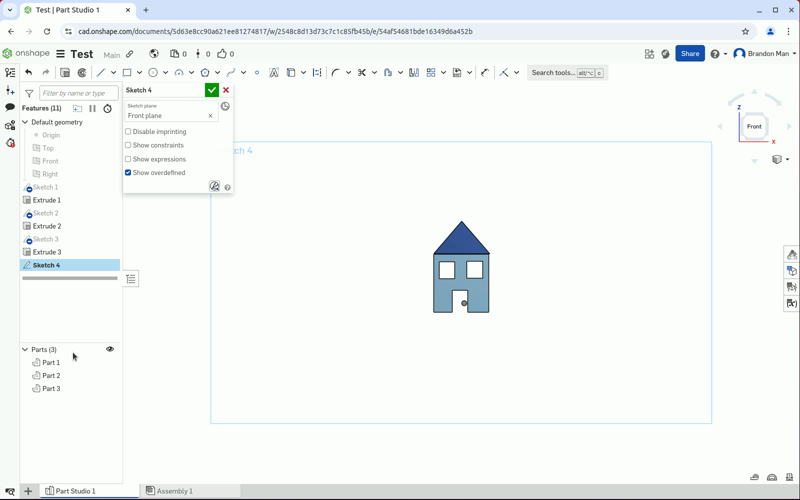
key(y)
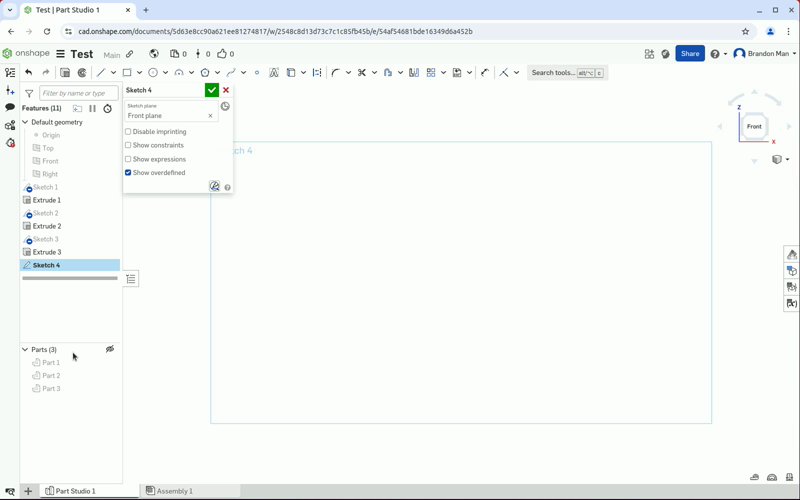
key(l)
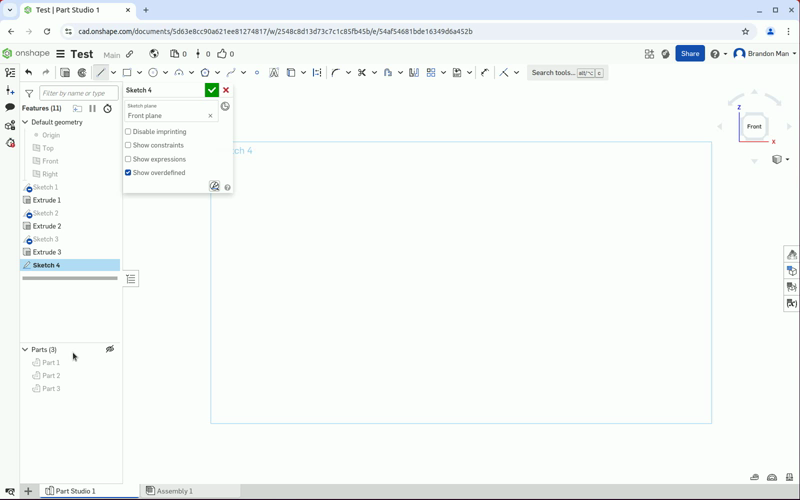
key_down(shift)
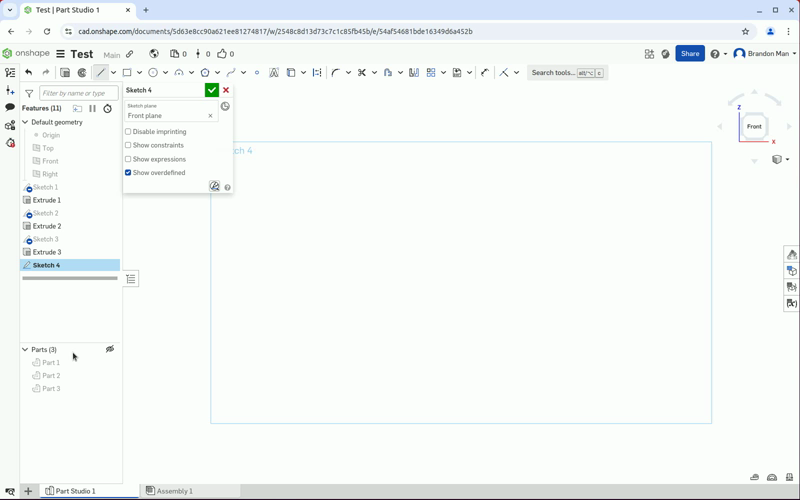
mouse_move(518, 311)
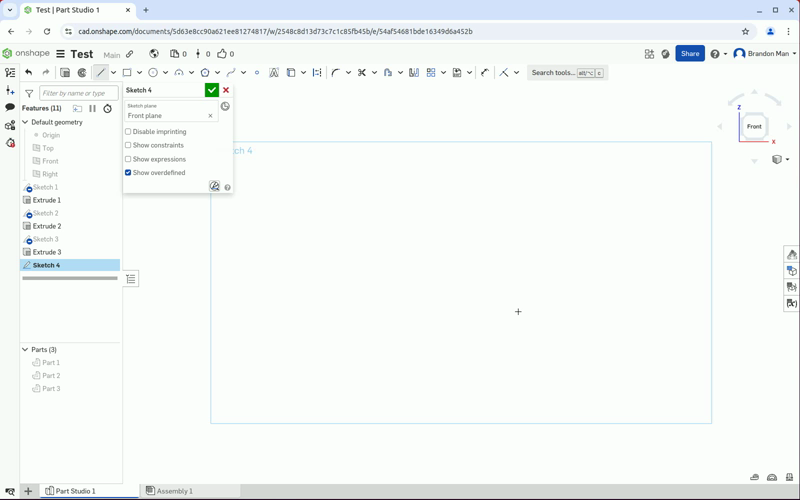
click(518, 311)
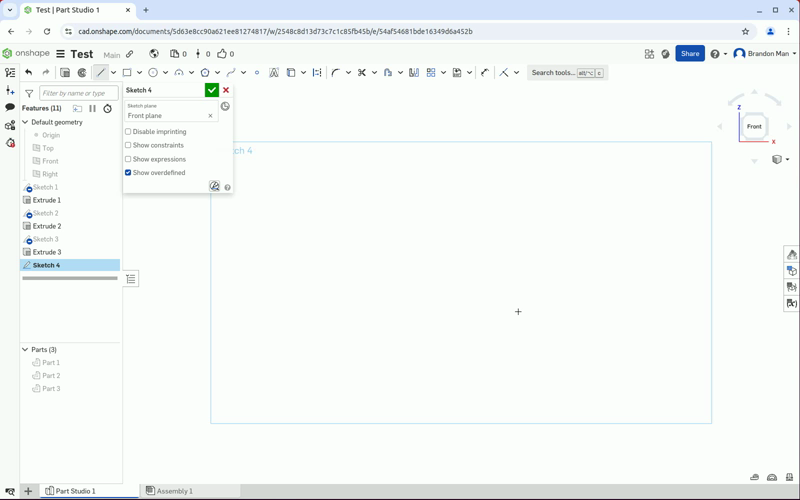
key_up(shift)
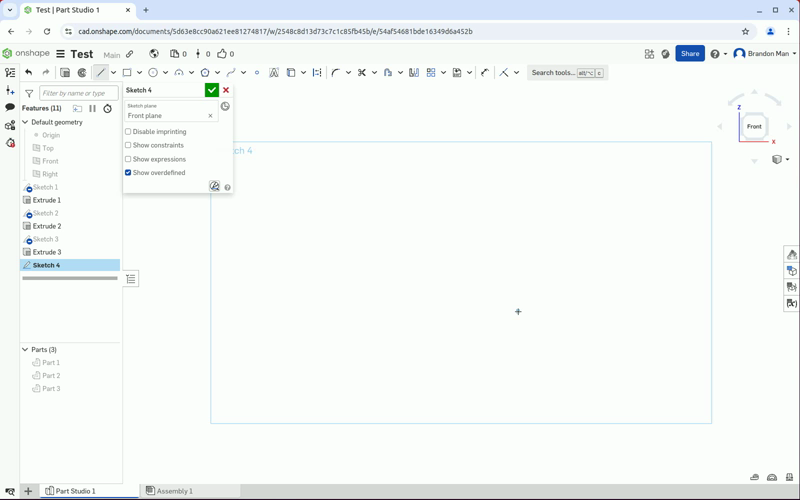
key_down(shift)
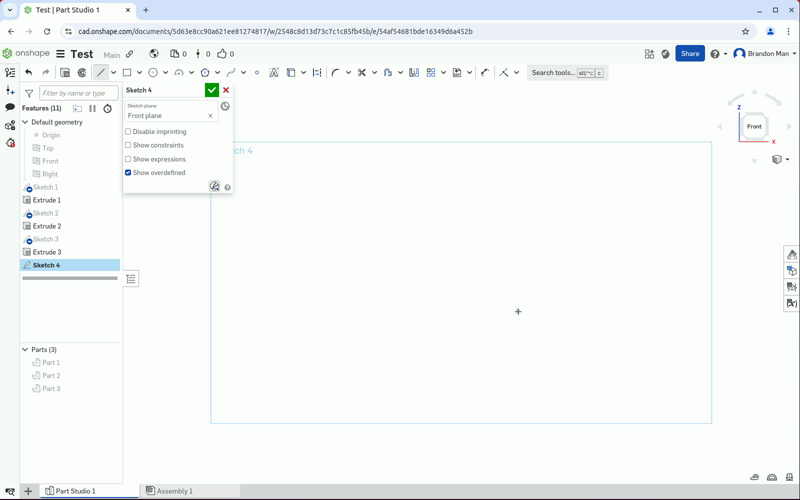
mouse_move(548, 311)
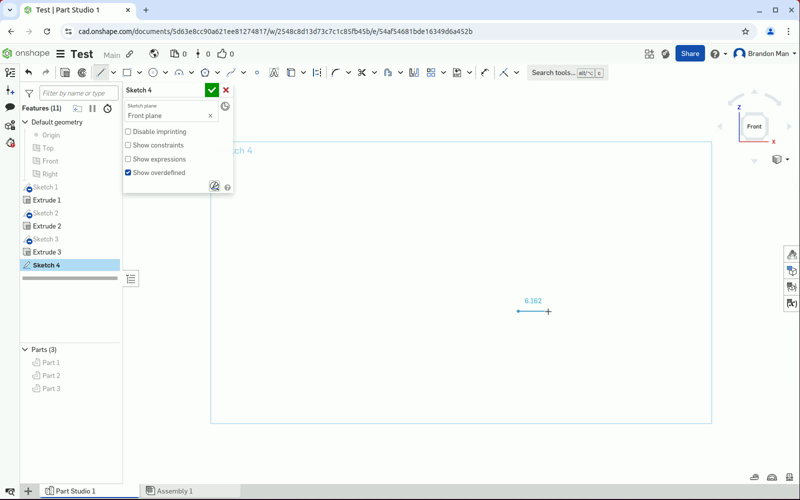
mouse_move(522, 311)
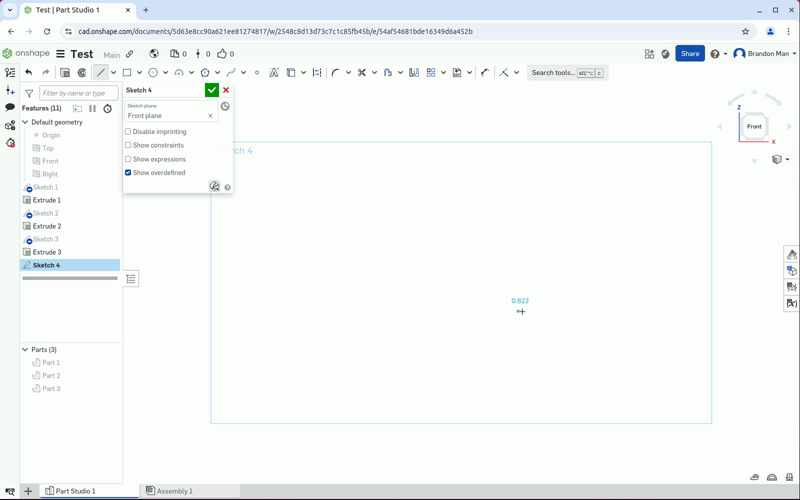
scroll(6)
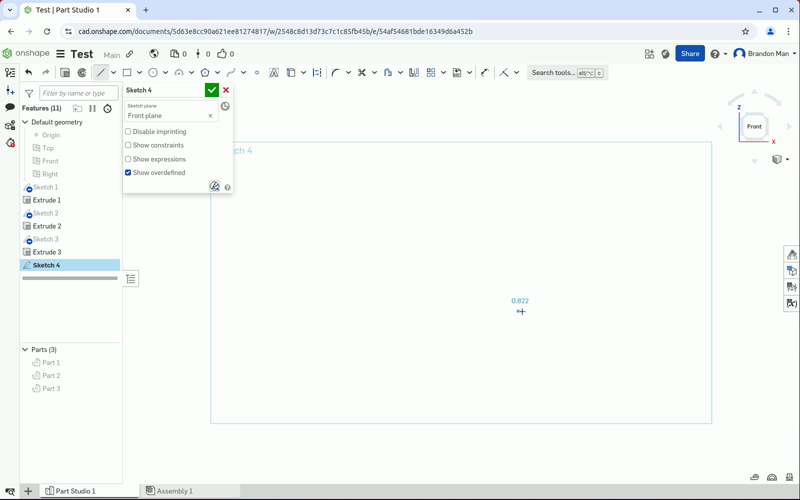
scroll(6)
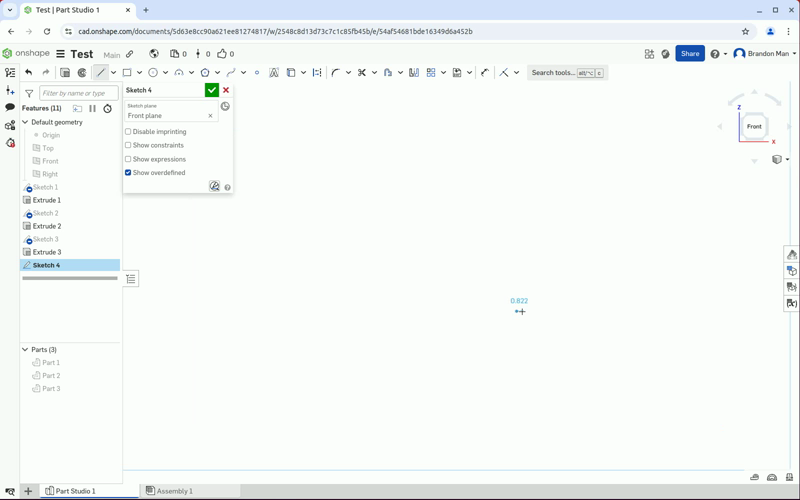
scroll(6)
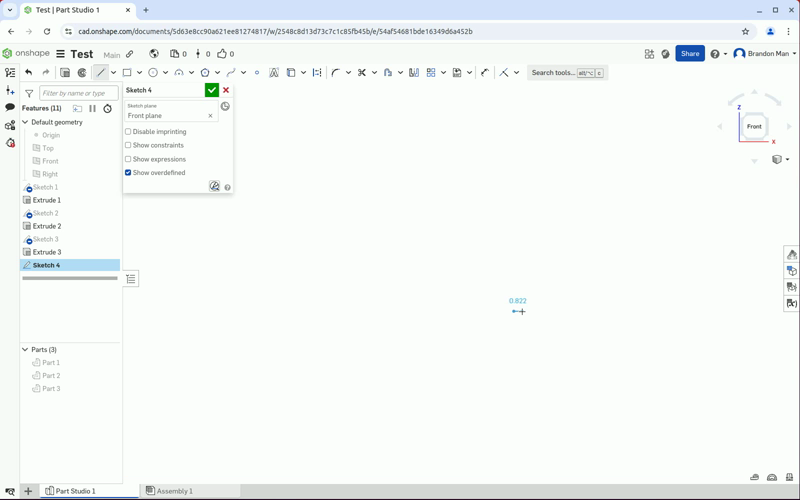
scroll(6)
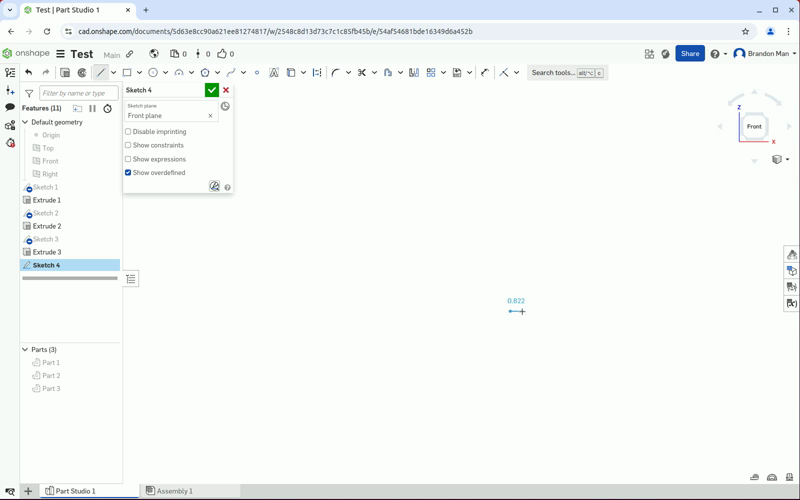
scroll(6)
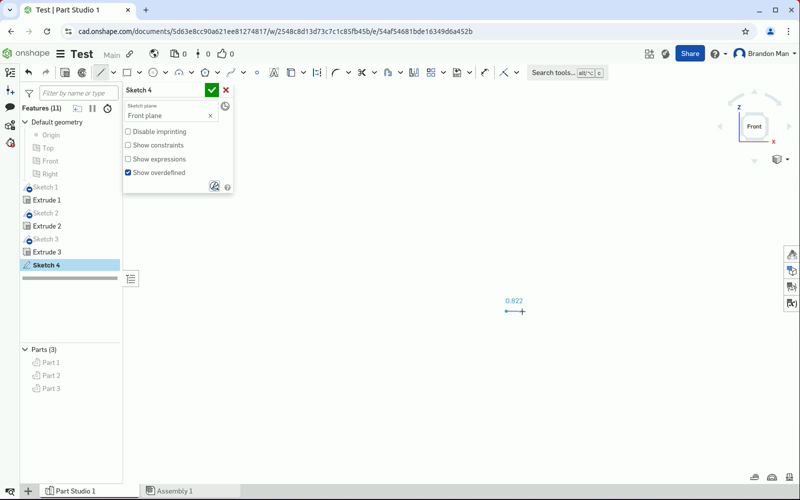
scroll(6)
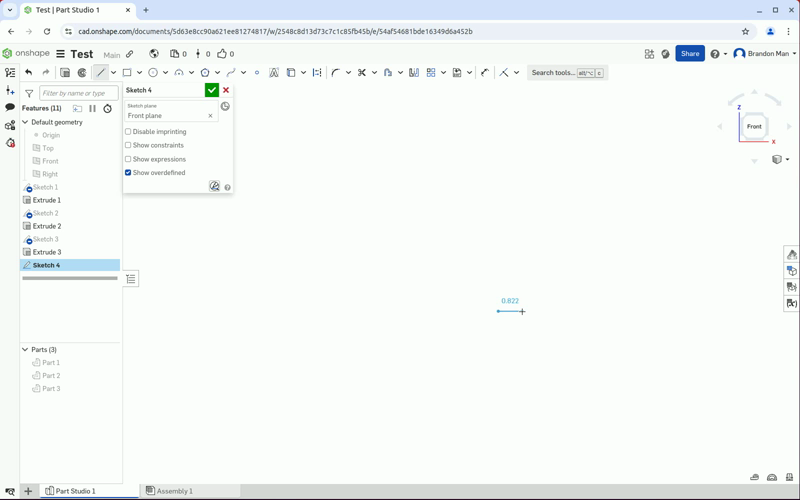
scroll(6)
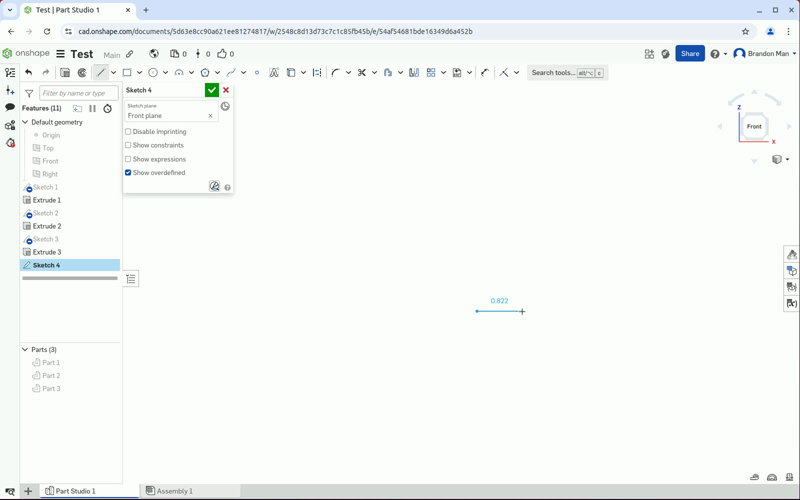
click(522, 311)
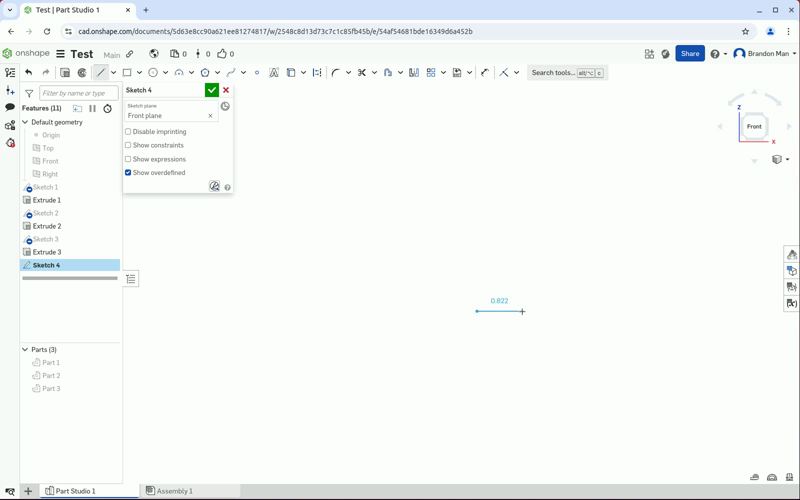
scroll(-6)
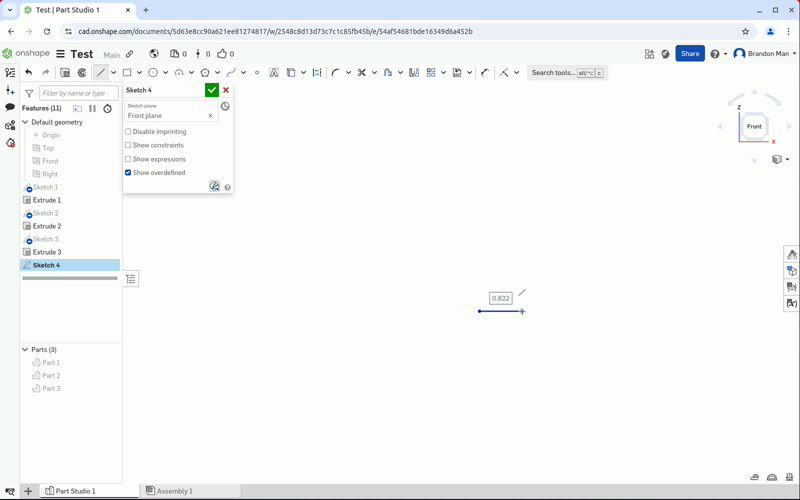
scroll(-6)
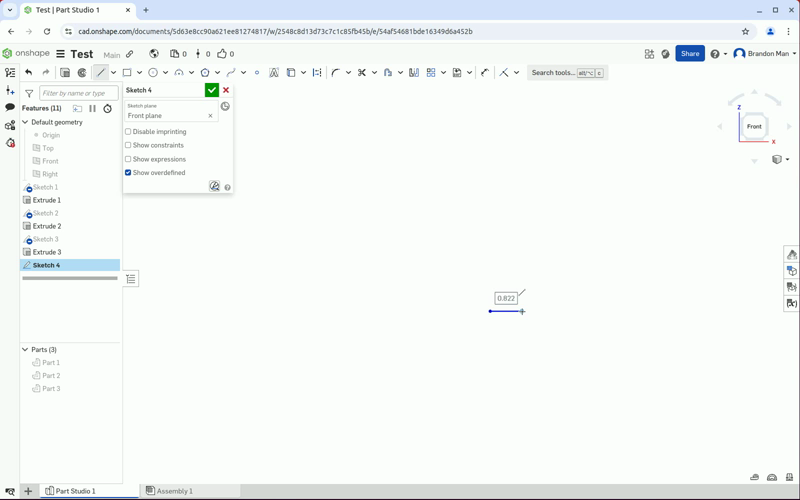
scroll(-6)
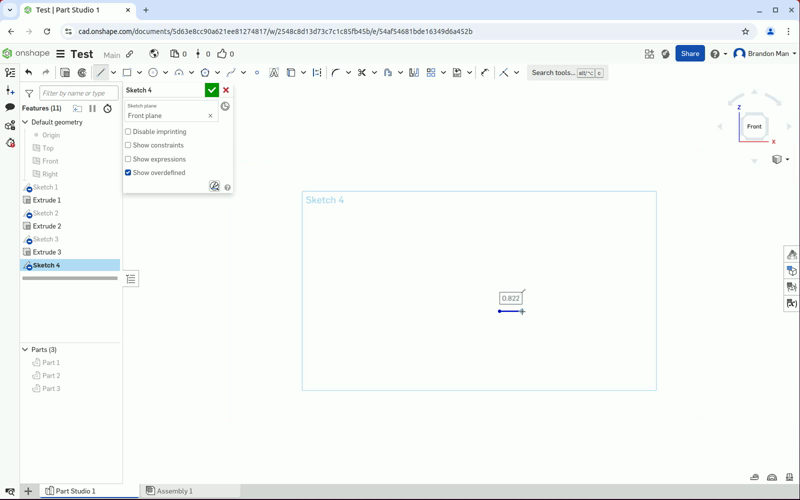
scroll(-6)
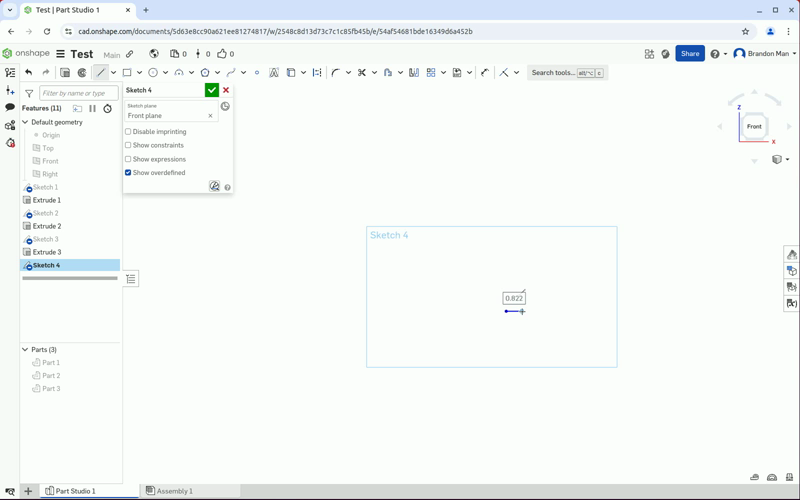
scroll(-6)
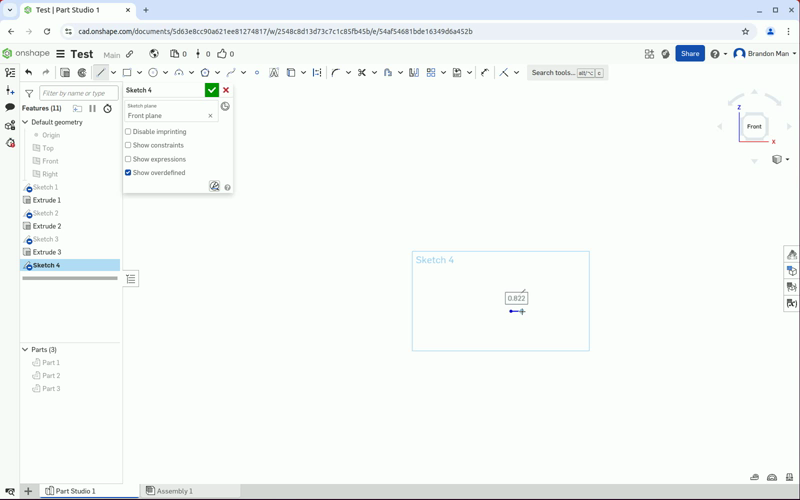
scroll(-6)
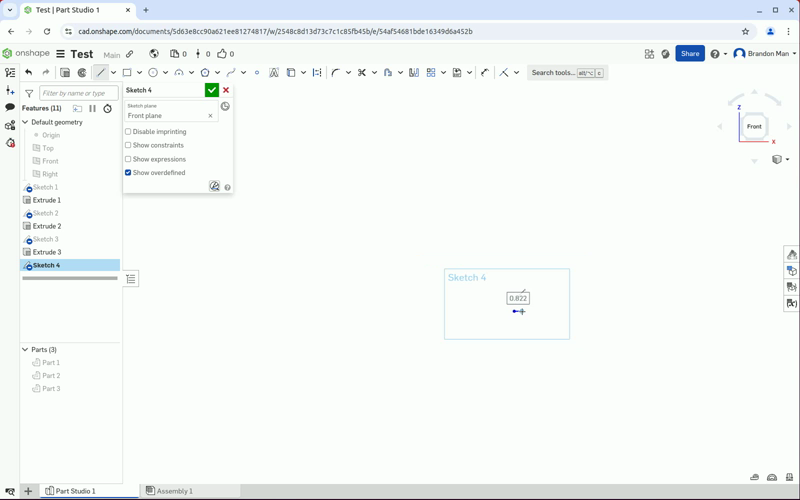
scroll(-6)
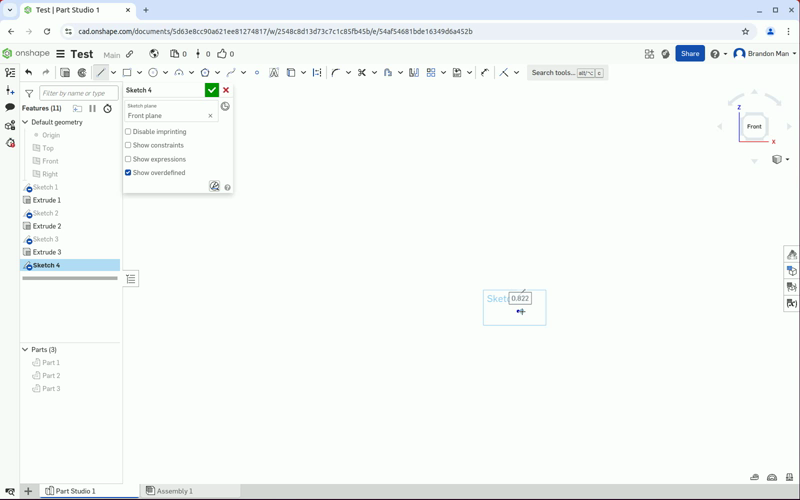
key_up(shift)
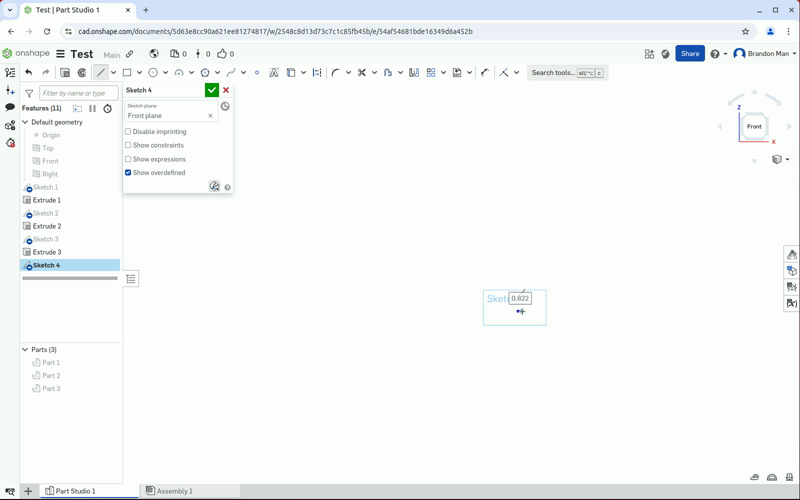
key_down(shift)
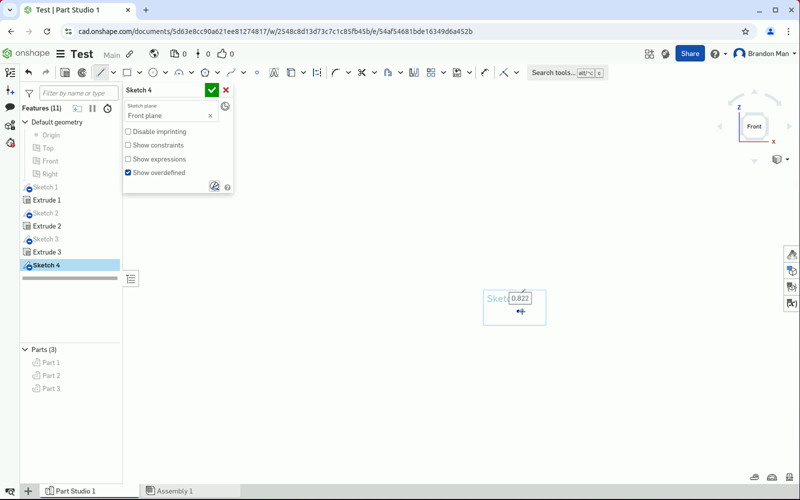
mouse_move(552, 311)
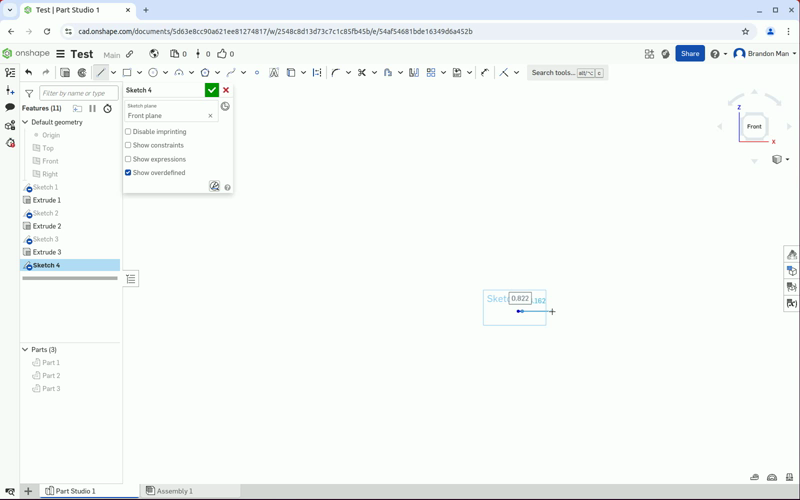
mouse_move(522, 264)
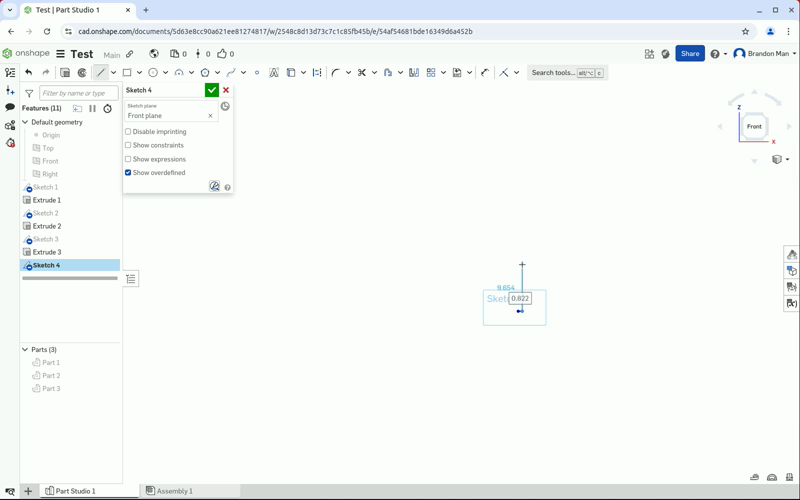
click(522, 264)
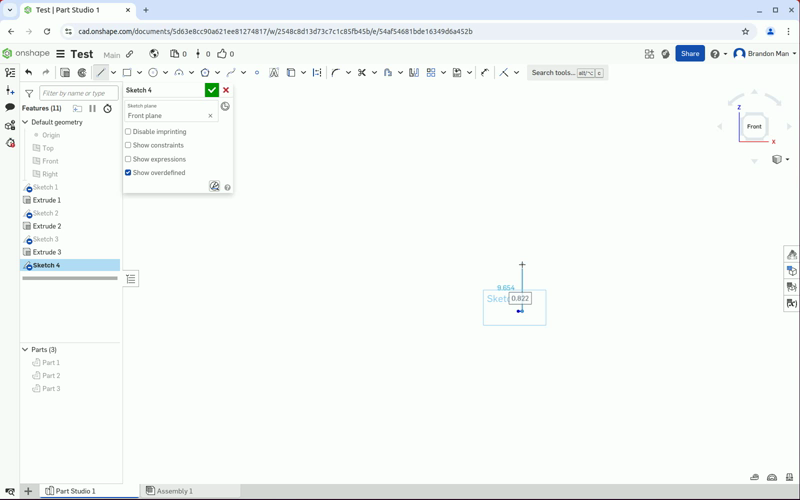
key_up(shift)
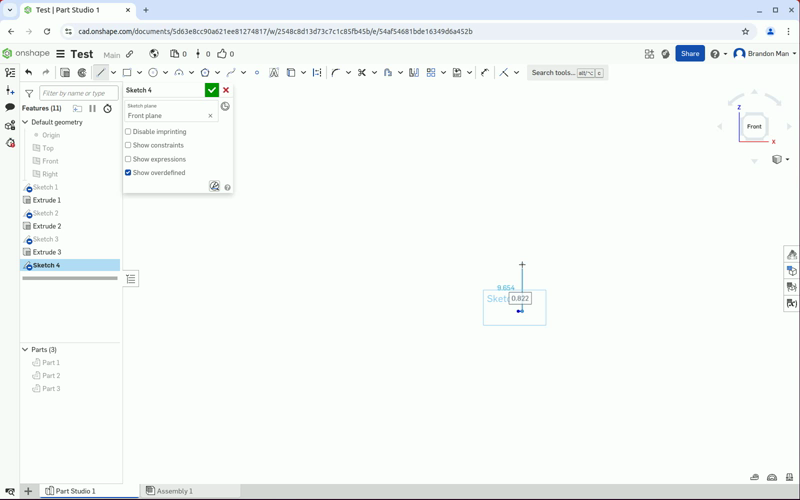
key_down(shift)
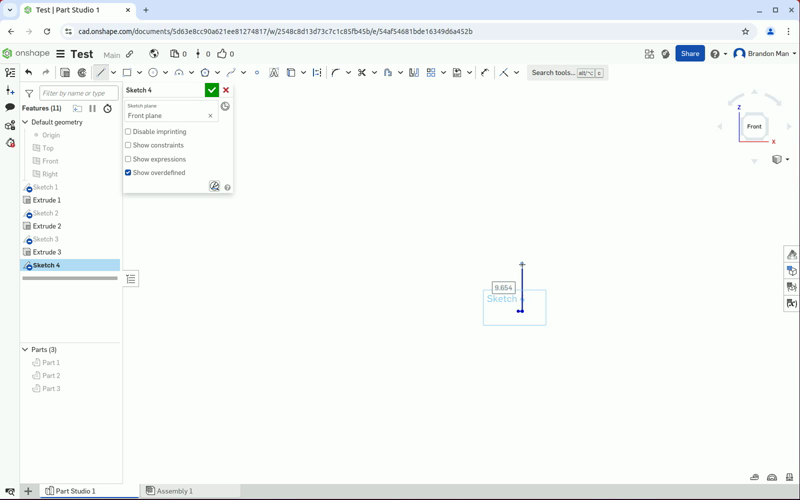
mouse_move(552, 264)
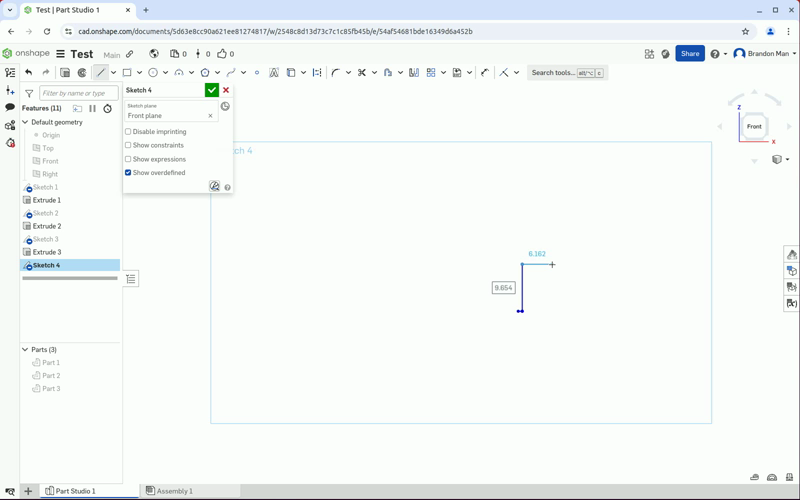
mouse_move(546, 264)
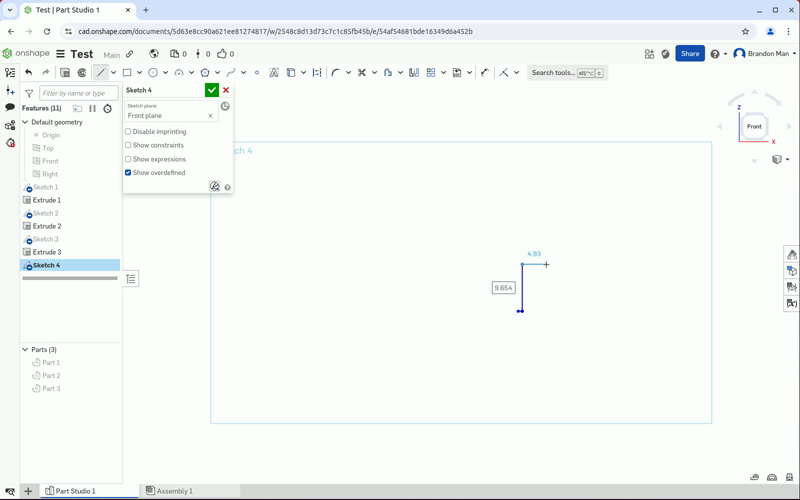
click(546, 264)
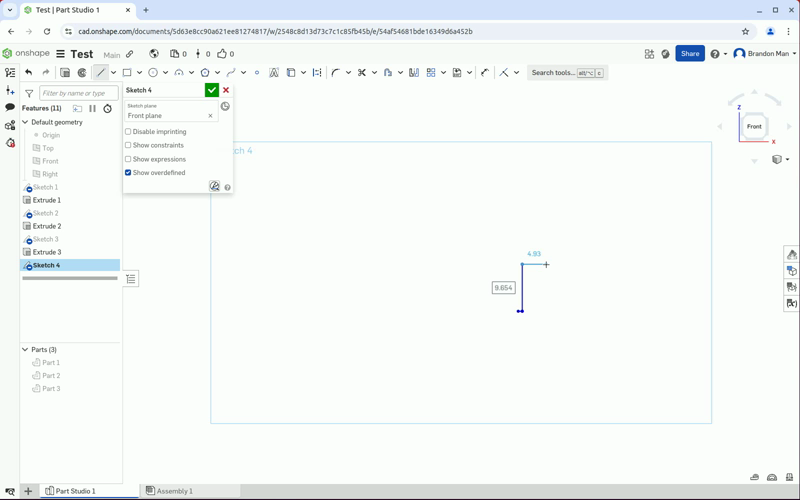
key_up(shift)
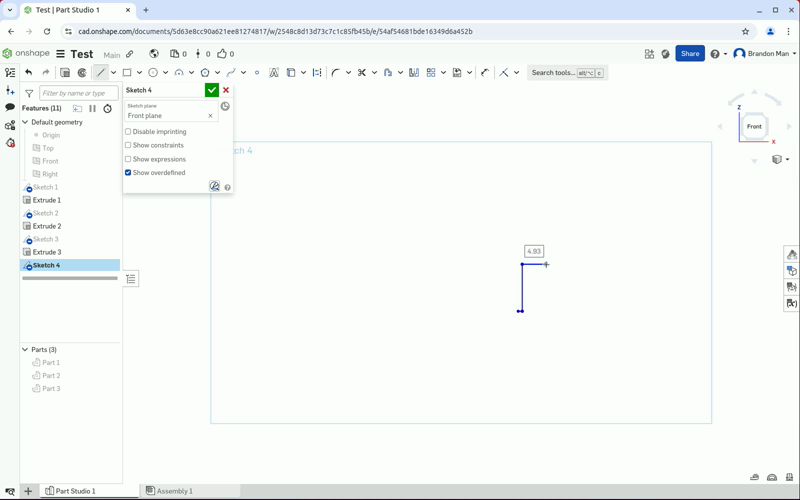
key_down(shift)
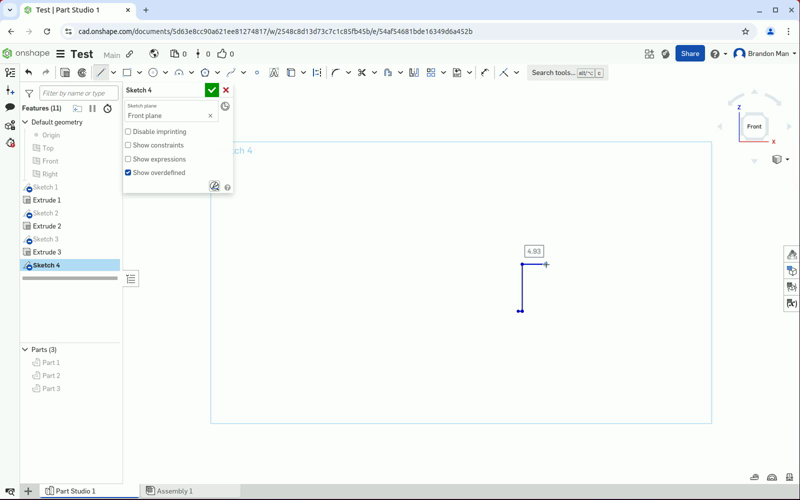
mouse_move(576, 264)
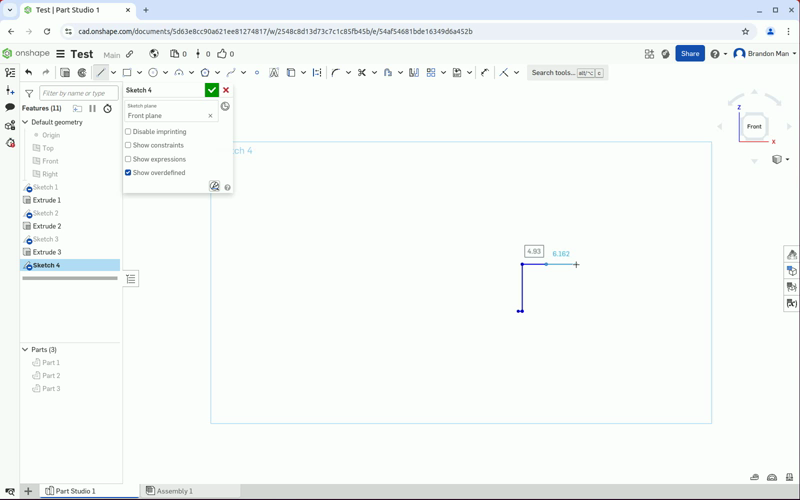
mouse_move(546, 311)
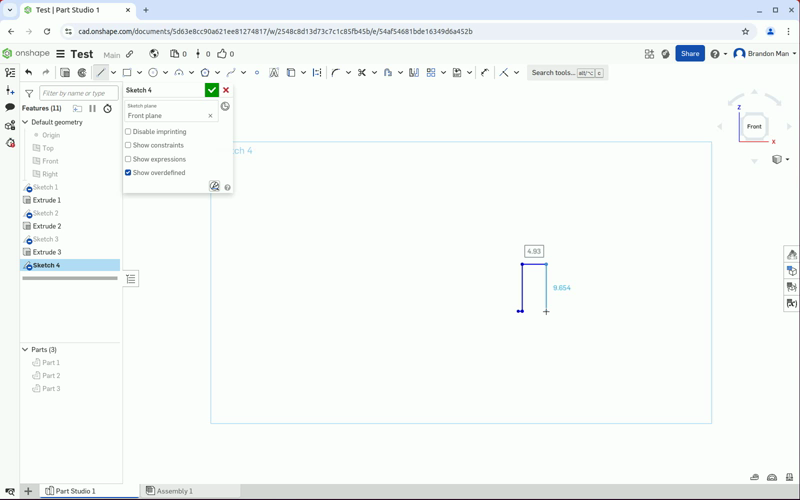
click(546, 311)
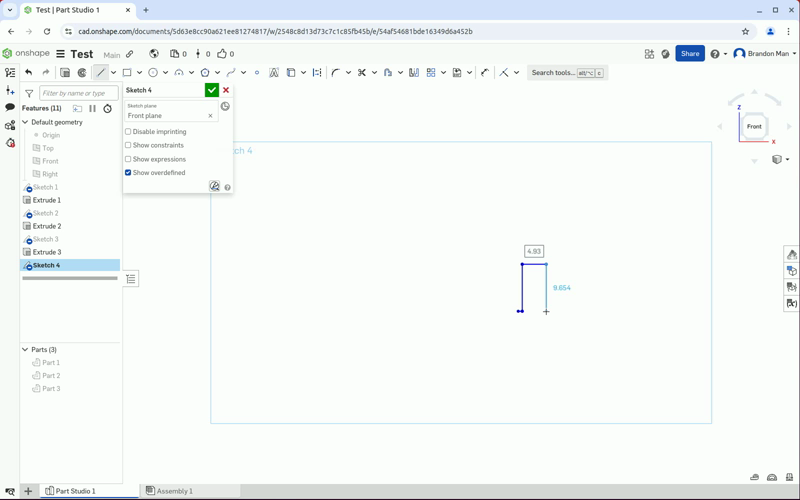
key_up(shift)
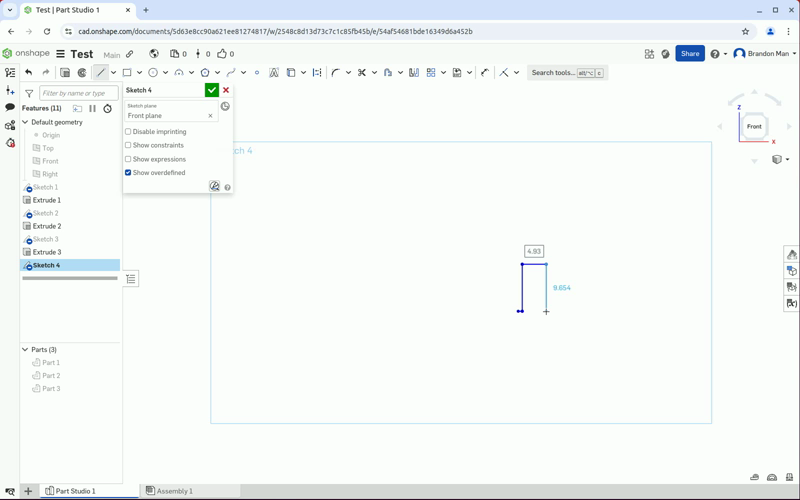
key_down(shift)
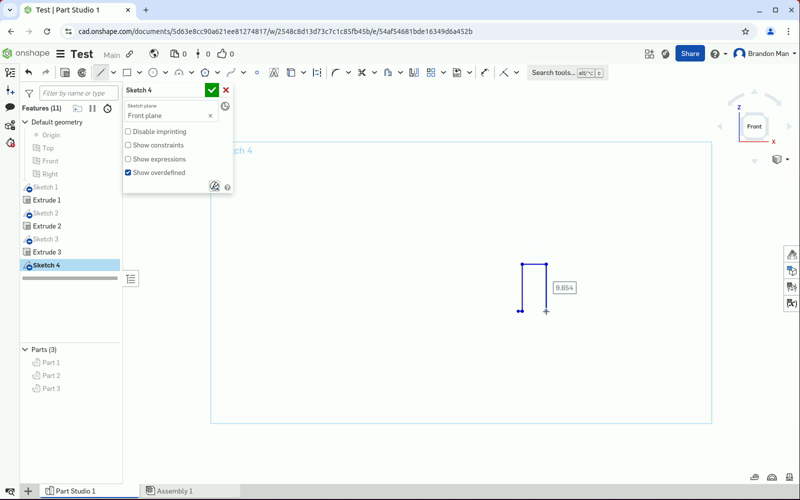
mouse_move(576, 311)
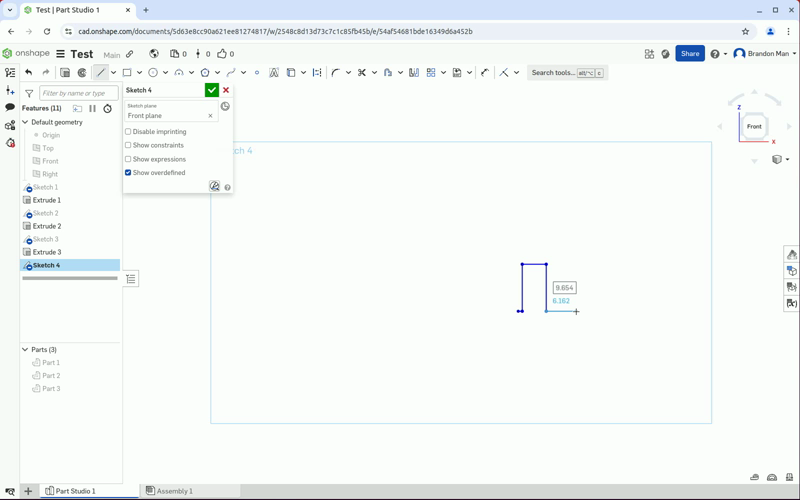
mouse_move(573, 311)
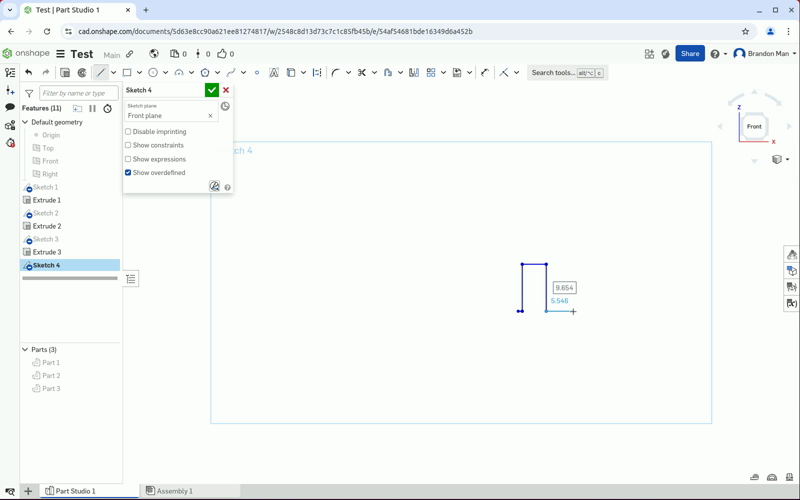
click(573, 311)
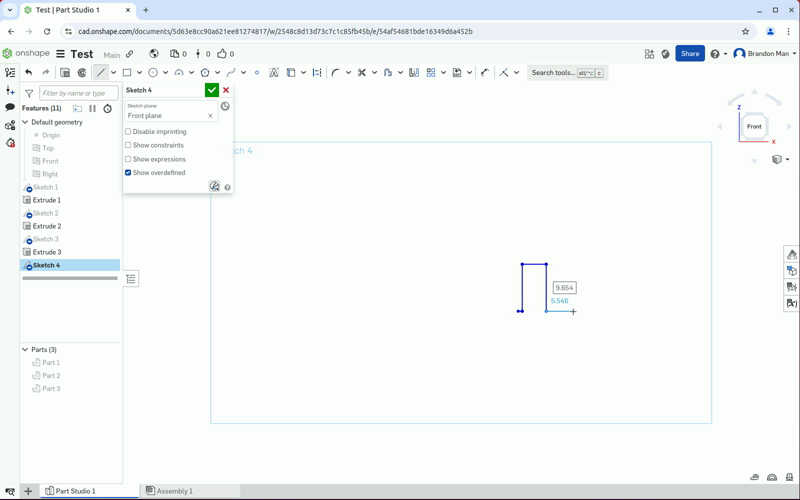
key_up(shift)
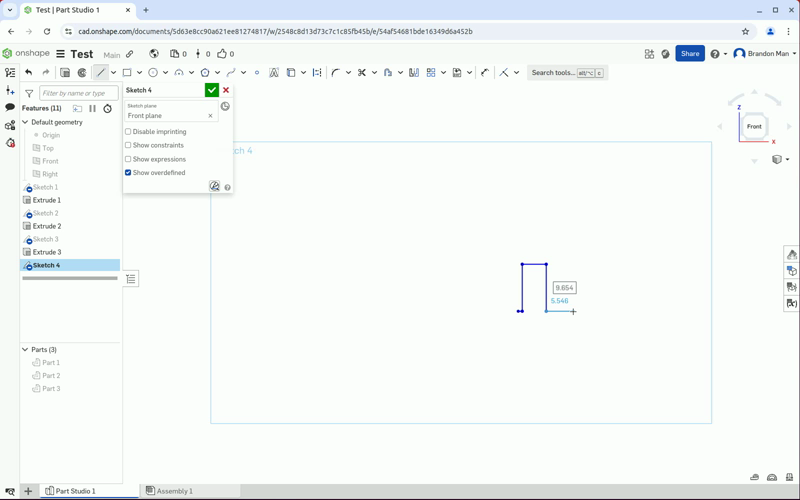
key_down(shift)
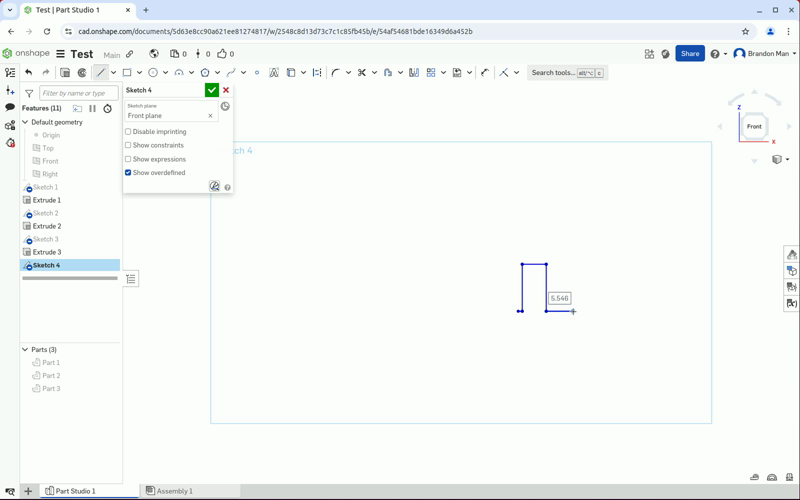
mouse_move(589, 311)
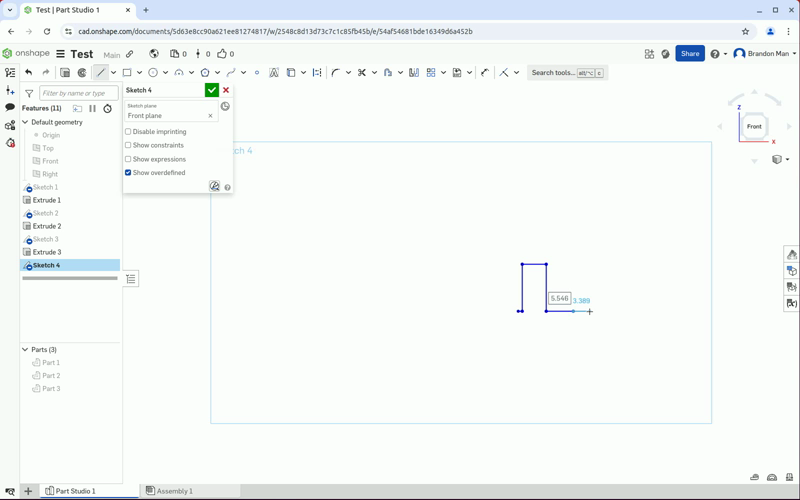
mouse_move(573, 253)
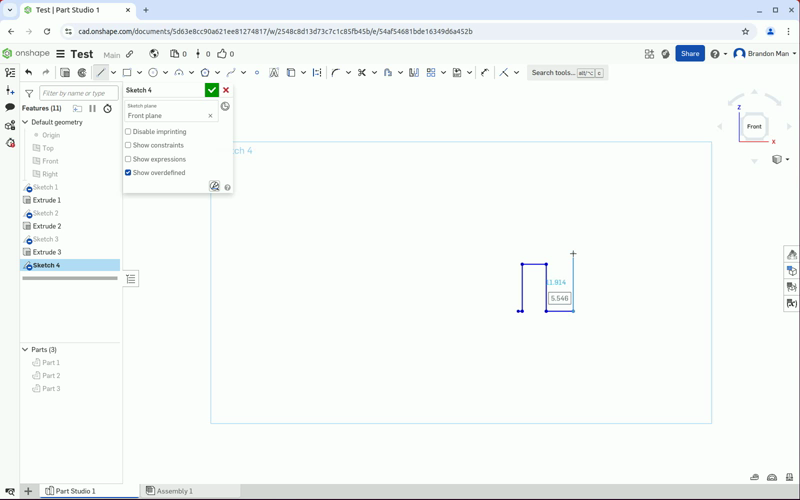
click(573, 253)
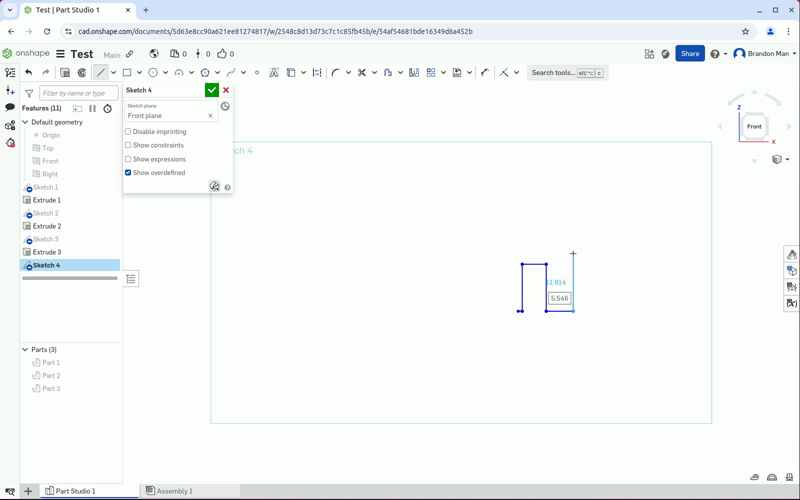
key_up(shift)
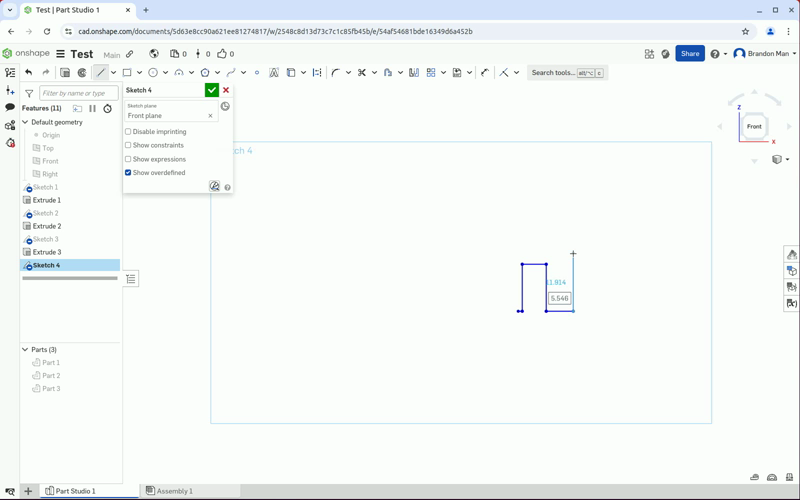
key_down(shift)
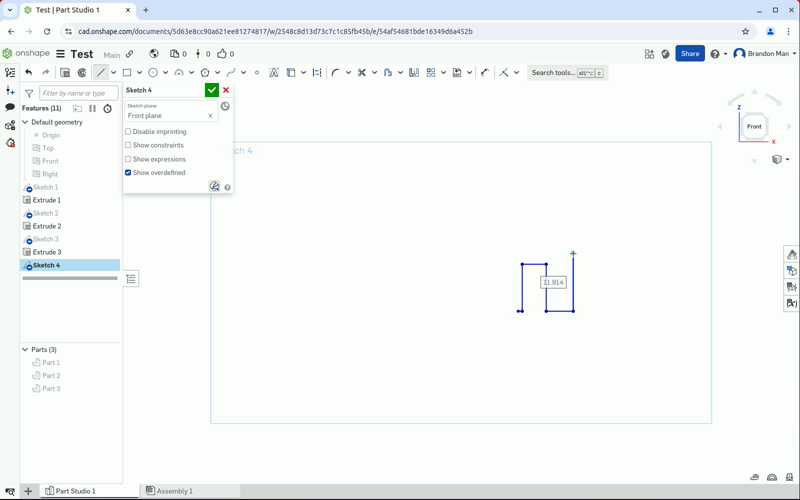
mouse_move(589, 253)
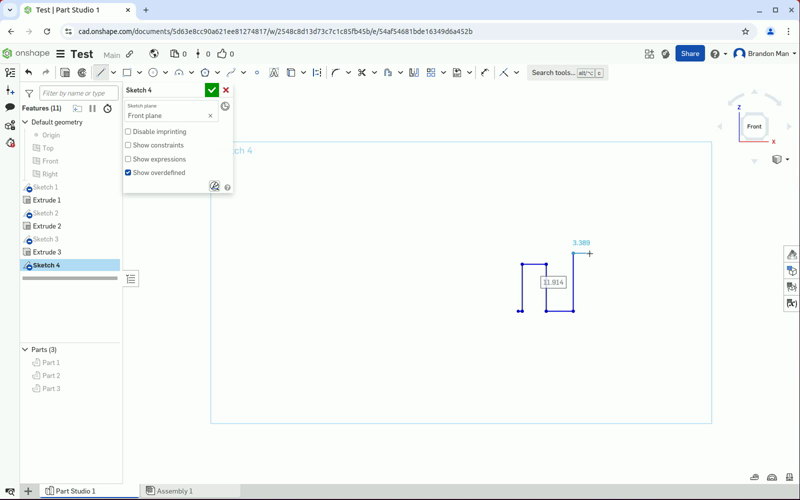
mouse_move(518, 253)
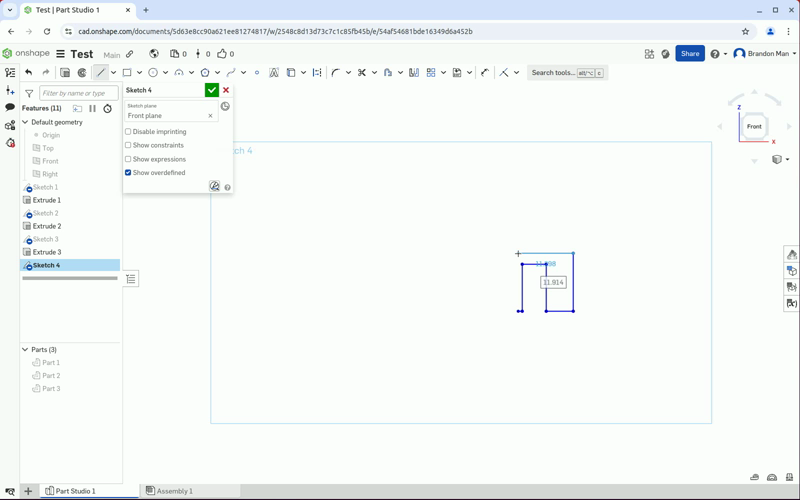
click(518, 253)
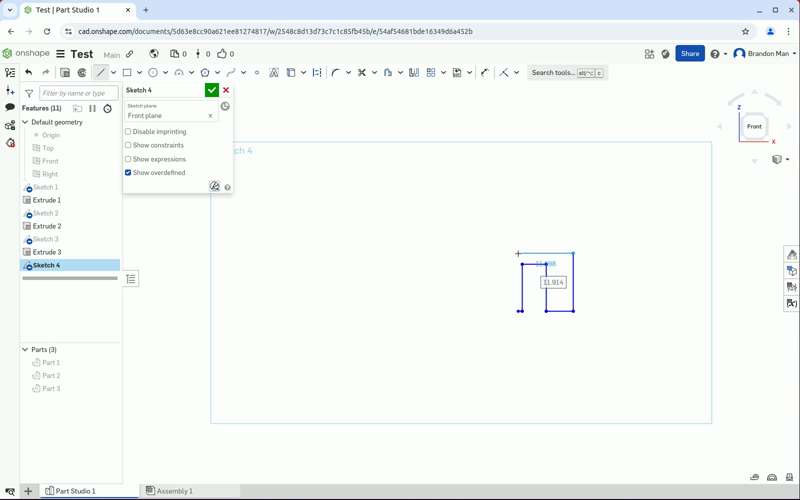
key_up(shift)
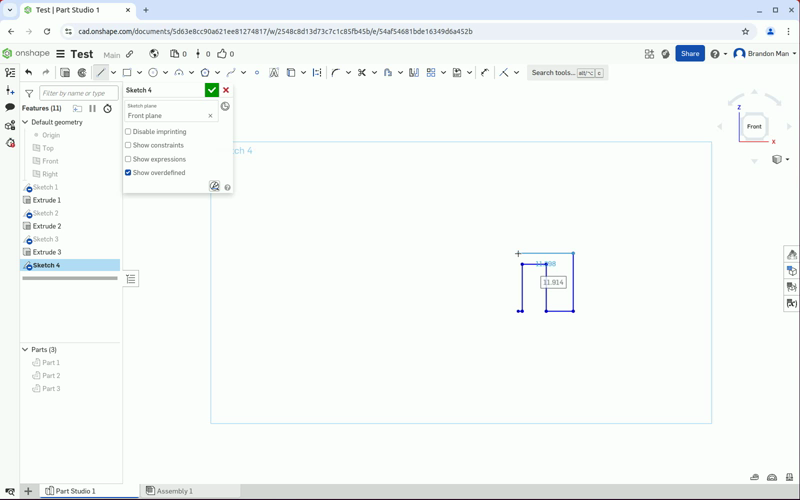
key_down(shift)
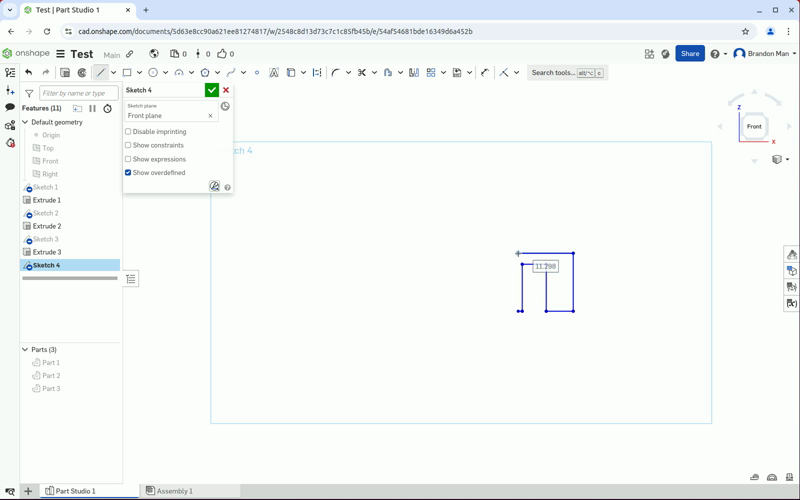
mouse_move(548, 253)
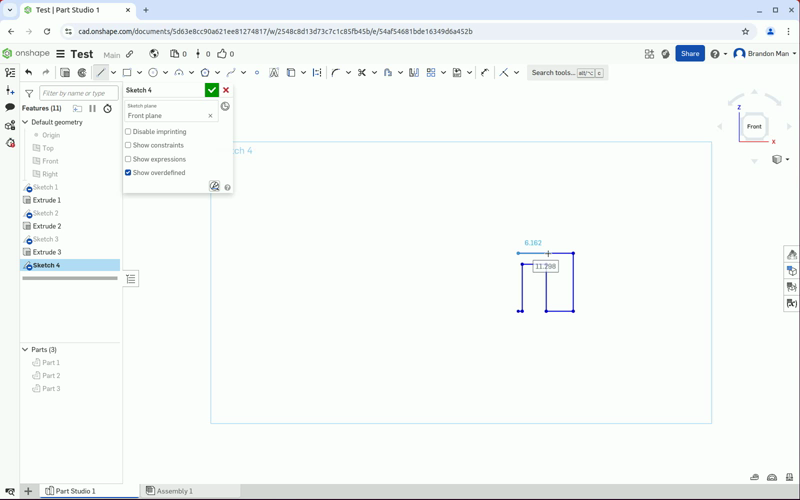
mouse_move(518, 258)
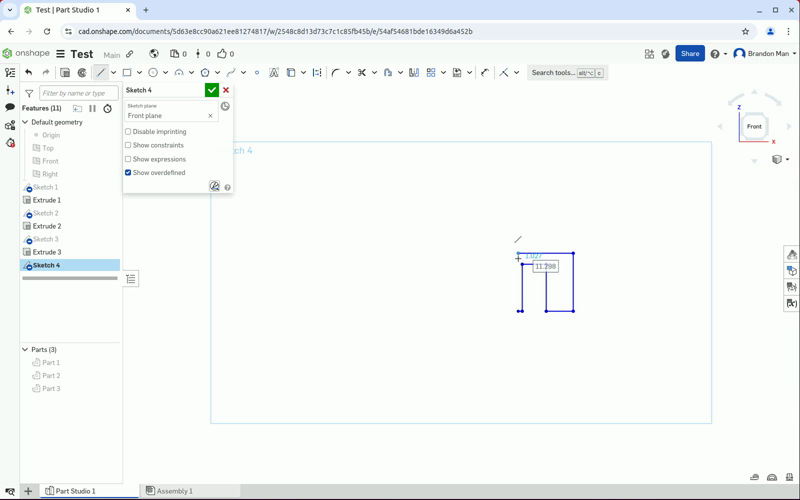
scroll(6)
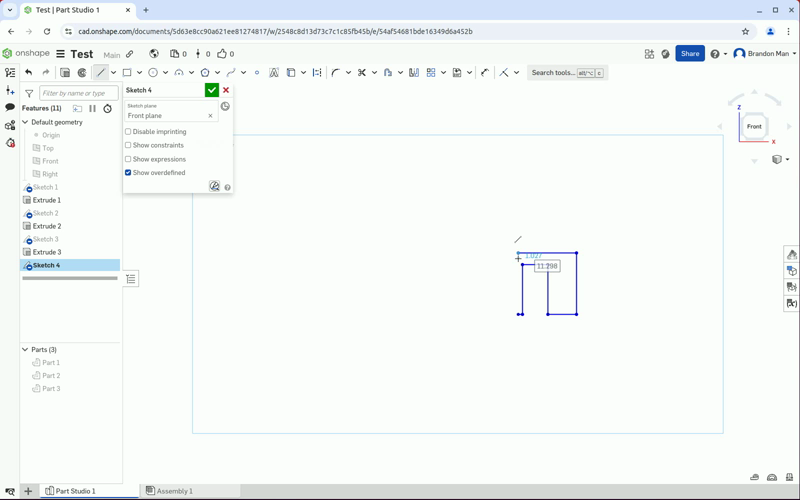
scroll(6)
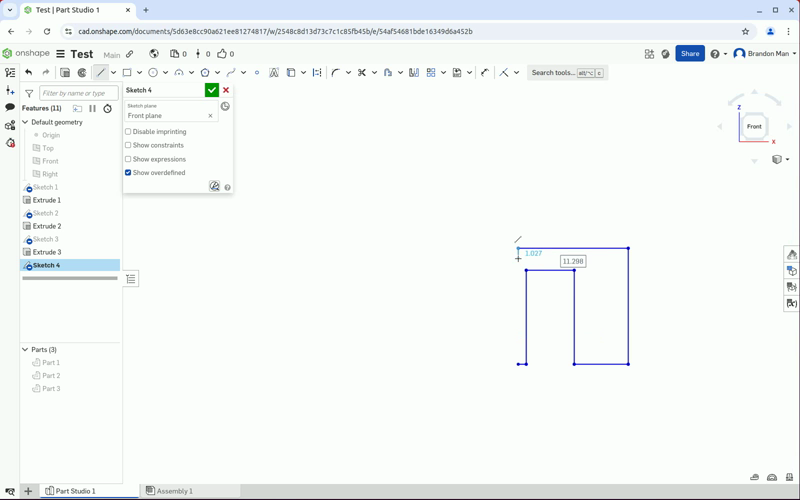
scroll(6)
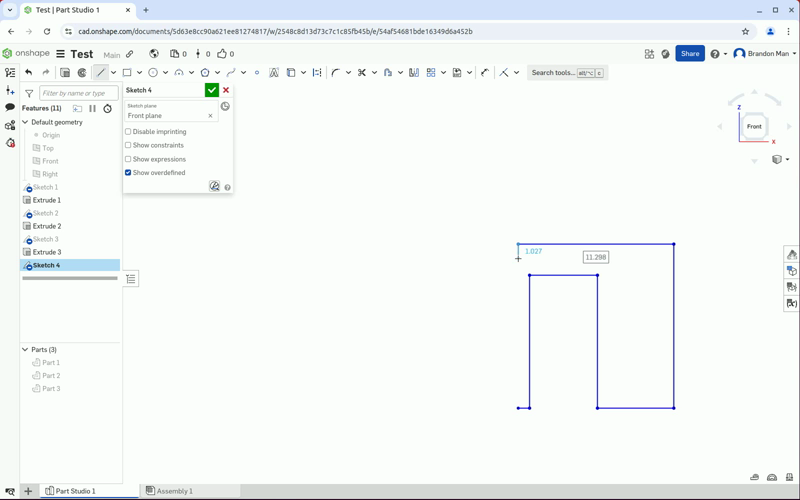
scroll(6)
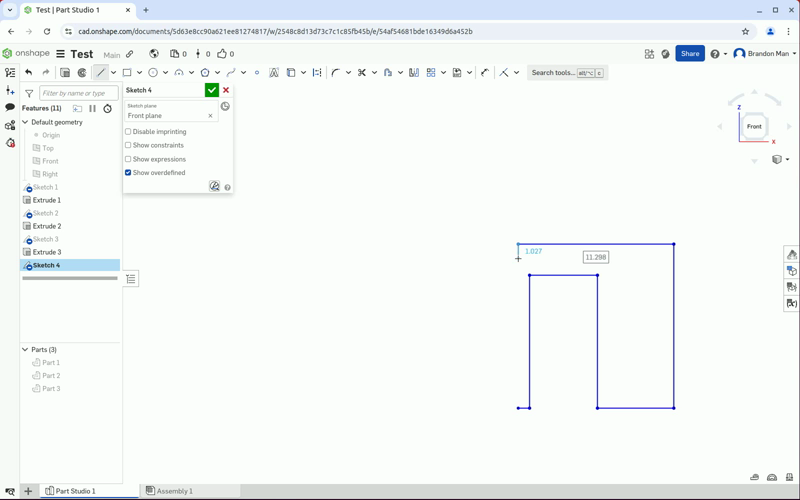
scroll(6)
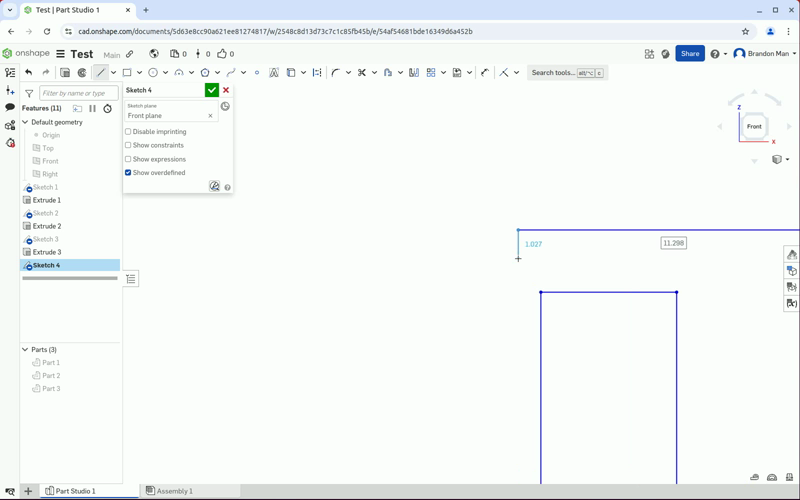
scroll(6)
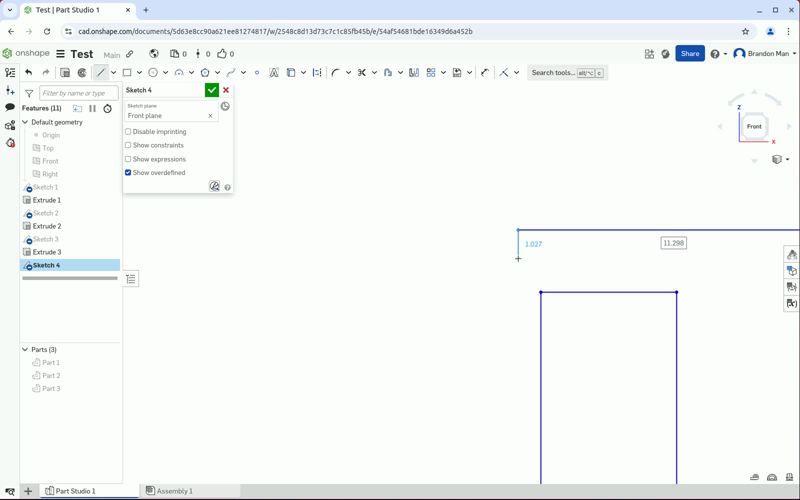
scroll(6)
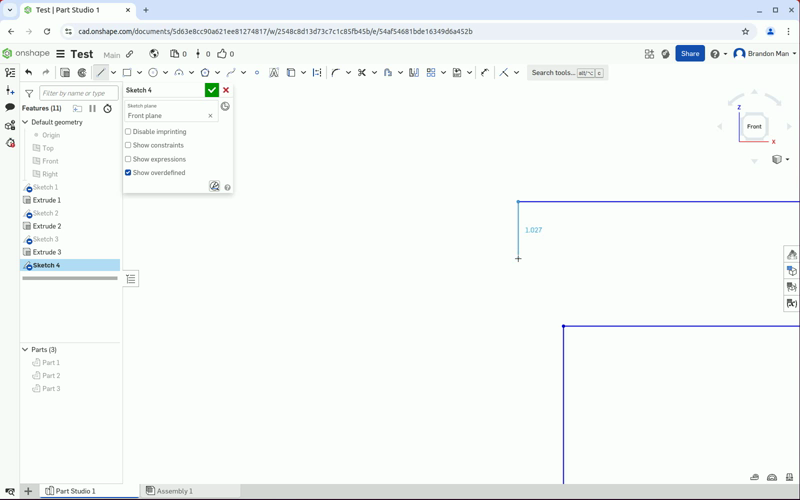
click(518, 258)
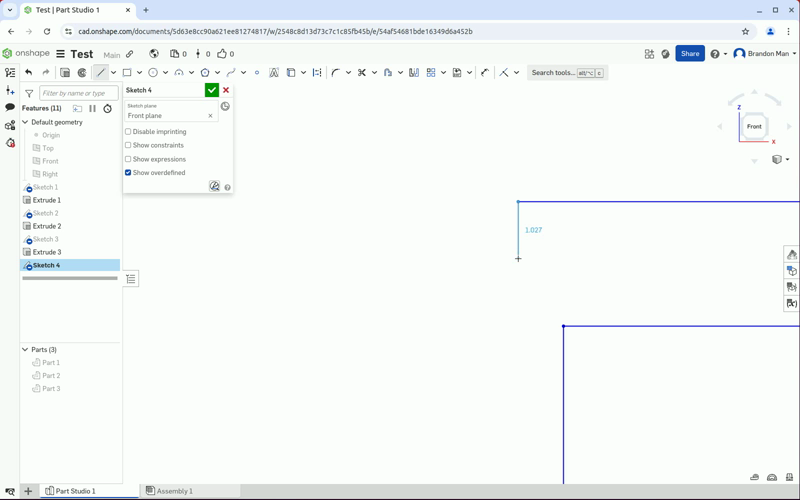
scroll(-6)
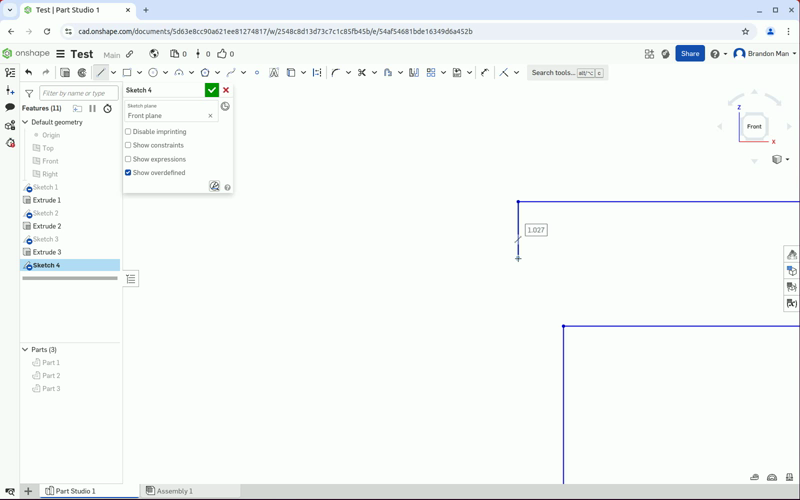
scroll(-6)
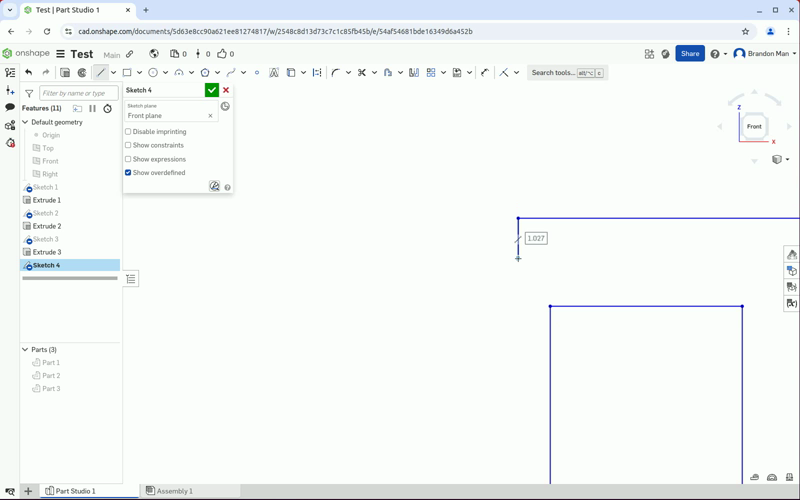
scroll(-6)
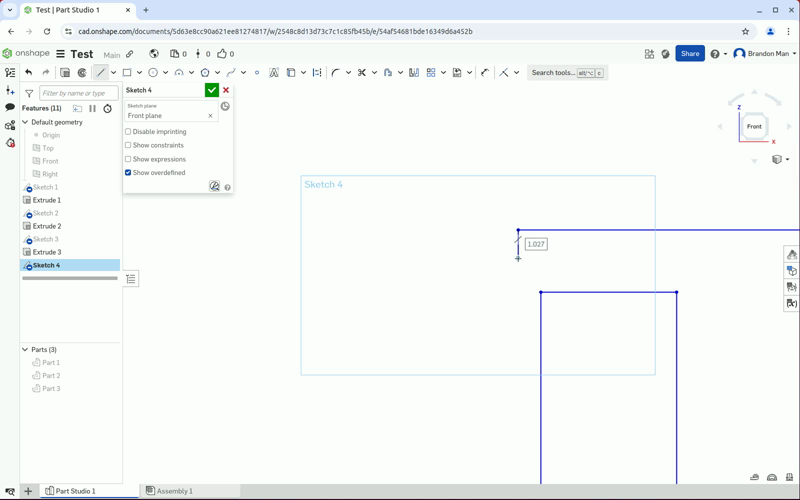
scroll(-6)
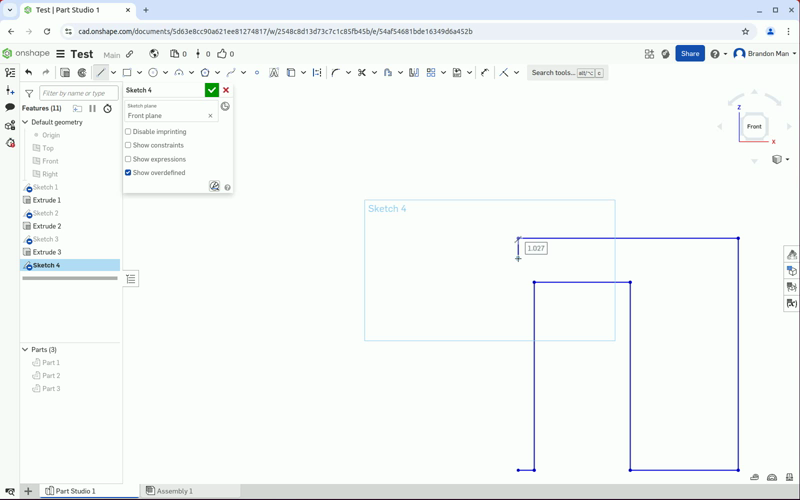
scroll(-6)
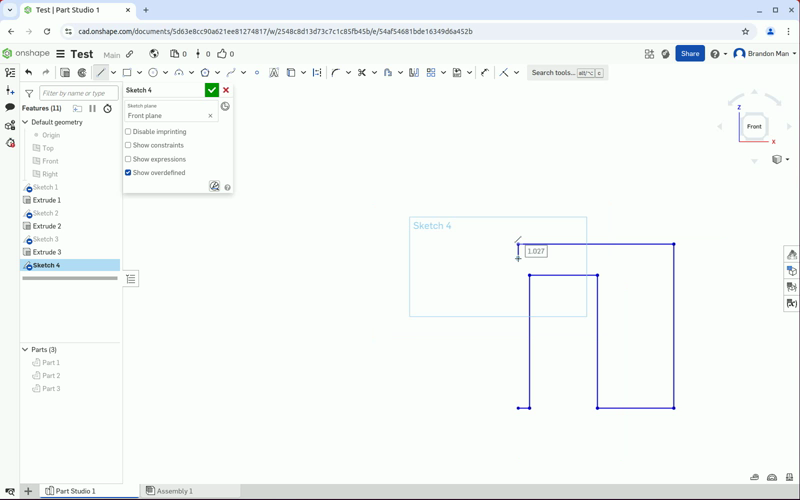
scroll(-6)
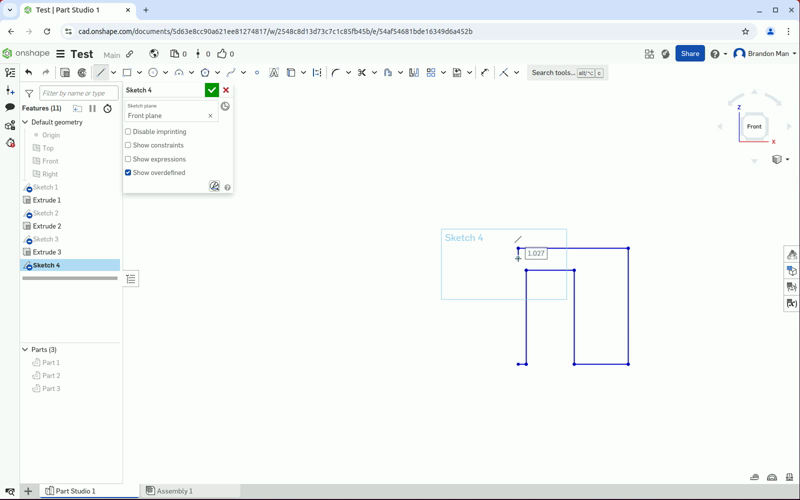
scroll(-6)
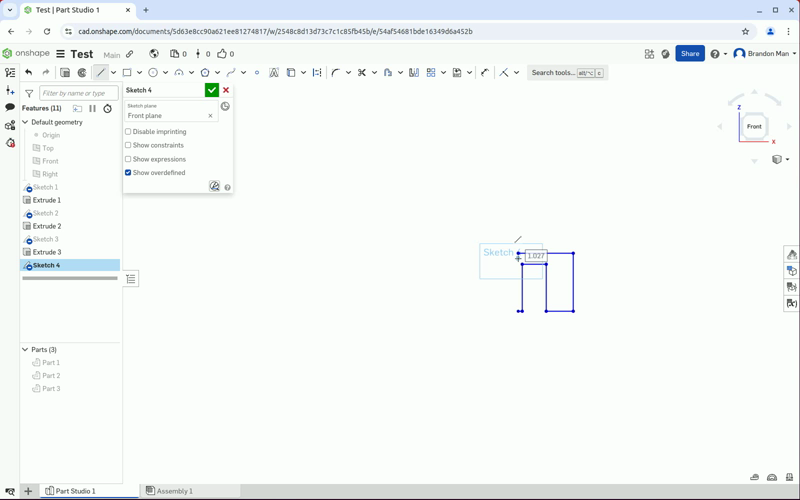
key_up(shift)
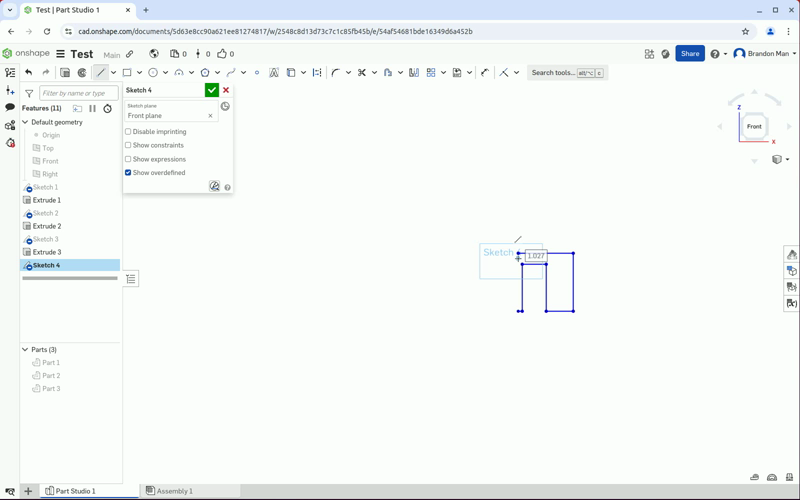
mouse_move(548, 258)
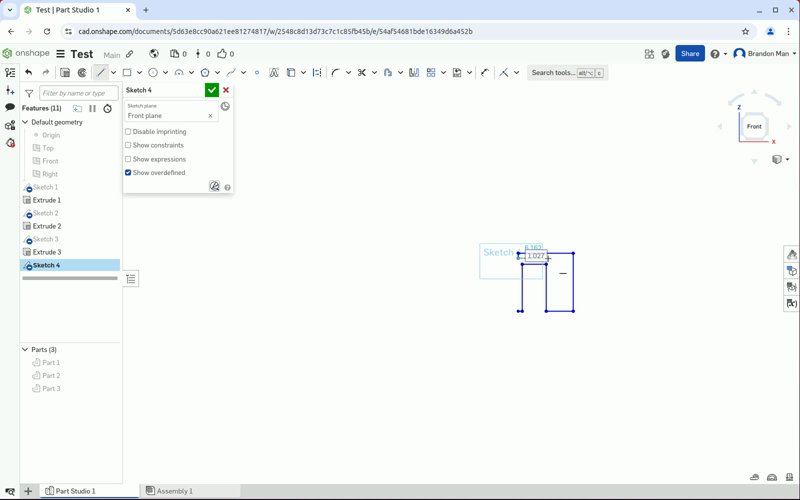
key_down(shift)
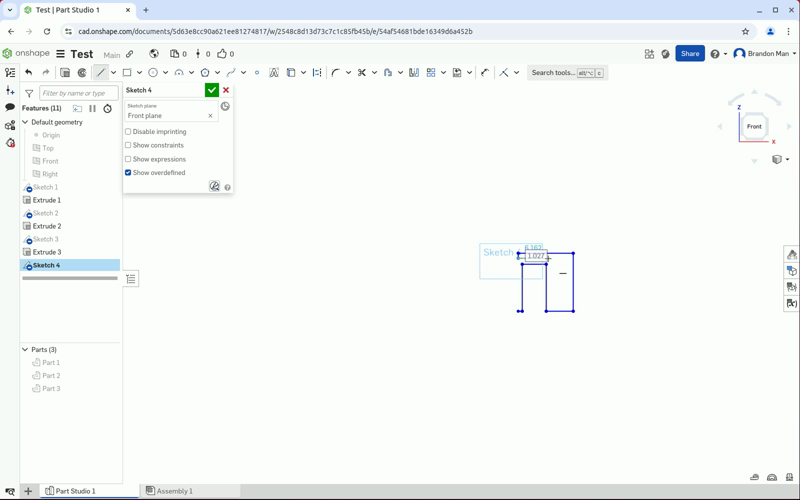
mouse_move(518, 311)
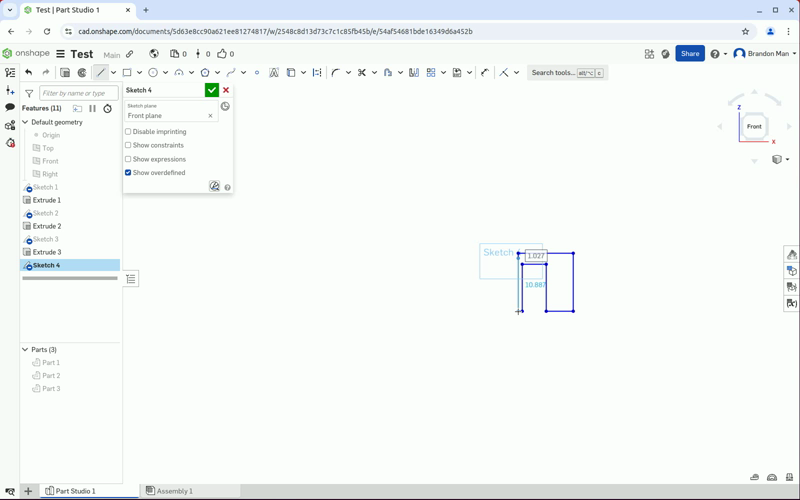
scroll(6)
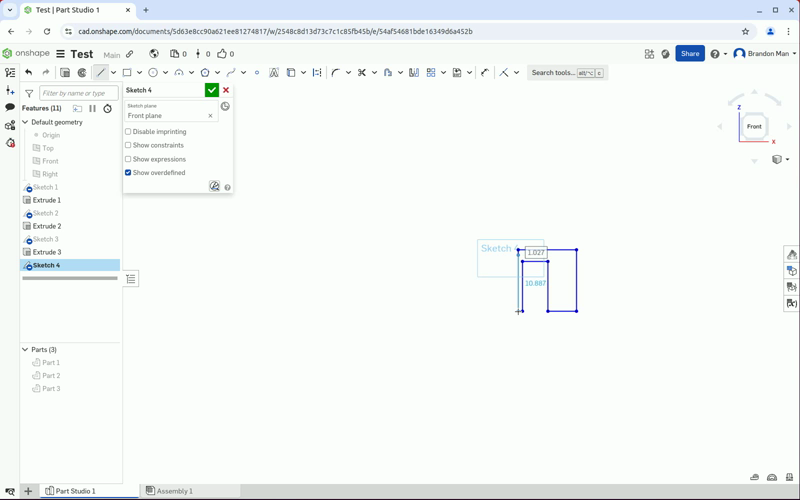
scroll(6)
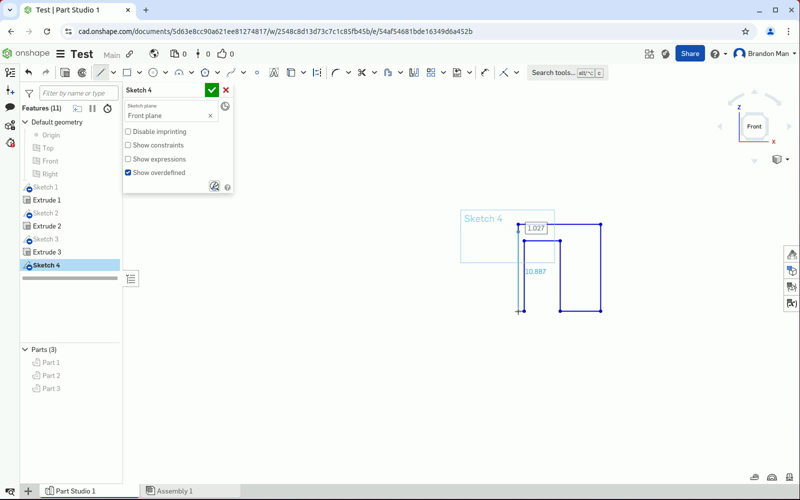
scroll(6)
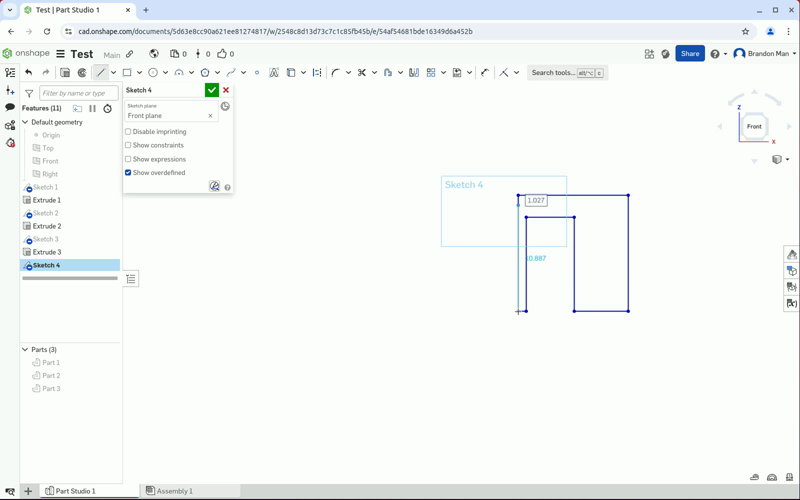
scroll(6)
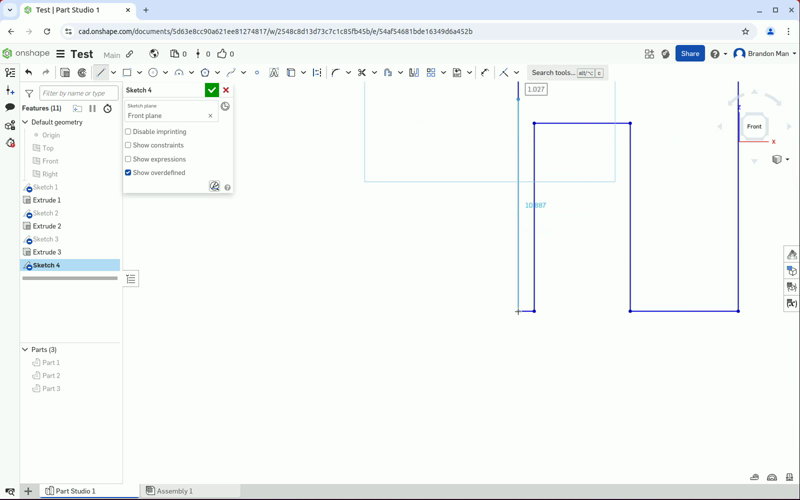
scroll(6)
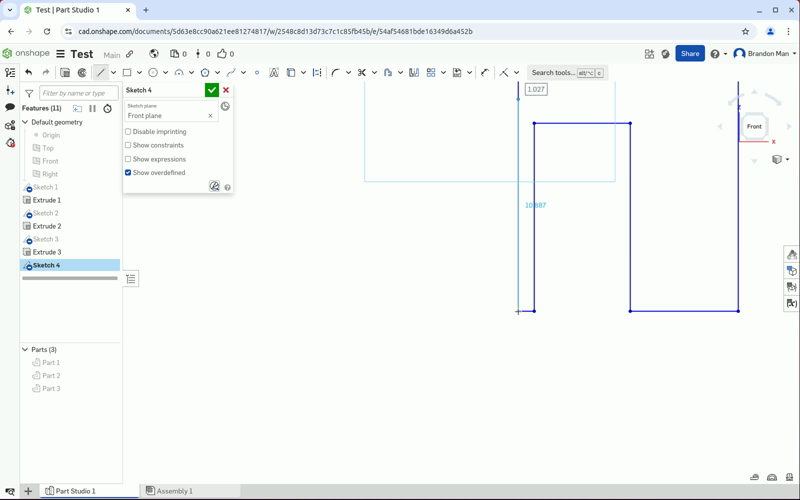
scroll(6)
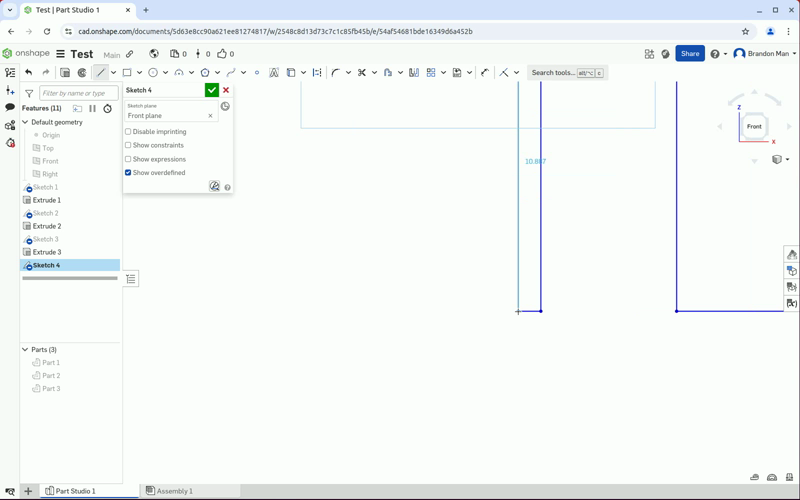
scroll(6)
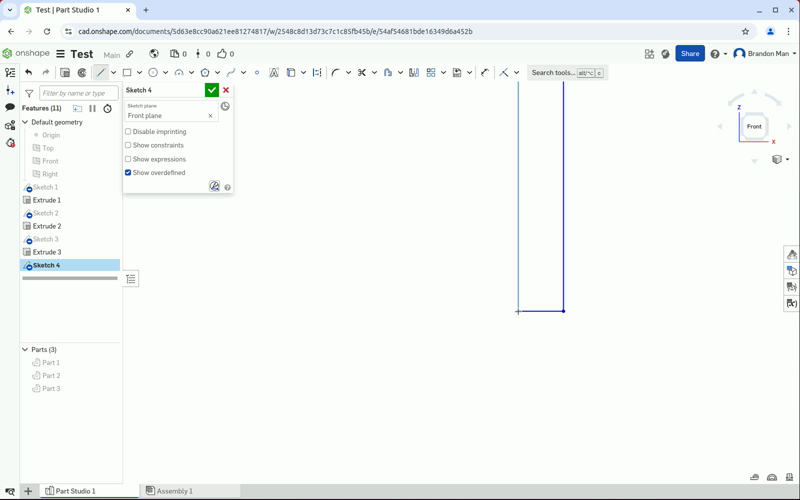
key_up(shift)
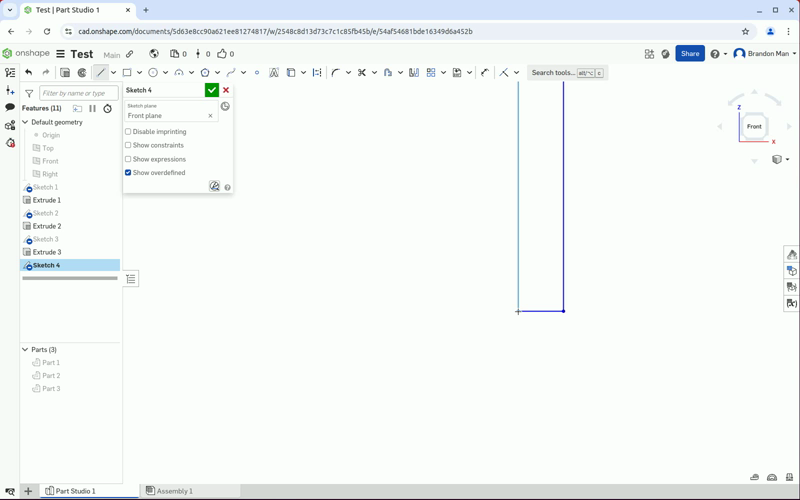
click(518, 311)
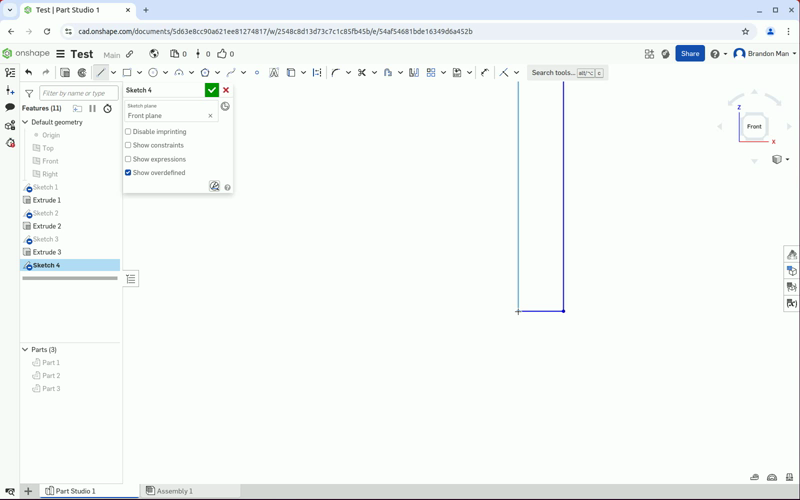
scroll(-6)
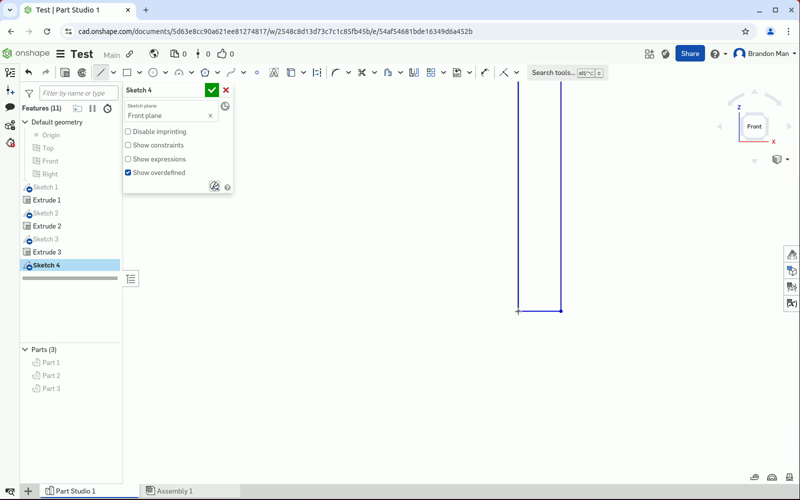
scroll(-6)
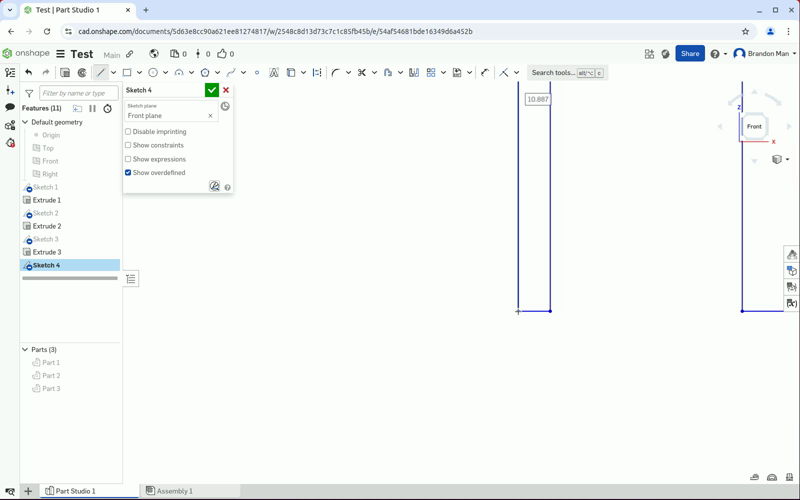
scroll(-6)
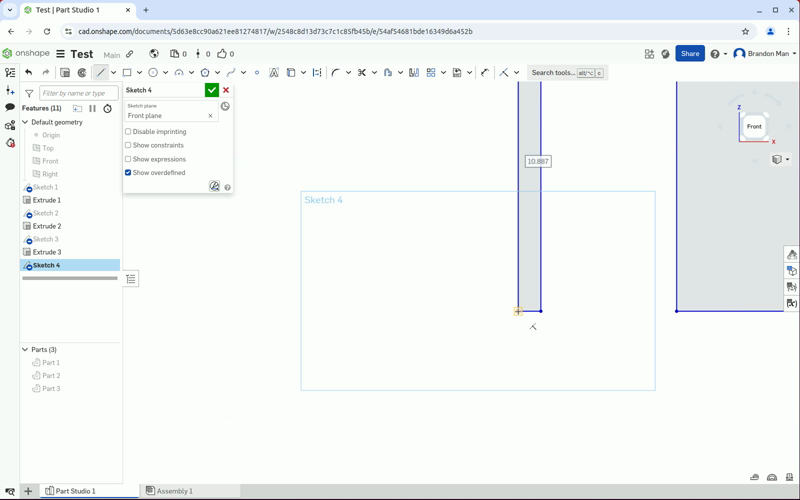
scroll(-6)
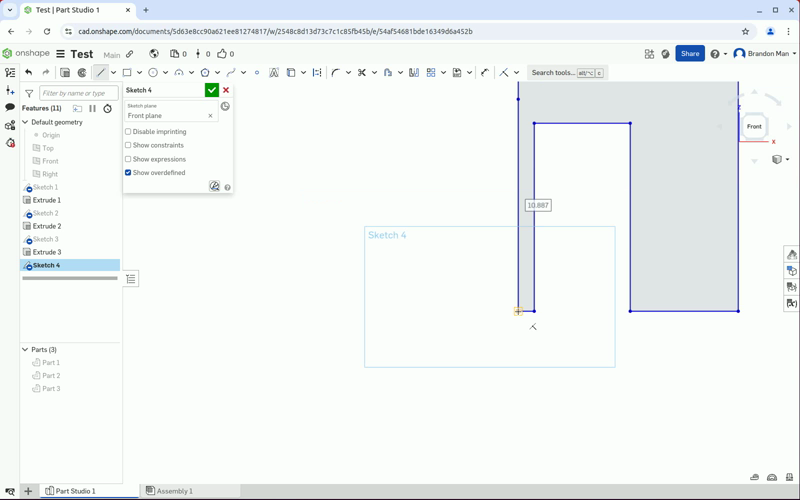
scroll(-6)
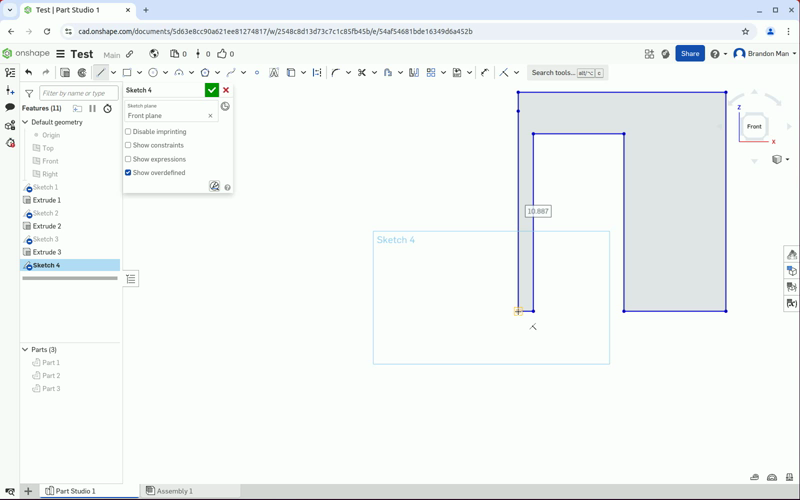
scroll(-6)
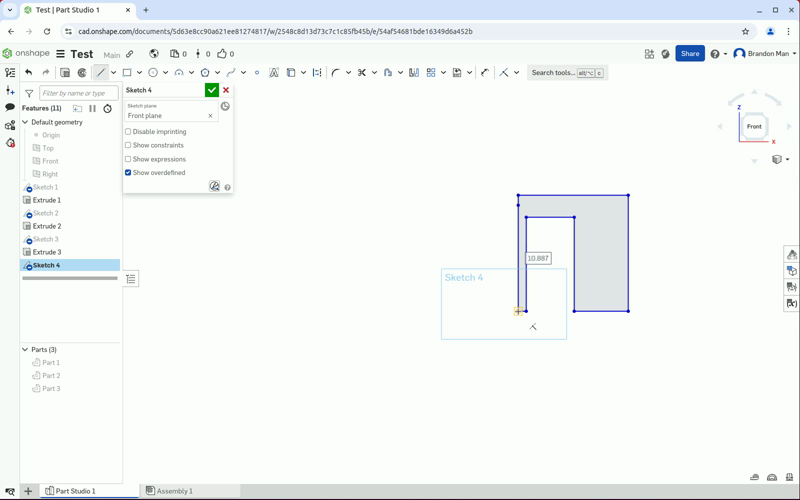
scroll(-6)
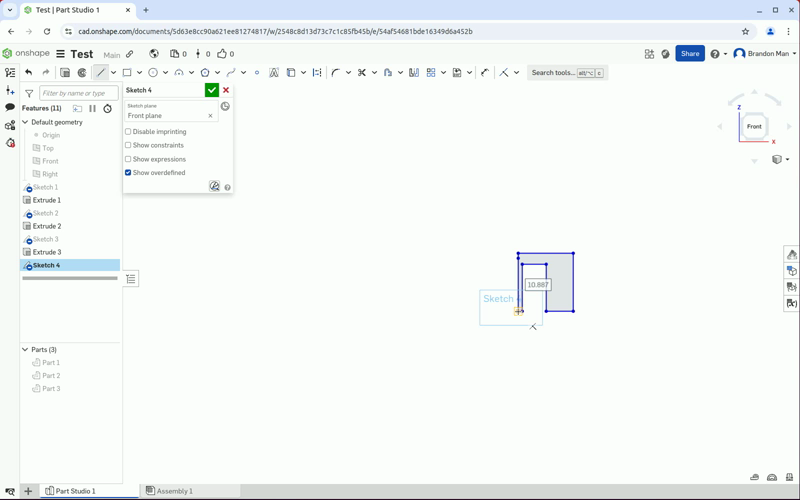
key(esc)
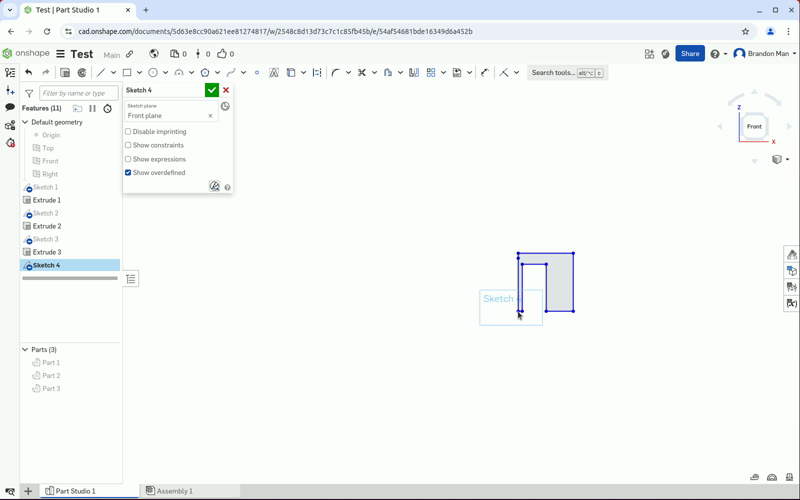
key(l)
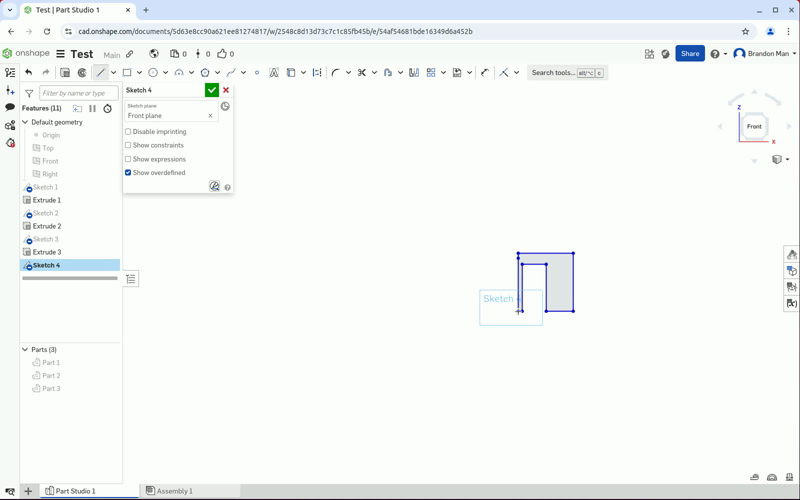
key_down(shift)
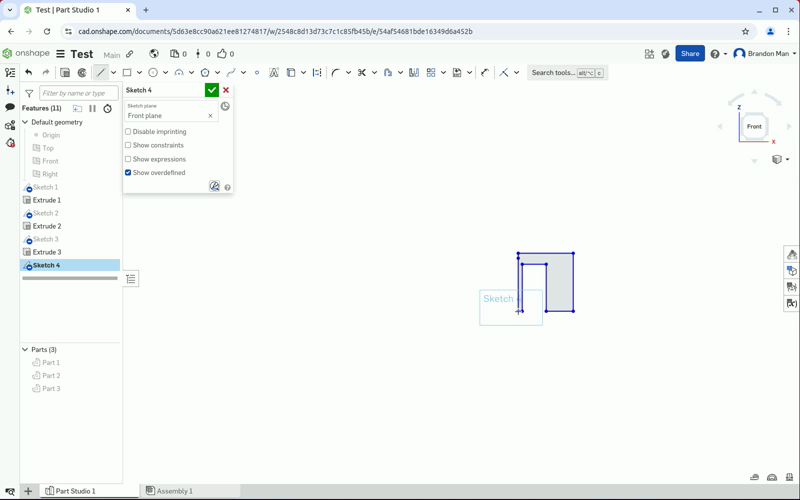
mouse_move(551, 276)
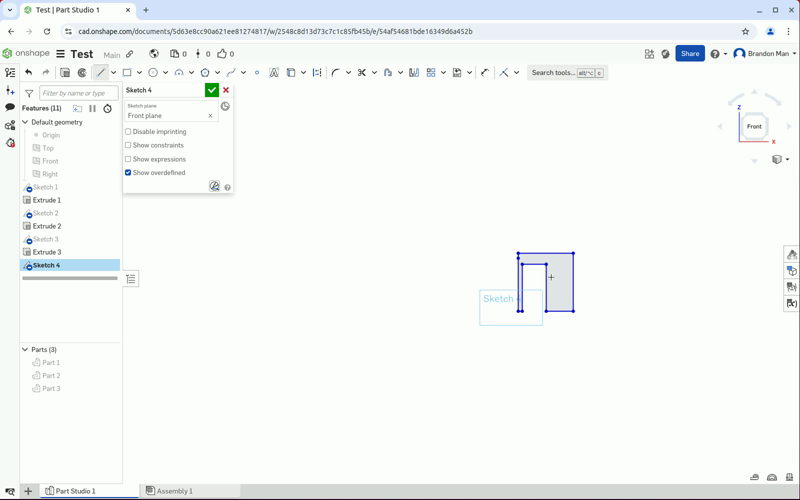
click(551, 276)
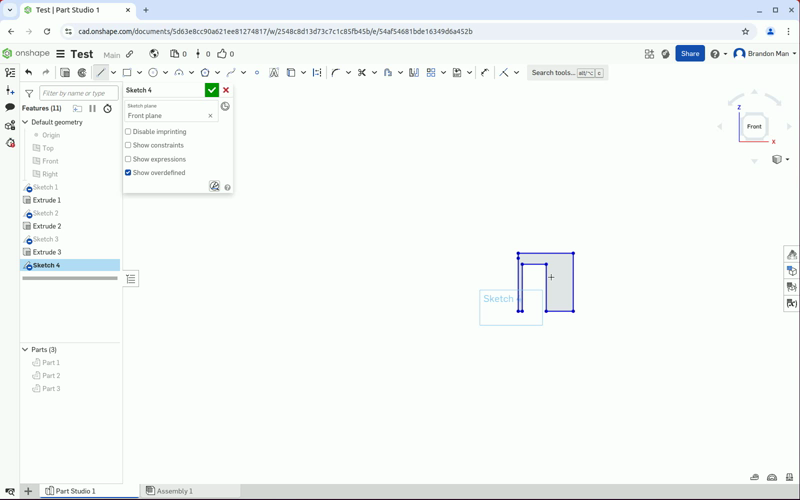
key_up(shift)
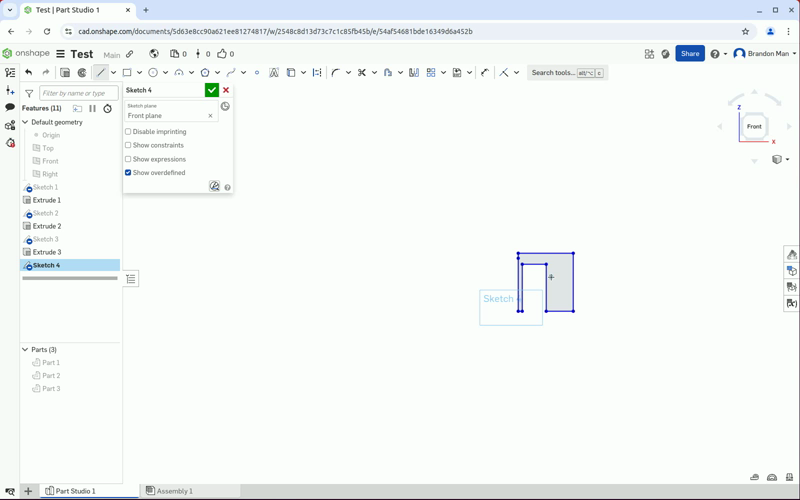
key_down(shift)
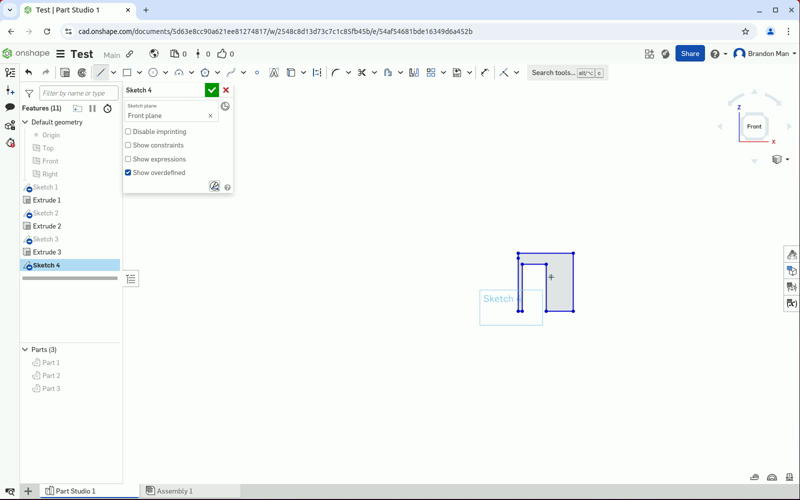
mouse_move(581, 276)
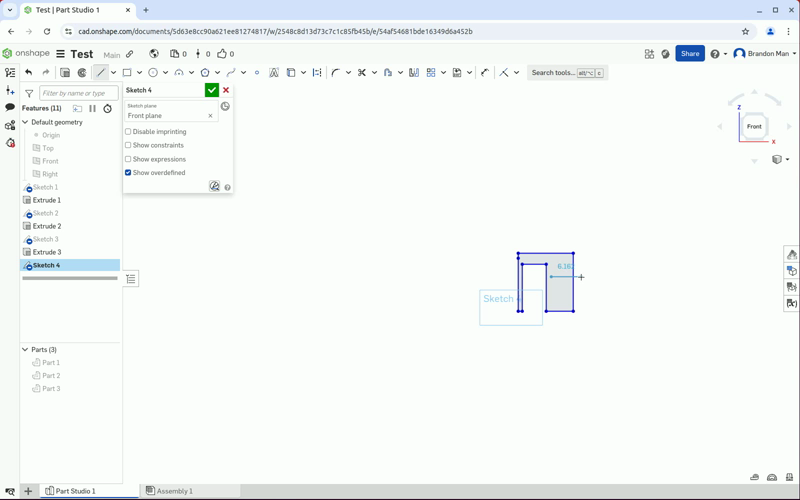
mouse_move(567, 276)
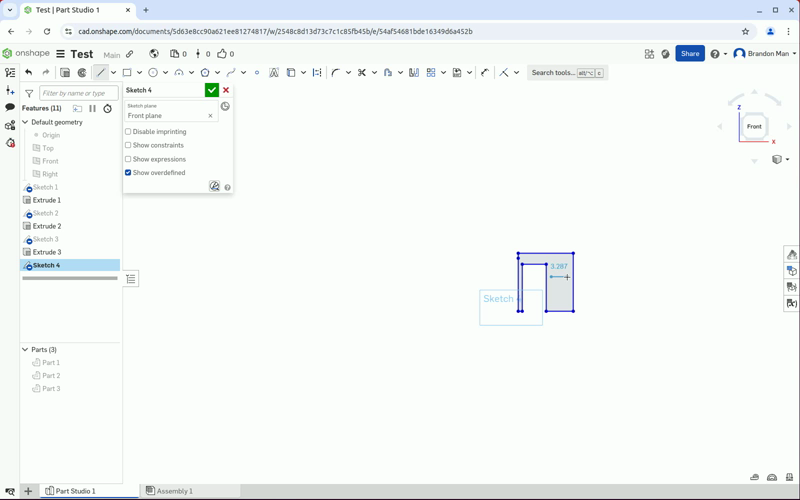
click(567, 276)
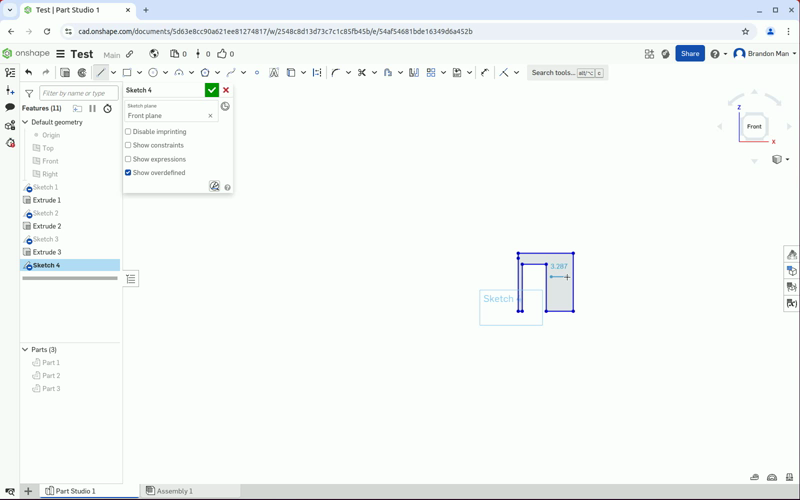
key_up(shift)
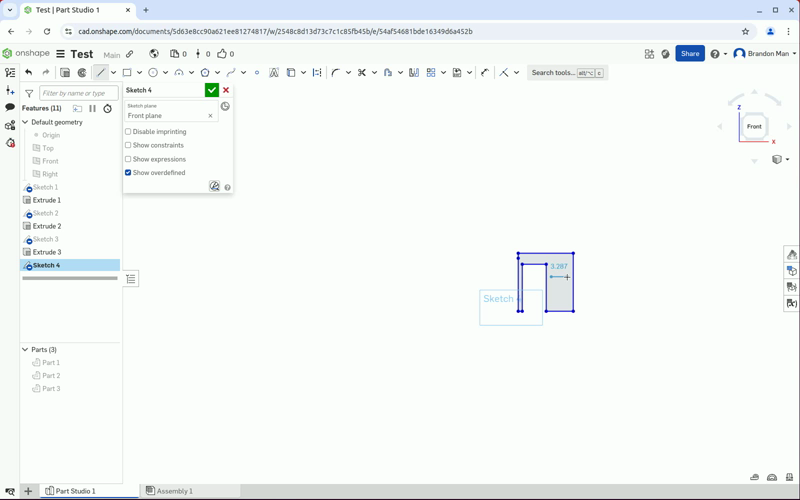
key_down(shift)
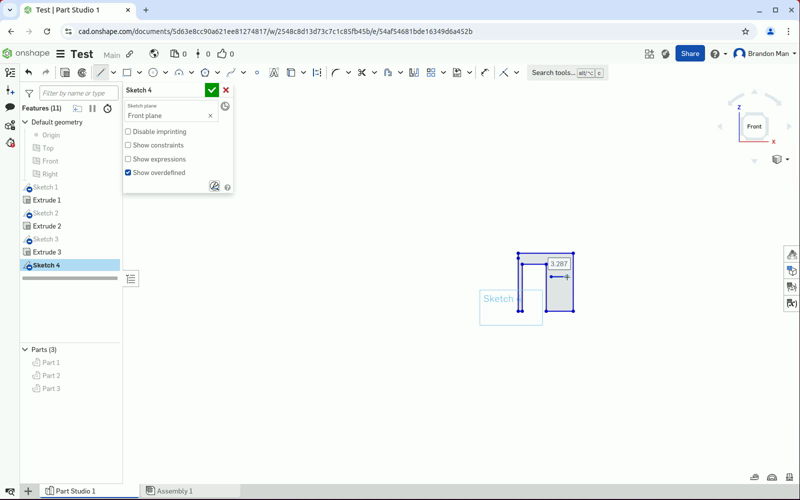
mouse_move(589, 276)
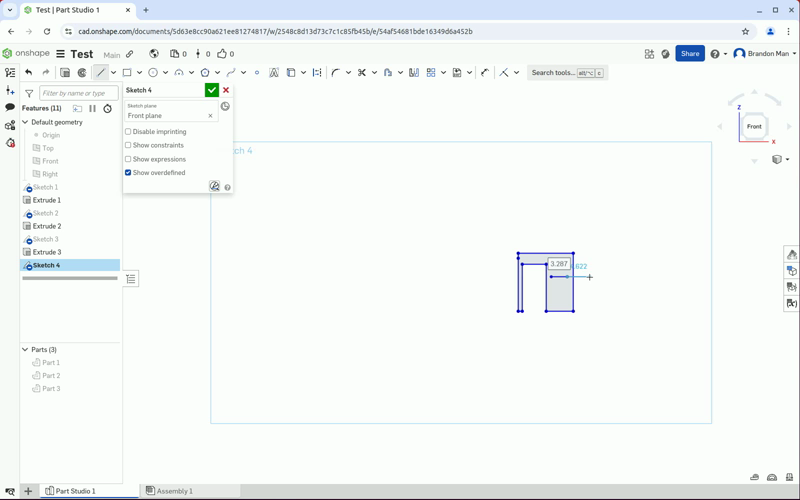
mouse_move(567, 259)
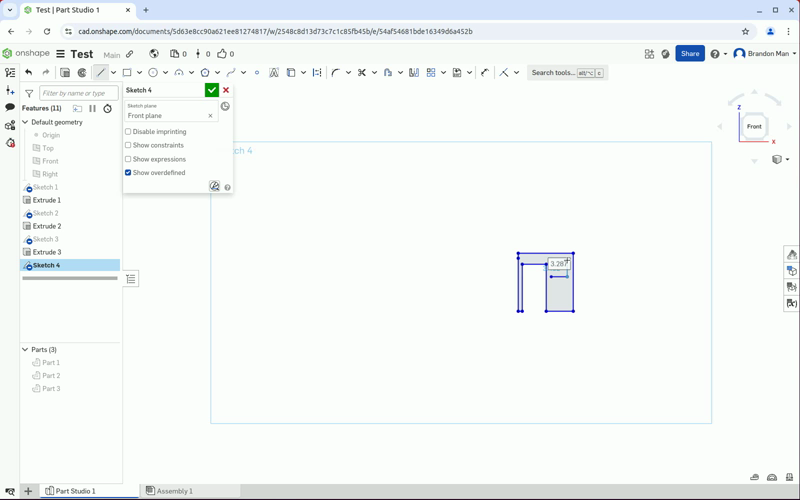
click(567, 259)
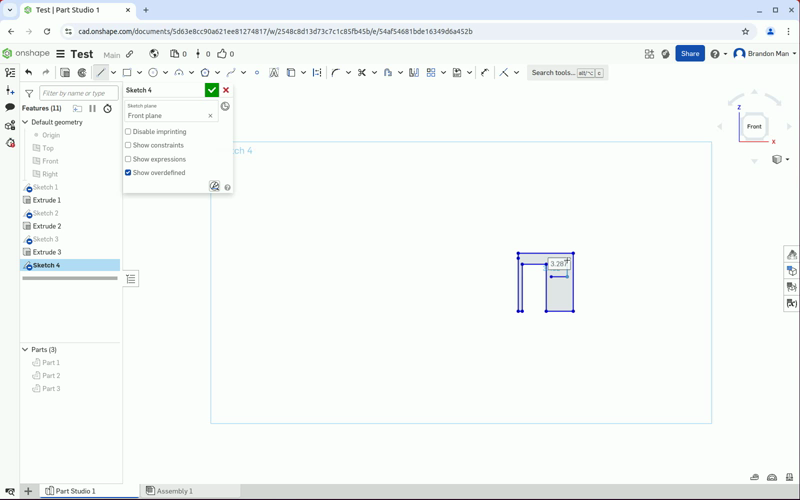
key_up(shift)
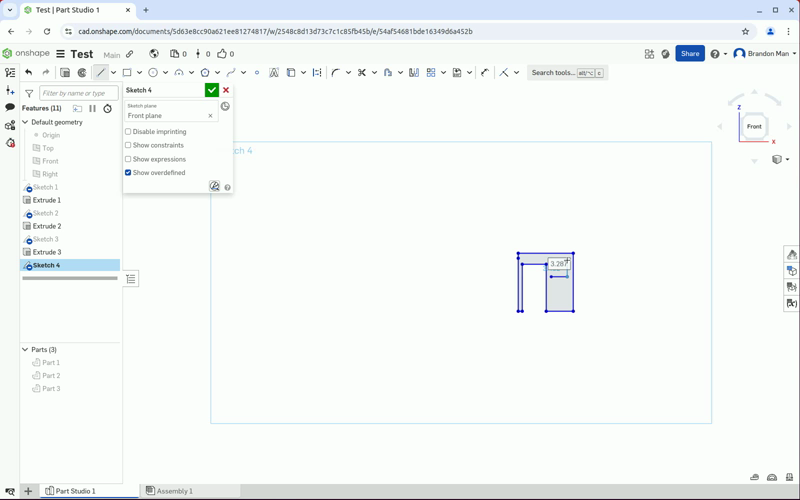
key_down(shift)
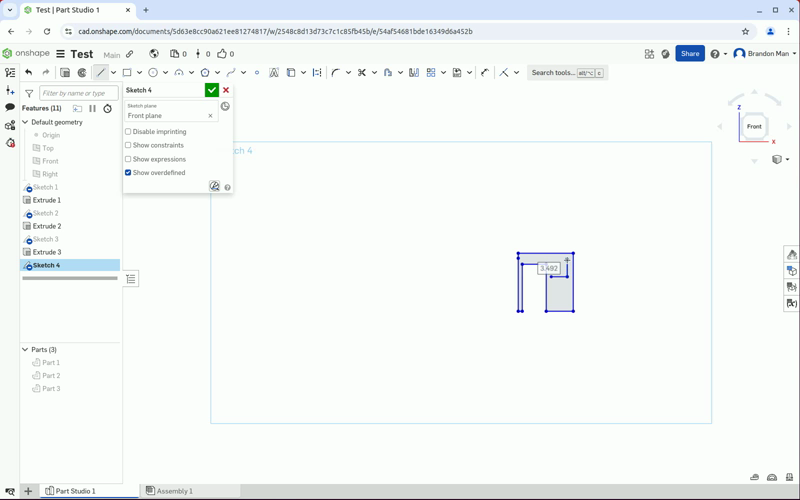
mouse_move(589, 259)
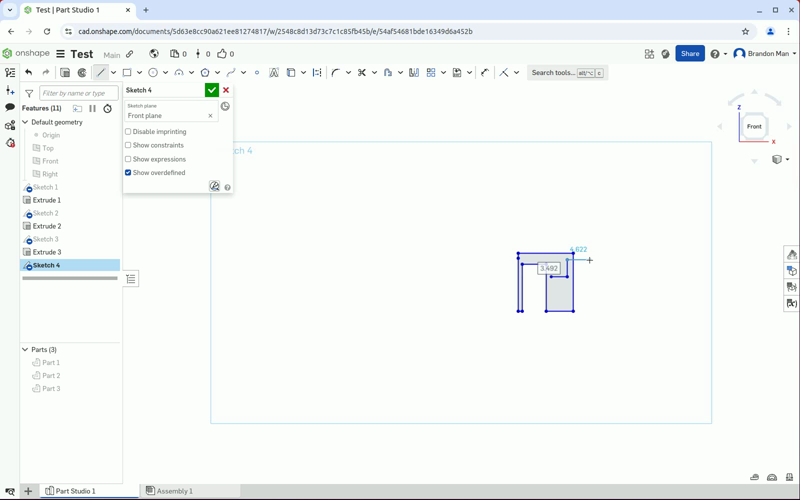
mouse_move(551, 259)
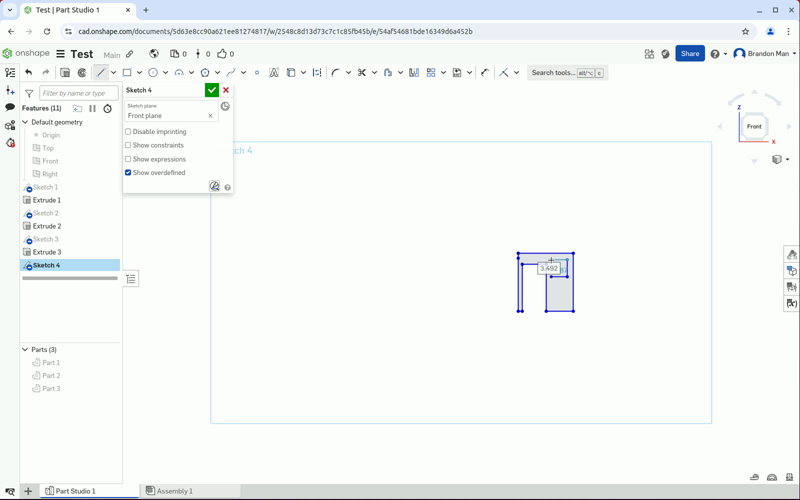
click(551, 259)
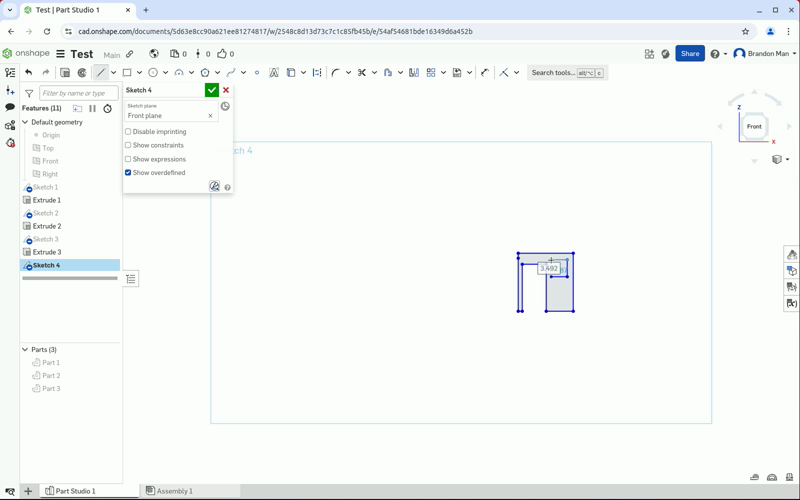
key_up(shift)
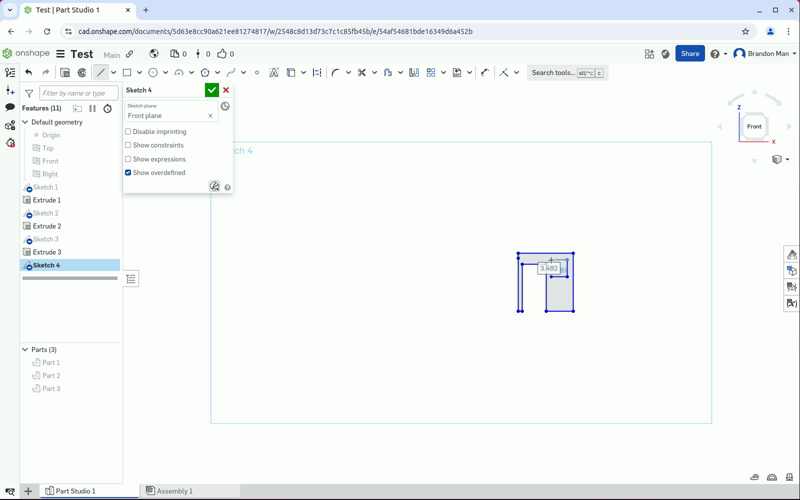
mouse_move(581, 259)
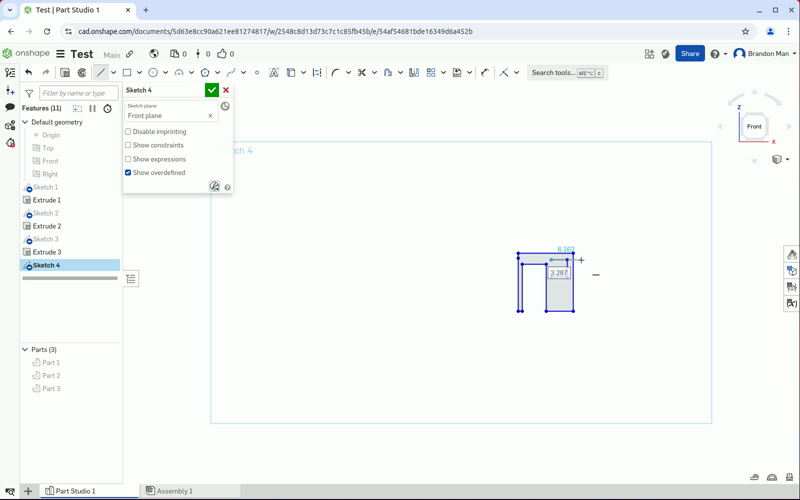
key_down(shift)
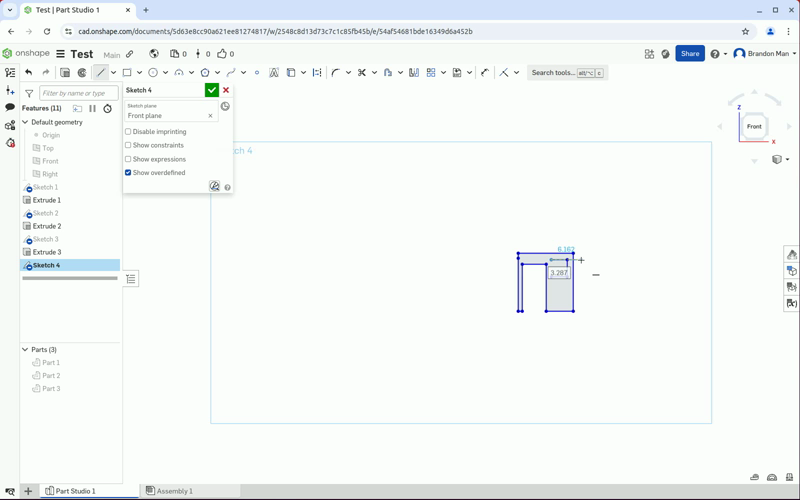
mouse_move(551, 276)
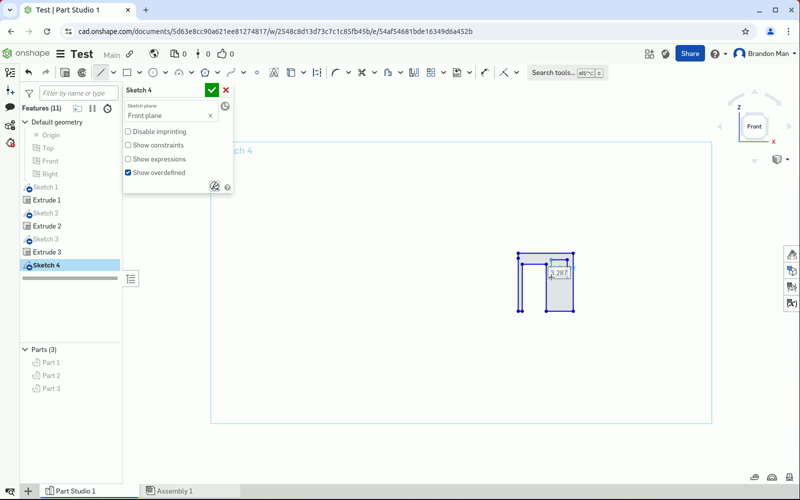
key_up(shift)
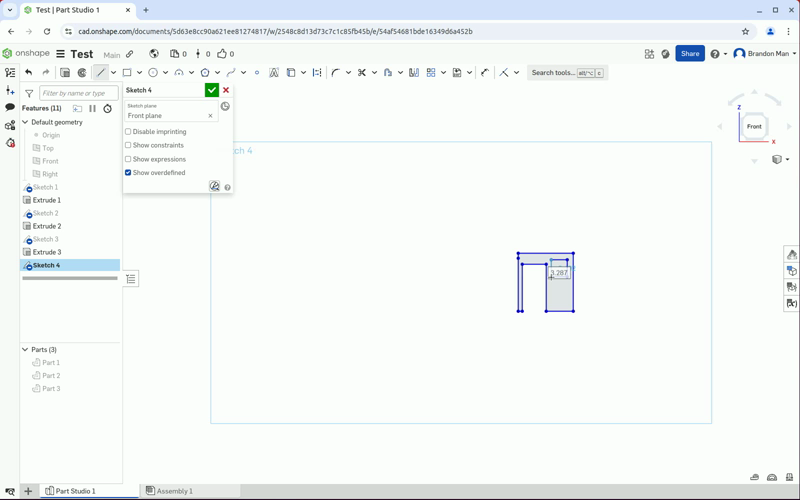
click(551, 276)
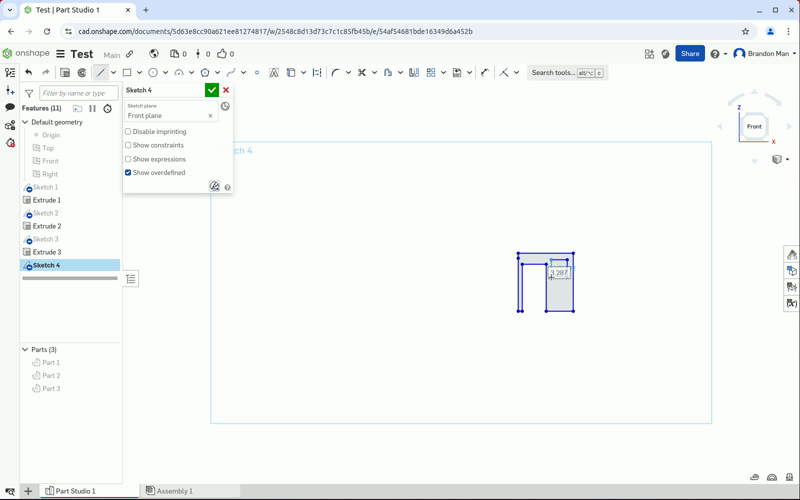
key(esc)
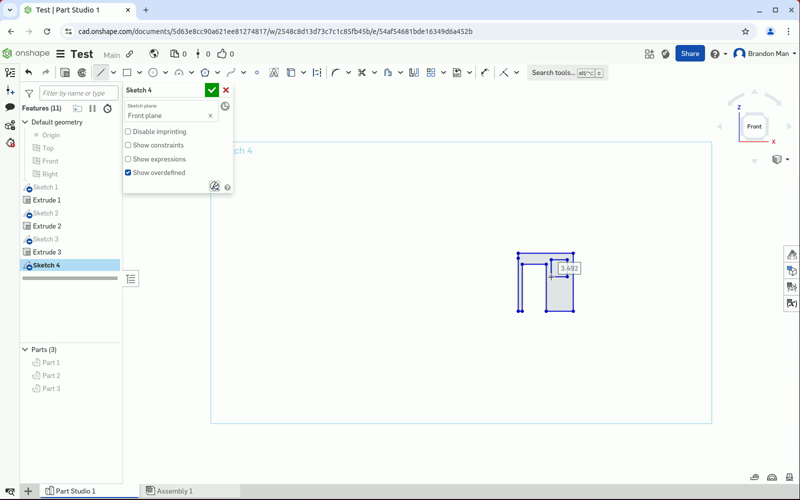
mouse_move(568, 268)
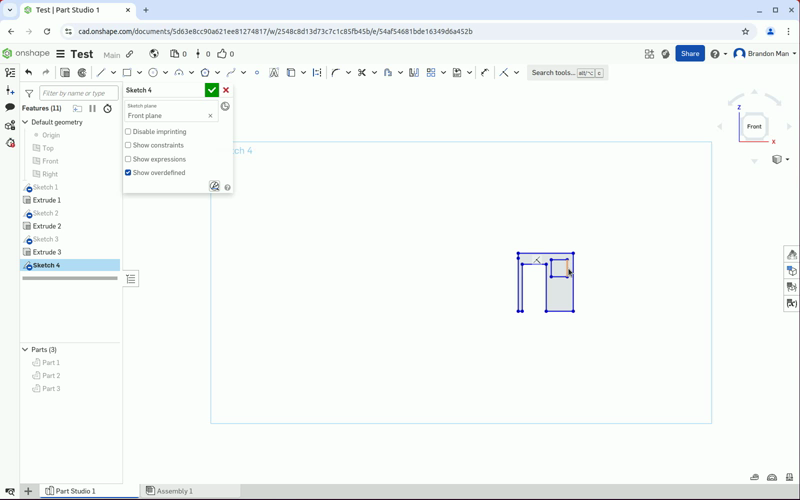
scroll(6)
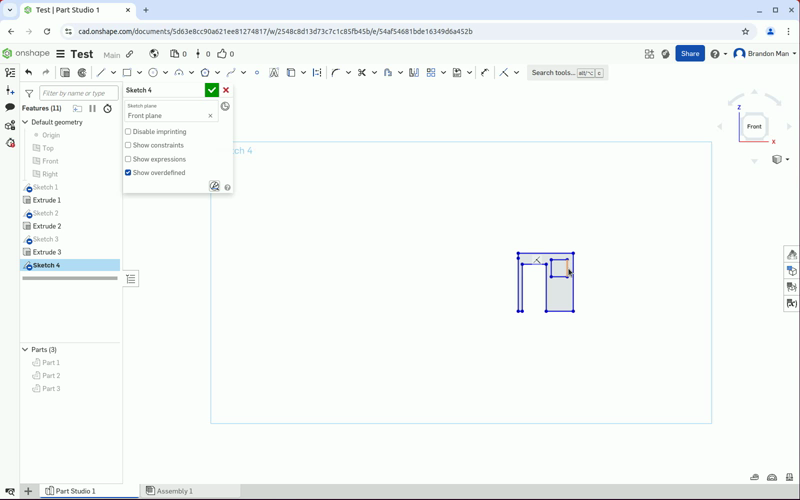
scroll(6)
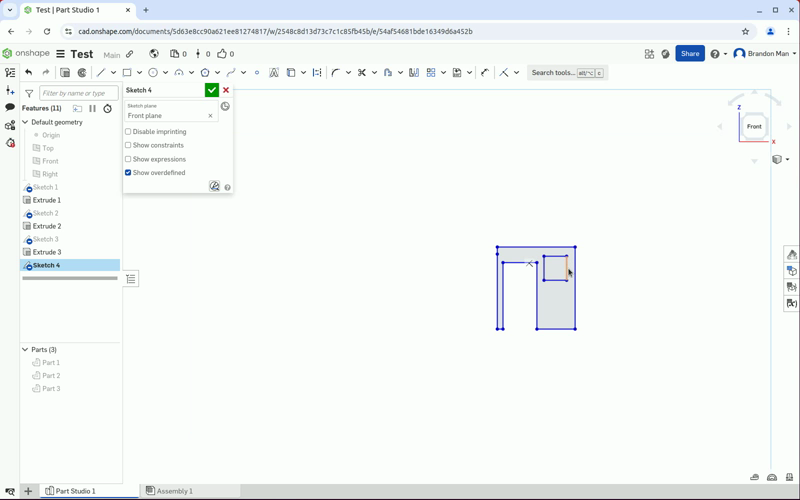
scroll(6)
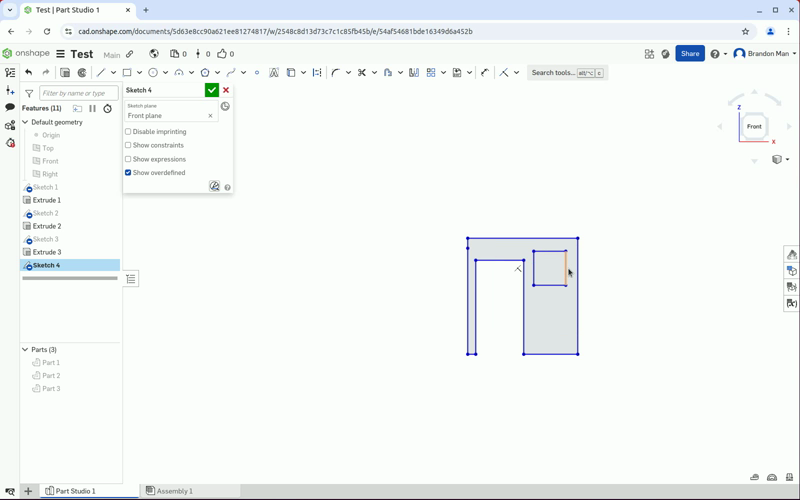
scroll(6)
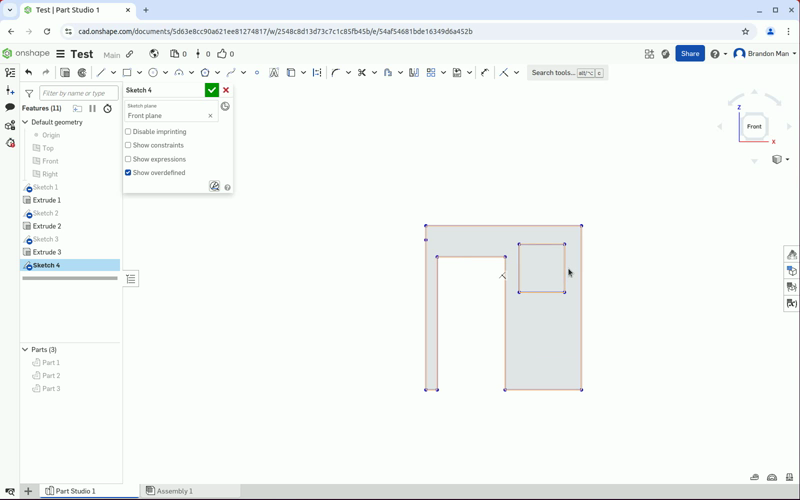
scroll(6)
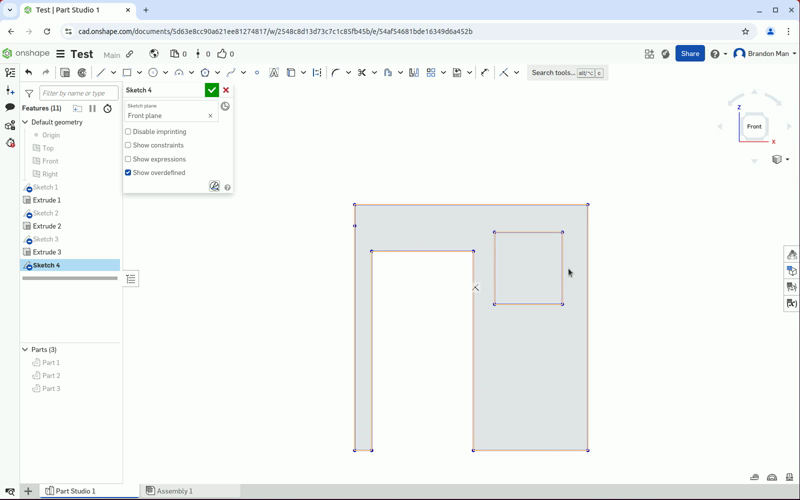
scroll(6)
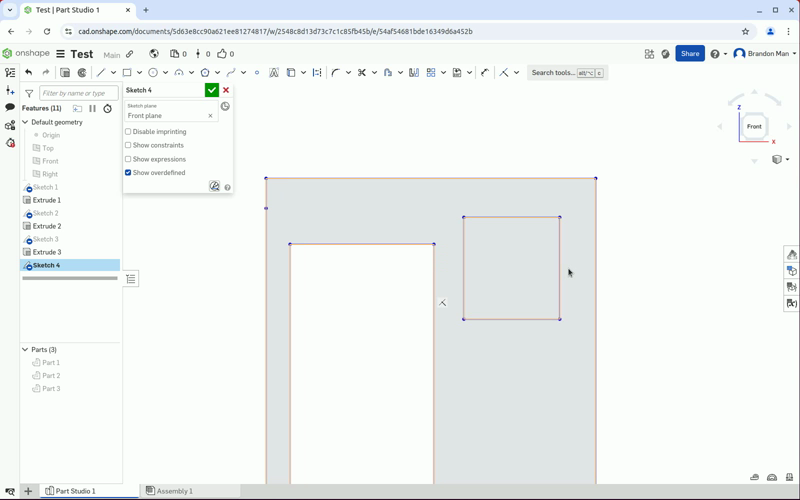
scroll(6)
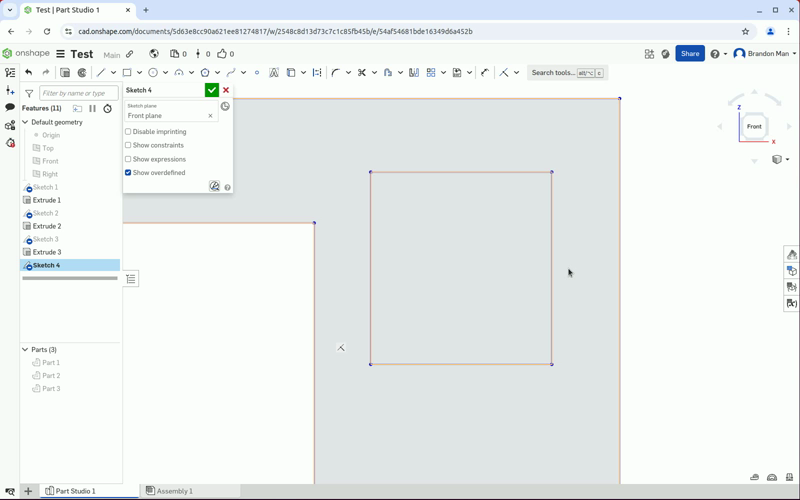
click(568, 268)
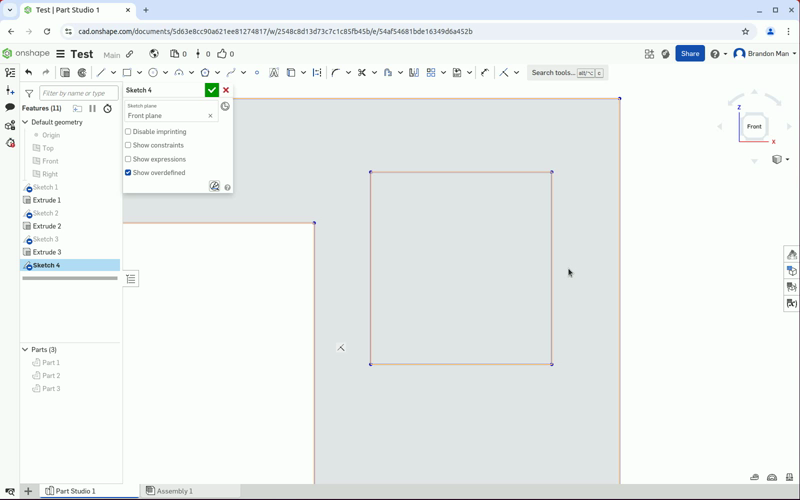
scroll(-6)
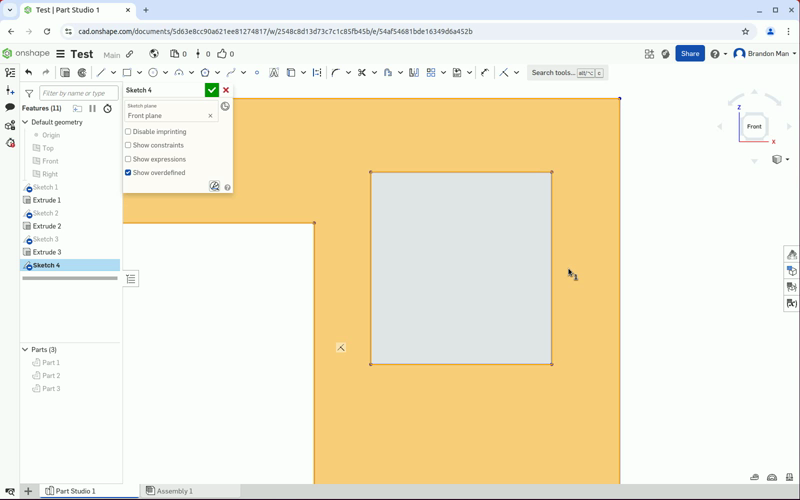
scroll(-6)
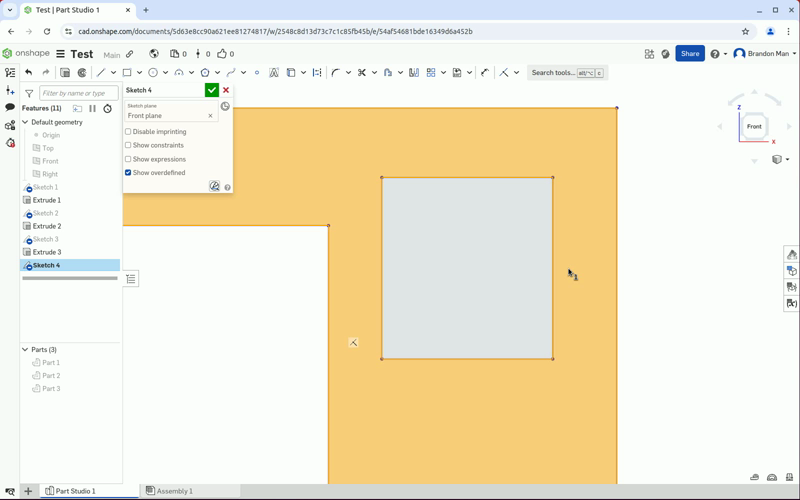
scroll(-6)
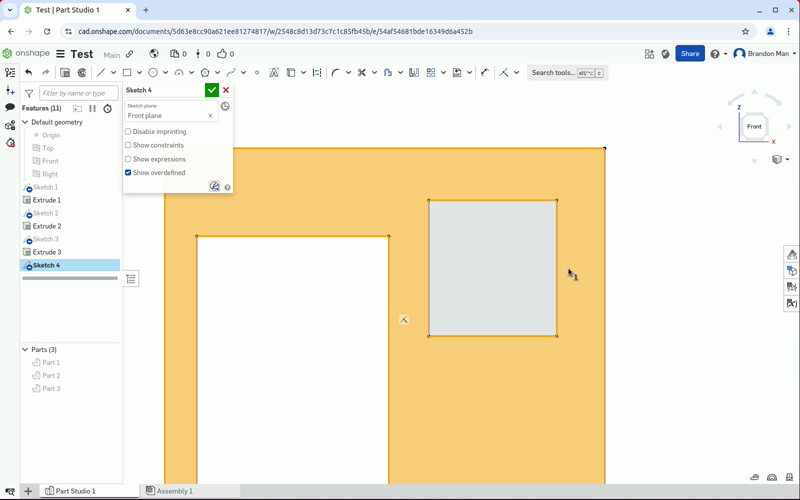
scroll(-6)
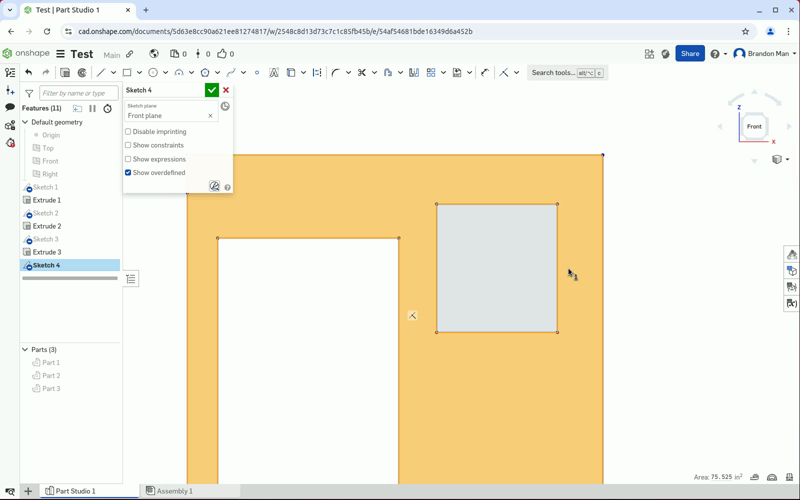
scroll(-6)
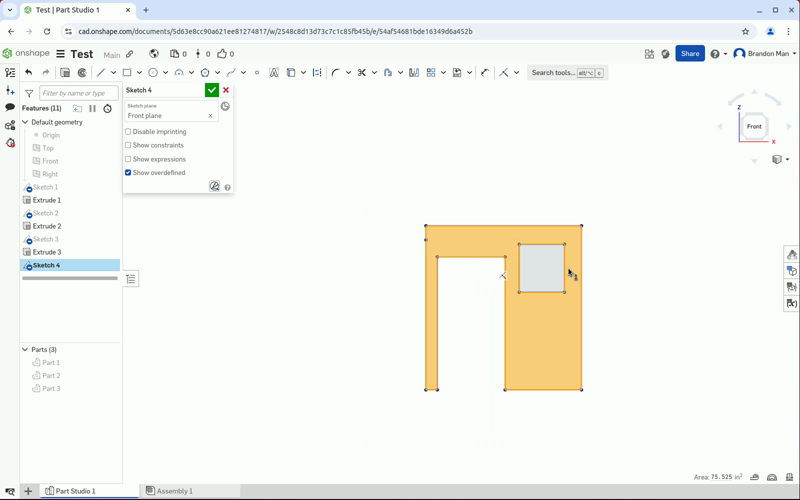
scroll(-6)
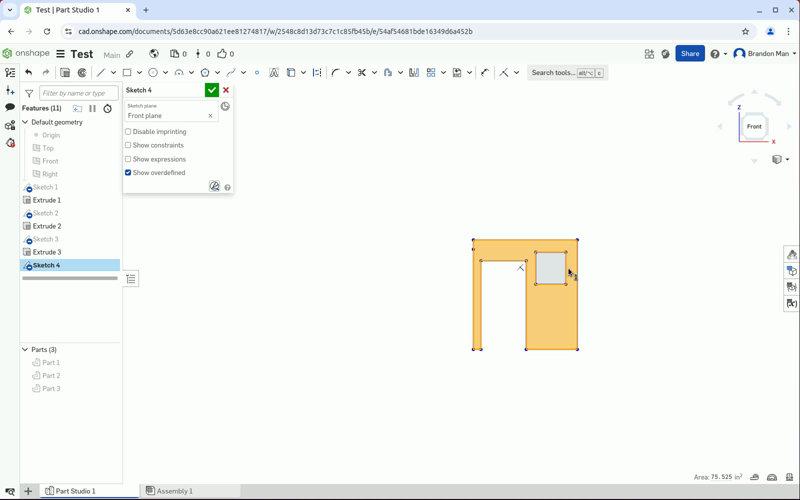
scroll(-6)
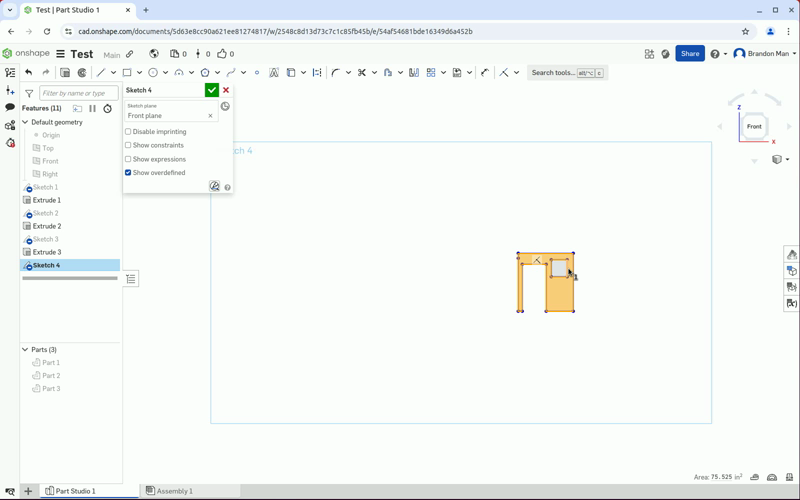
mouse_move(73, 352)
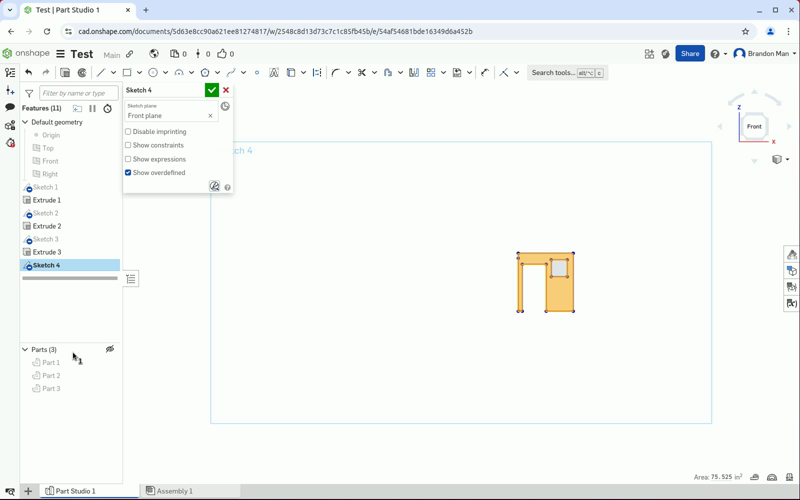
key(shift+y)
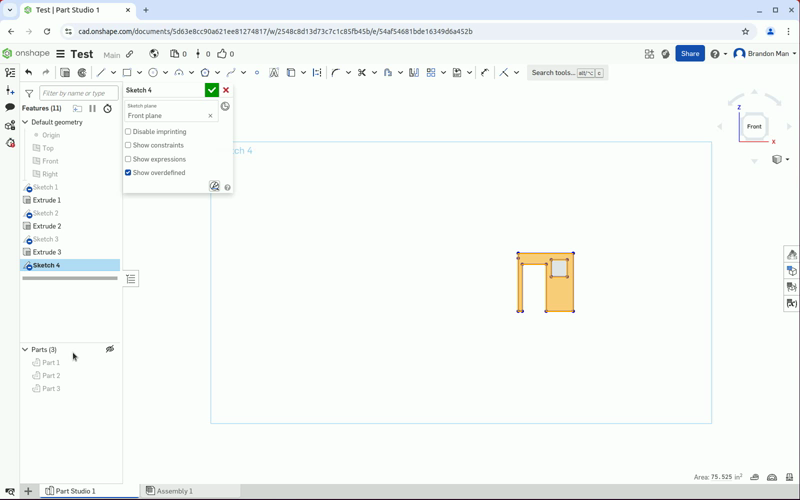
key(shift+e)
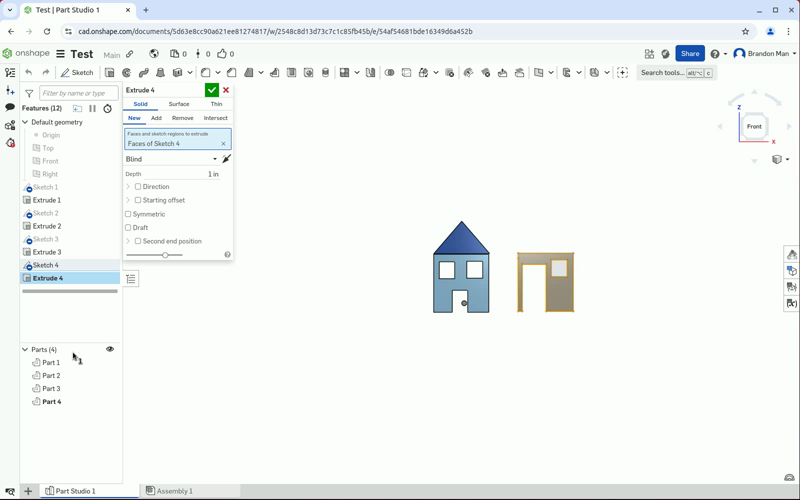
mouse_move(143, 106)
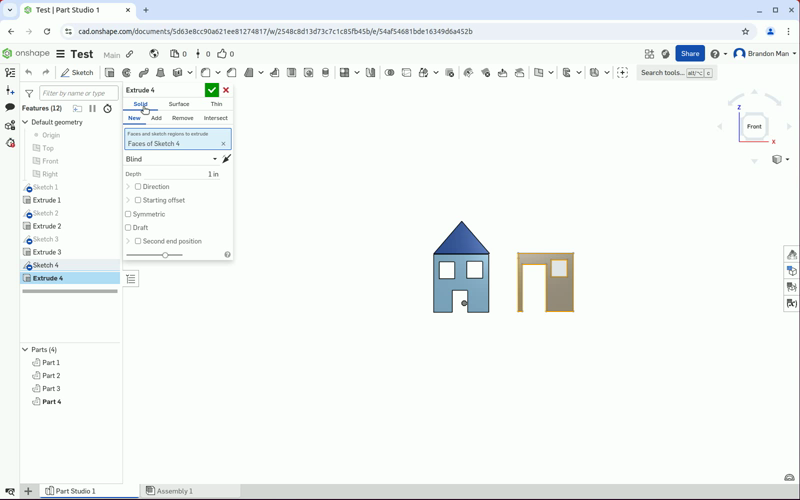
click(143, 106)
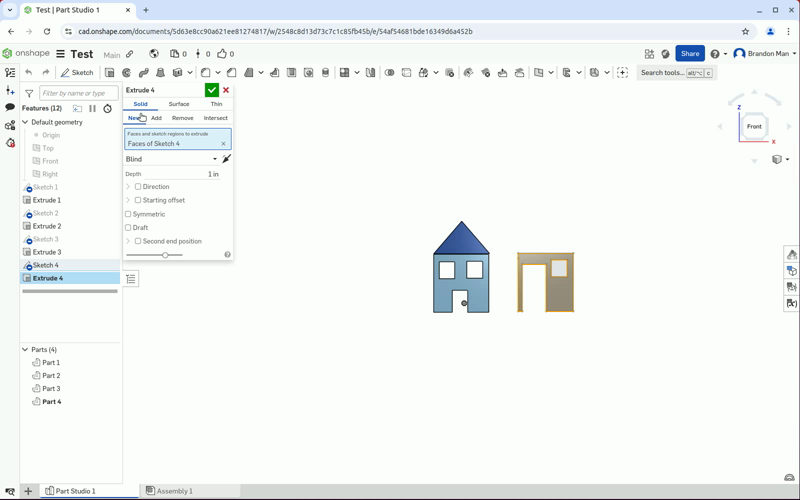
mouse_move(137, 120)
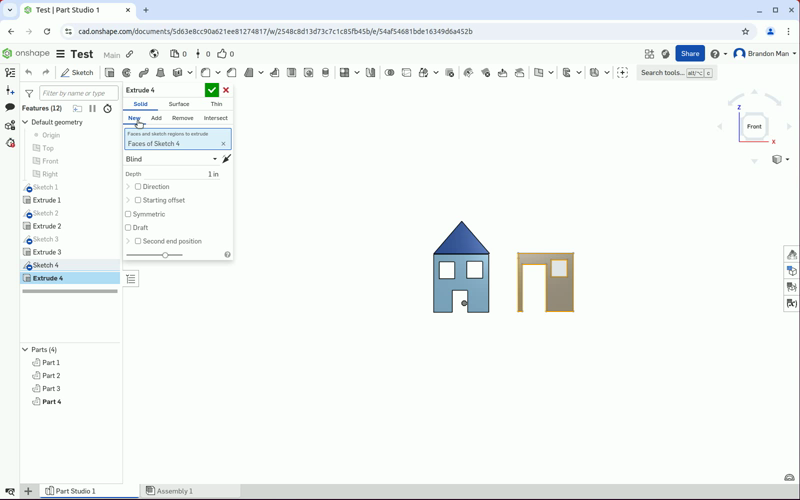
click(137, 120)
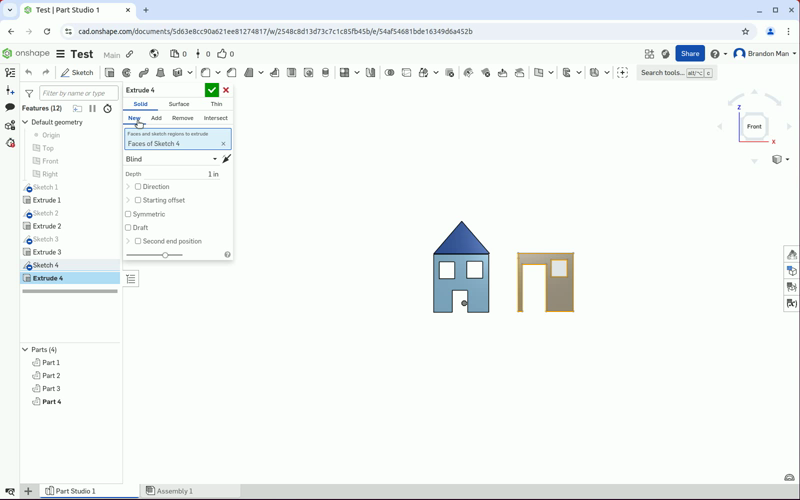
key(tab, 4)
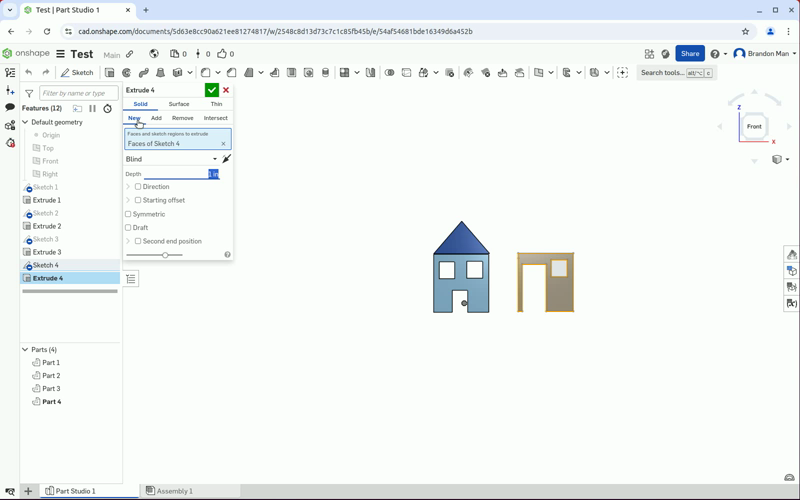
text(2.166)
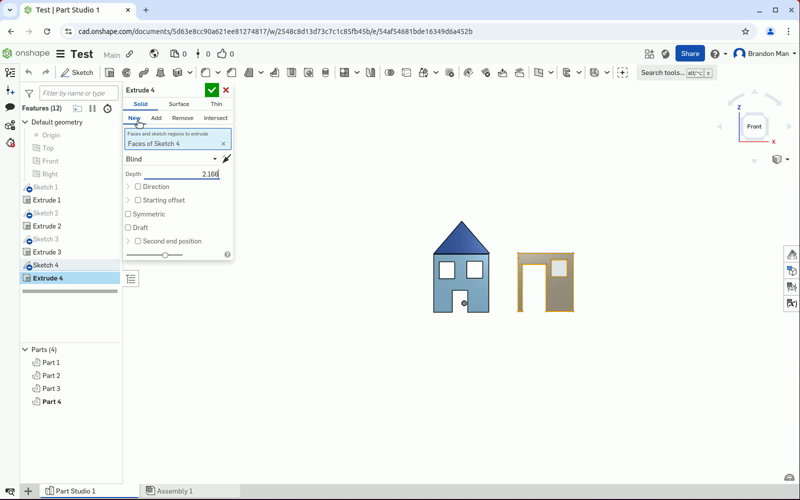
key(enter)
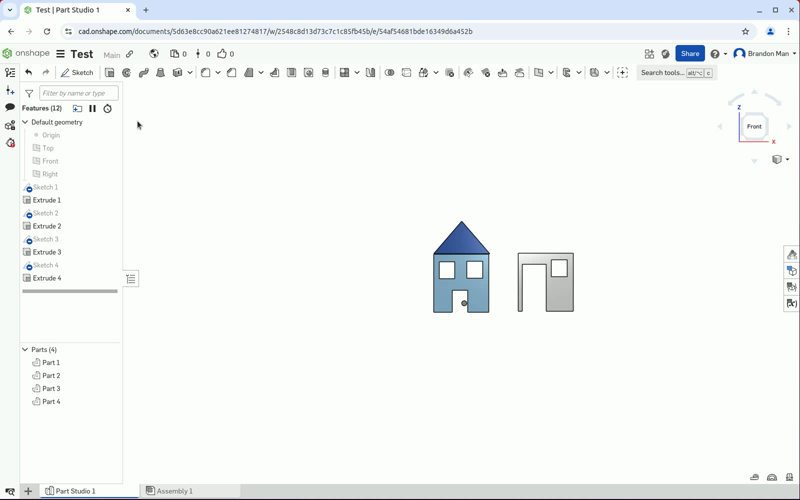
key(shift+h)
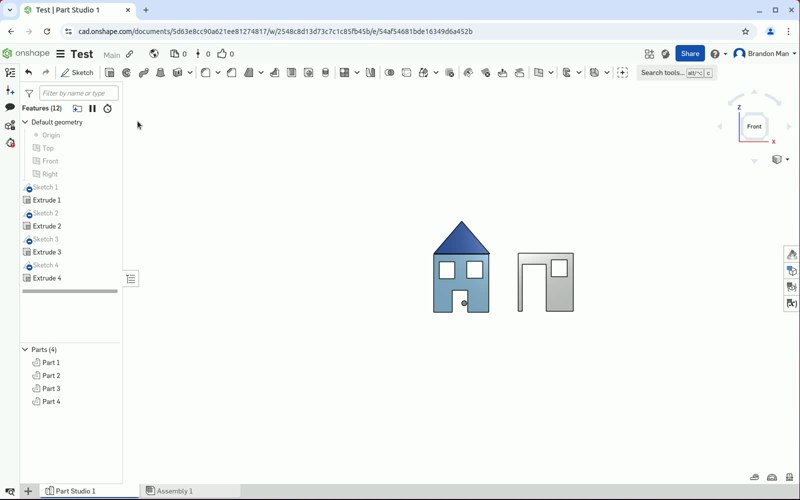
key(shift+h)
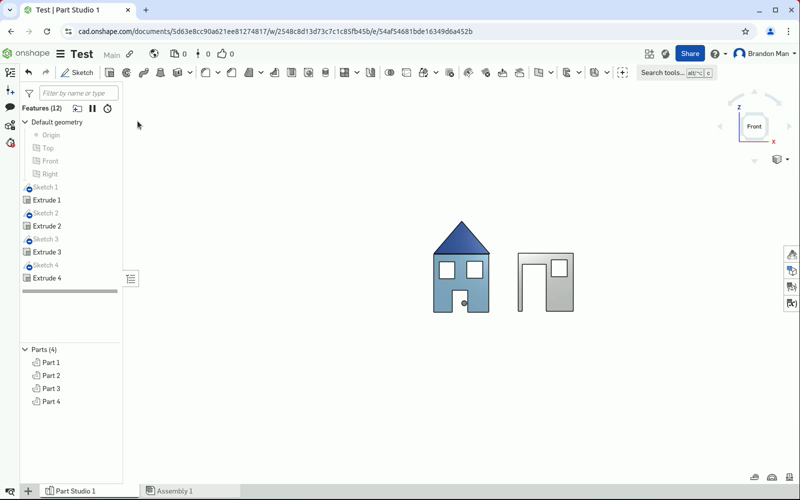
mouse_move(73, 189)
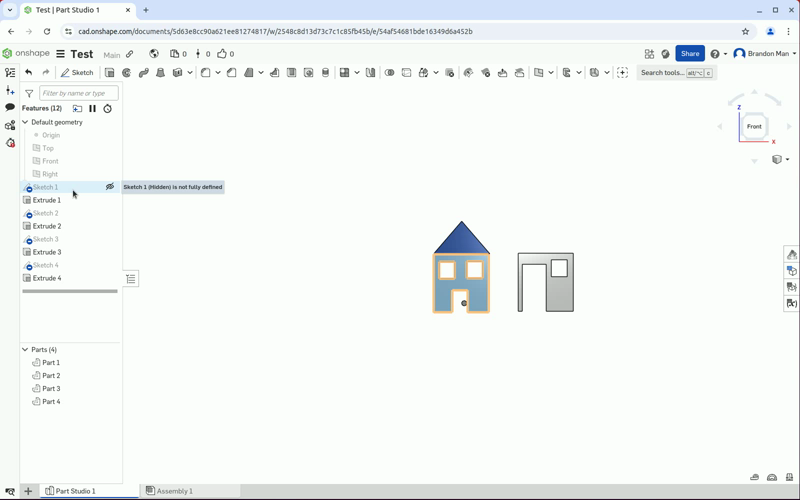
click(73, 189)
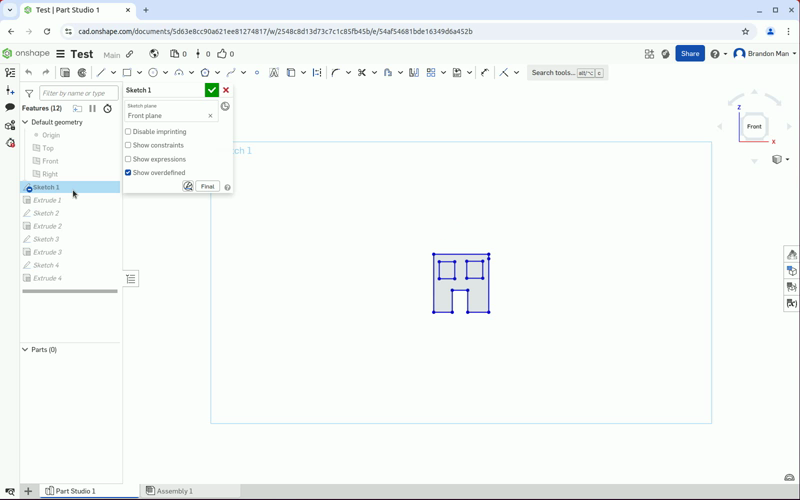
mouse_move(229, 92)
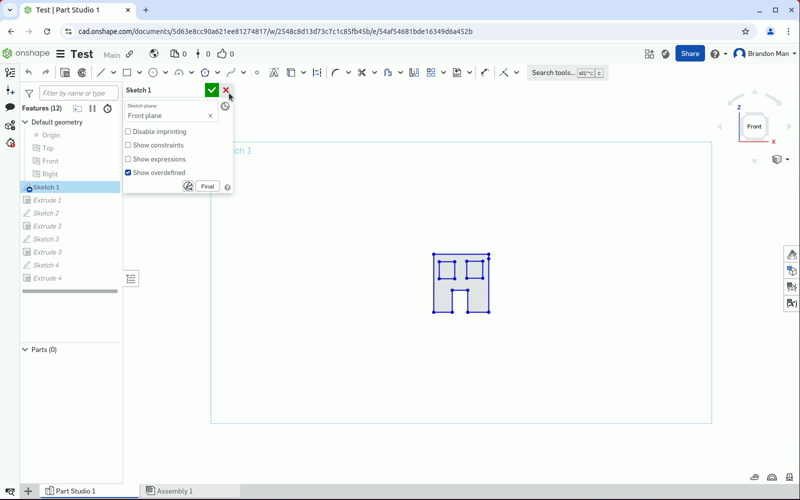
click(229, 92)
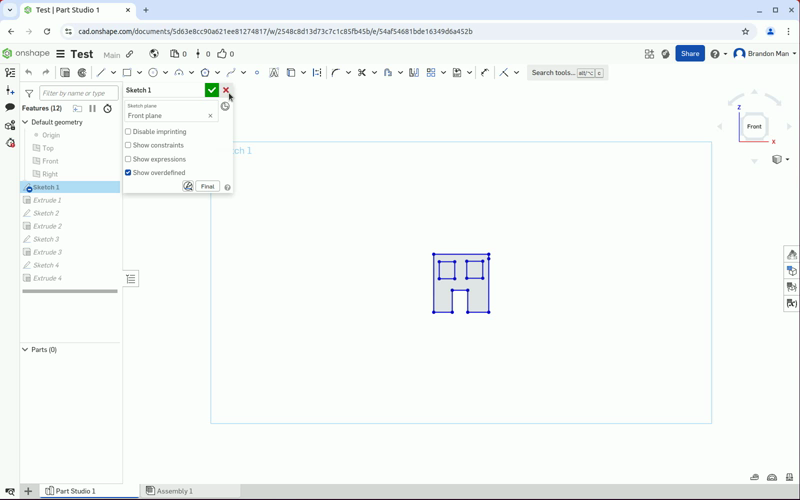
key(shift+s)
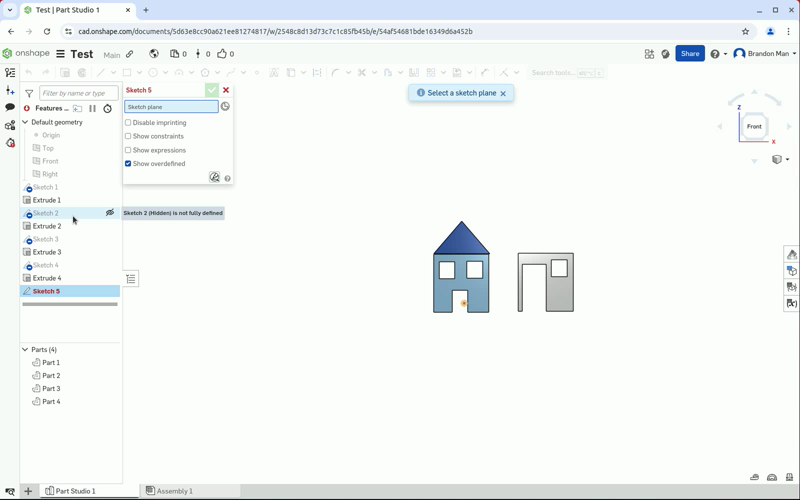
scroll(3)
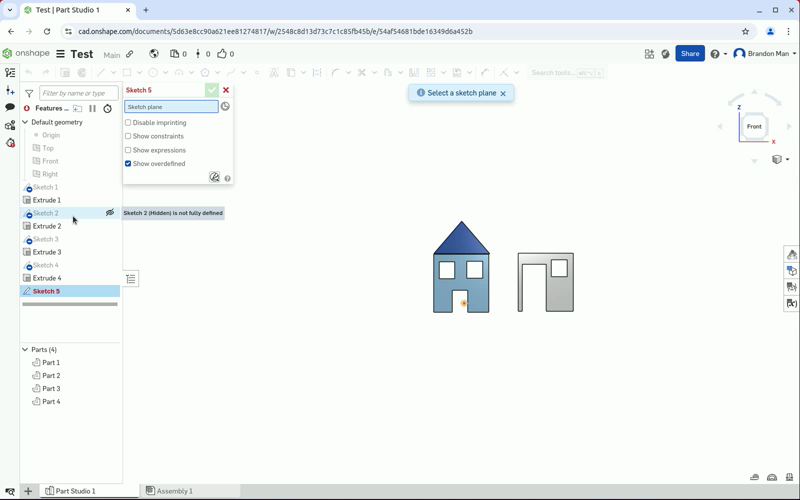
mouse_move(73, 163)
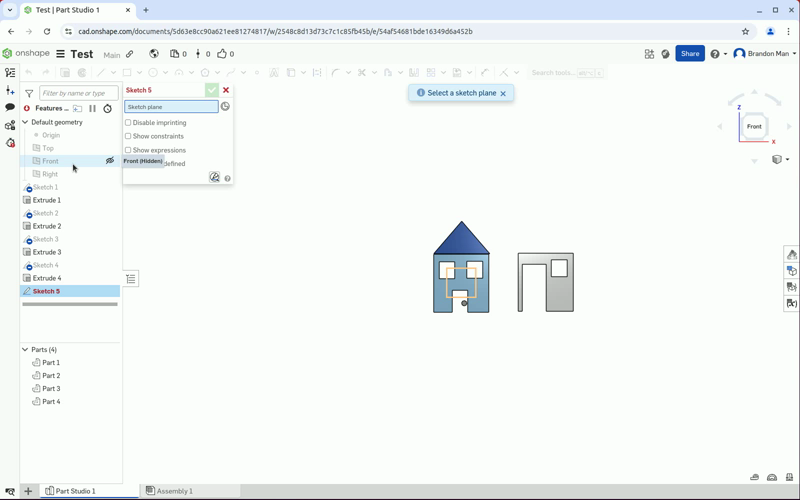
click(73, 163)
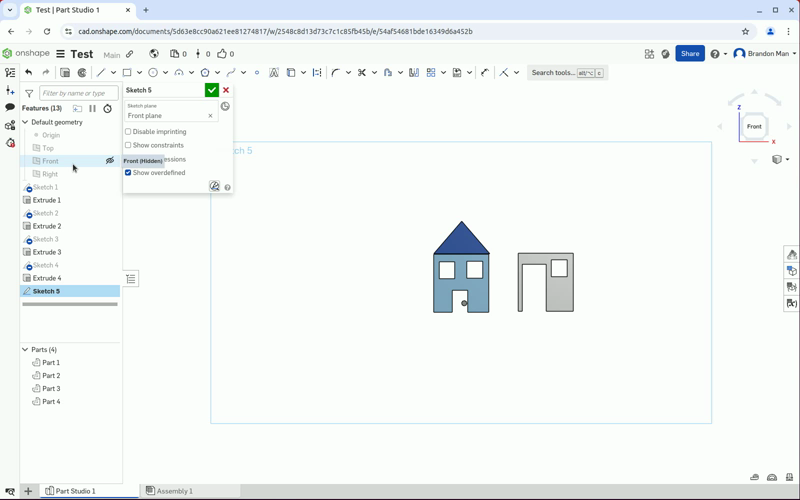
mouse_move(73, 352)
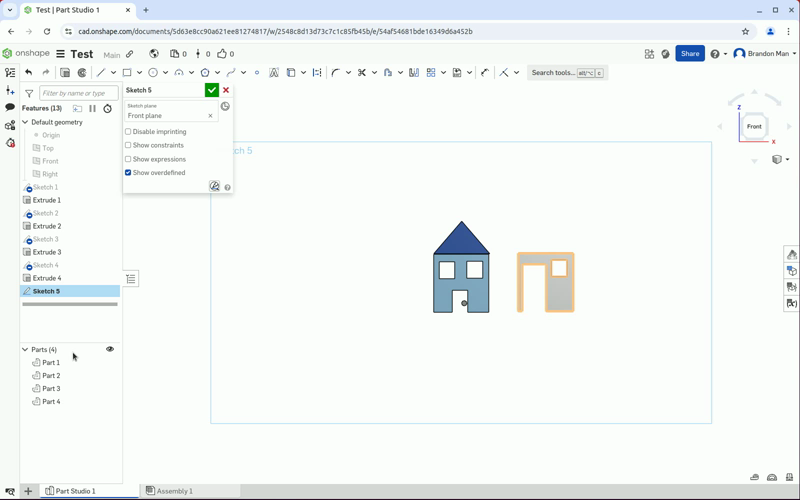
key(y)
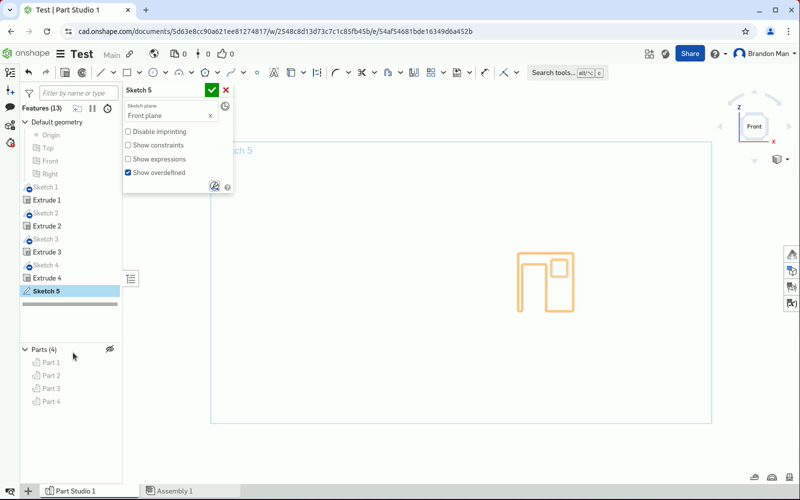
key(l)
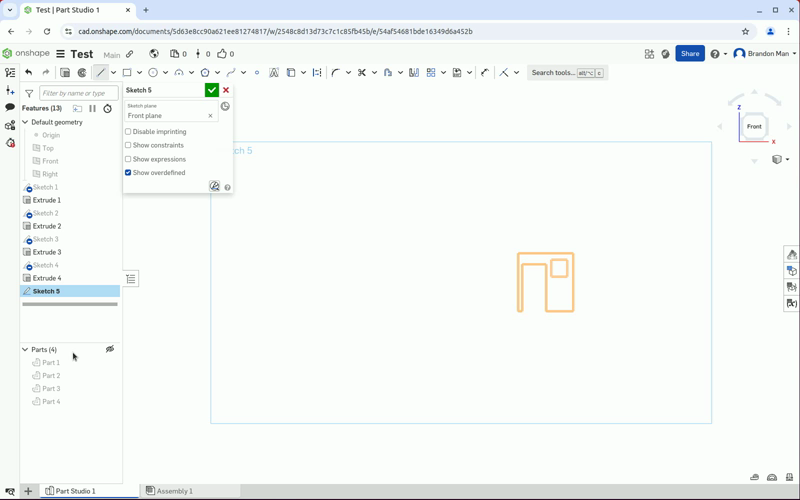
key_down(shift)
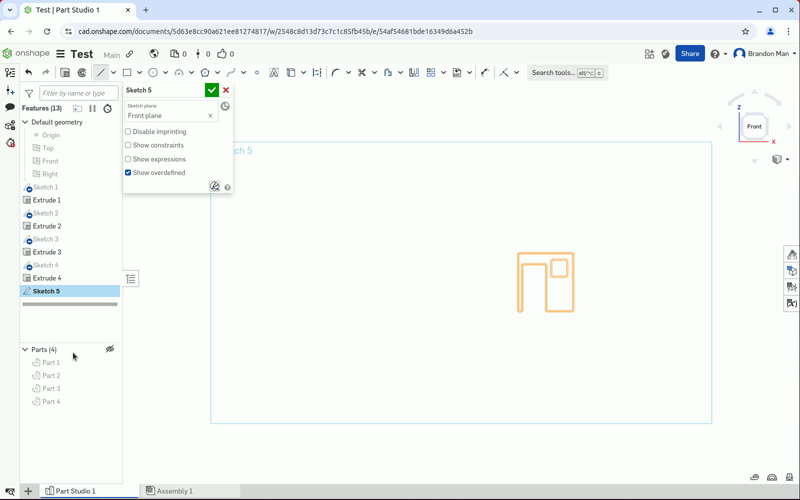
mouse_move(518, 253)
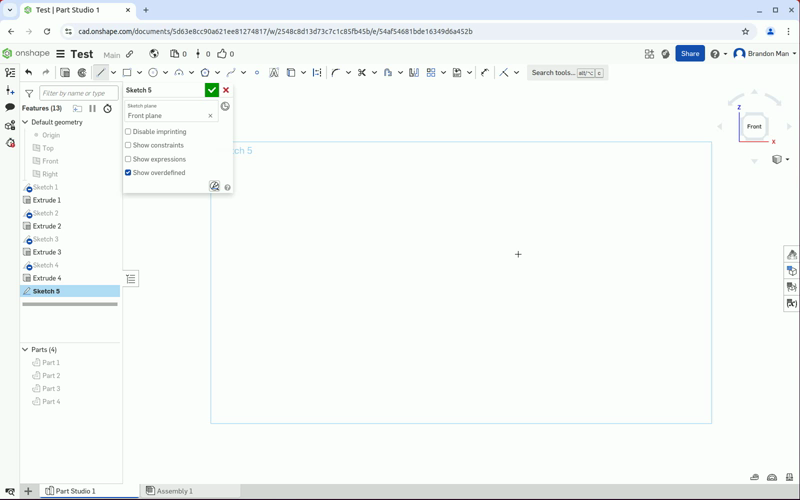
click(518, 253)
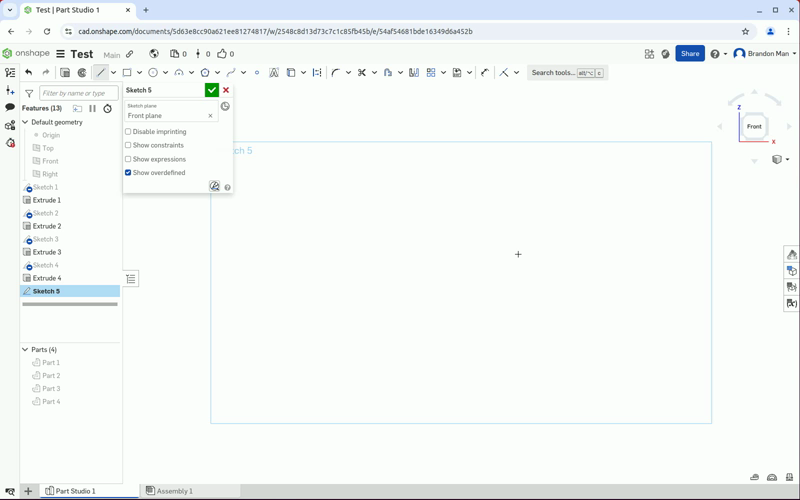
key_up(shift)
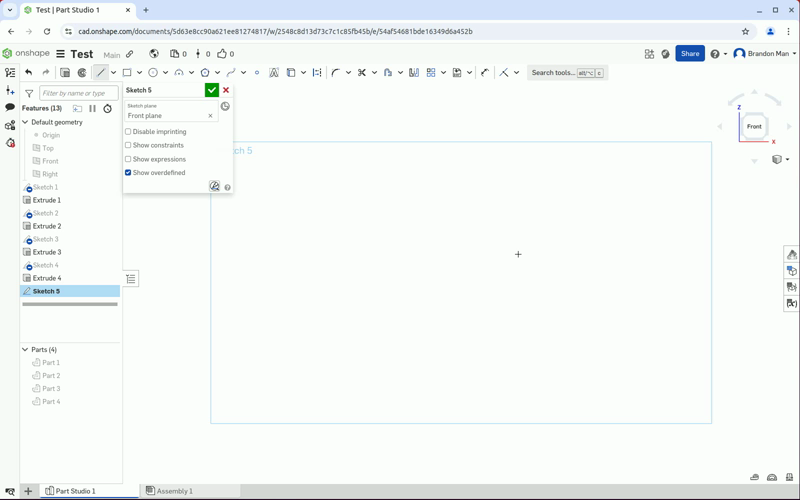
key_down(shift)
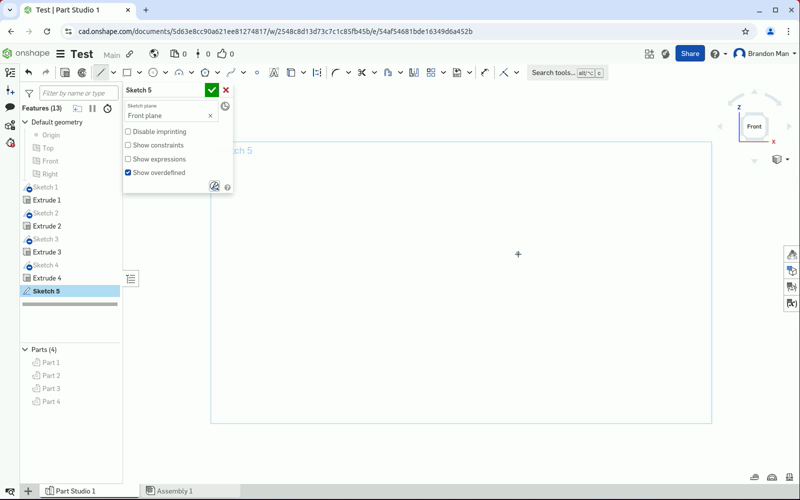
mouse_move(548, 253)
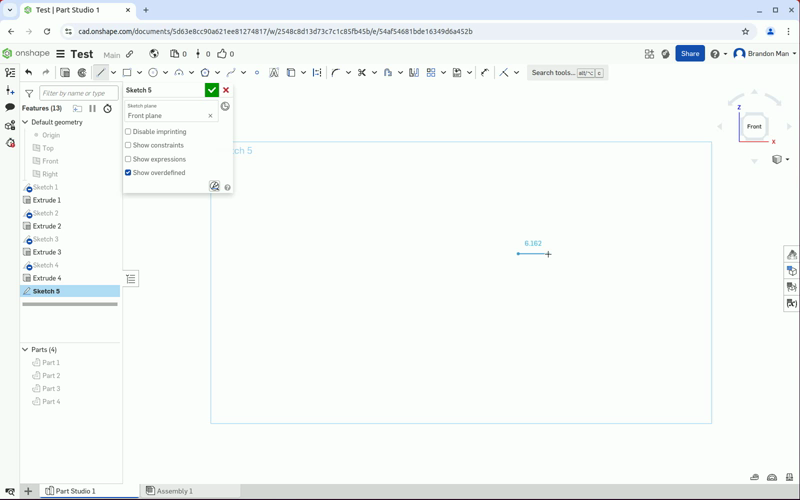
mouse_move(573, 253)
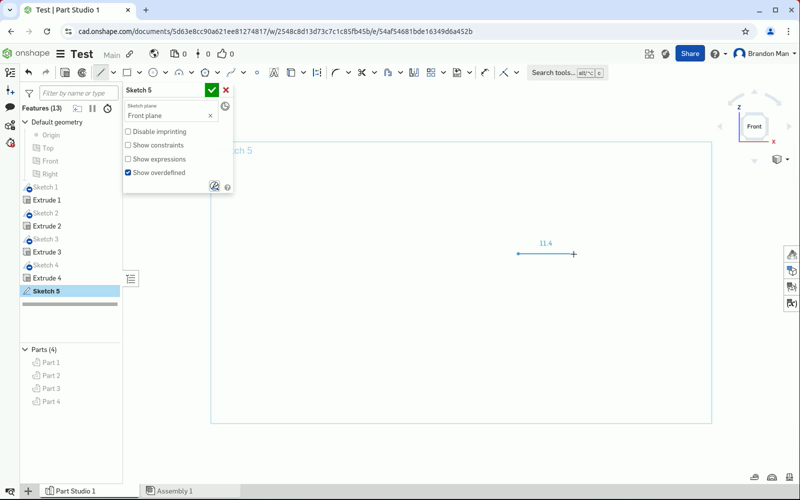
click(573, 253)
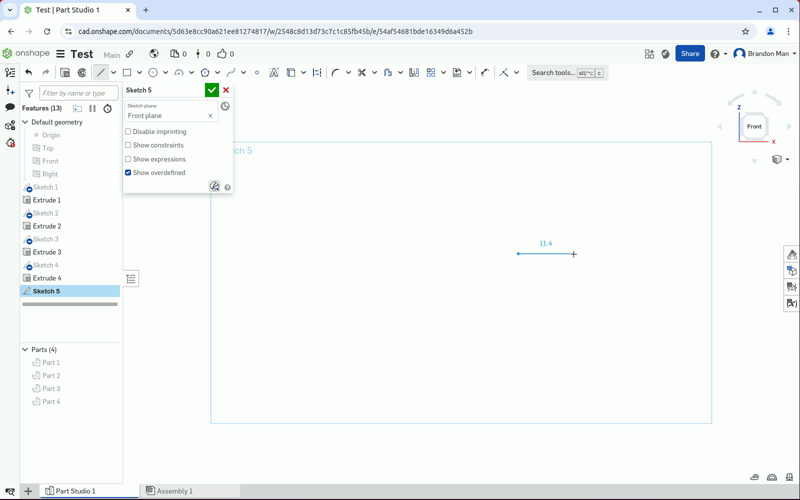
key_up(shift)
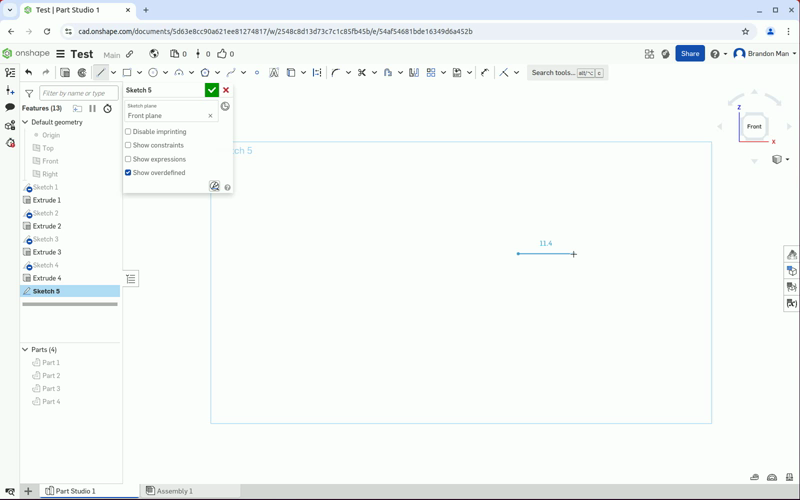
key_down(shift)
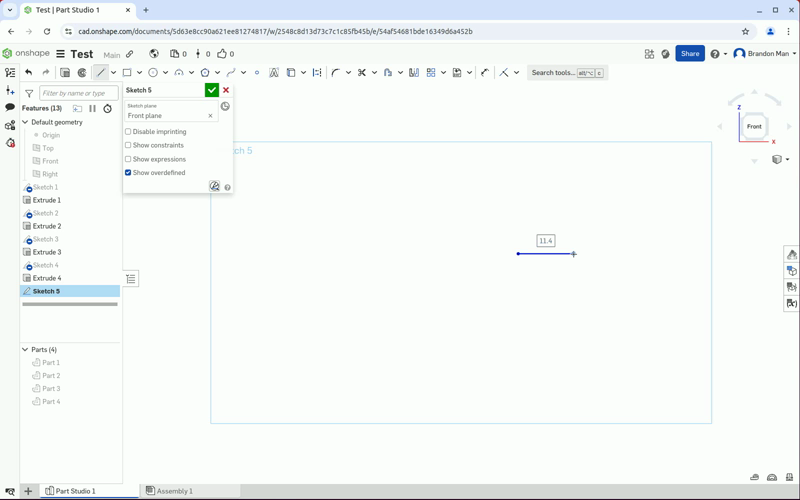
mouse_move(589, 253)
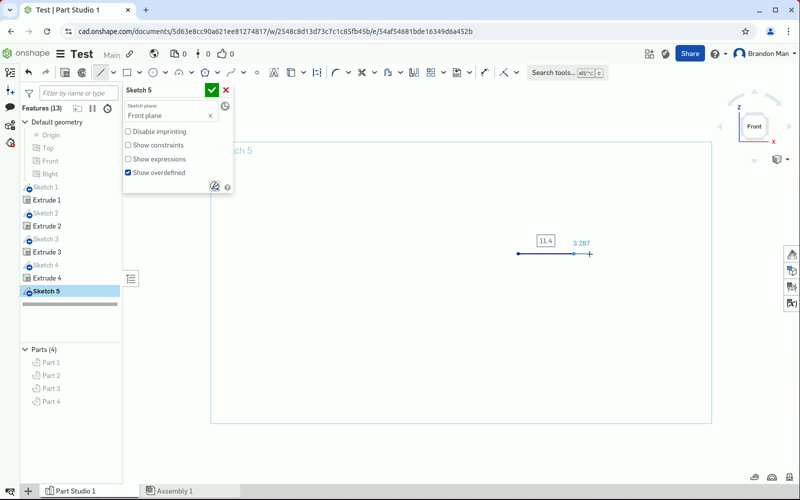
mouse_move(546, 221)
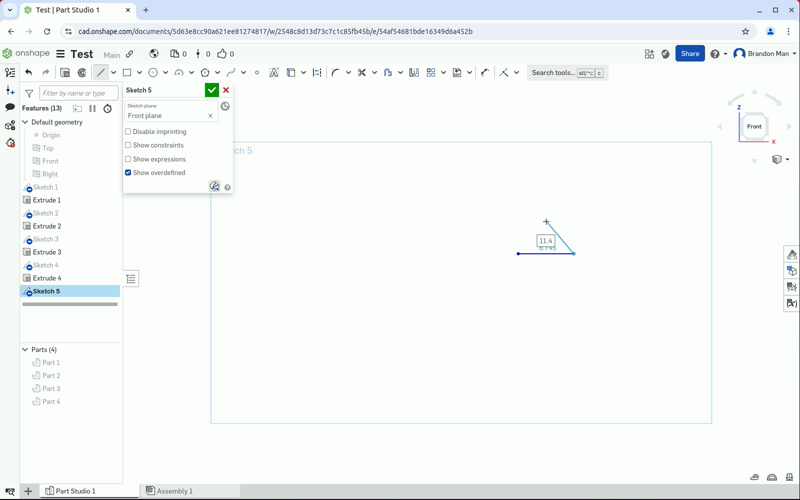
click(546, 221)
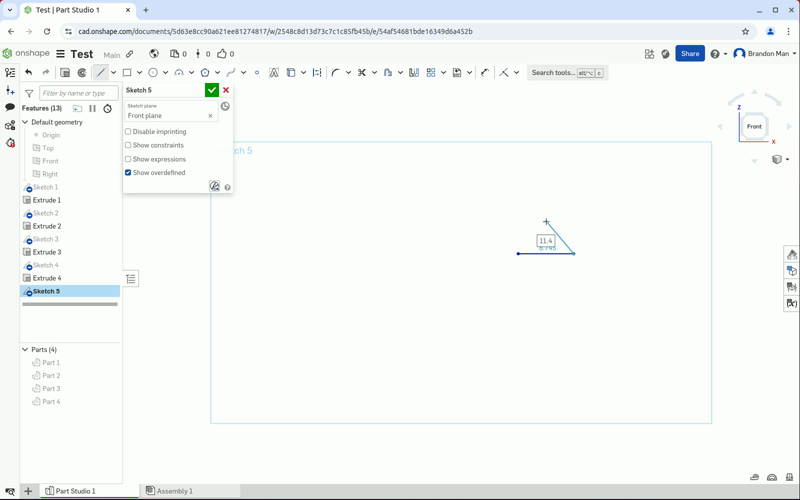
key_up(shift)
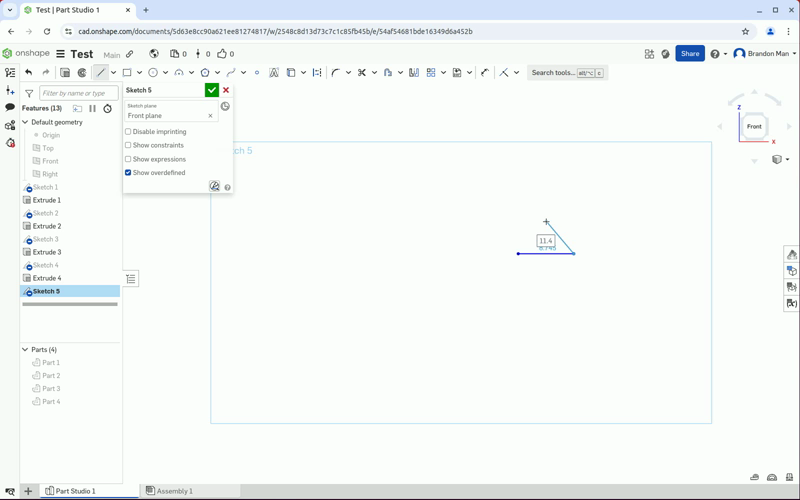
mouse_move(576, 221)
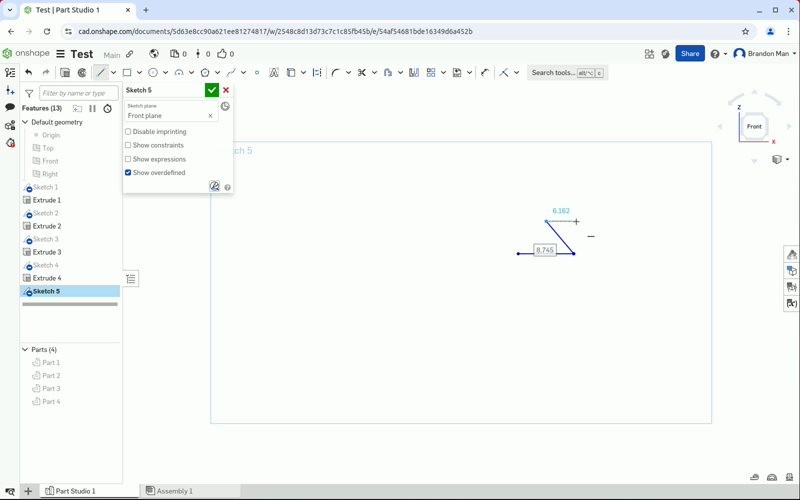
key_down(shift)
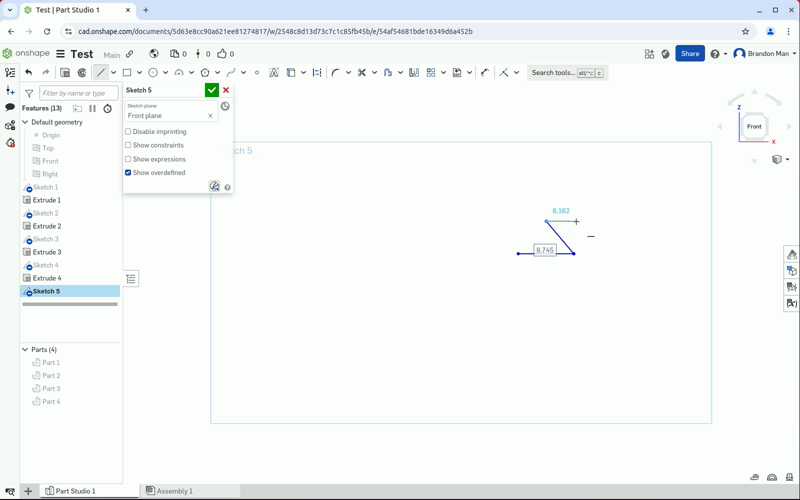
mouse_move(518, 253)
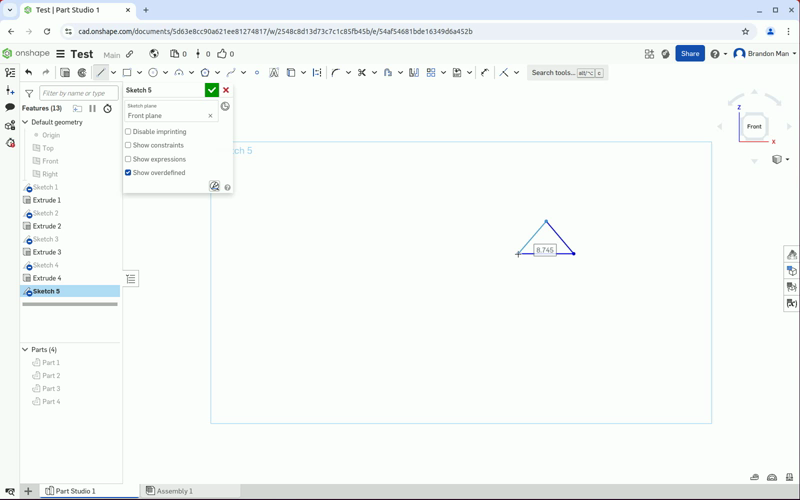
key_up(shift)
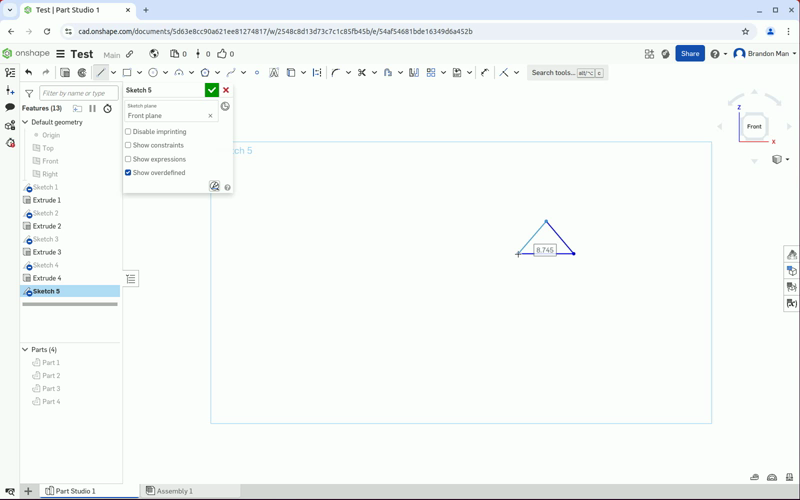
click(518, 253)
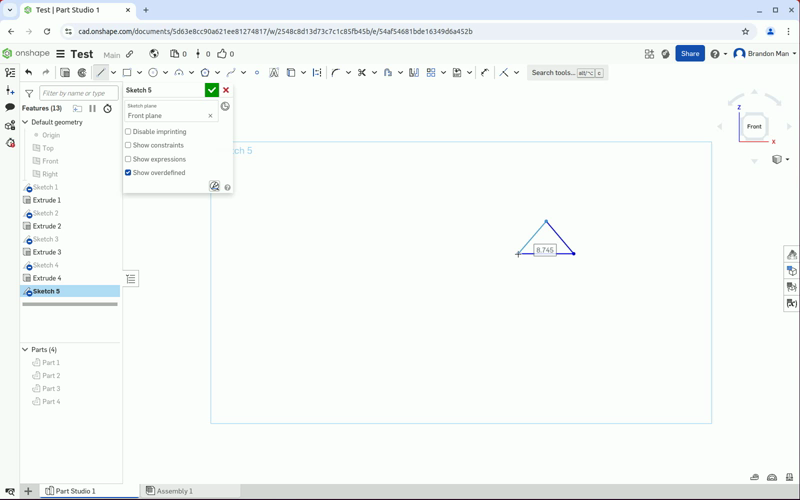
key(esc)
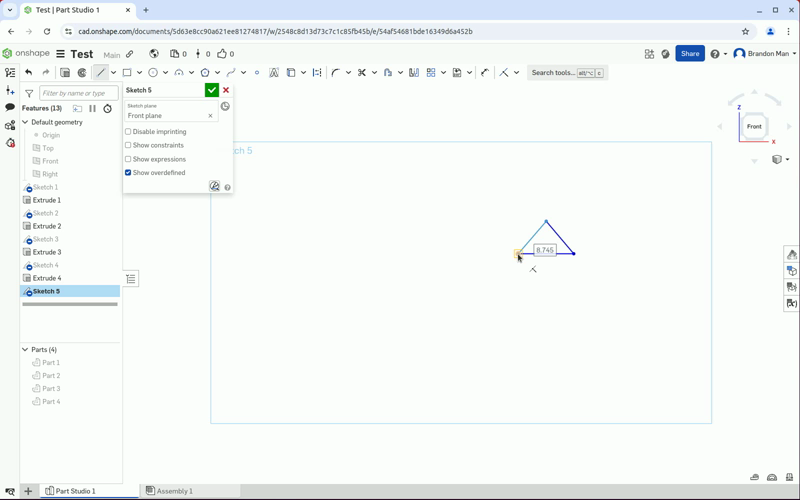
mouse_move(532, 240)
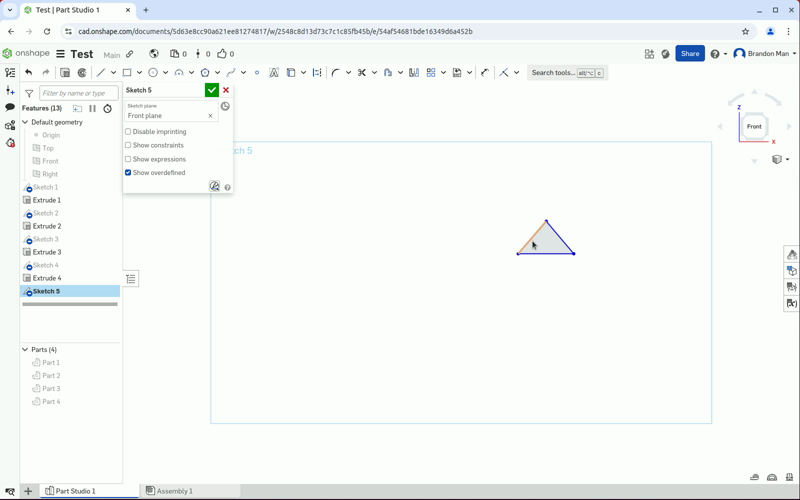
scroll(6)
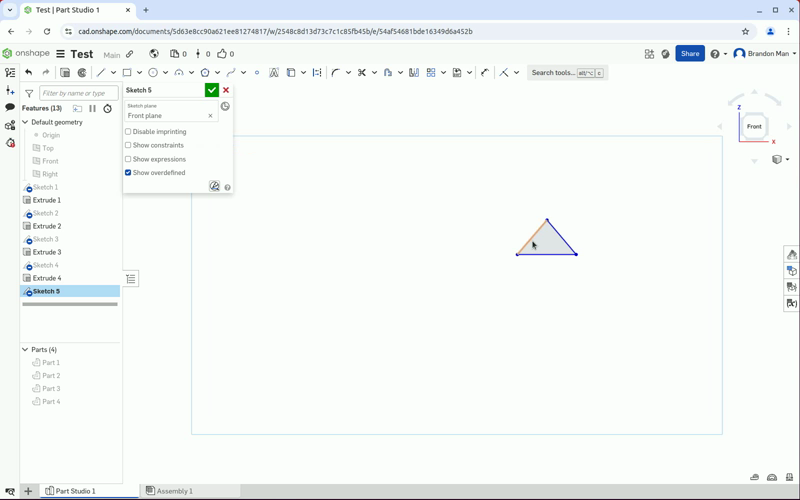
scroll(6)
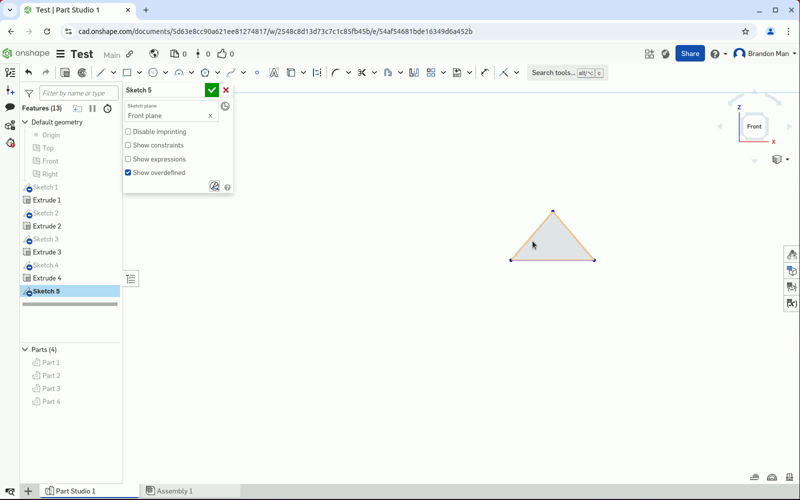
scroll(6)
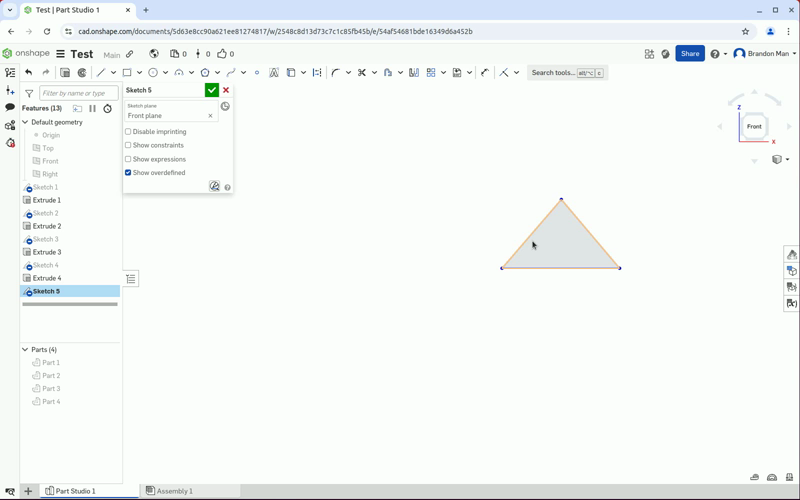
scroll(6)
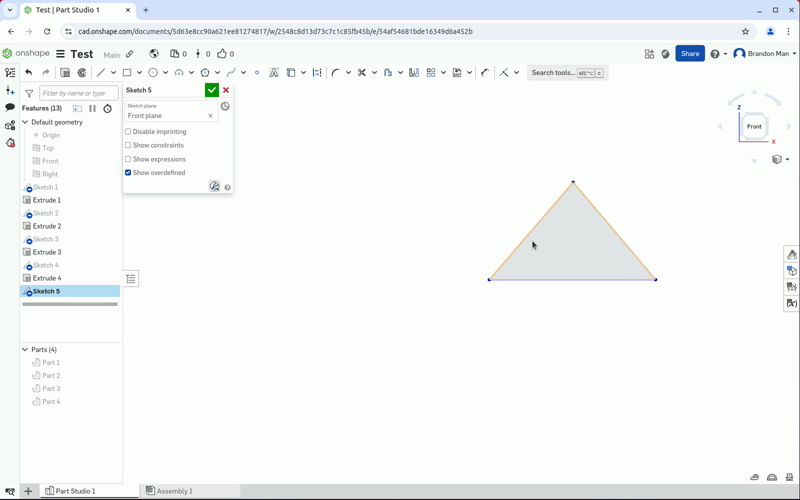
scroll(6)
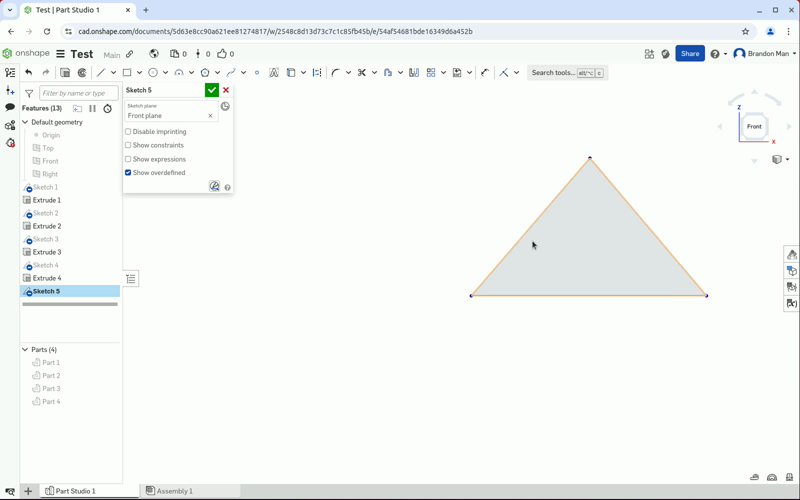
scroll(6)
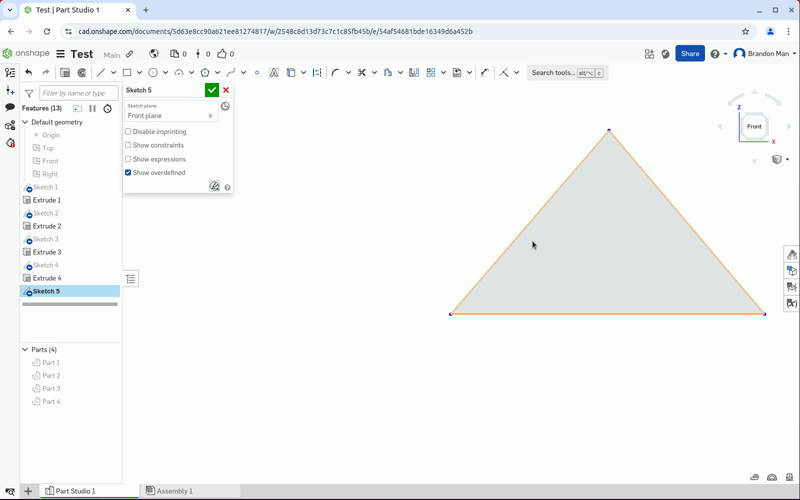
scroll(6)
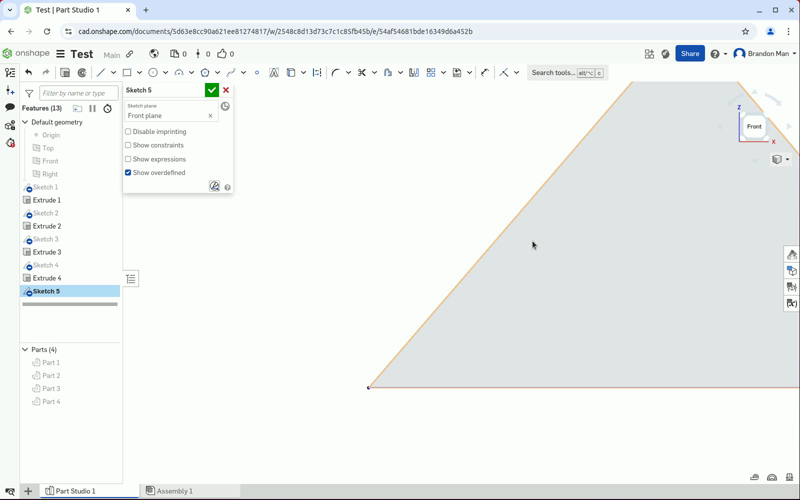
click(532, 240)
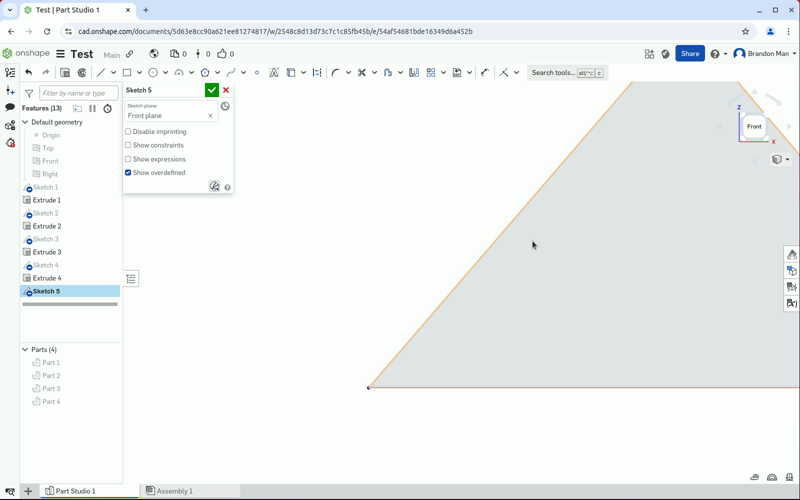
scroll(-6)
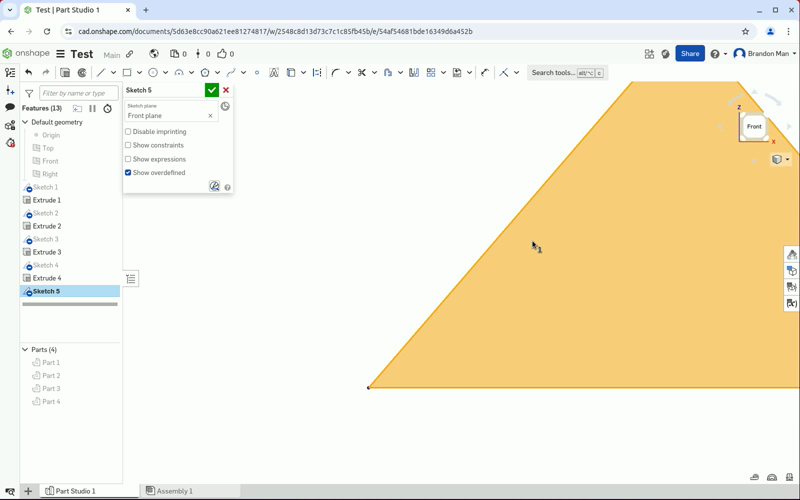
scroll(-6)
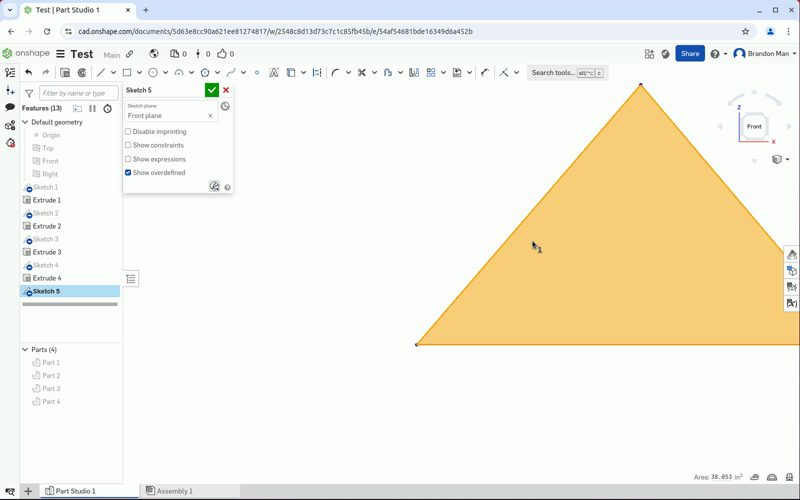
scroll(-6)
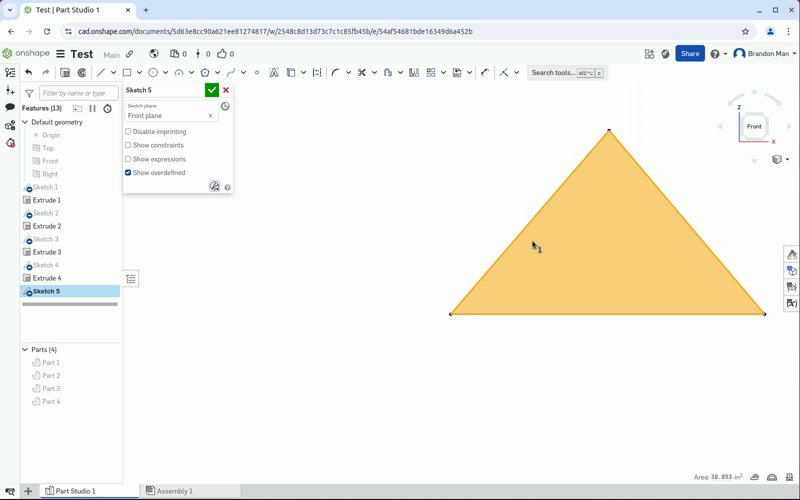
scroll(-6)
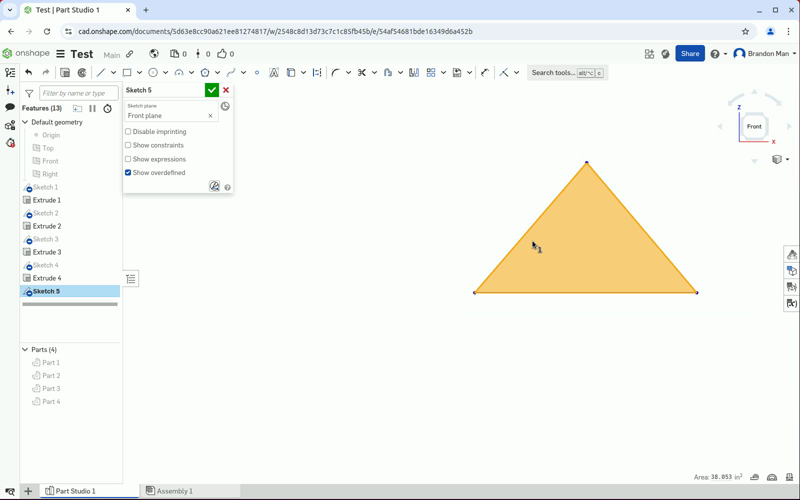
scroll(-6)
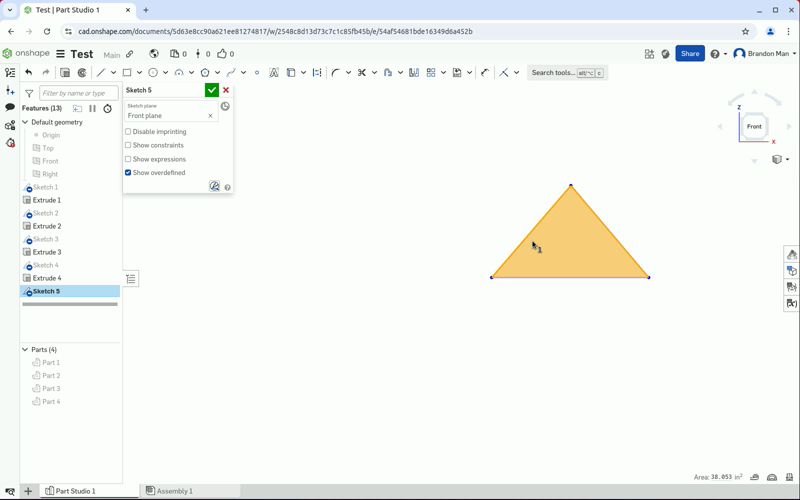
scroll(-6)
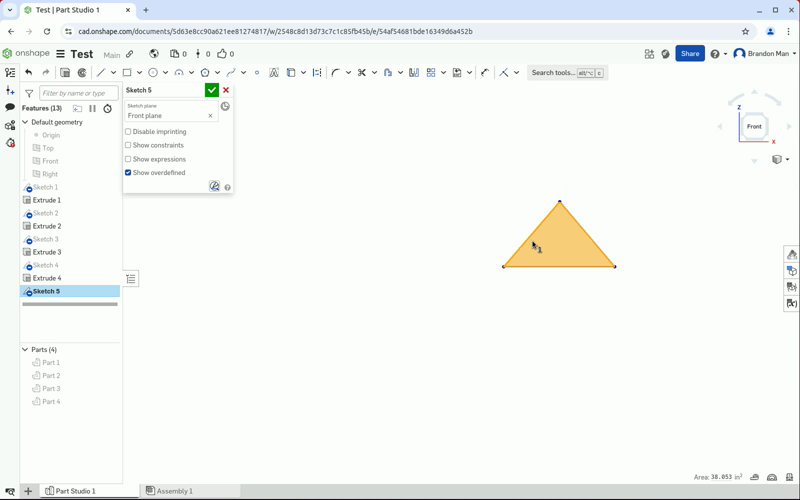
scroll(-6)
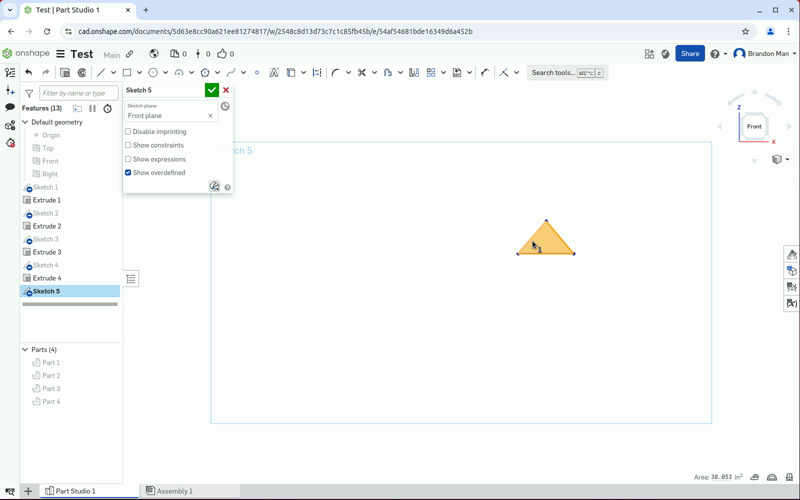
mouse_move(73, 352)
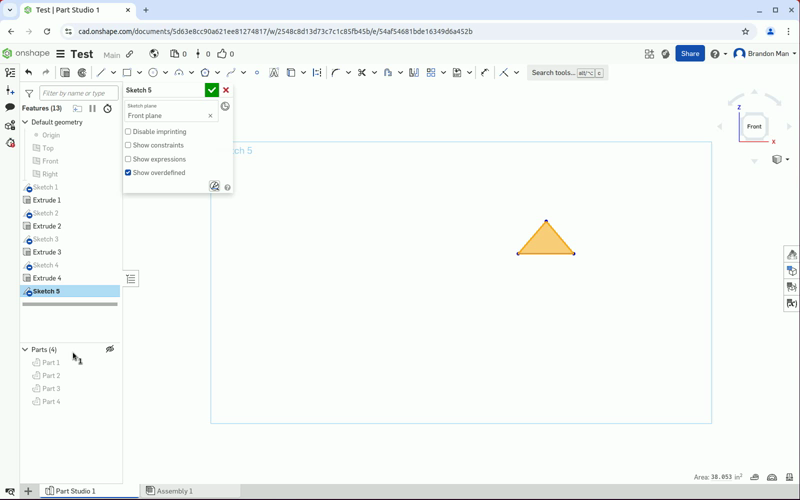
key(shift+y)
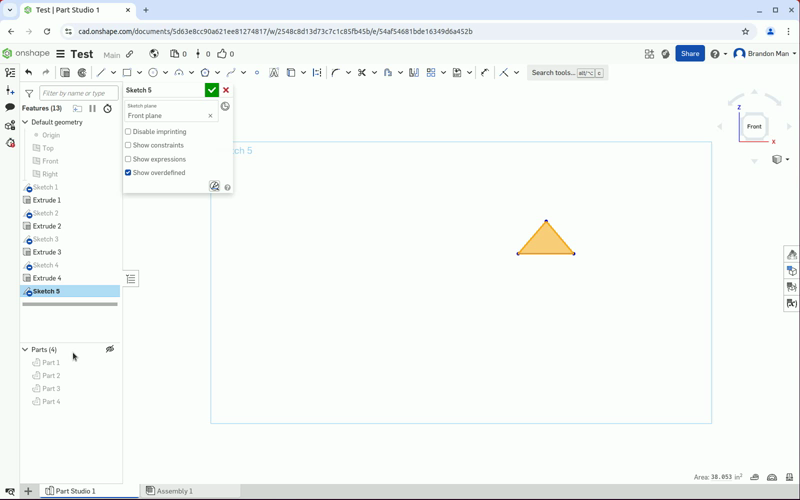
key(shift+e)
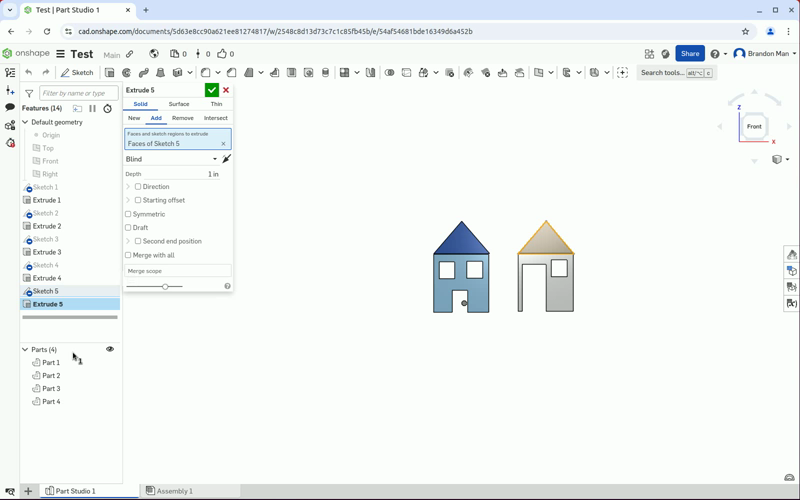
mouse_move(143, 106)
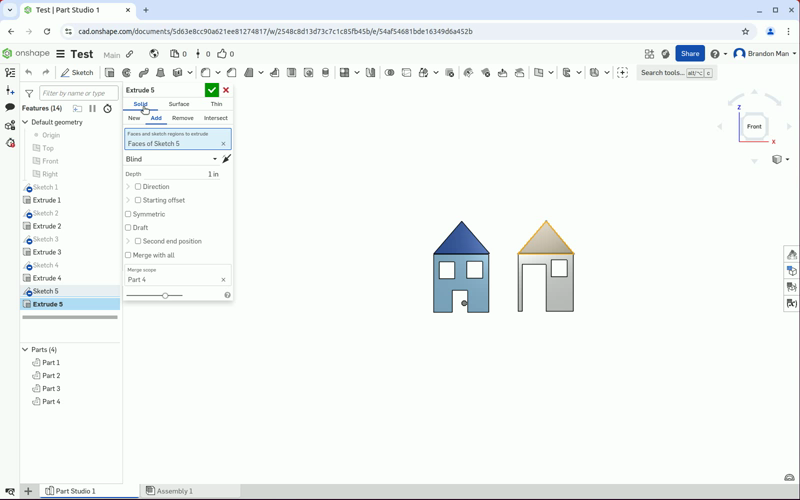
click(143, 106)
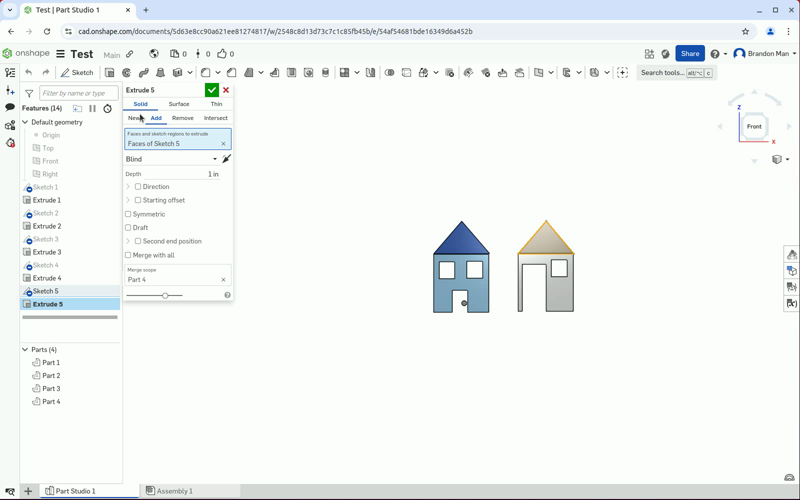
mouse_move(137, 120)
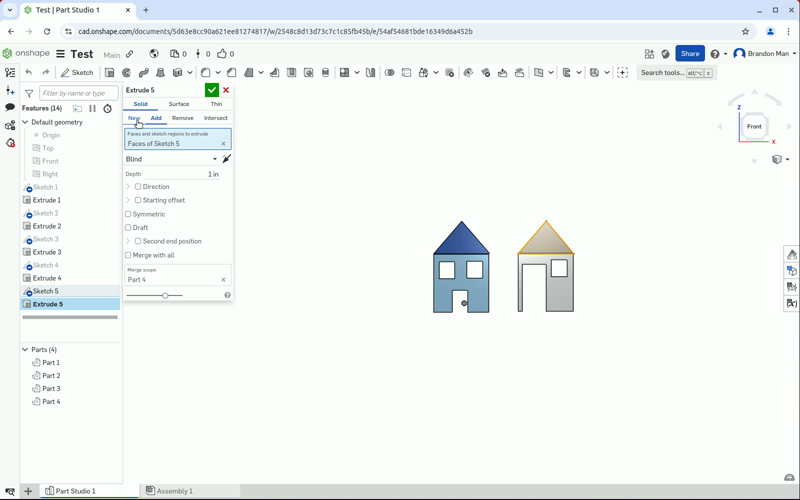
click(137, 120)
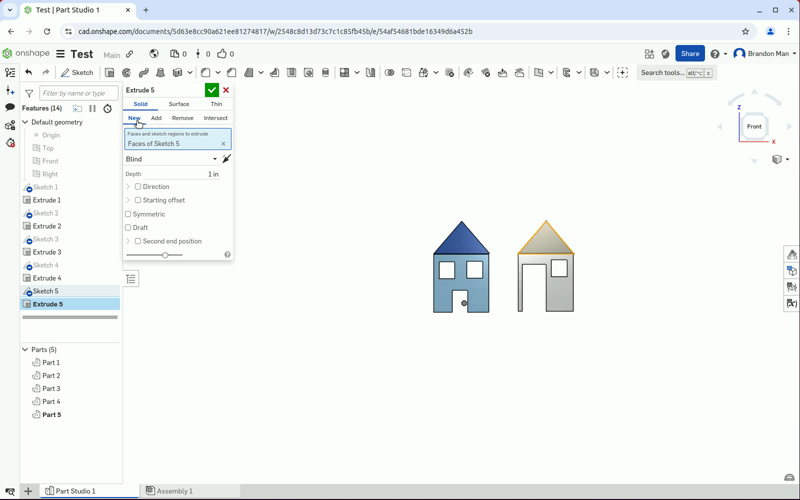
key(tab, 4)
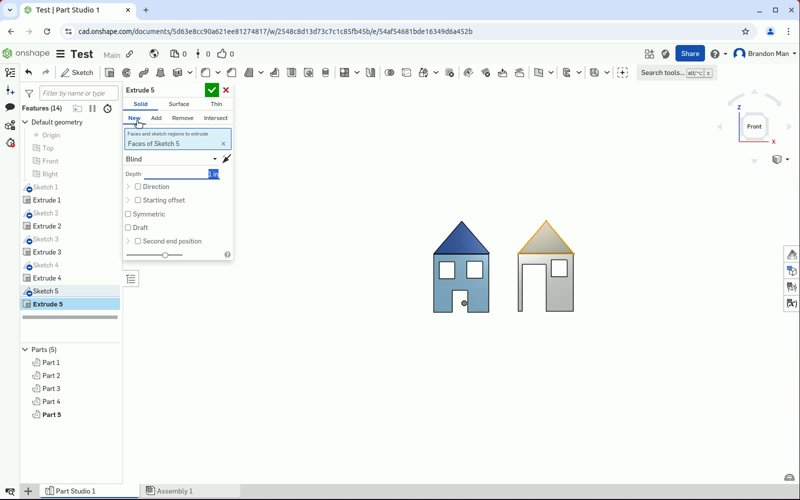
text(2.166)
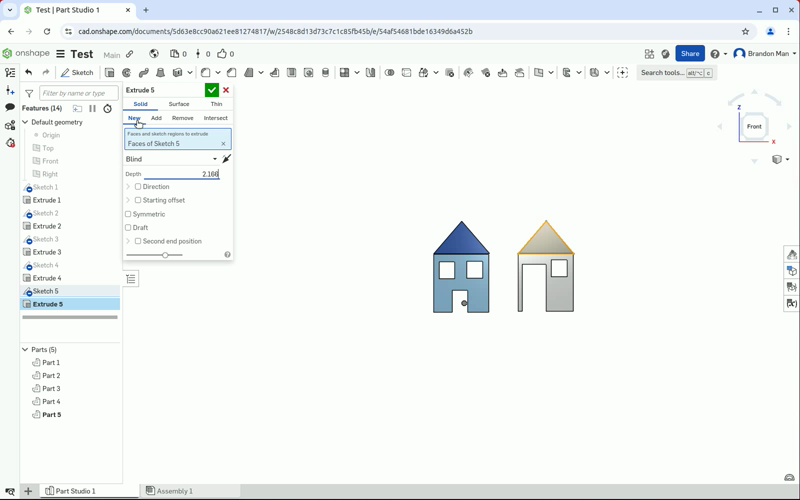
key(enter)
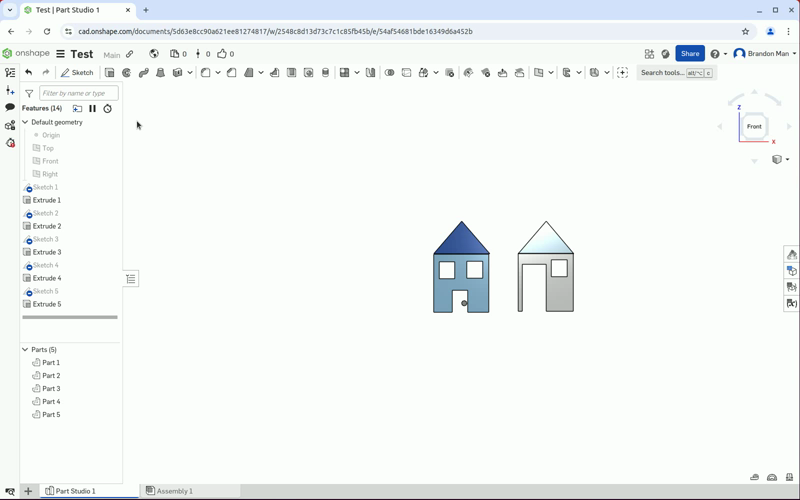
key(shift+h)
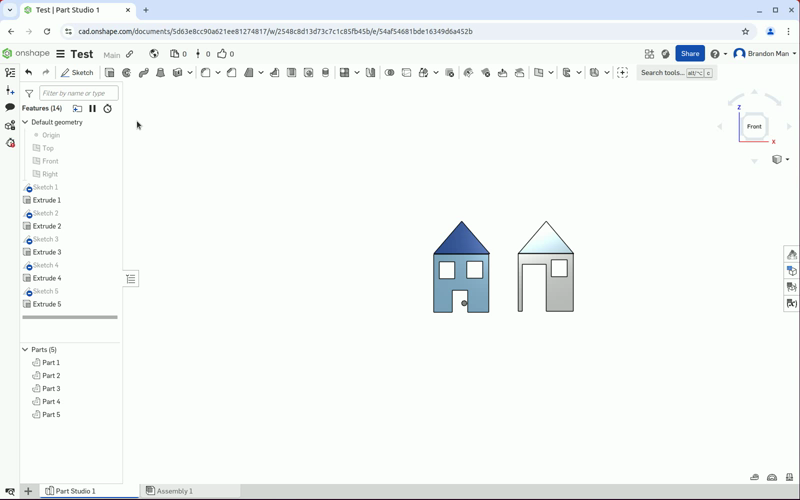
key(shift+h)
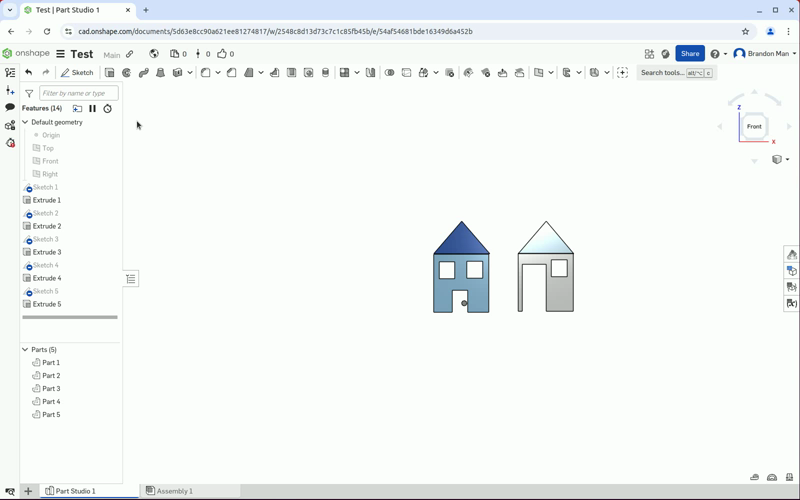
mouse_move(73, 189)
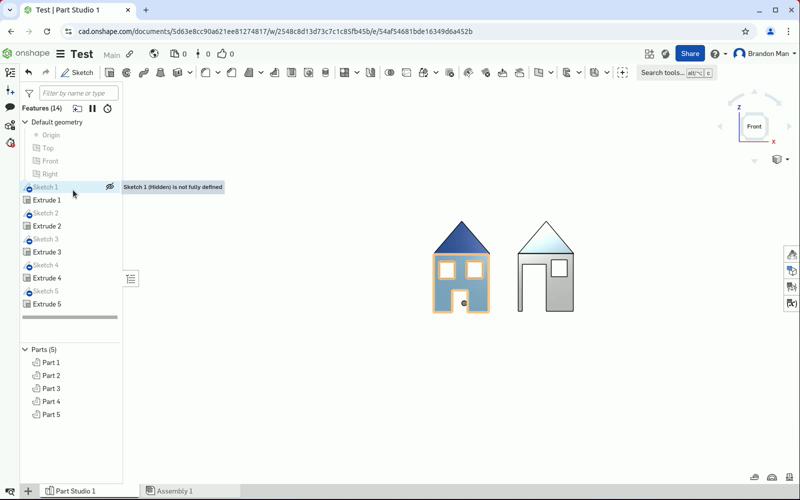
click(73, 189)
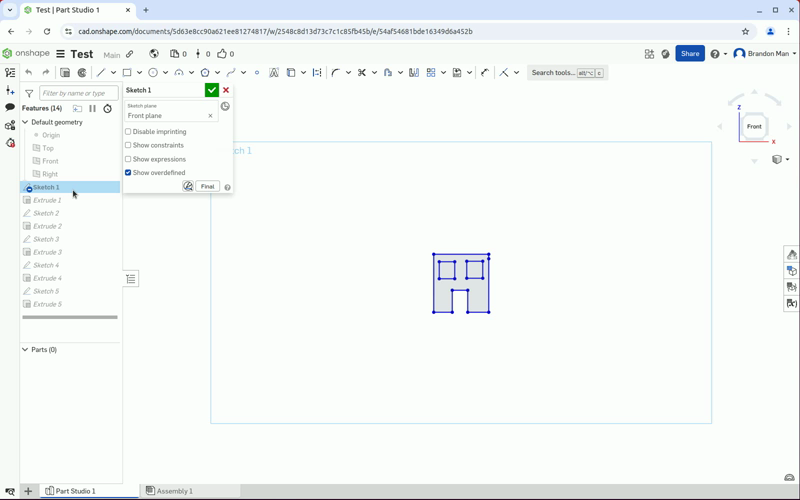
mouse_move(229, 92)
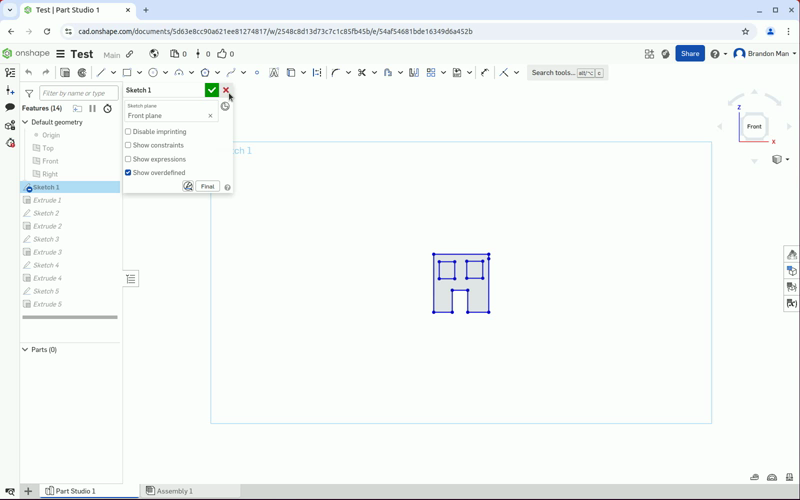
click(229, 92)
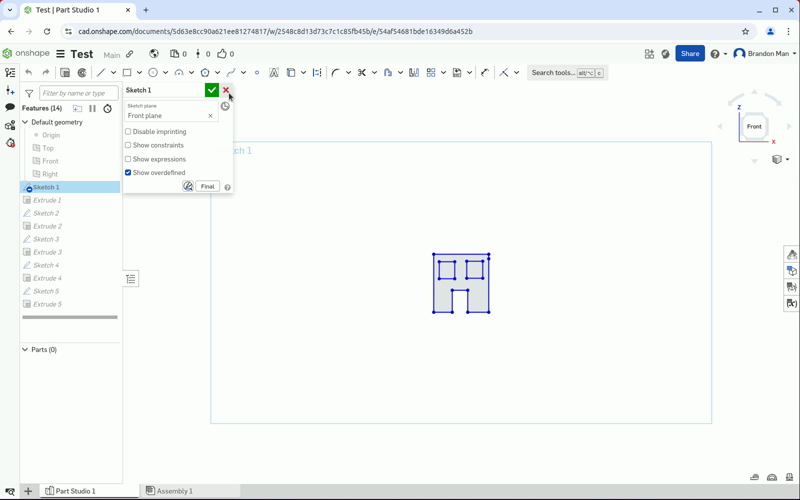
key(shift+s)
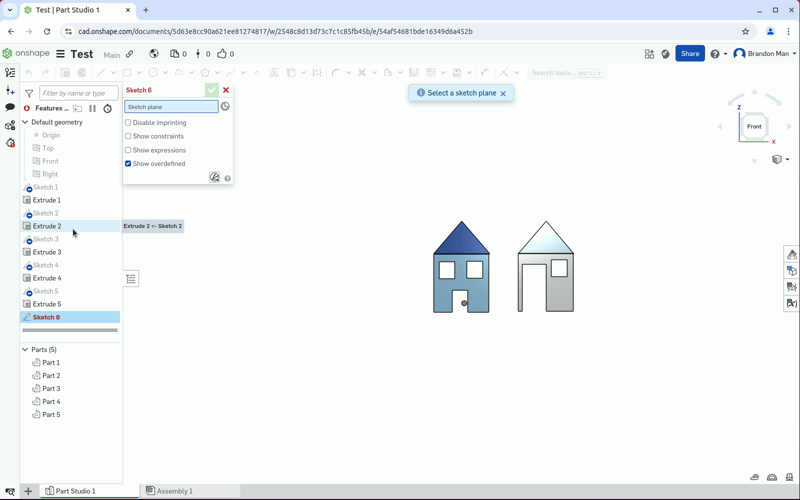
scroll(3)
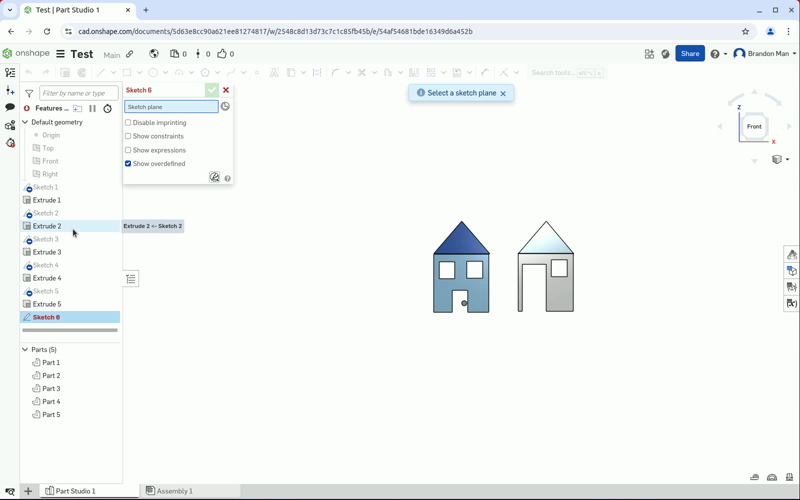
mouse_move(73, 163)
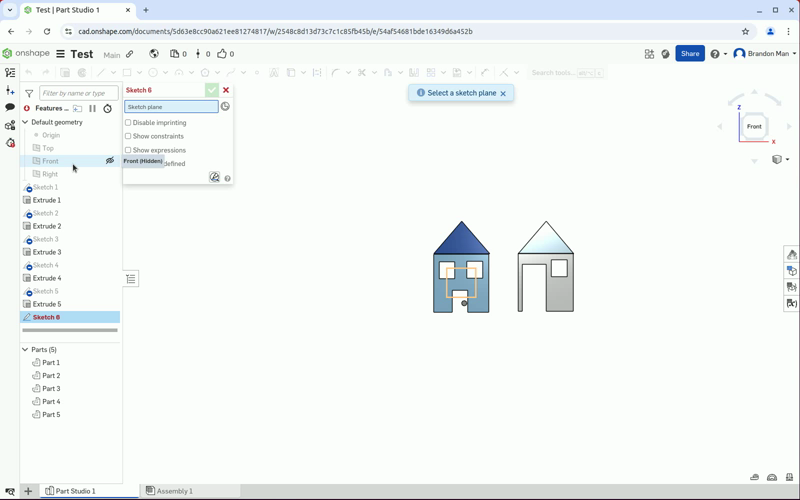
click(73, 163)
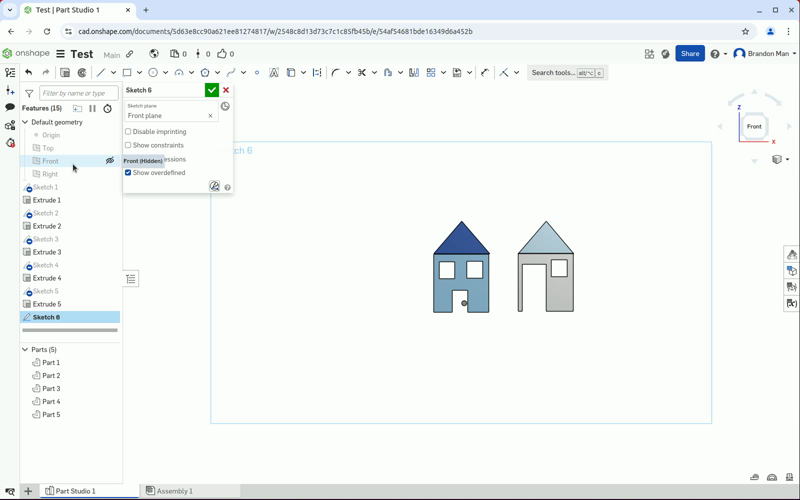
mouse_move(73, 352)
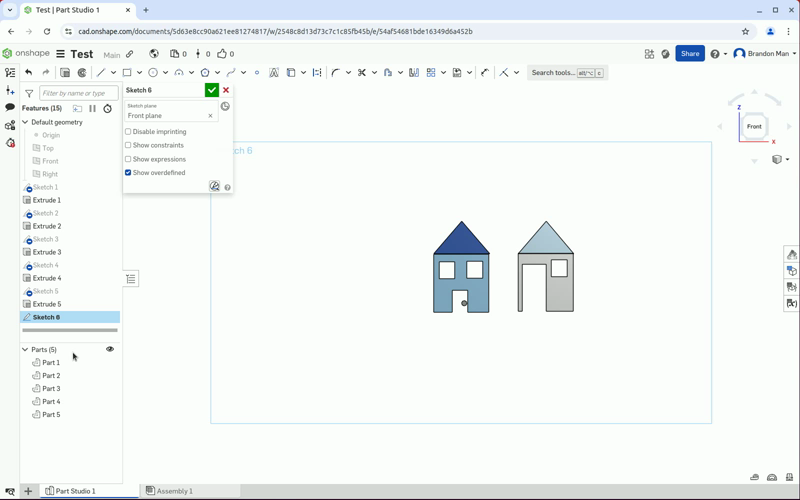
key(y)
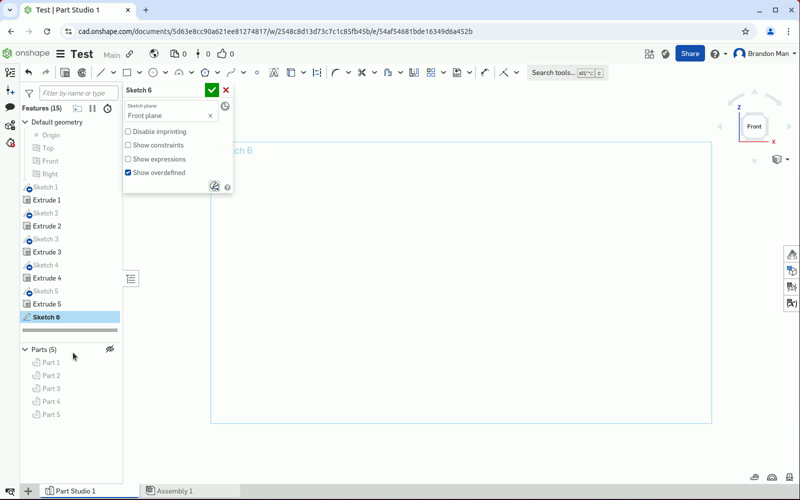
key(l)
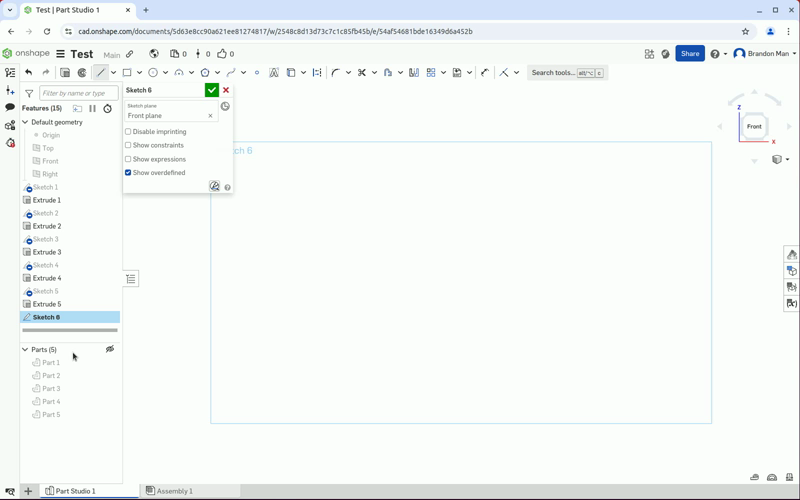
key_down(shift)
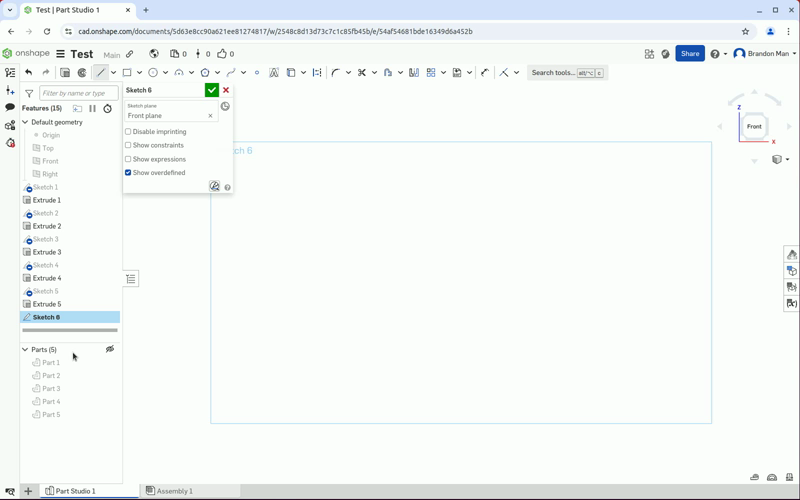
mouse_move(487, 259)
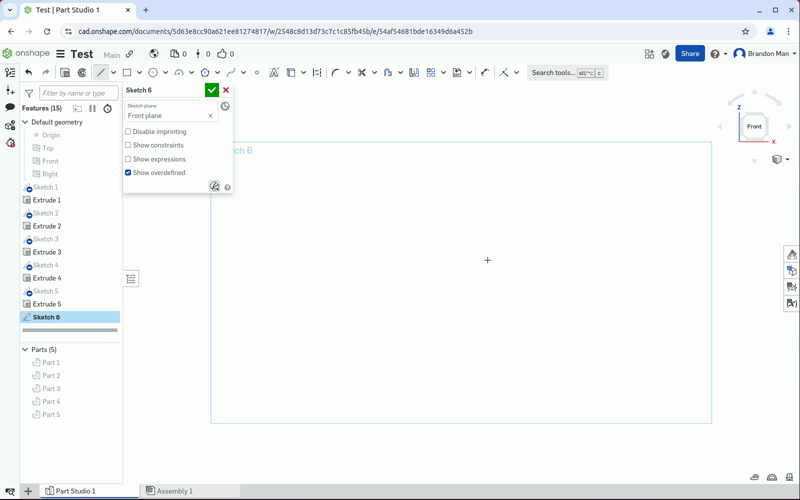
click(487, 259)
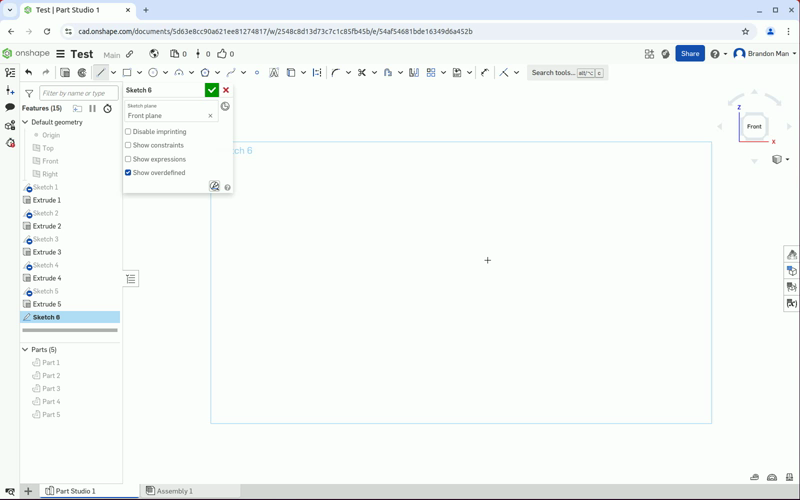
key_up(shift)
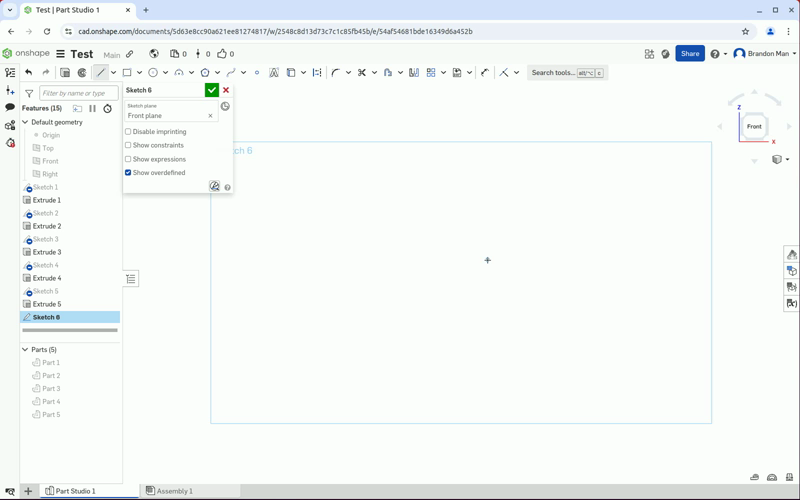
key_down(shift)
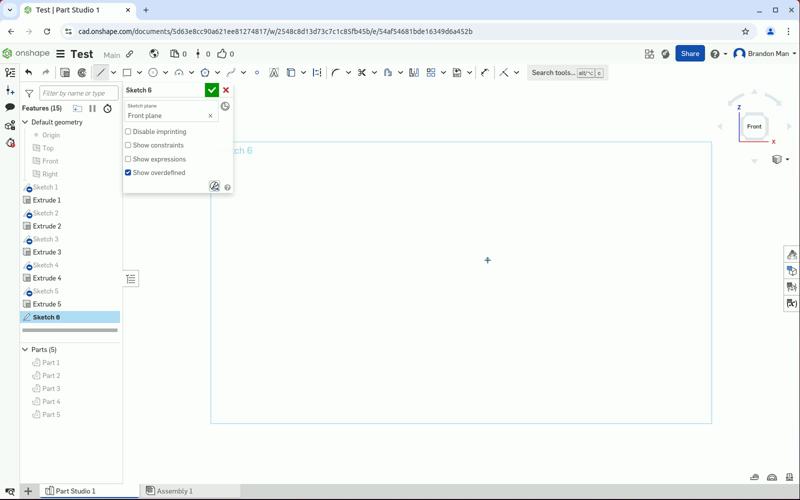
mouse_move(517, 259)
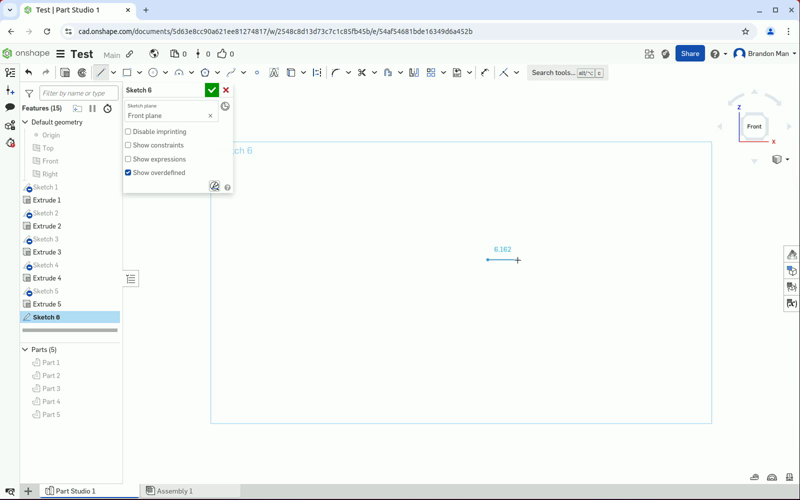
mouse_move(519, 259)
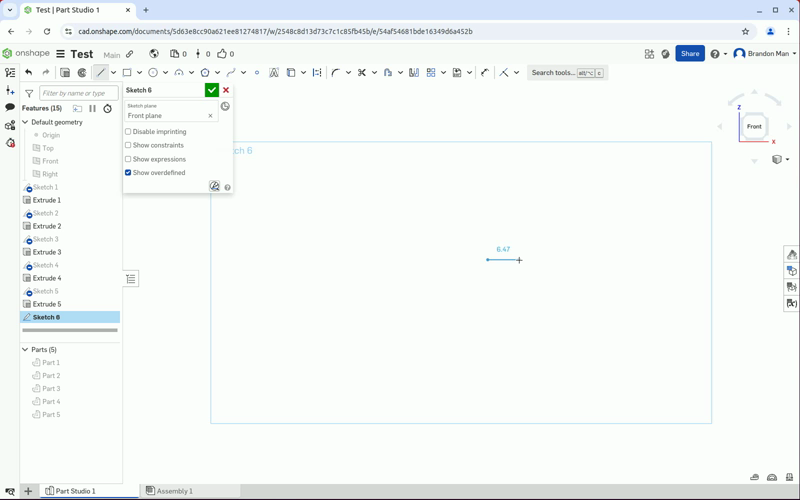
click(519, 259)
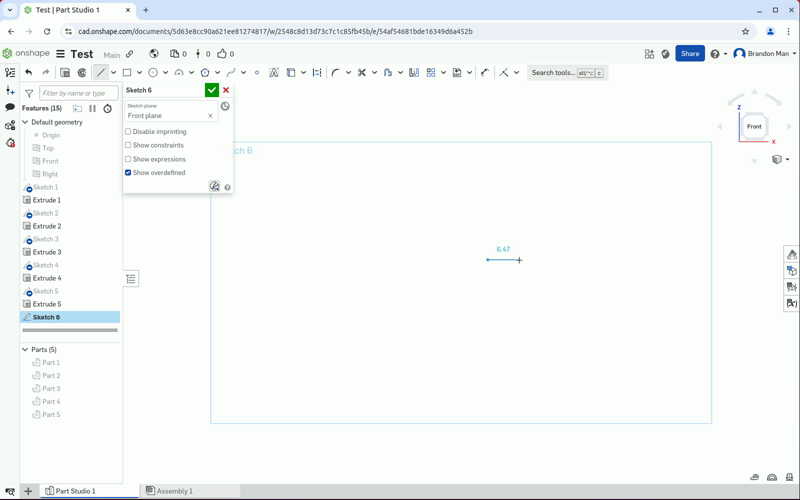
key_up(shift)
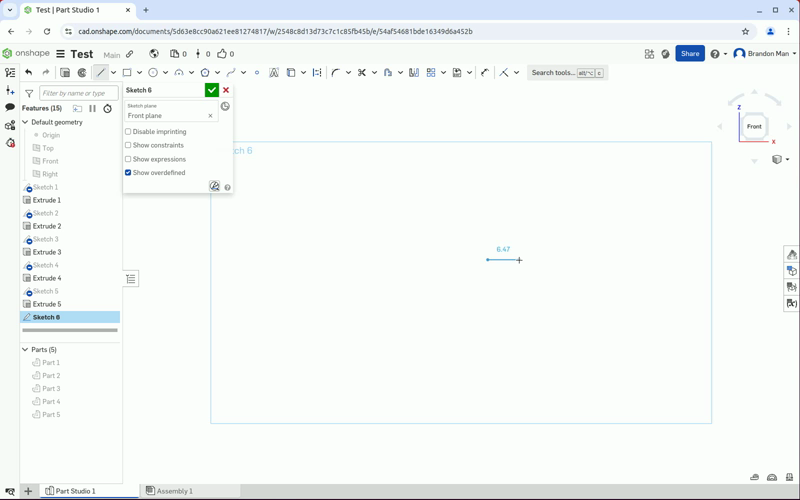
key_down(shift)
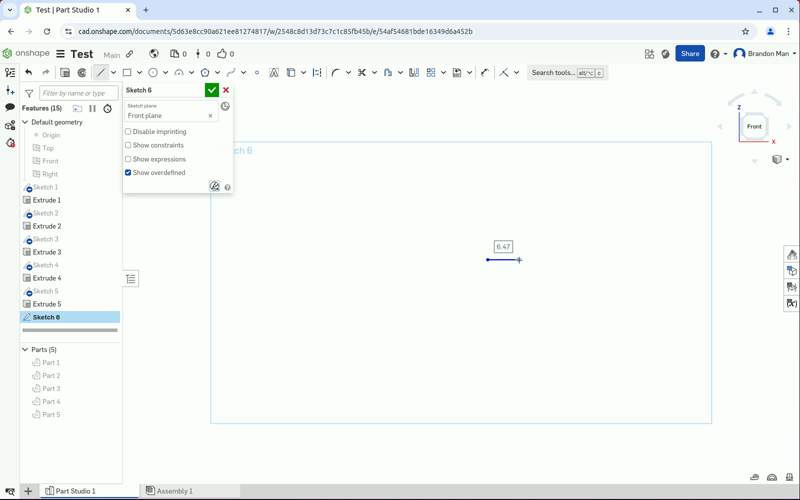
mouse_move(549, 259)
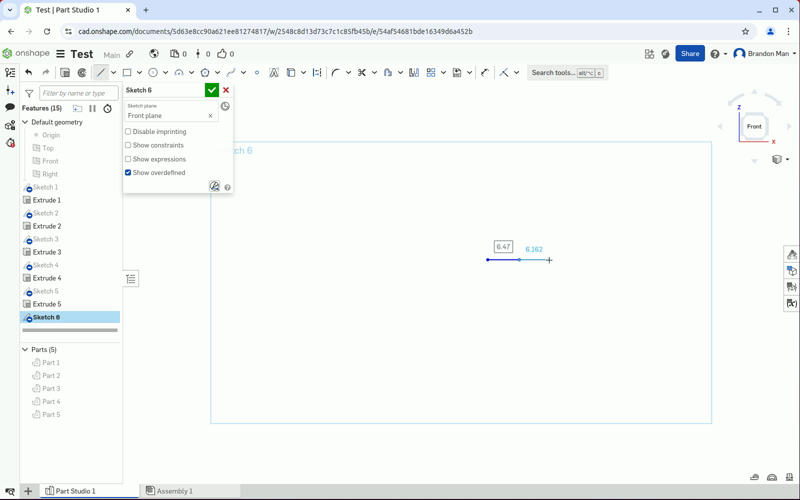
mouse_move(519, 254)
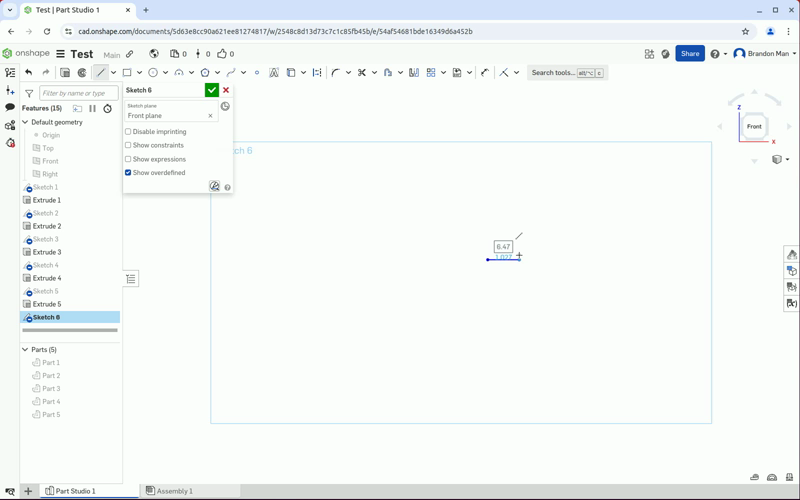
scroll(6)
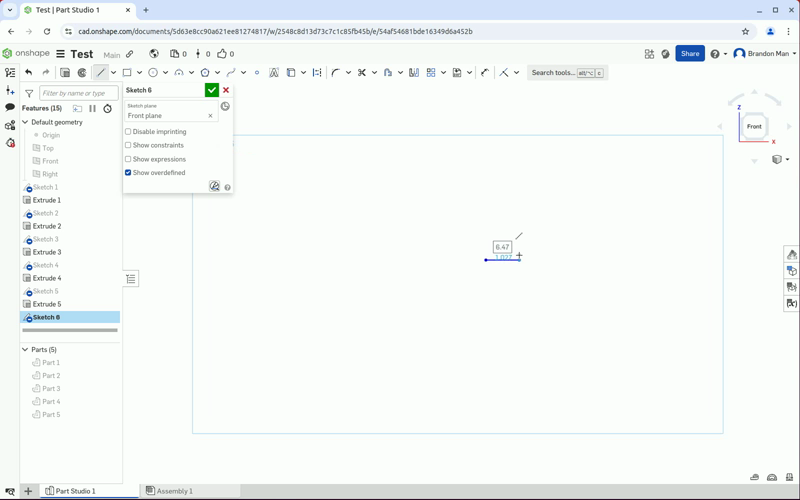
scroll(6)
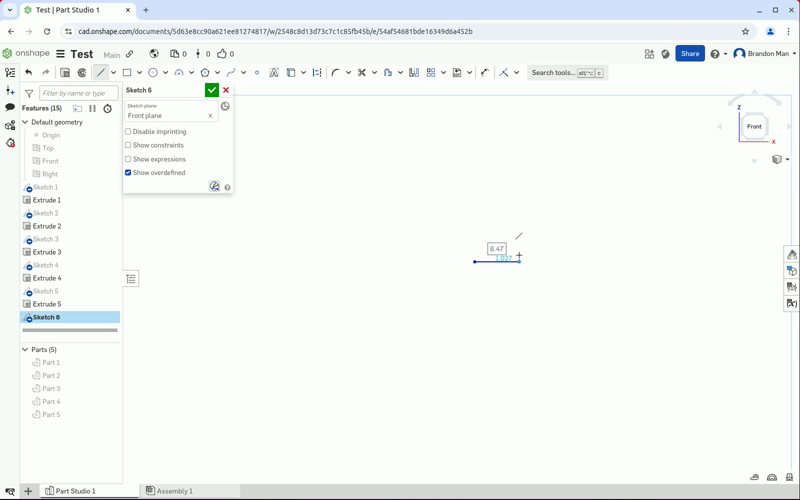
scroll(6)
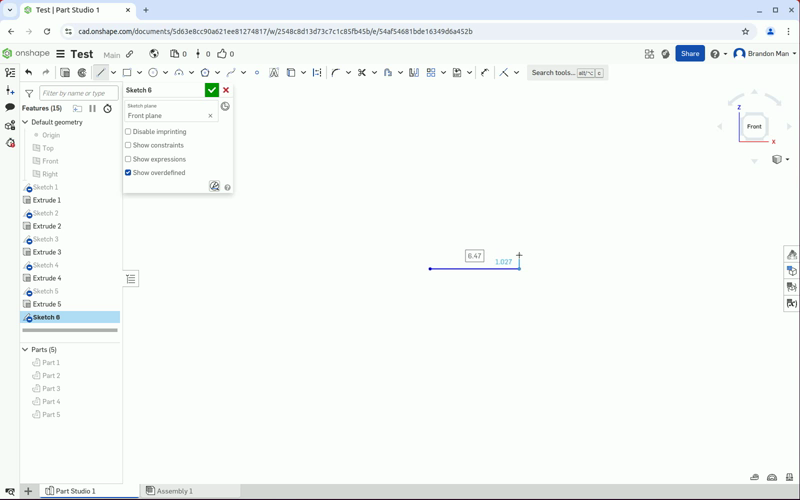
scroll(6)
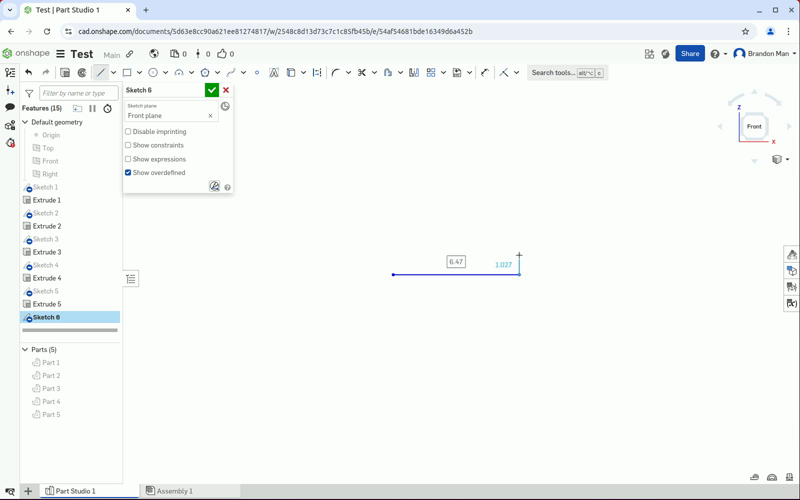
scroll(6)
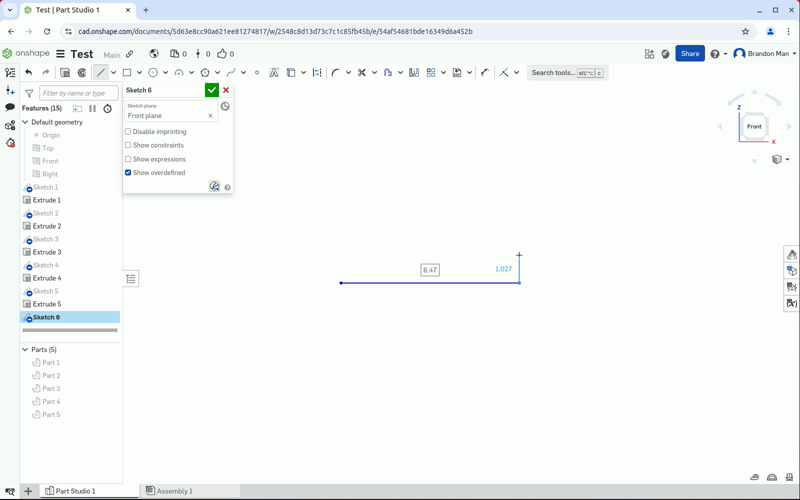
scroll(6)
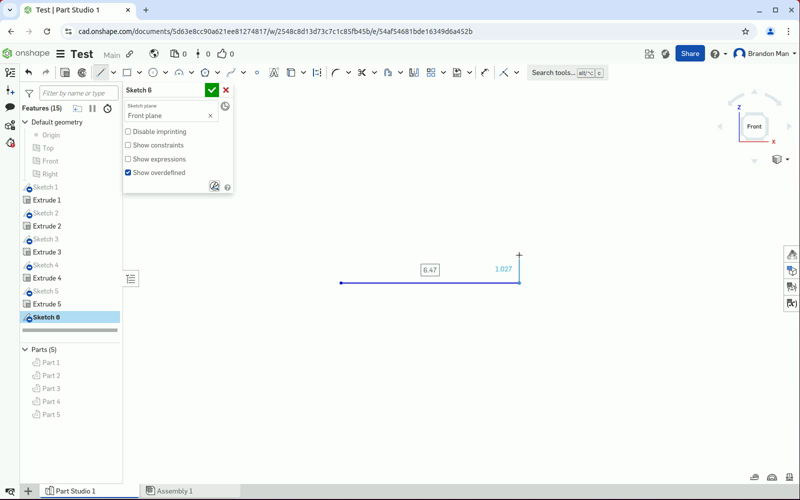
scroll(6)
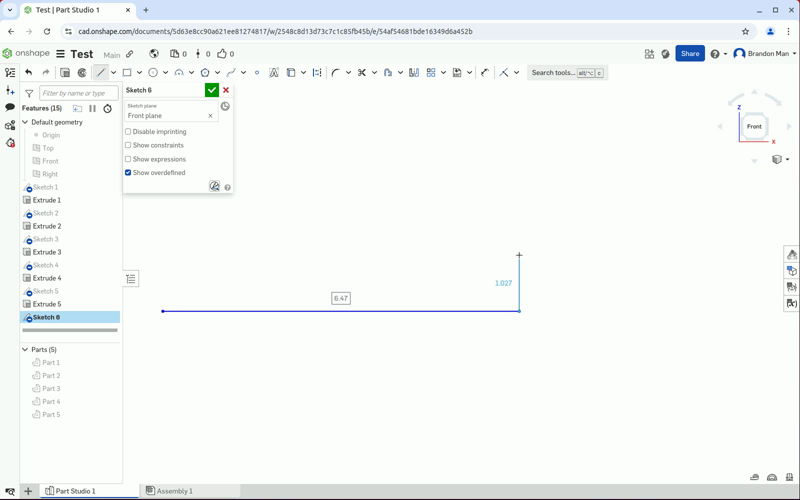
click(519, 254)
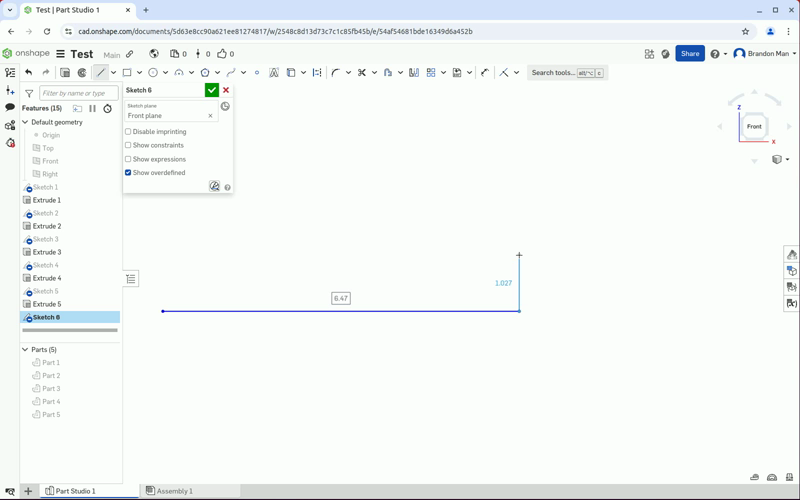
scroll(-6)
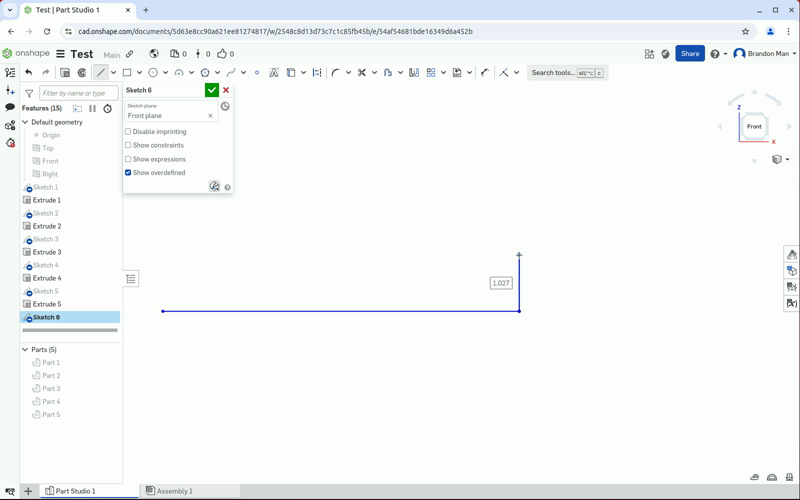
scroll(-6)
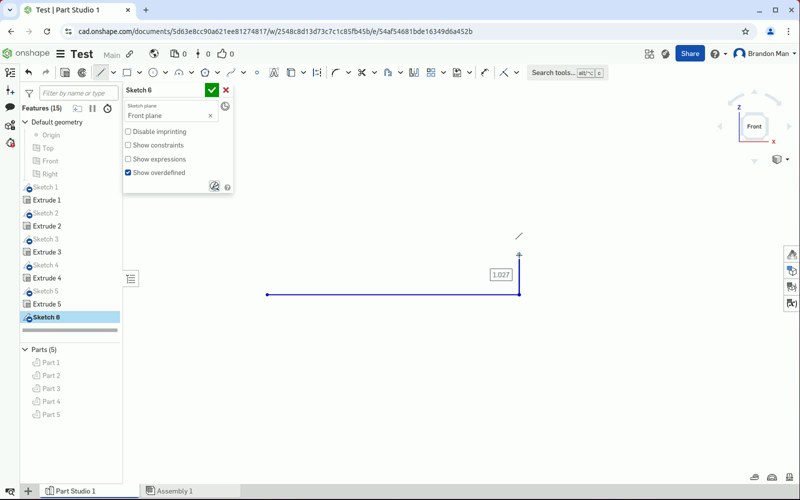
scroll(-6)
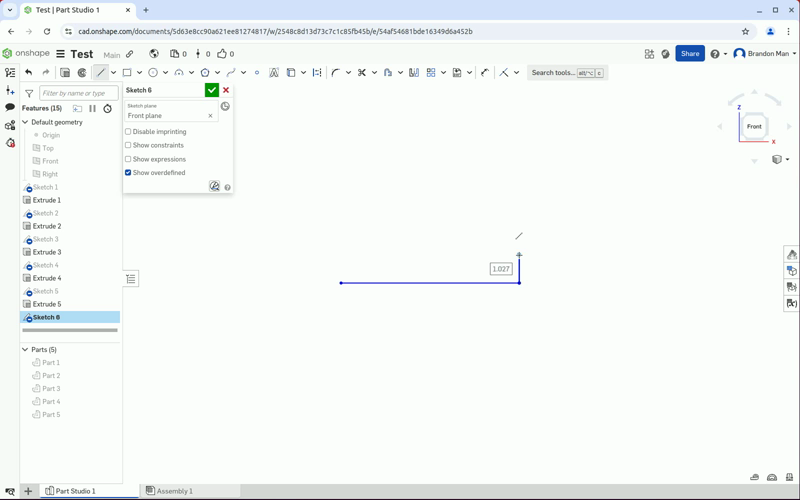
scroll(-6)
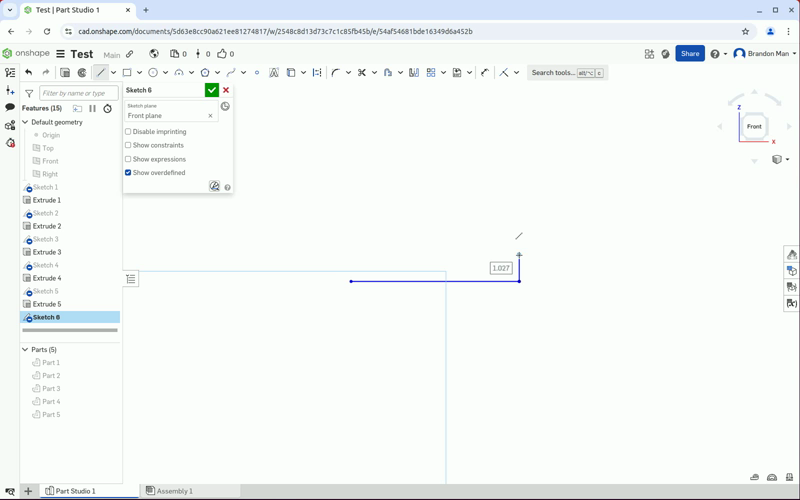
scroll(-6)
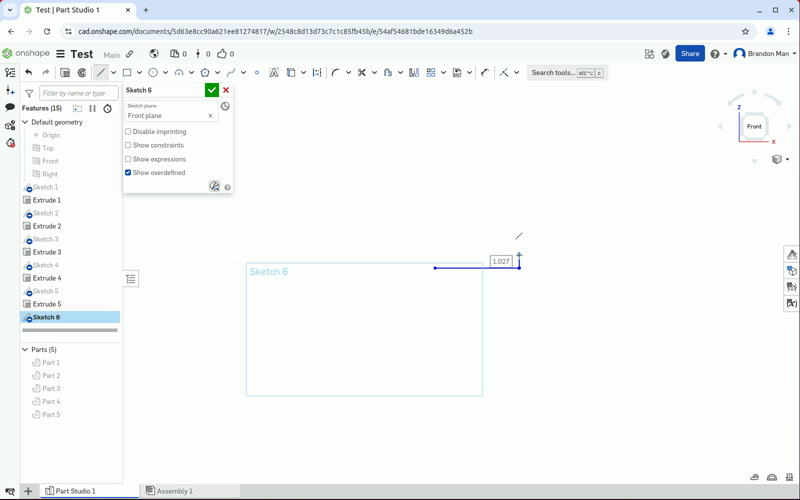
scroll(-6)
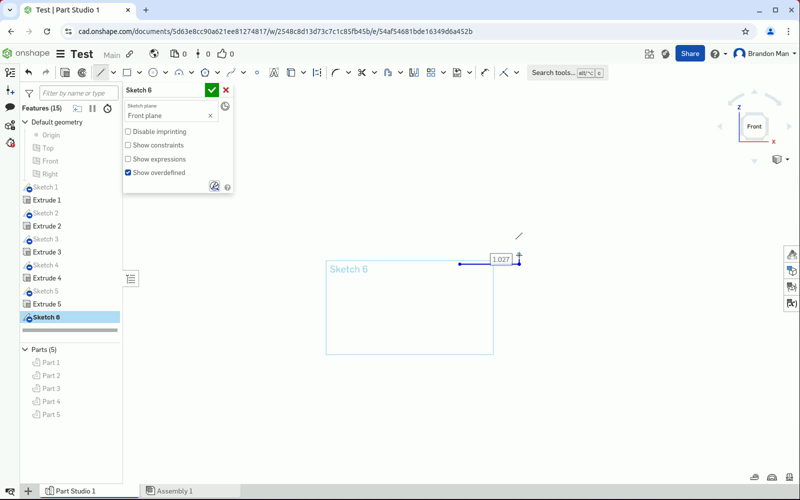
scroll(-6)
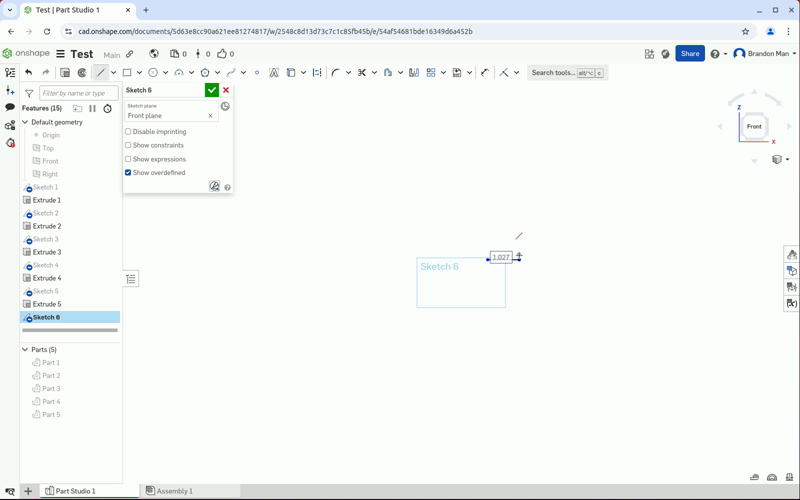
key_up(shift)
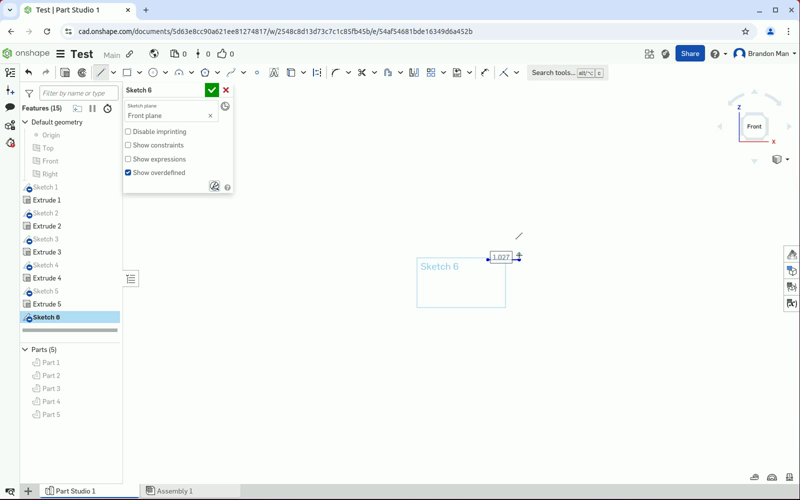
key_down(shift)
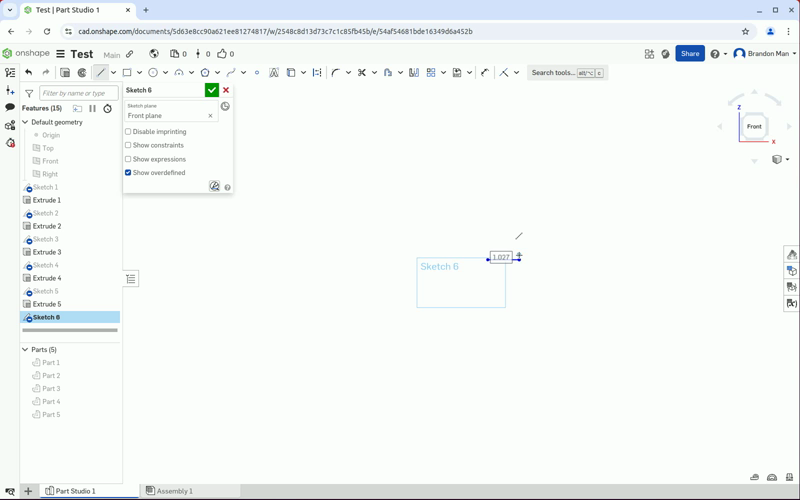
mouse_move(549, 254)
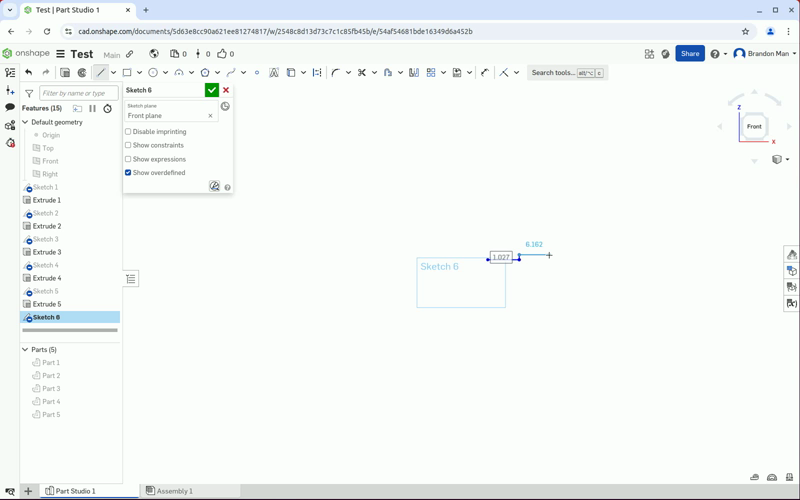
mouse_move(487, 254)
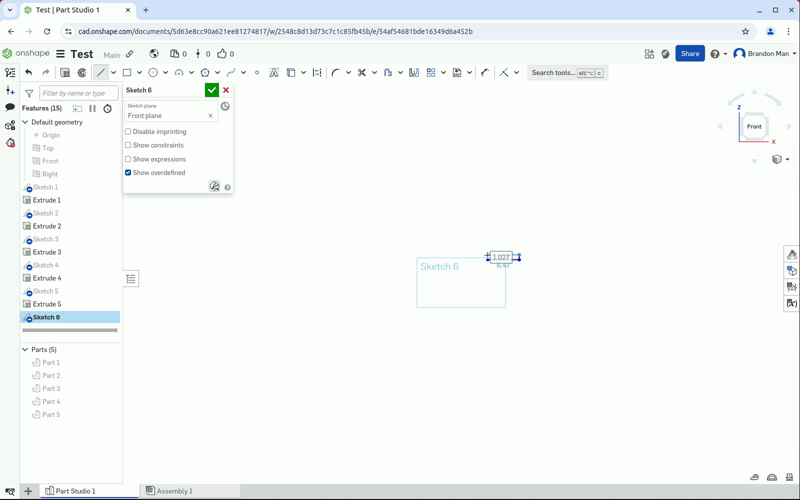
click(487, 254)
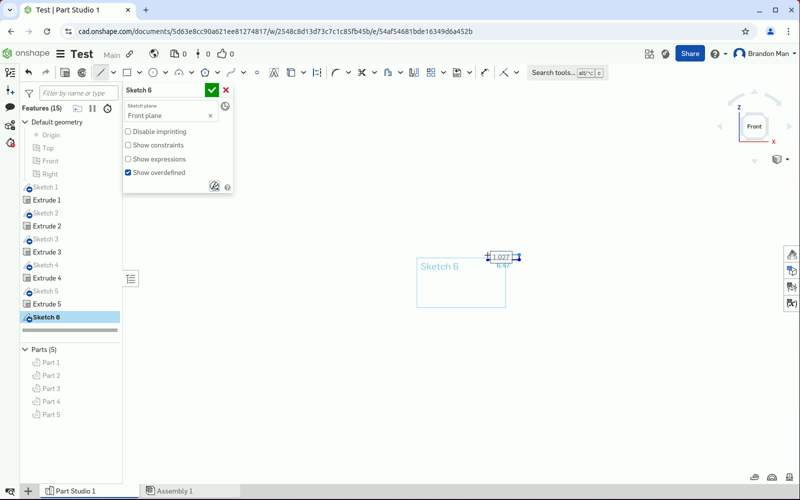
key_up(shift)
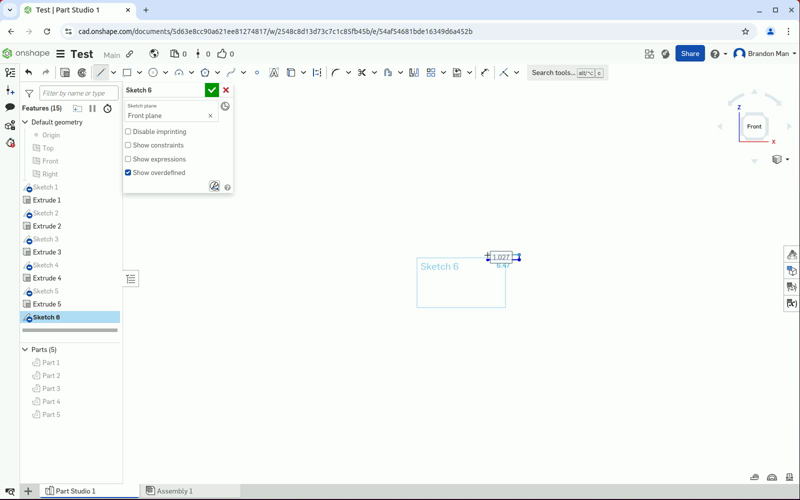
mouse_move(517, 254)
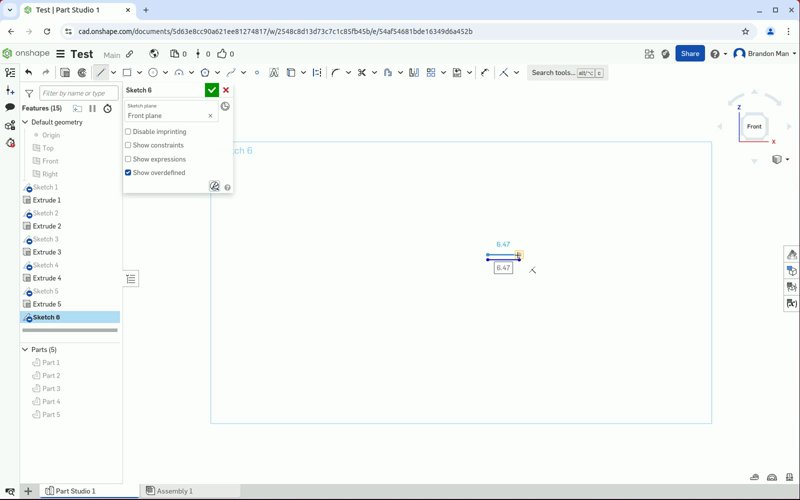
key_down(shift)
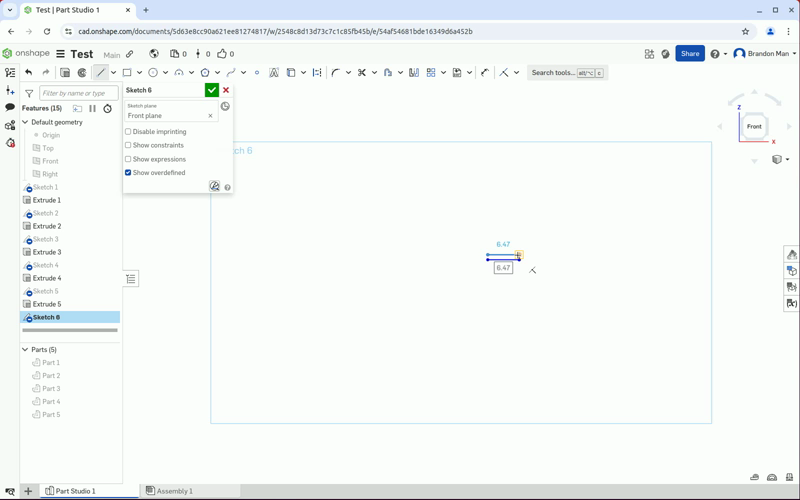
mouse_move(487, 259)
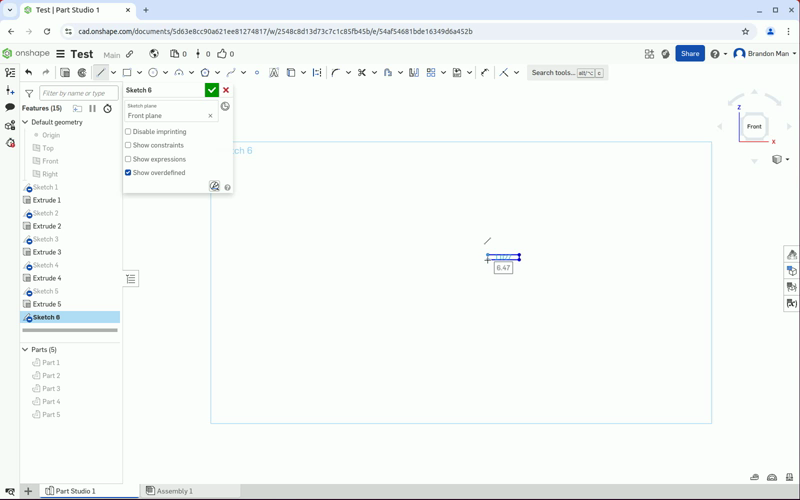
scroll(6)
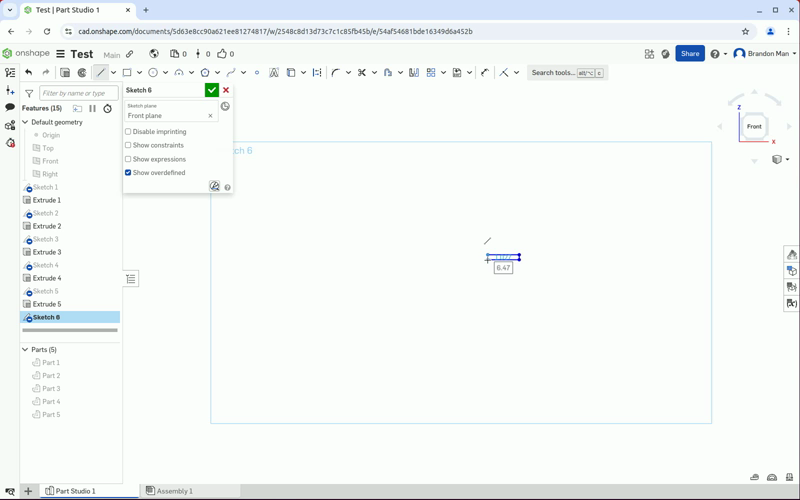
scroll(6)
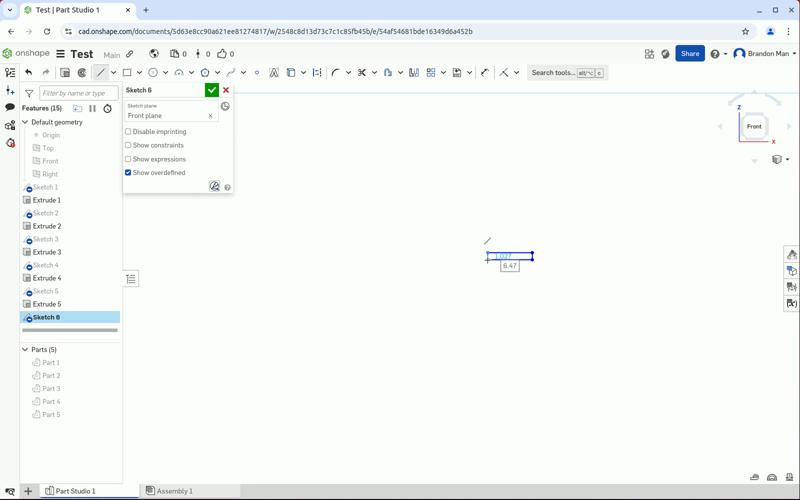
scroll(6)
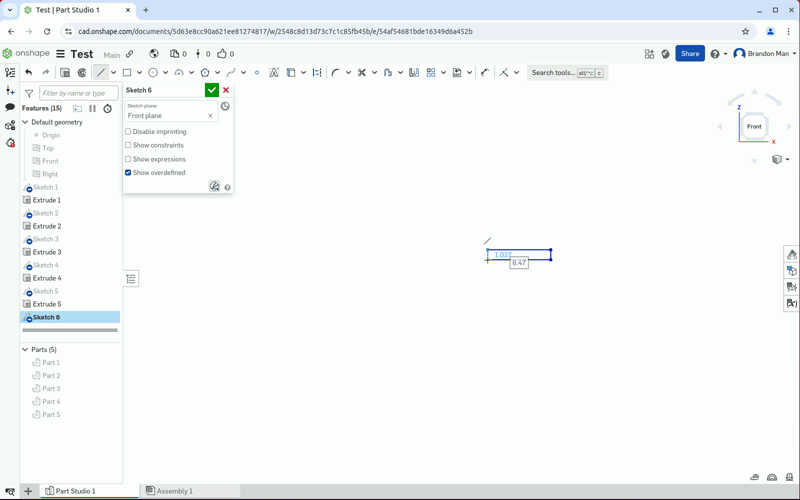
scroll(6)
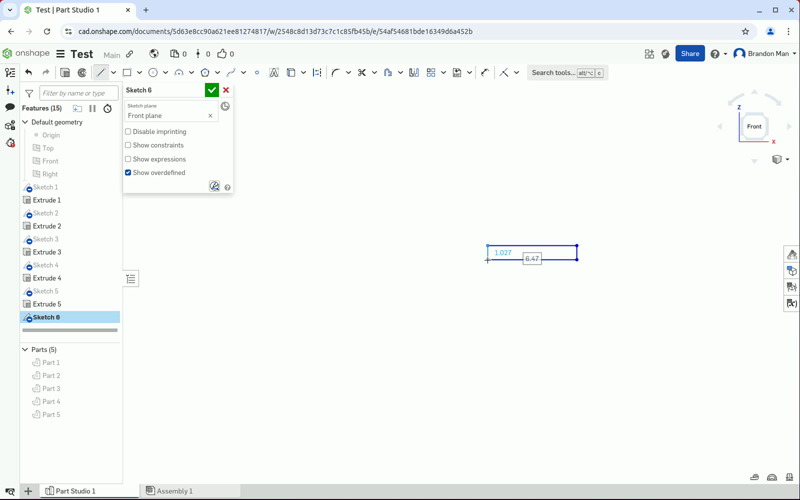
scroll(6)
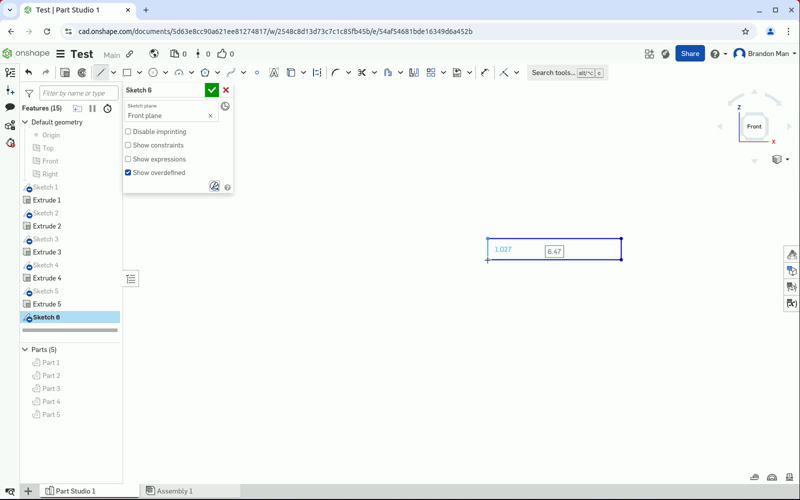
scroll(6)
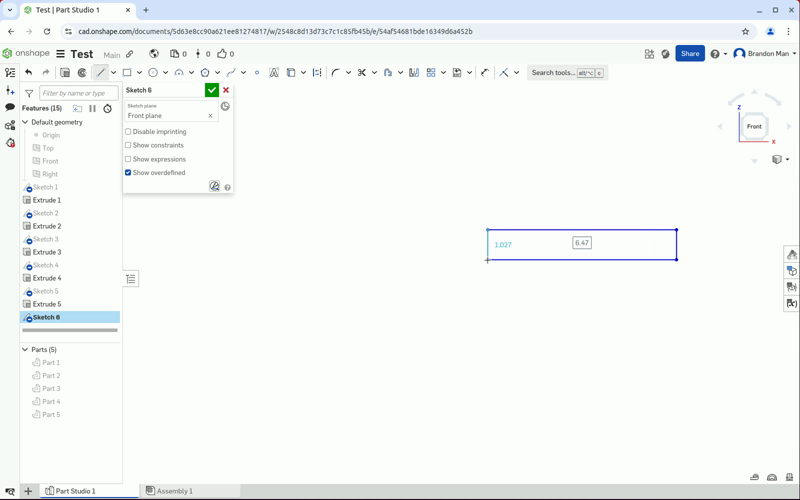
scroll(6)
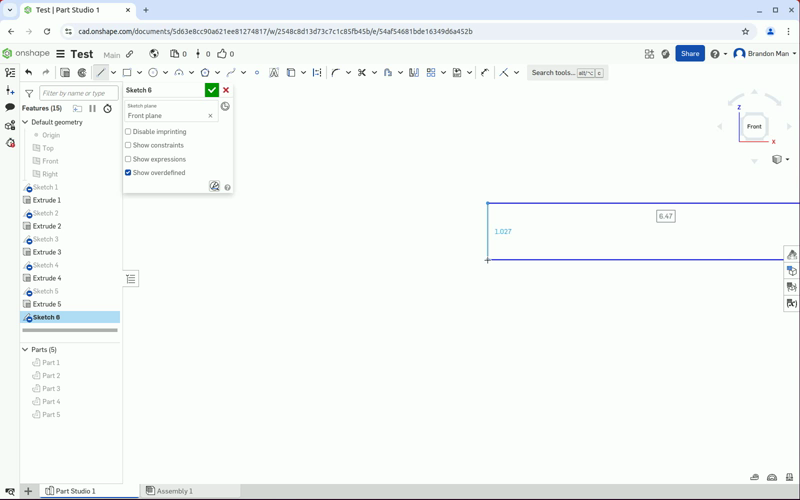
key_up(shift)
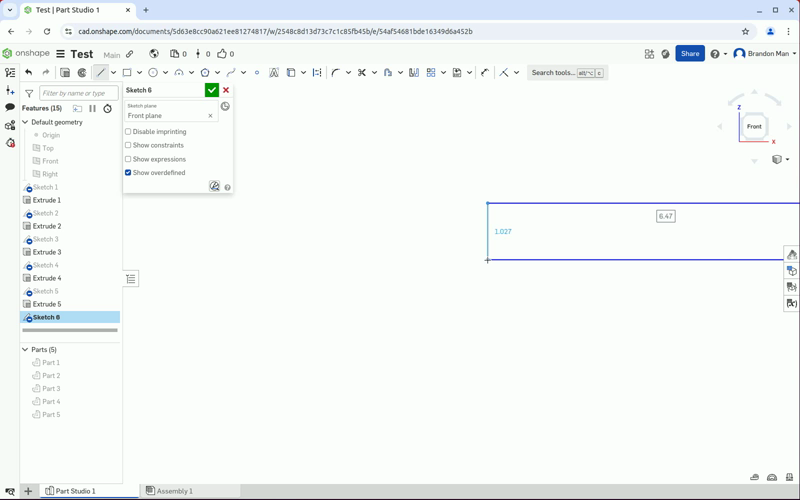
click(487, 259)
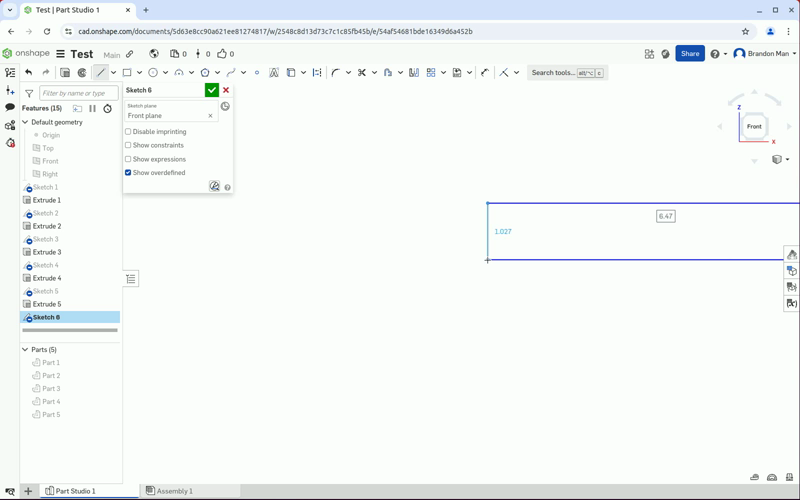
scroll(-6)
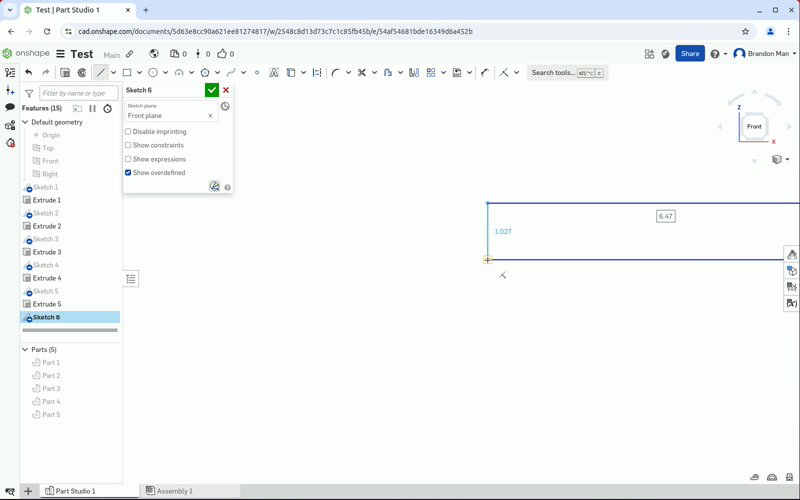
scroll(-6)
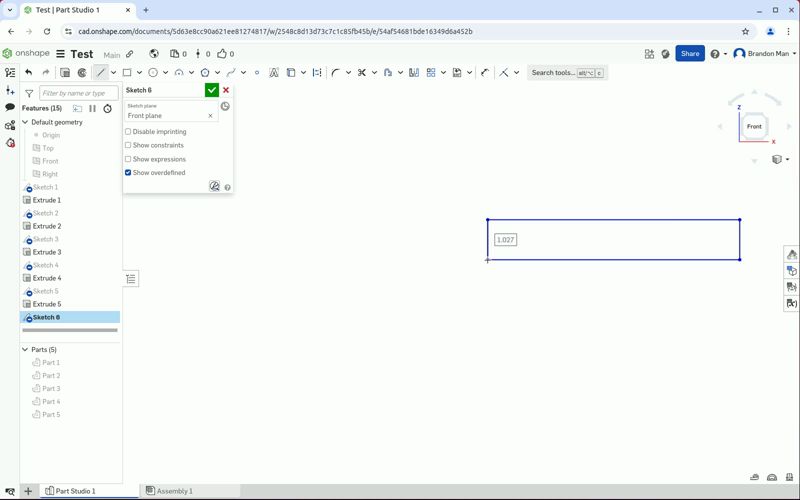
scroll(-6)
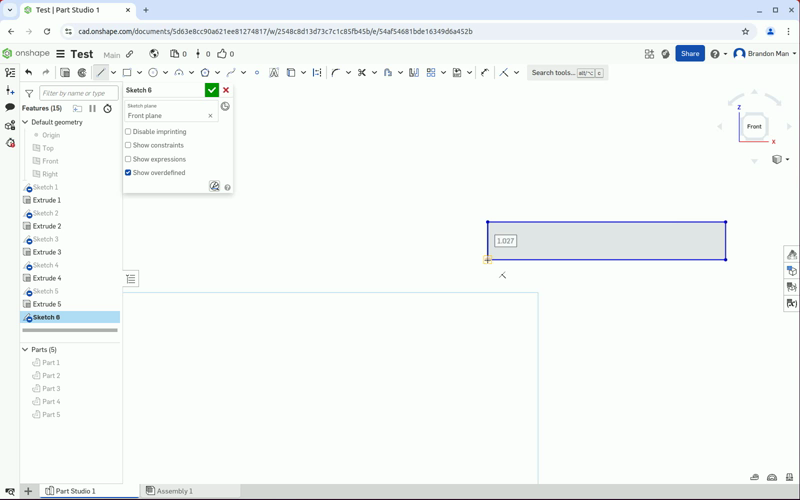
scroll(-6)
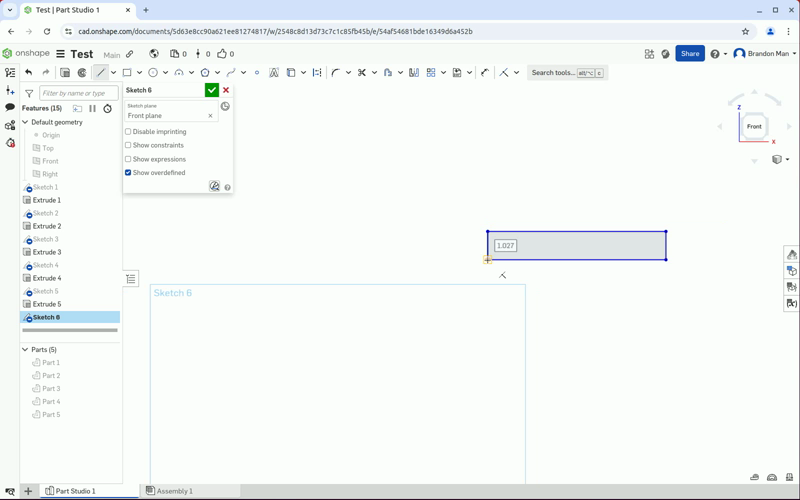
scroll(-6)
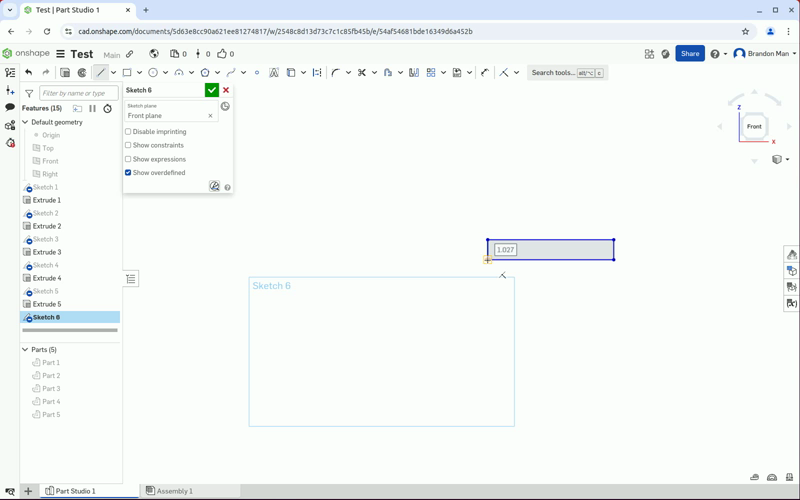
scroll(-6)
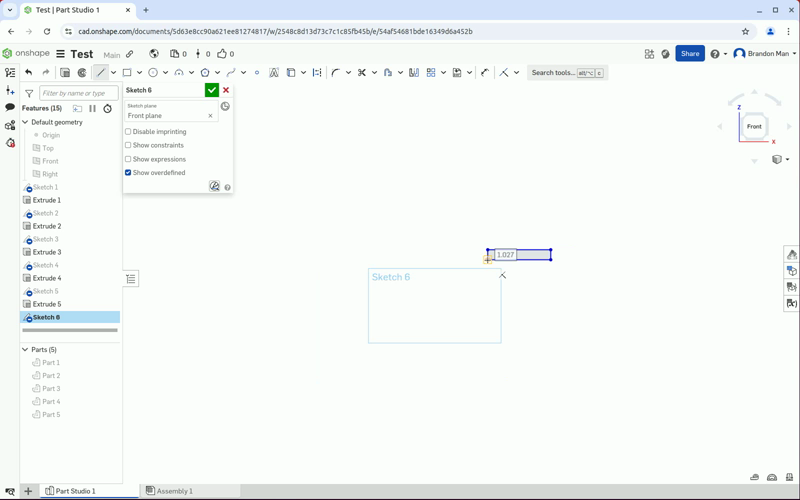
scroll(-6)
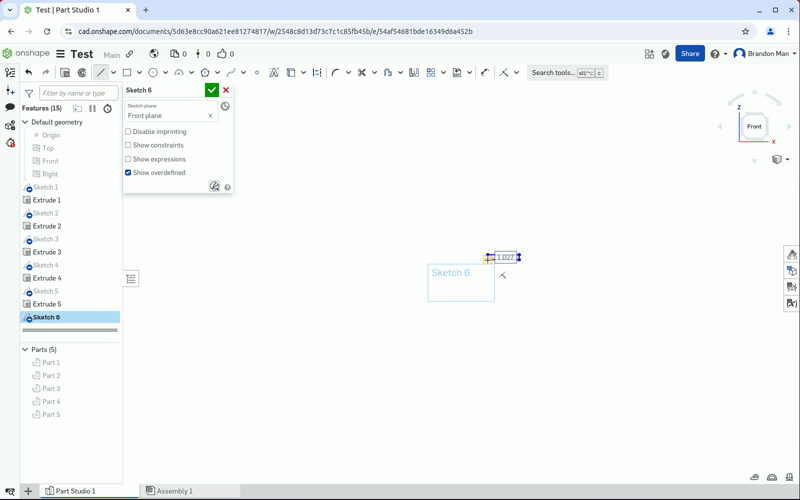
key(esc)
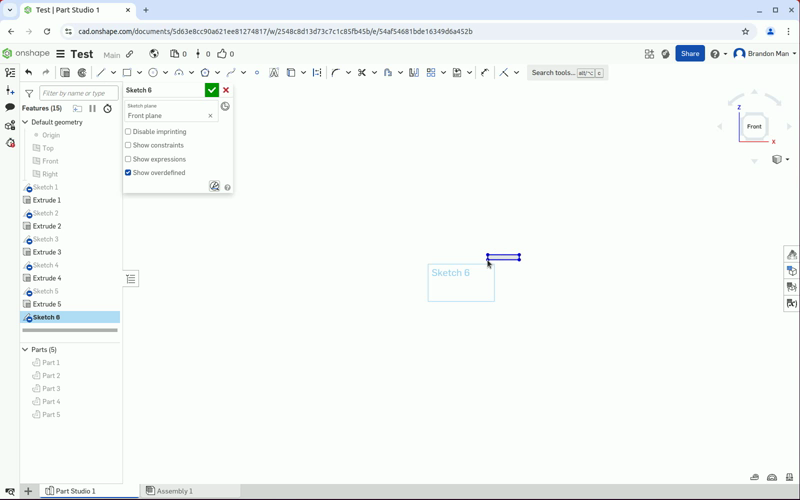
mouse_move(495, 257)
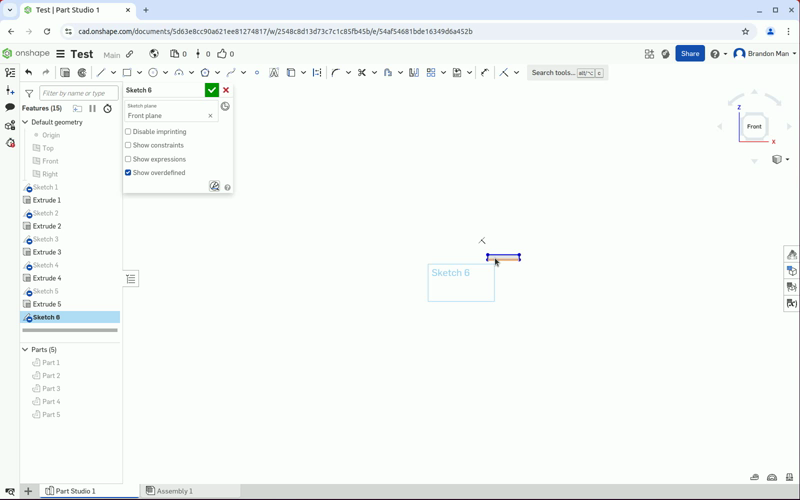
scroll(6)
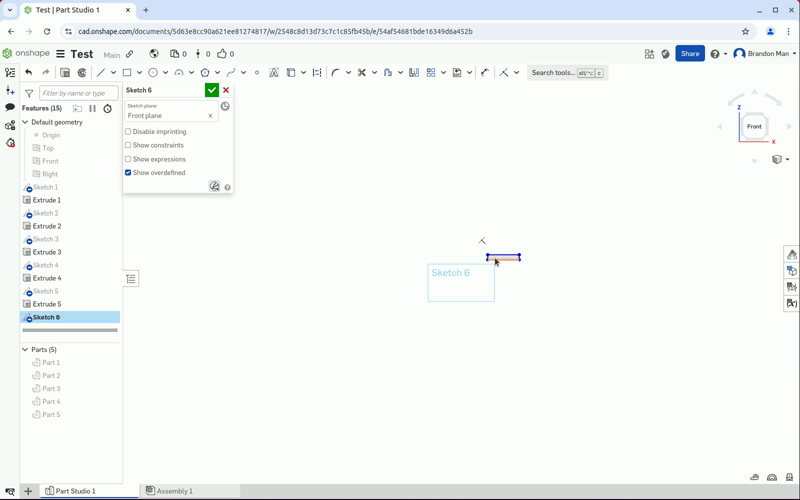
scroll(6)
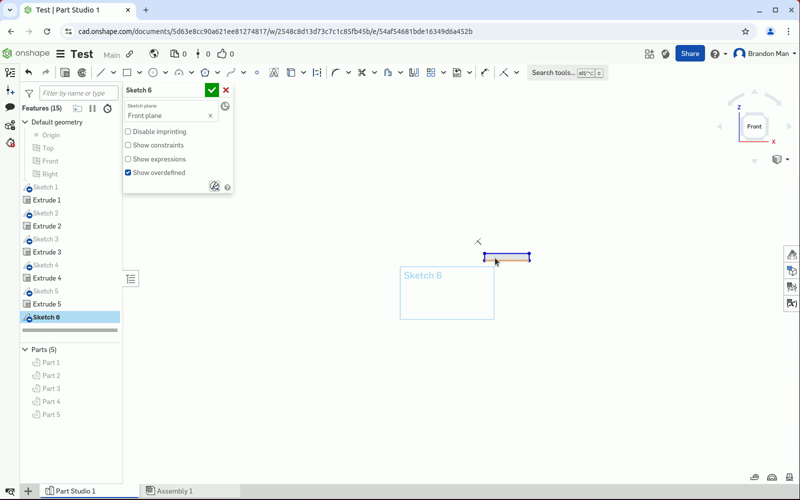
scroll(6)
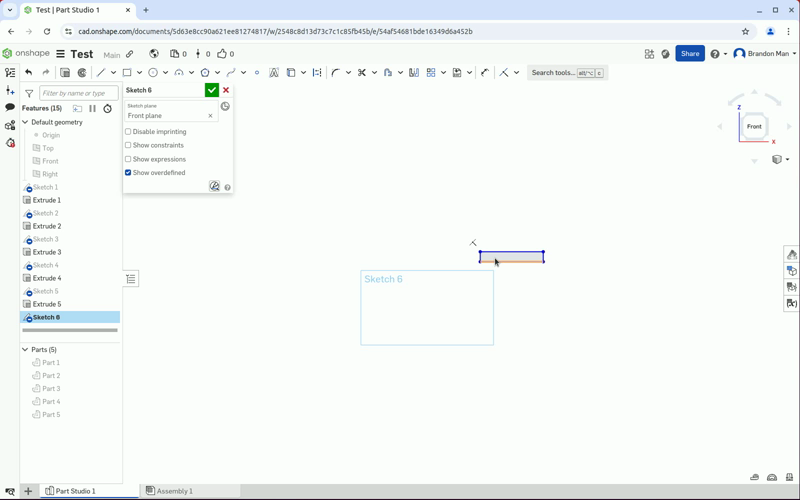
scroll(6)
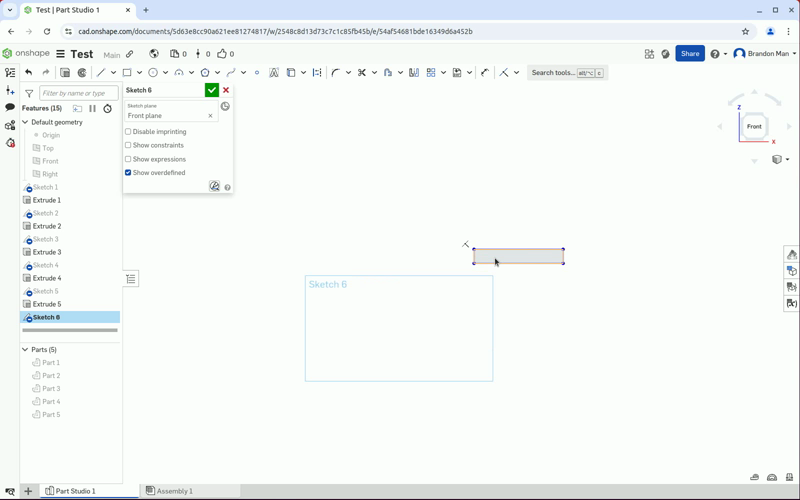
scroll(6)
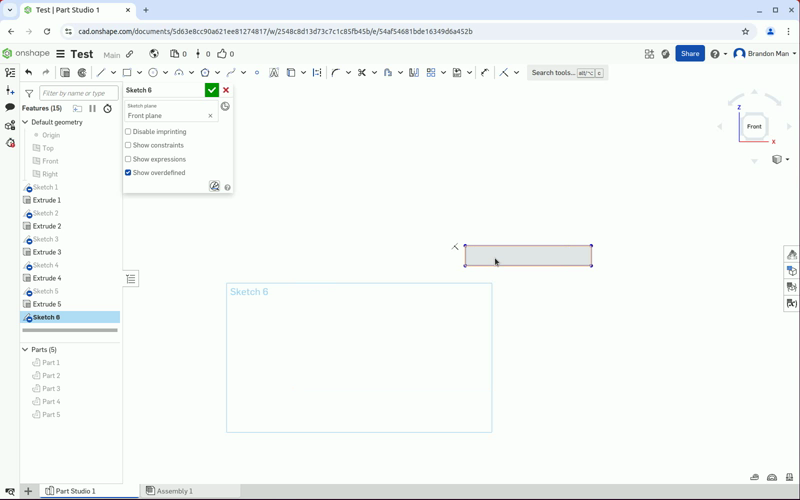
scroll(6)
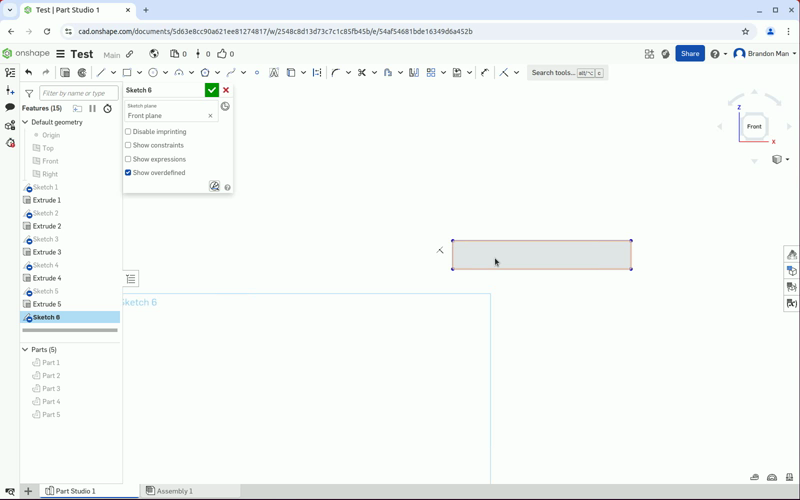
scroll(6)
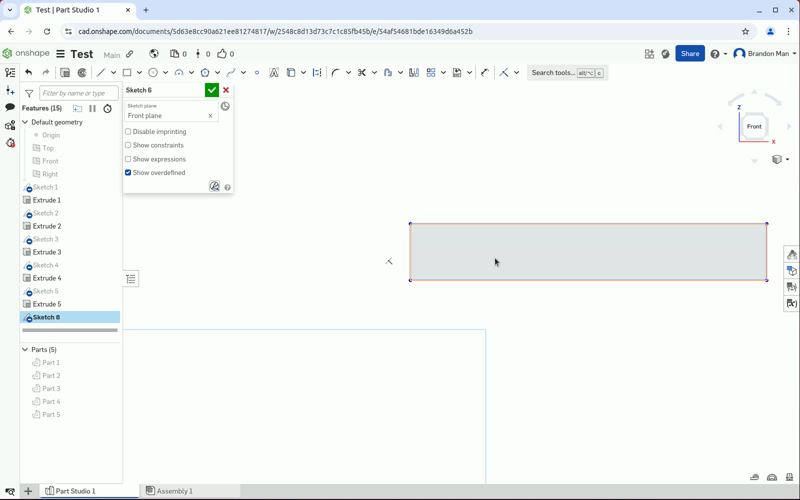
click(495, 257)
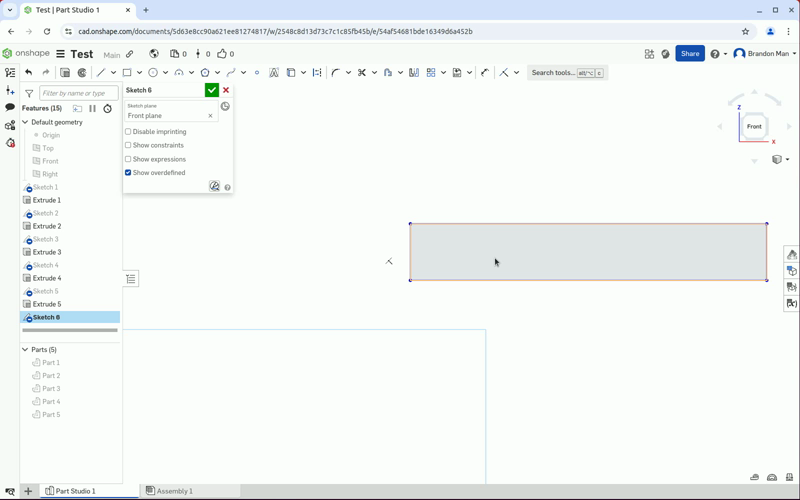
scroll(-6)
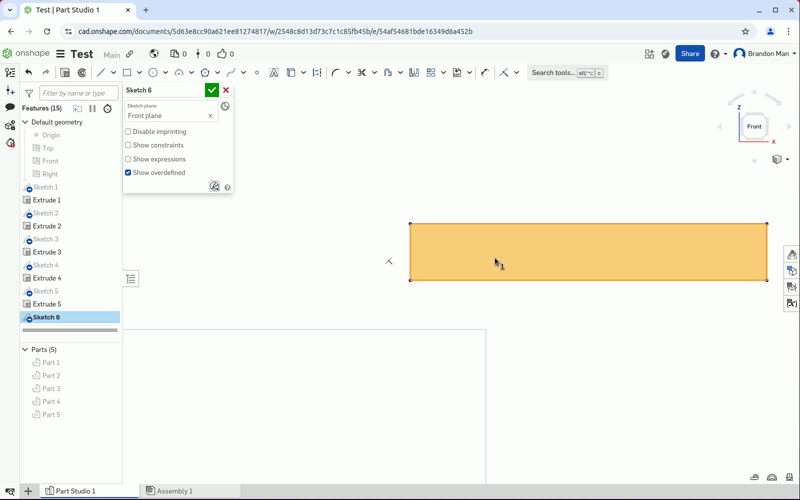
scroll(-6)
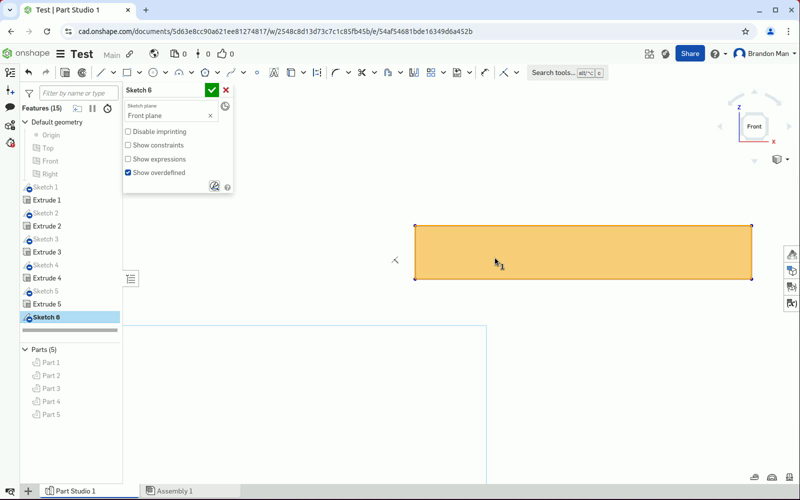
scroll(-6)
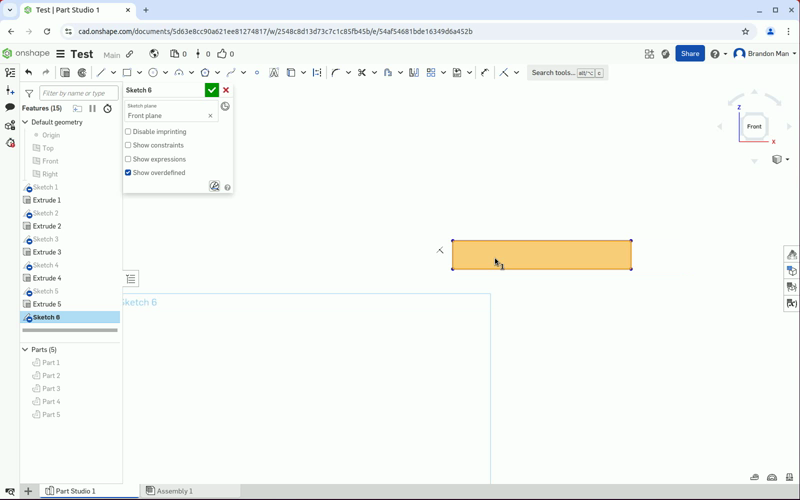
scroll(-6)
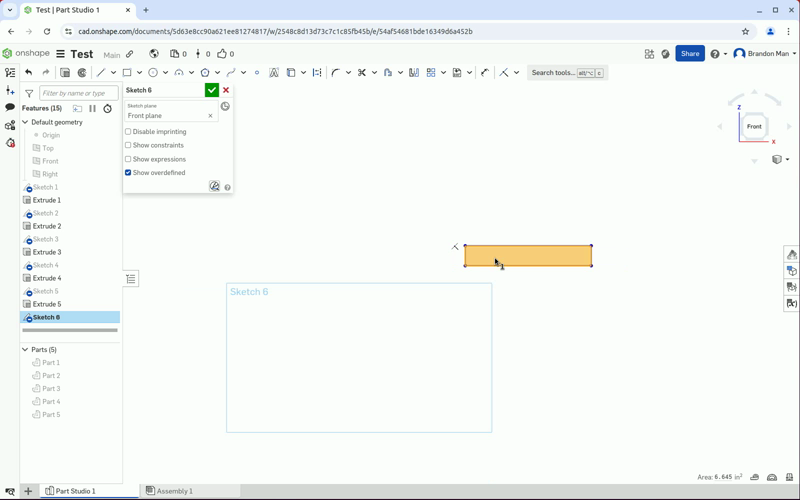
scroll(-6)
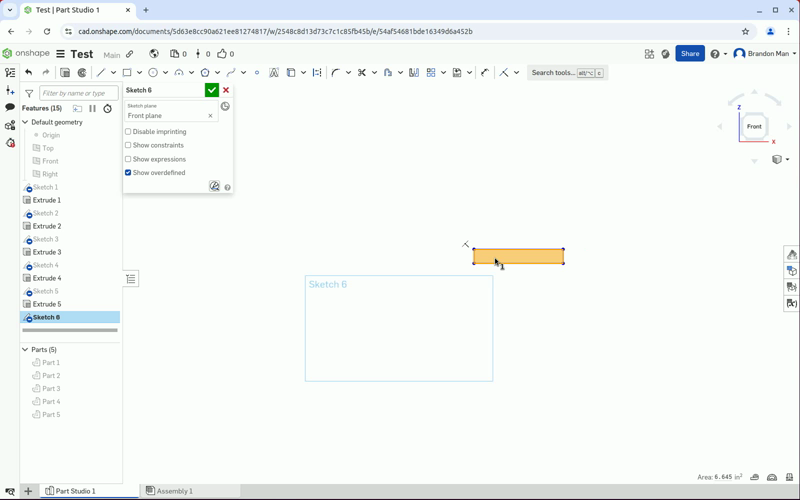
scroll(-6)
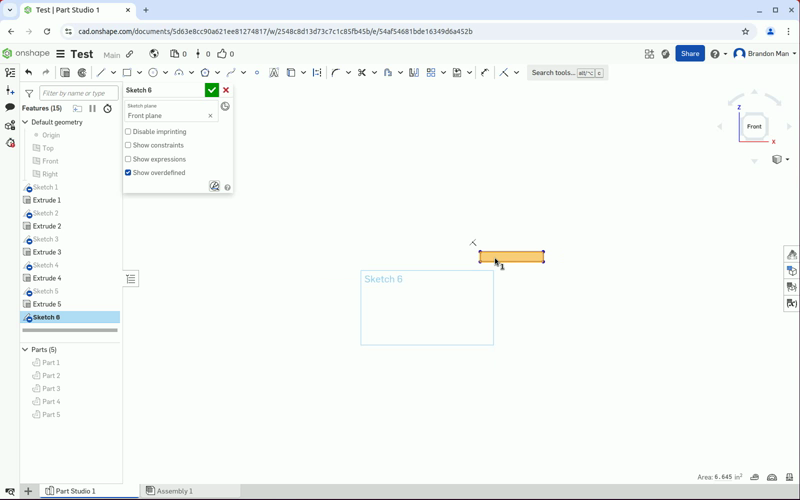
scroll(-6)
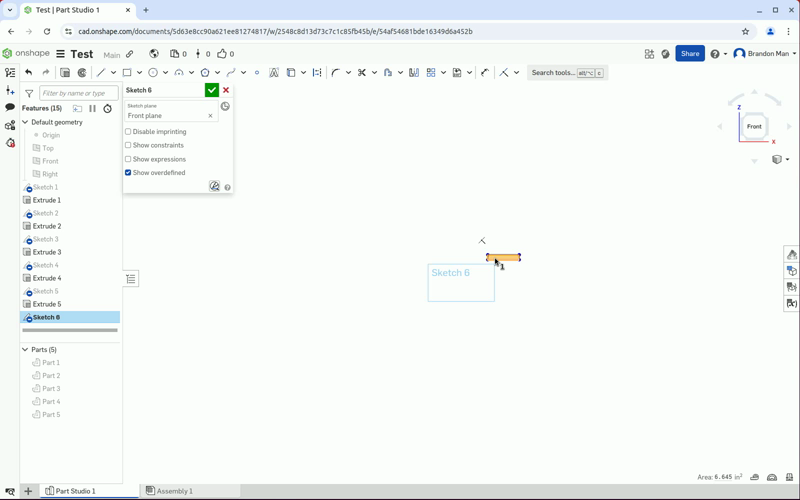
mouse_move(73, 352)
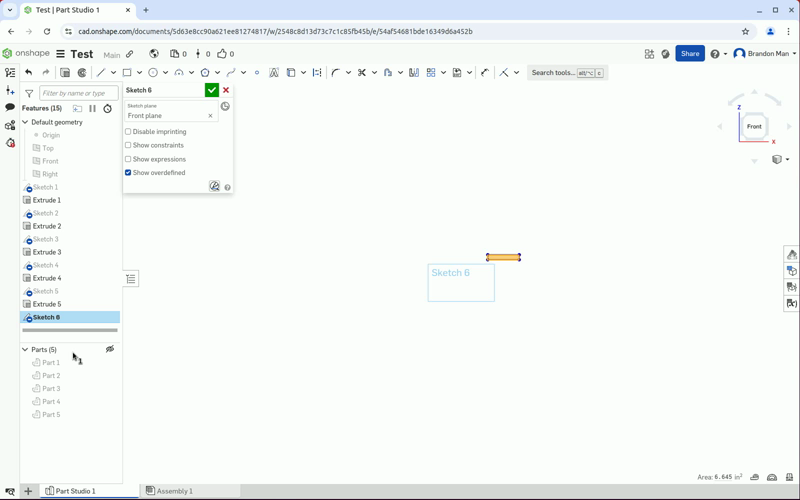
key(shift+y)
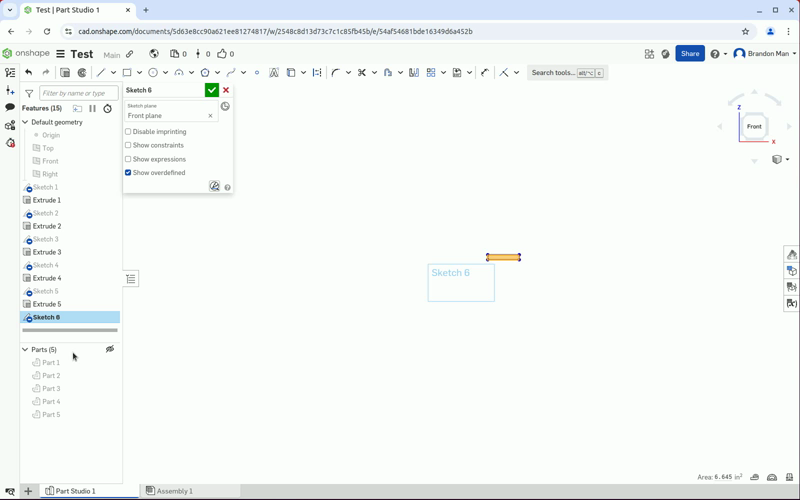
key(shift+e)
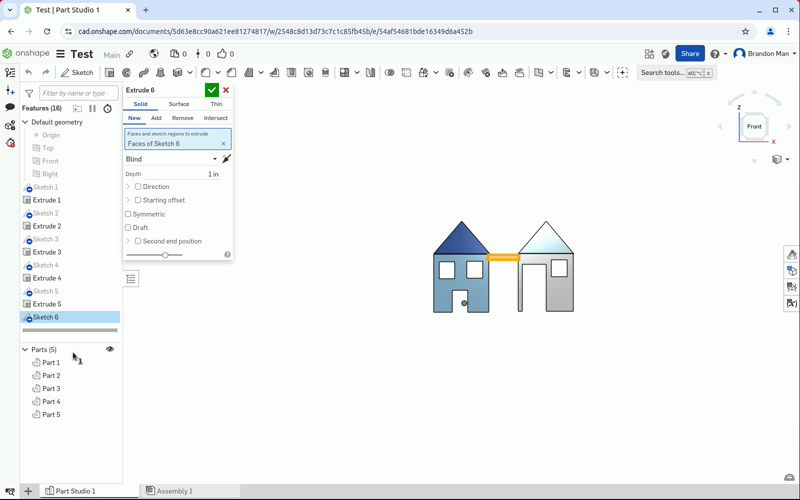
mouse_move(143, 106)
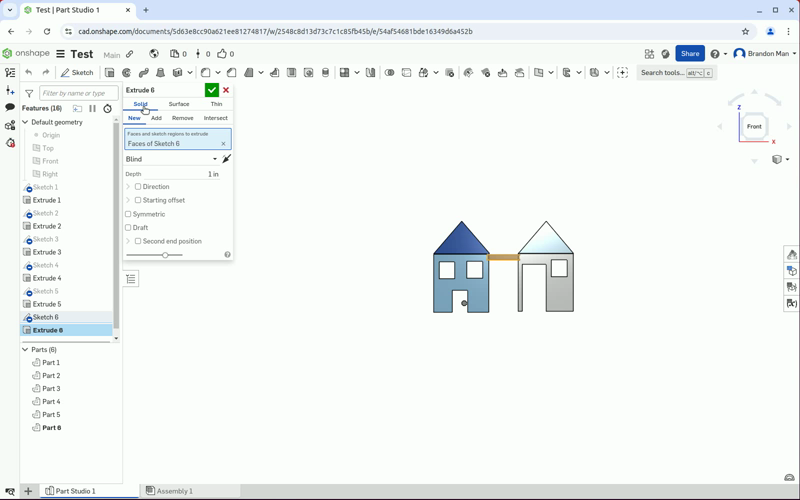
click(143, 106)
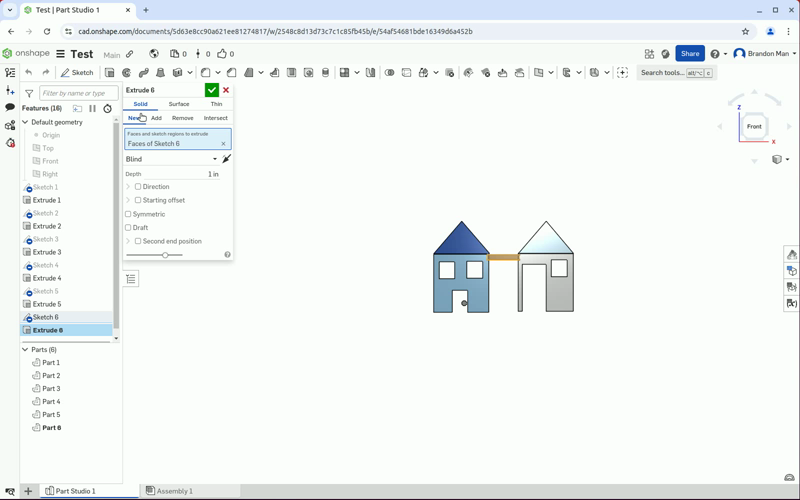
mouse_move(137, 120)
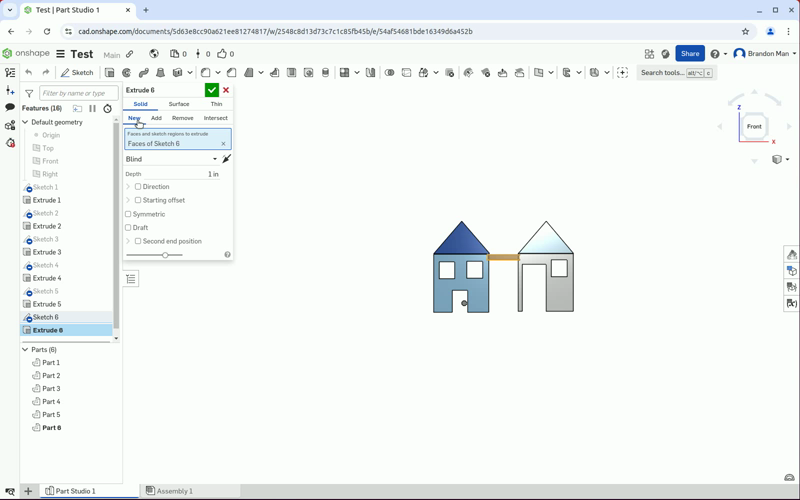
click(137, 120)
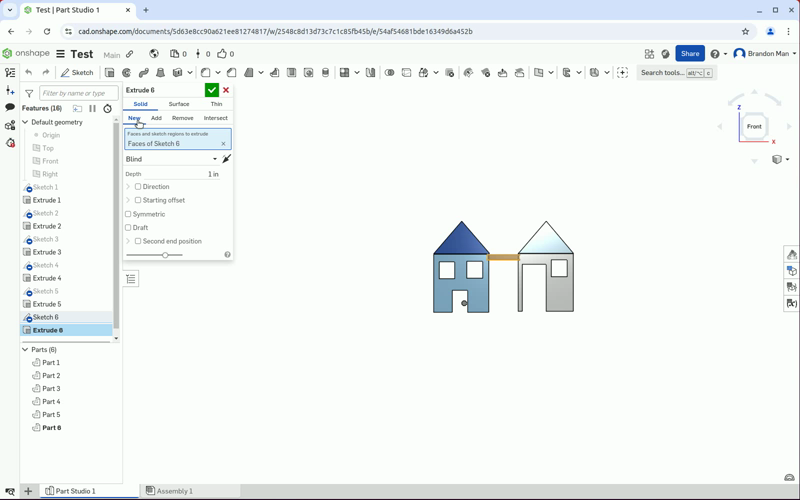
key(tab, 4)
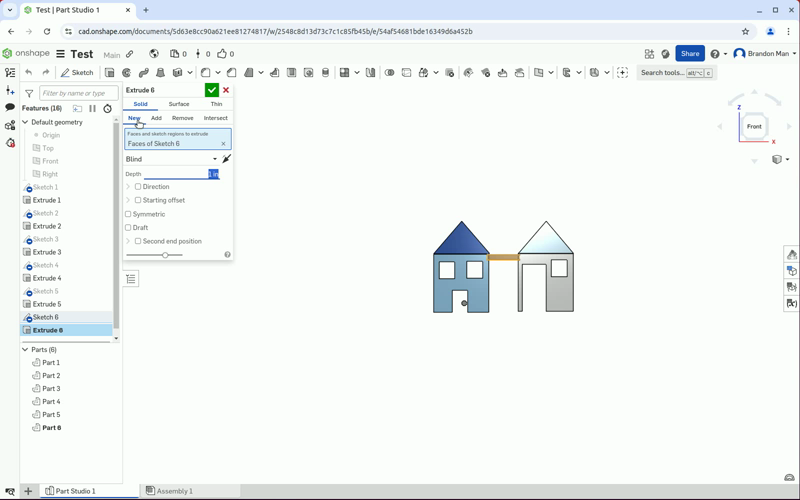
text(2.166)
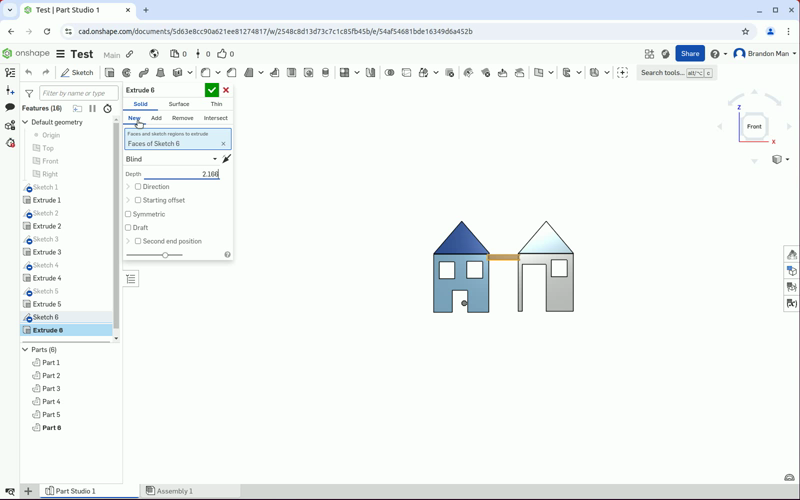
key(enter)
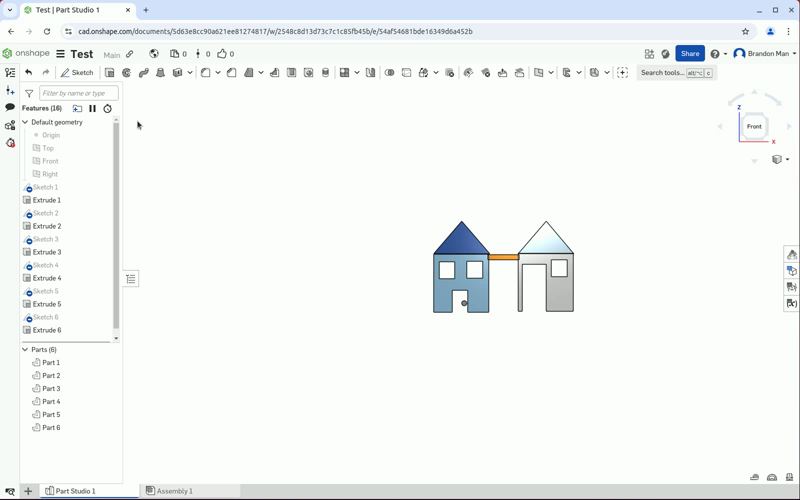
key(shift+h)
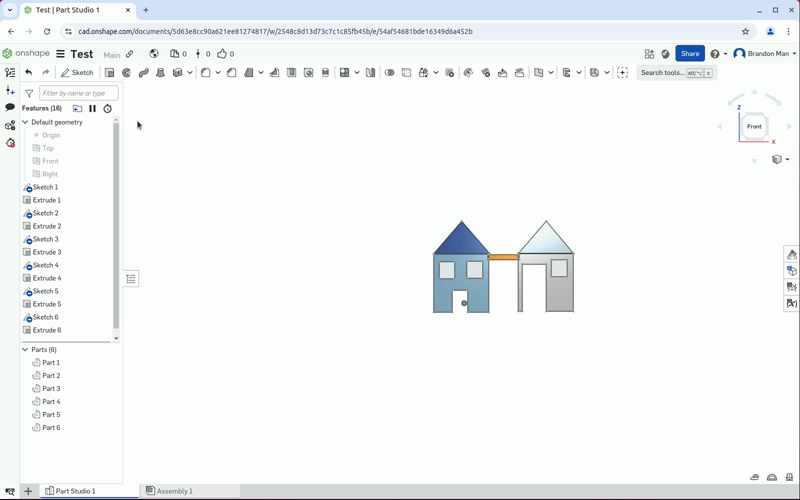
key(shift+h)
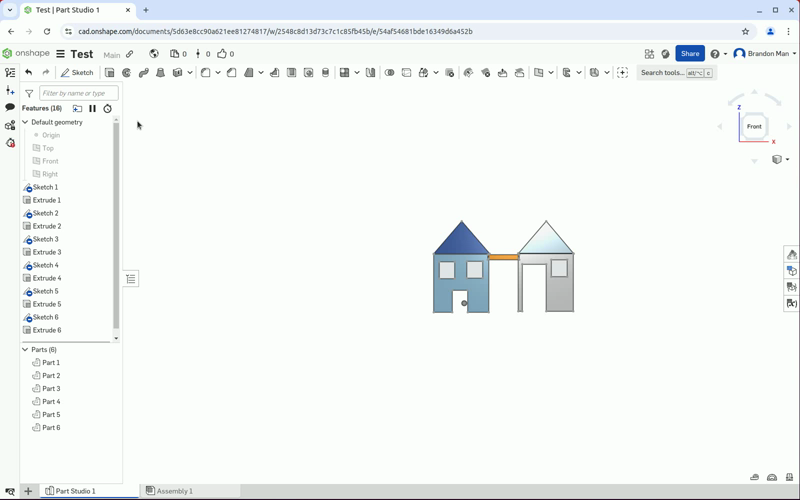
key(shift+7)
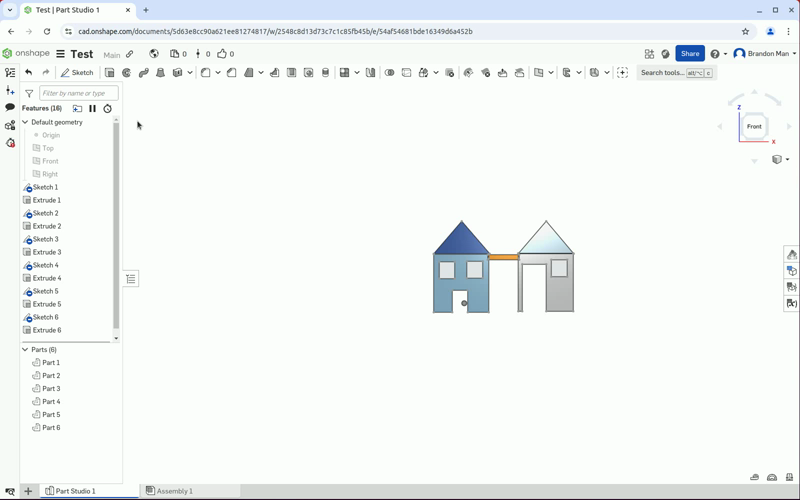
key(left, 2)
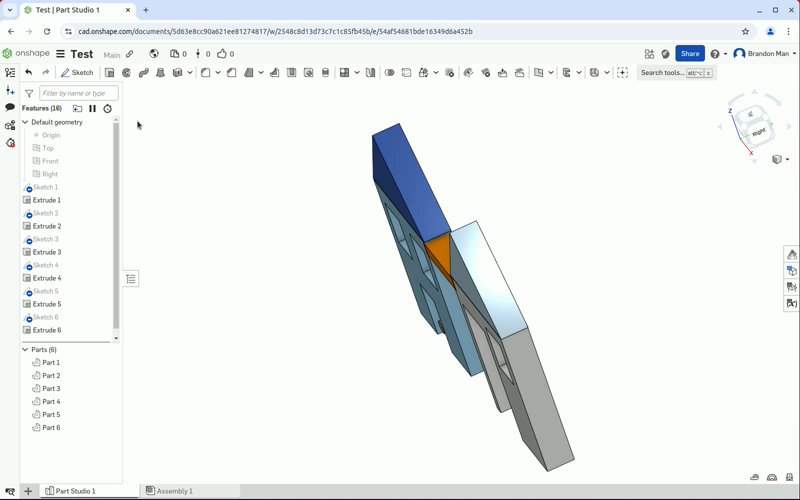
key(down, 2)
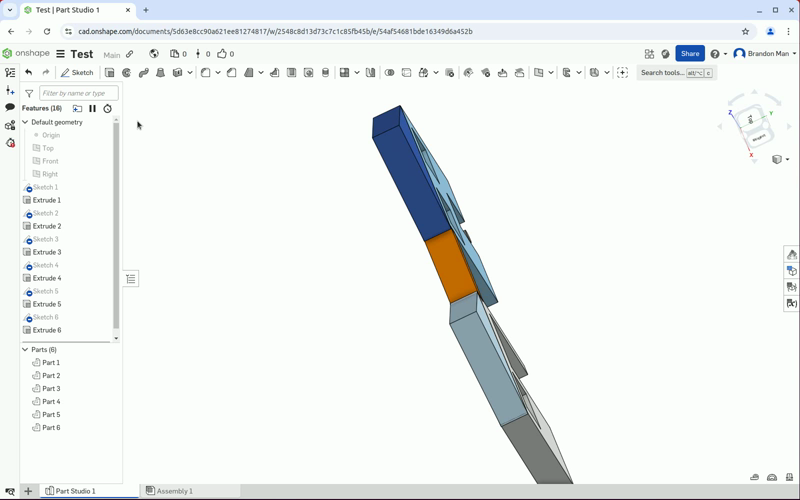
key(up, 2)
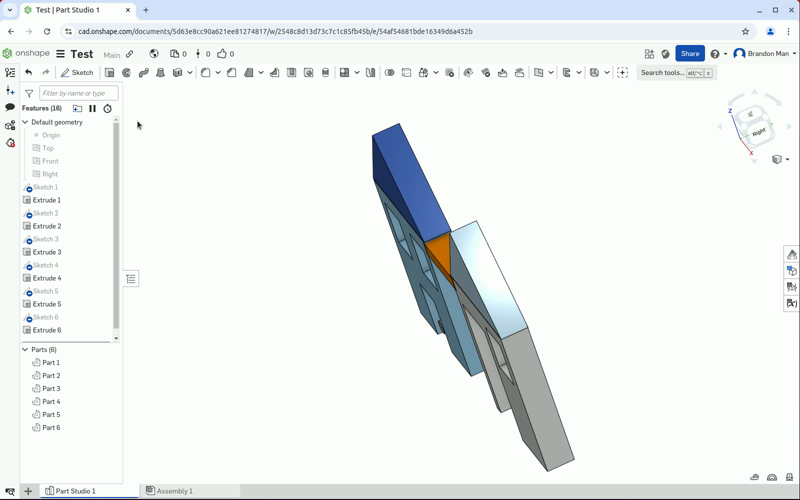
key(right, 2)
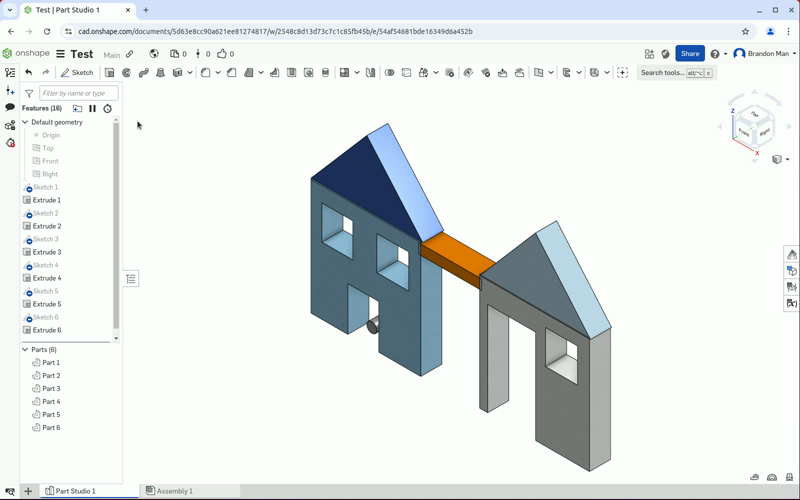
mouse_move(69, 189)
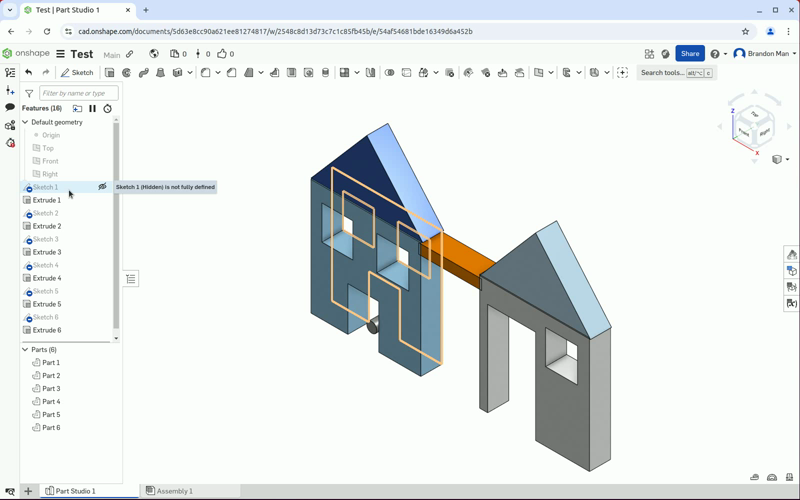
click(69, 189)